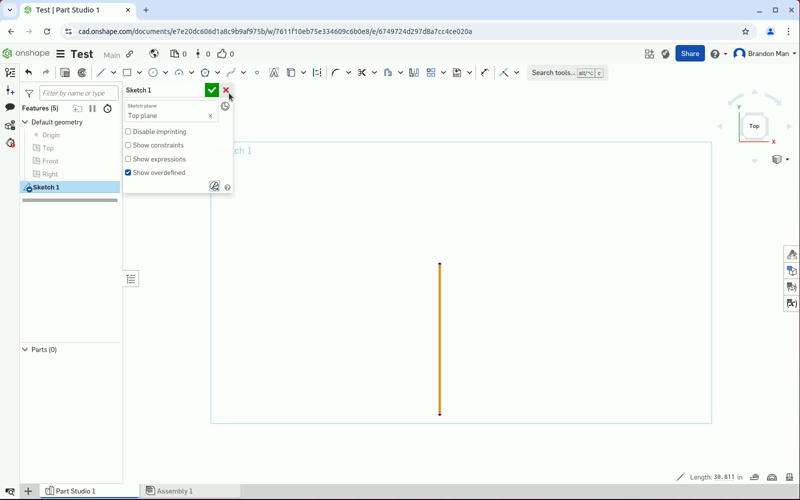
key(shift+h)
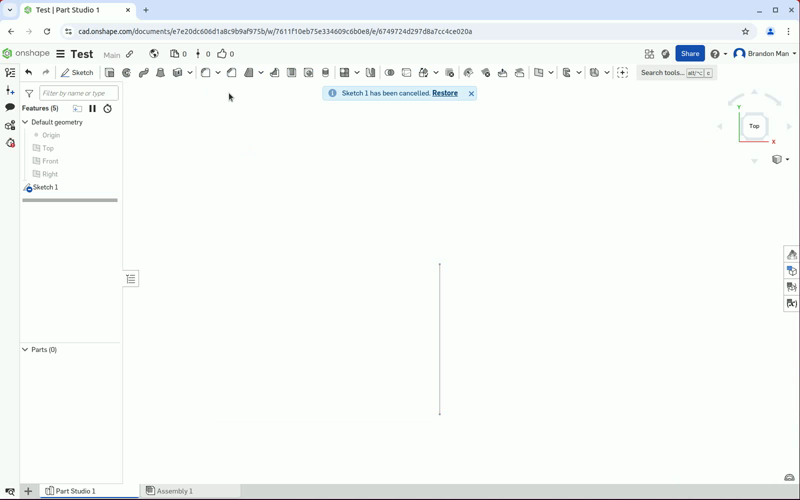
key(shift+s)
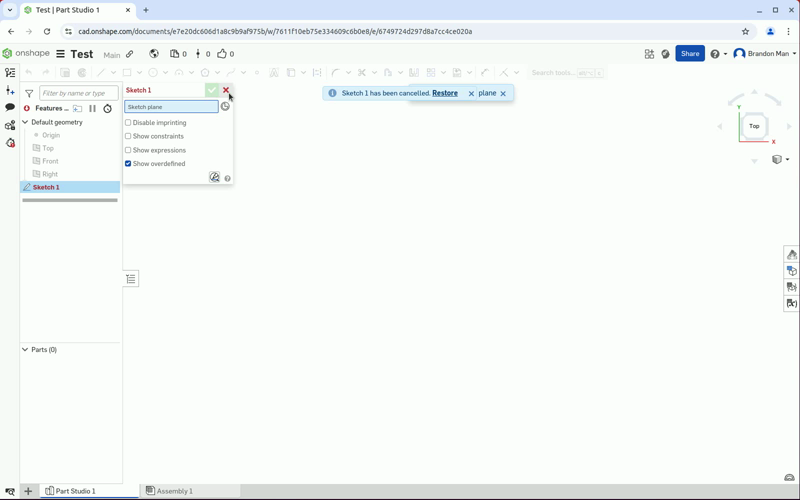
mouse_move(73, 150)
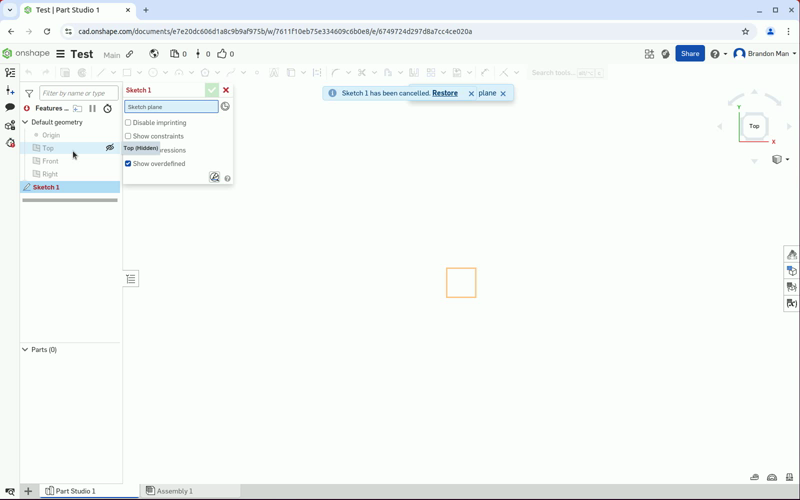
click(73, 150)
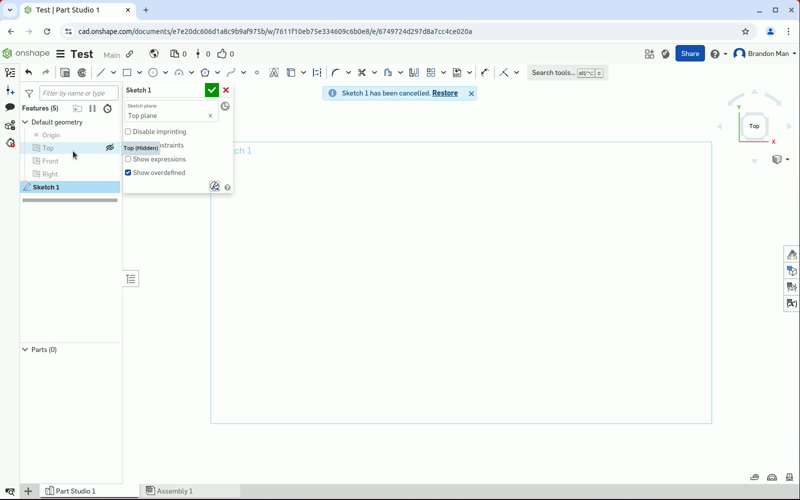
mouse_move(73, 352)
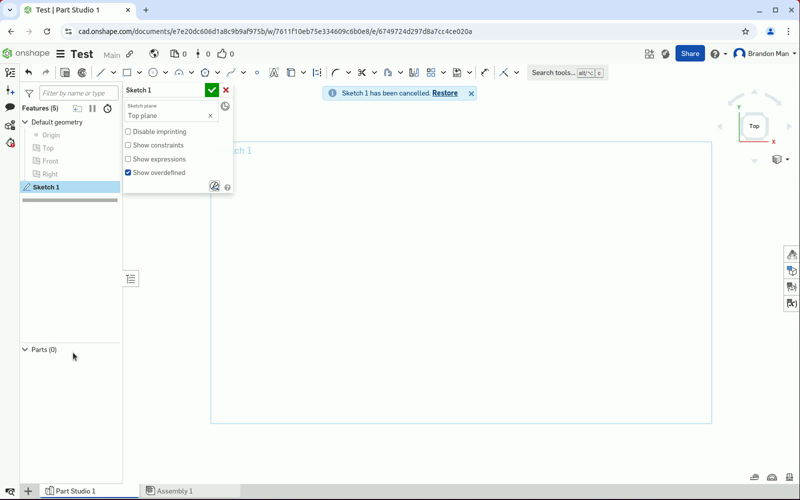
key(y)
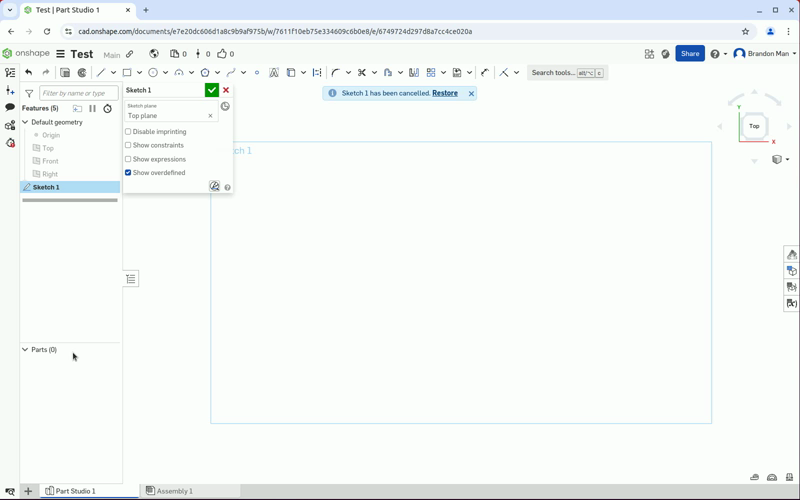
key(l)
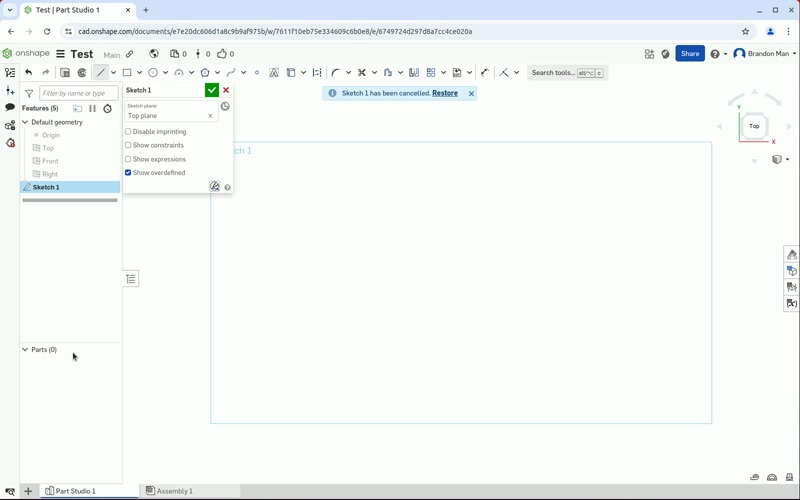
key_down(shift)
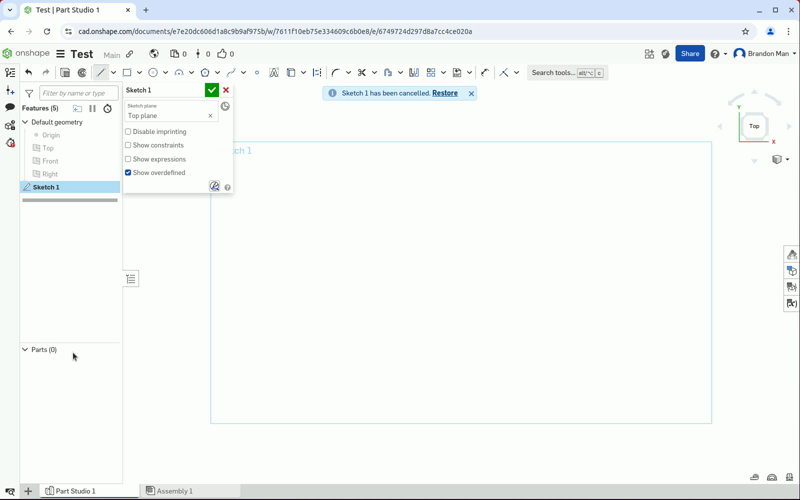
mouse_move(351, 335)
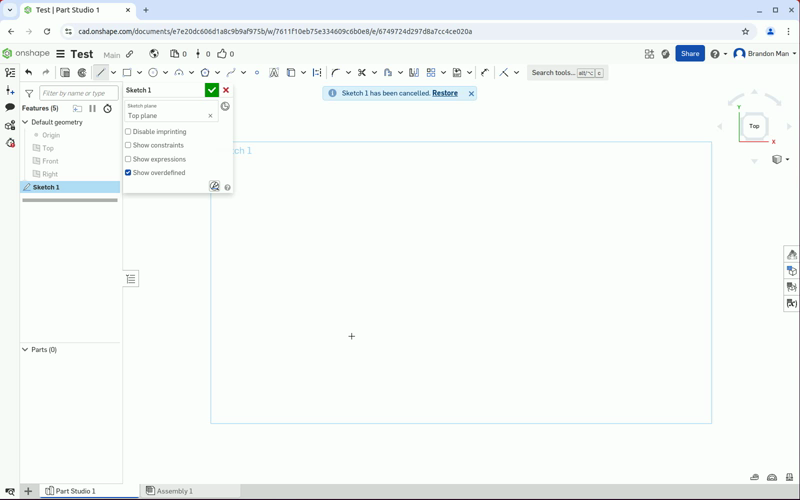
click(351, 335)
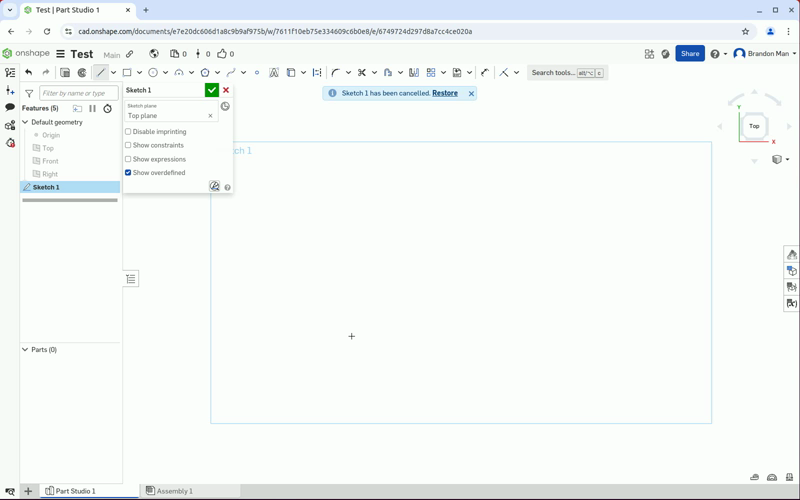
key_up(shift)
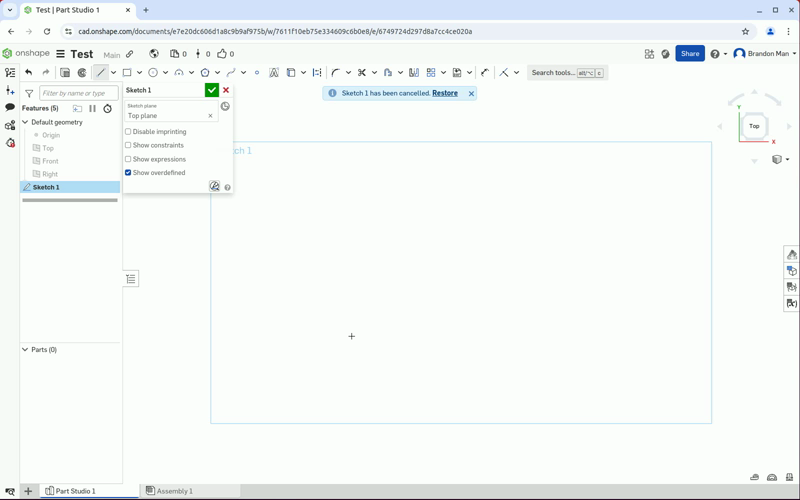
key_down(shift)
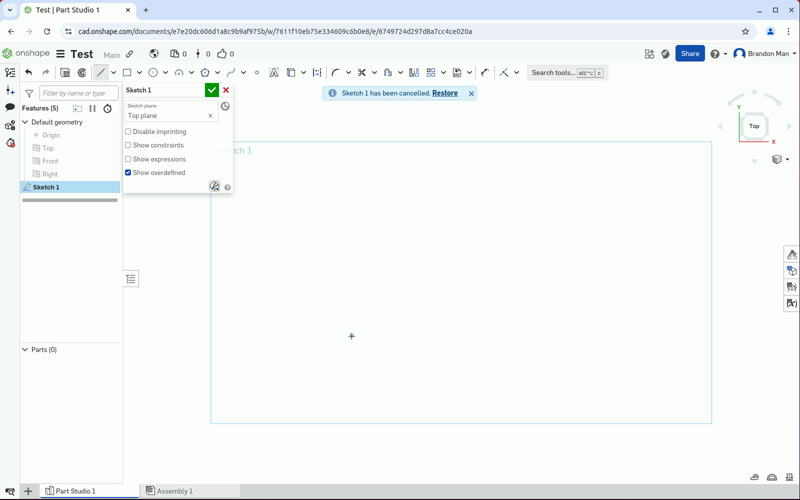
mouse_move(569, 335)
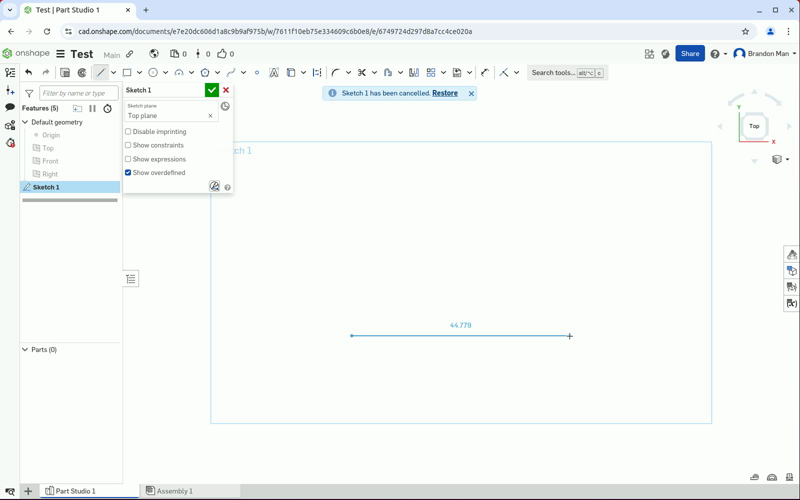
click(569, 335)
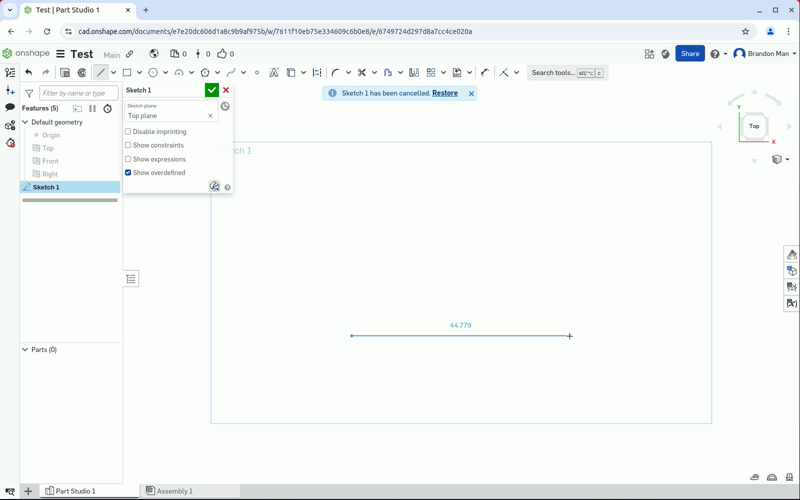
key_up(shift)
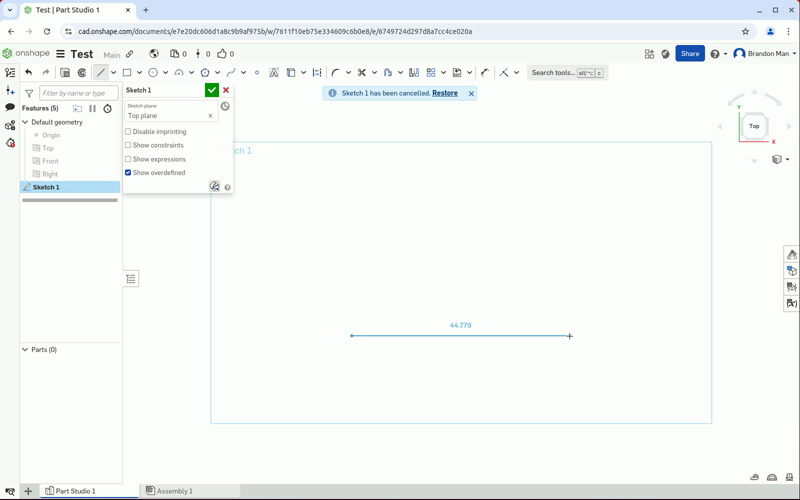
key_down(shift)
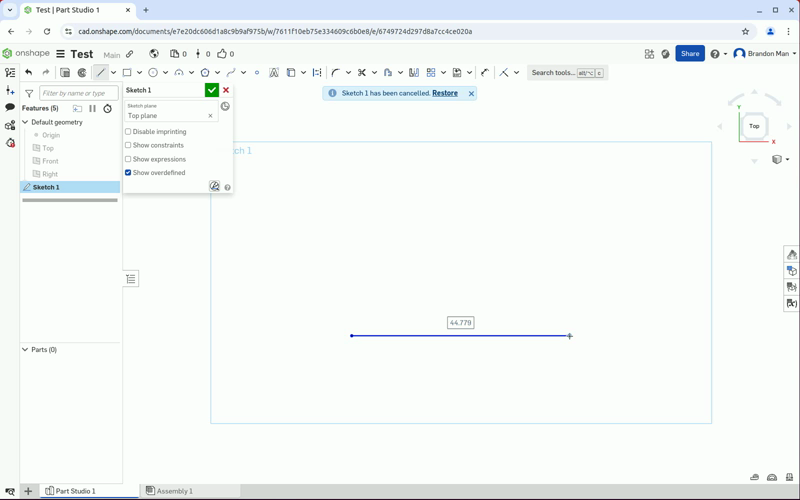
mouse_move(569, 230)
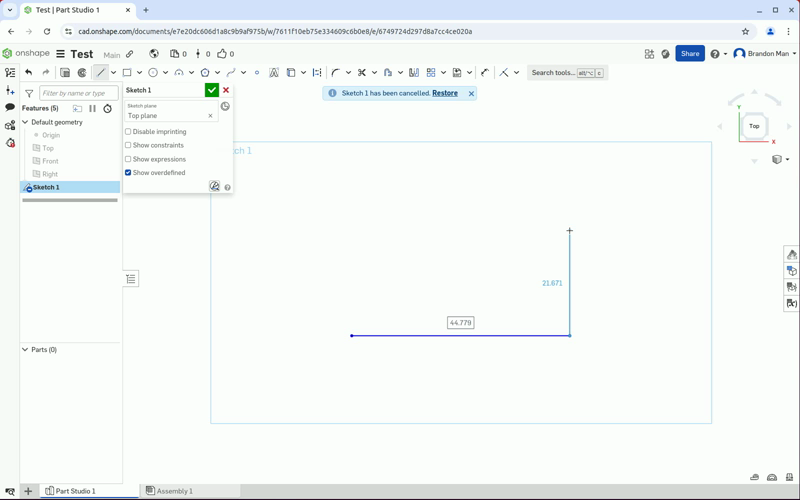
click(569, 230)
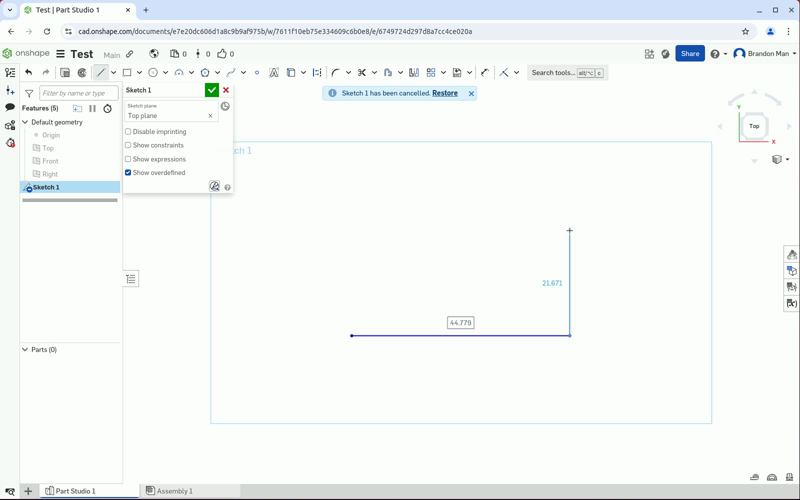
key_up(shift)
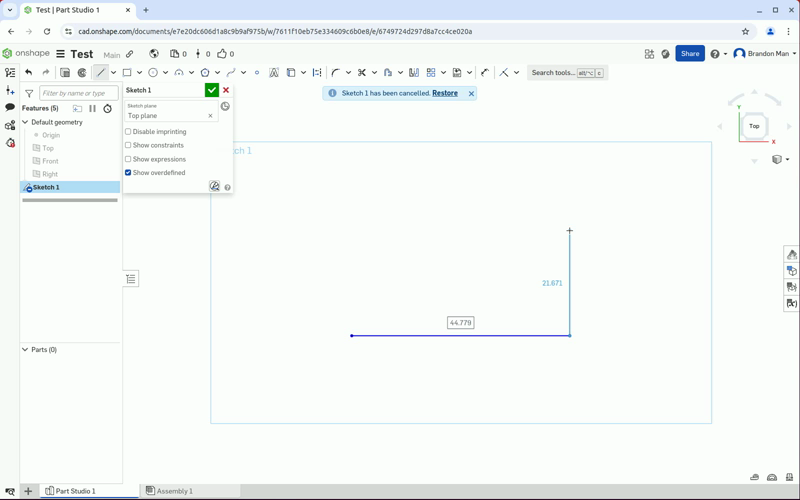
key_down(shift)
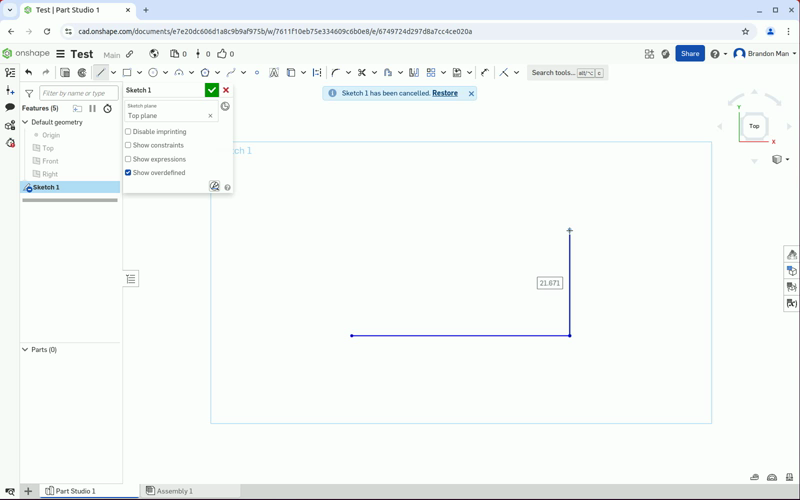
mouse_move(351, 230)
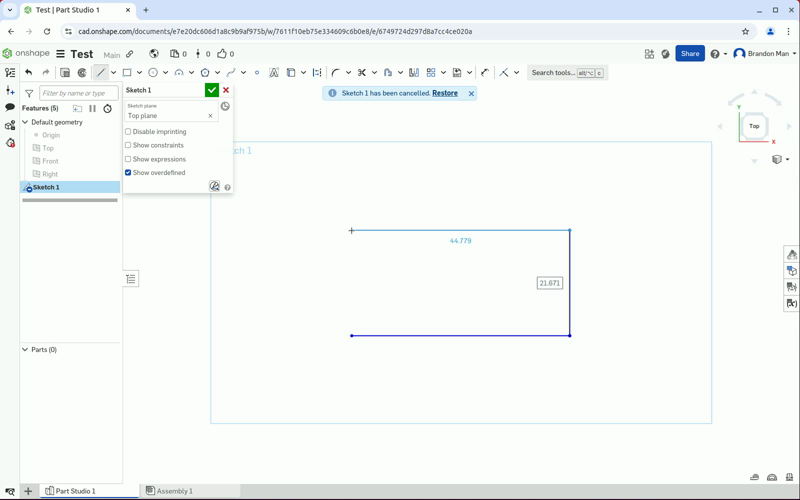
click(351, 230)
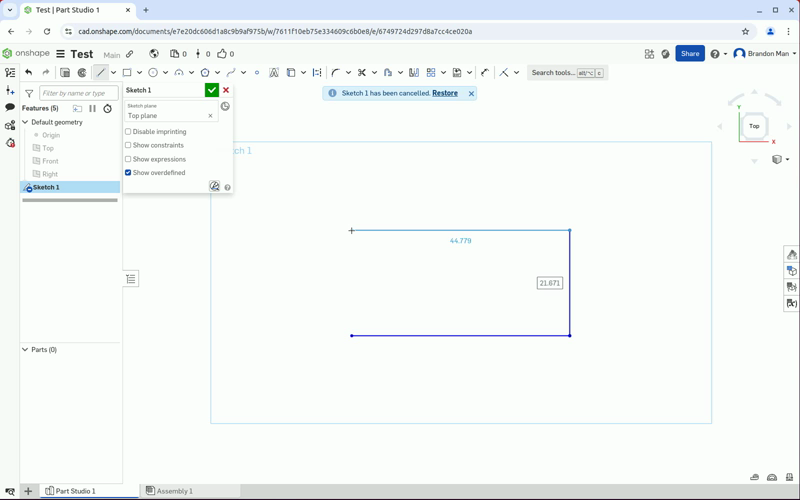
key_up(shift)
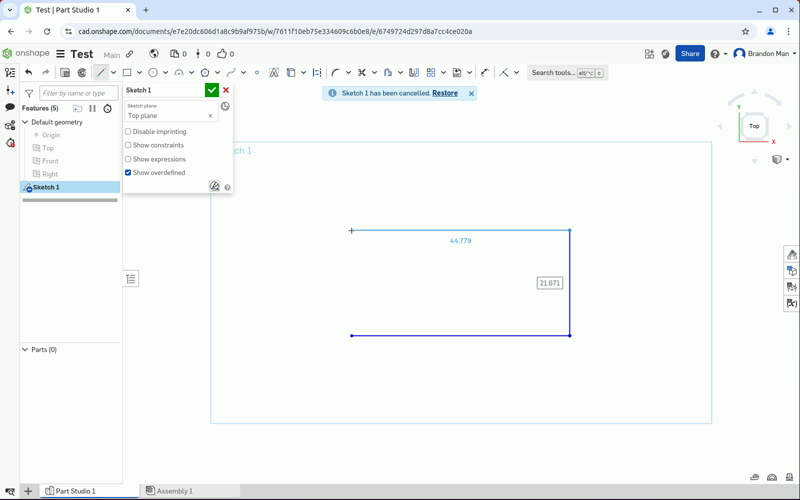
key_down(shift)
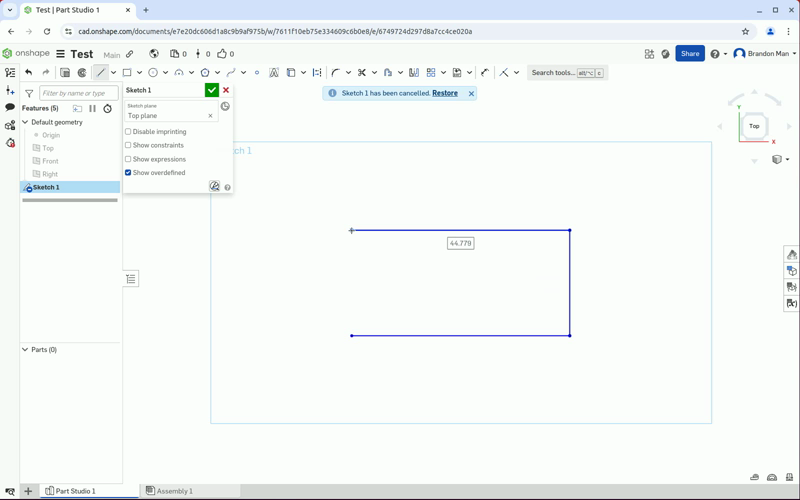
mouse_move(351, 335)
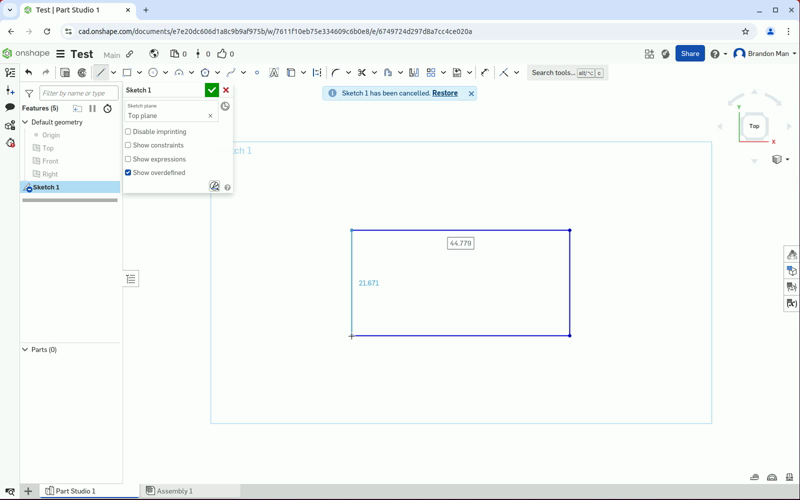
key_up(shift)
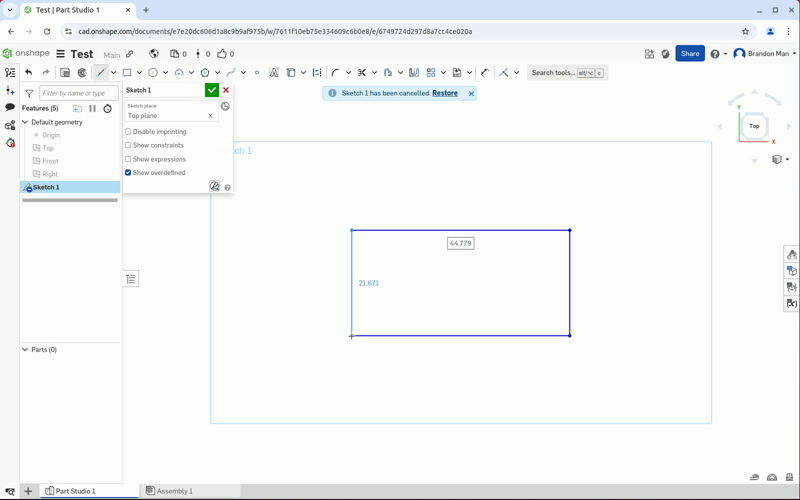
click(351, 335)
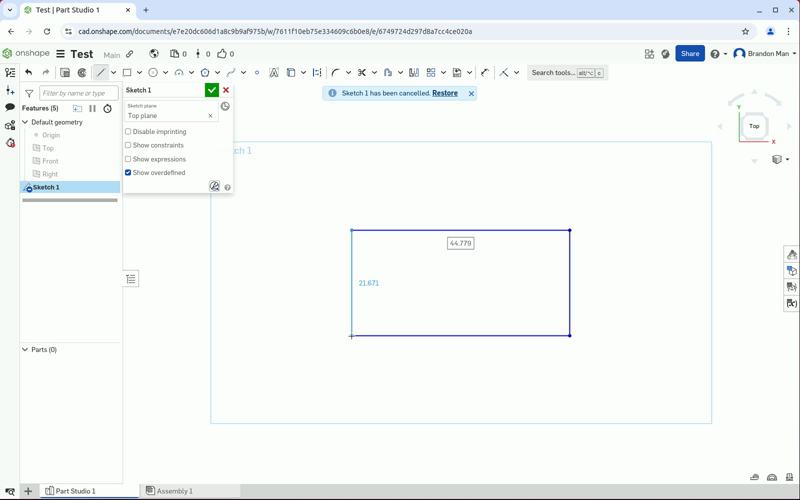
key(esc)
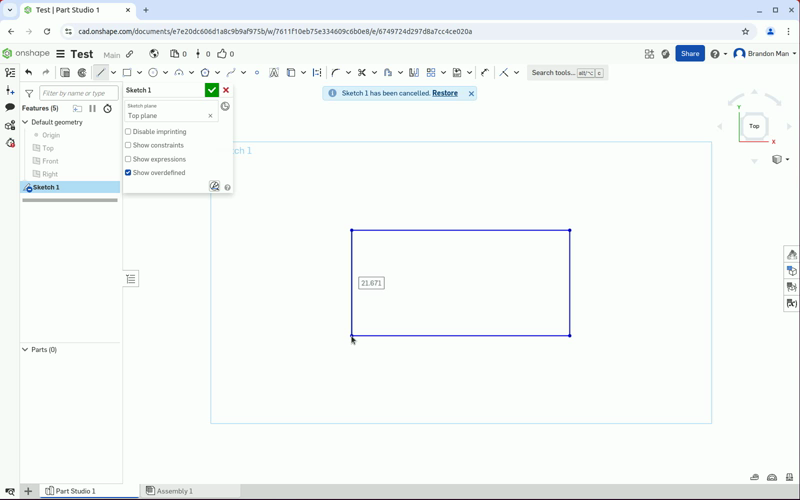
mouse_move(388, 297)
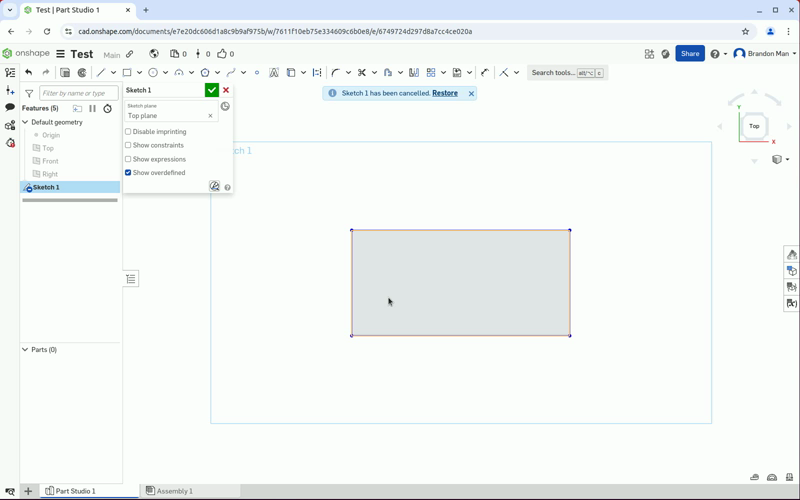
click(388, 297)
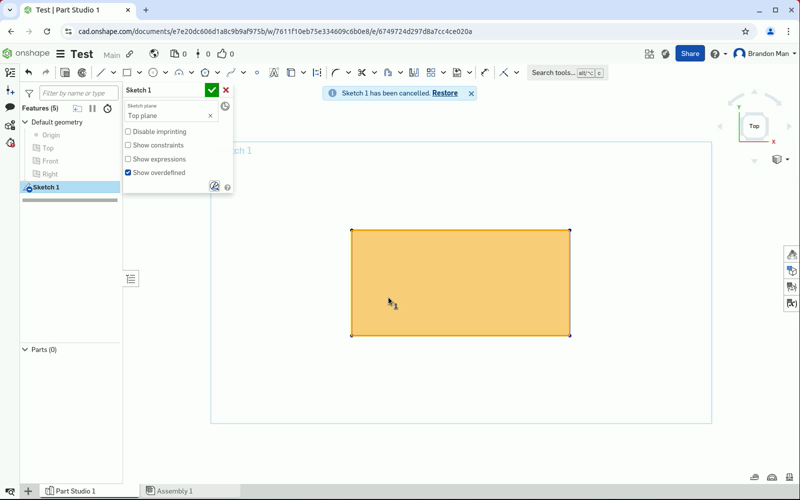
mouse_move(73, 352)
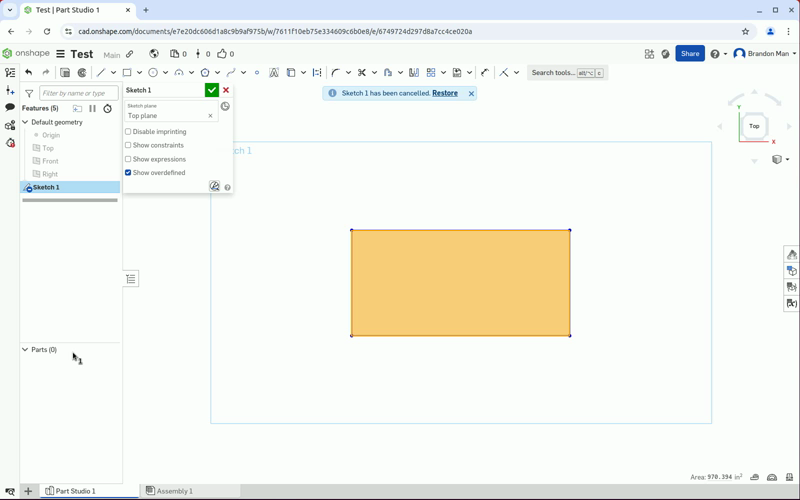
key(shift+y)
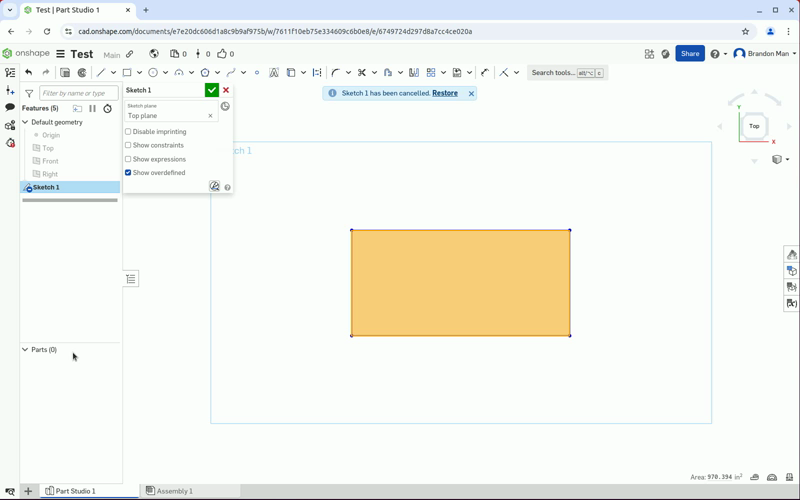
key(shift+e)
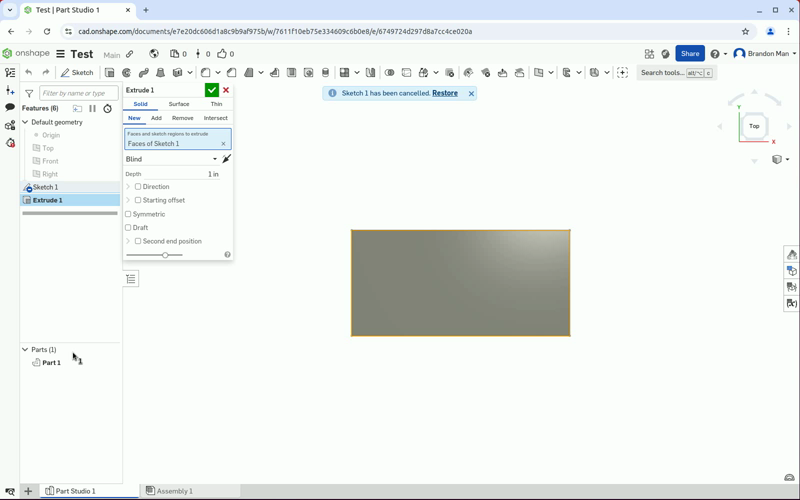
mouse_move(143, 106)
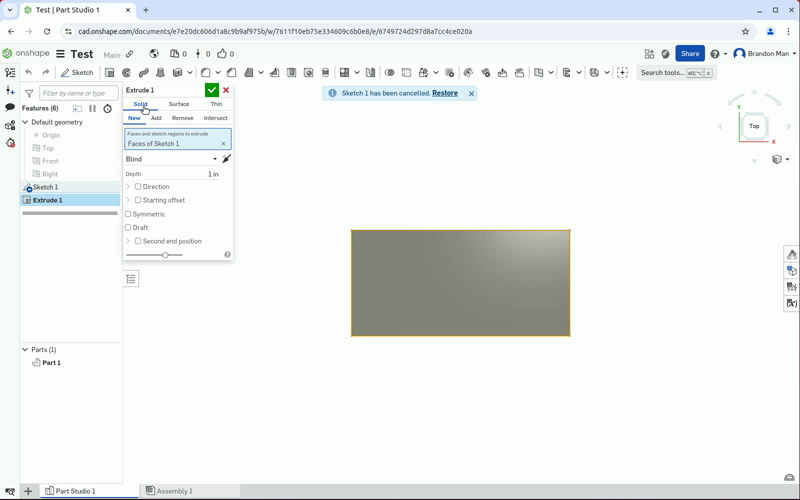
click(143, 106)
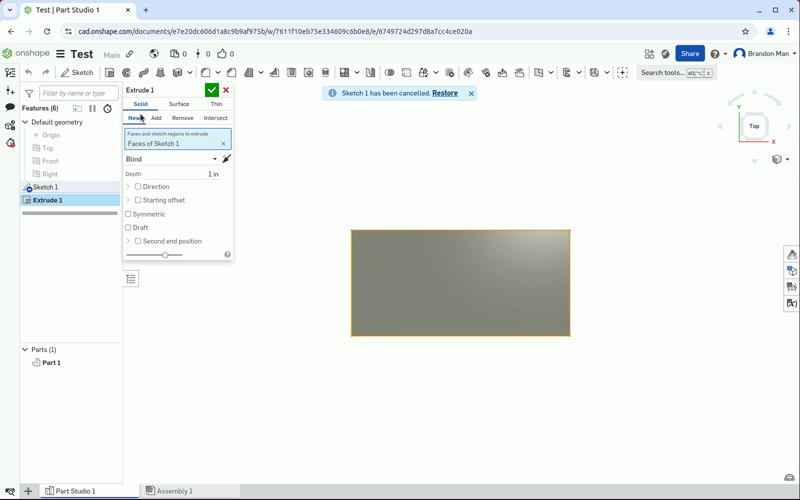
mouse_move(137, 120)
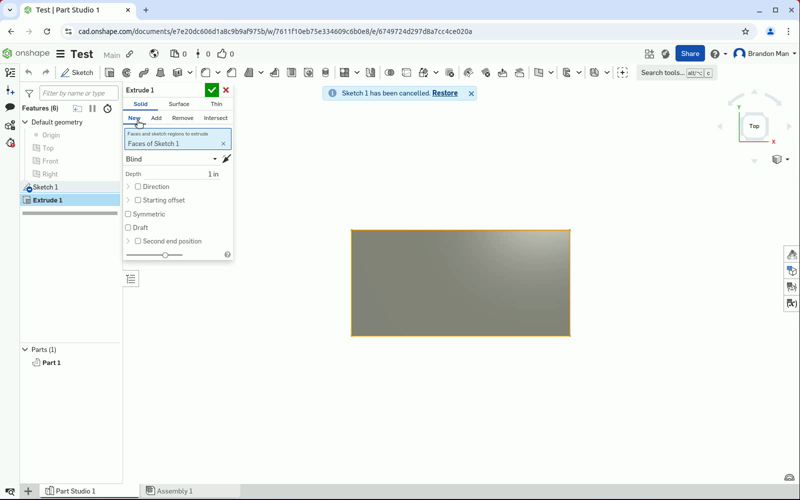
click(137, 120)
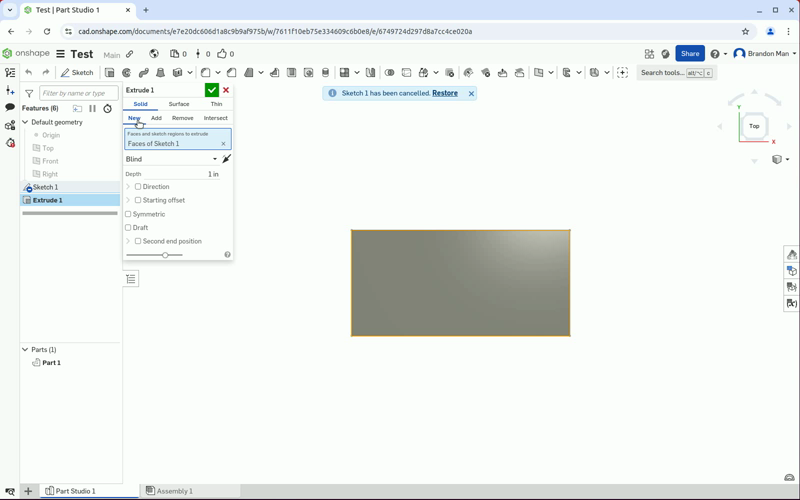
key(tab, 4)
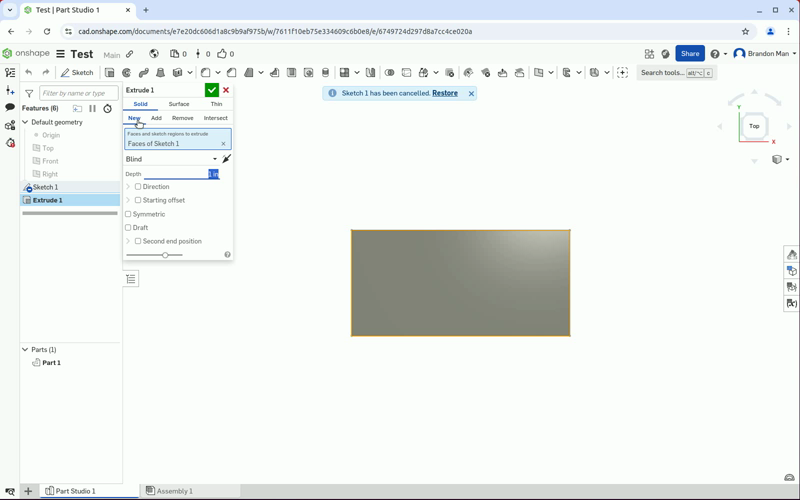
text(4.574)
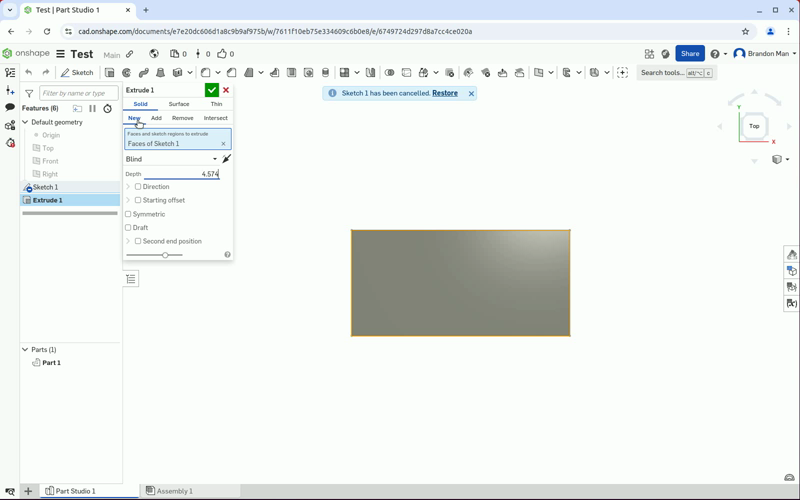
key(enter)
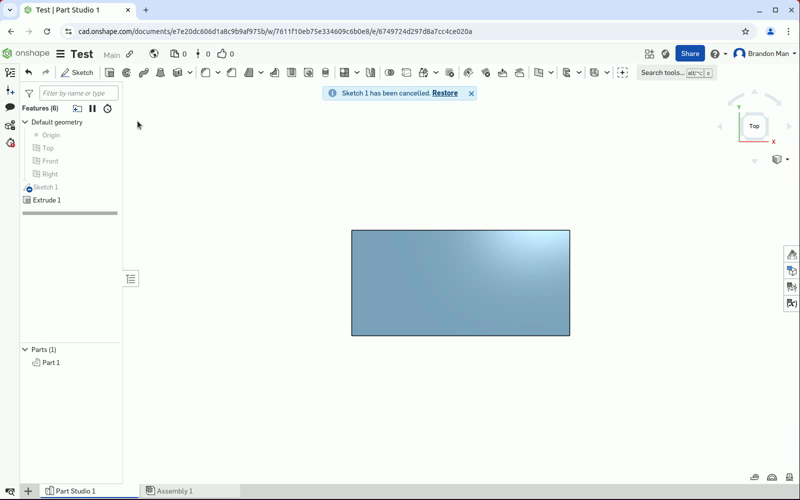
key(shift+h)
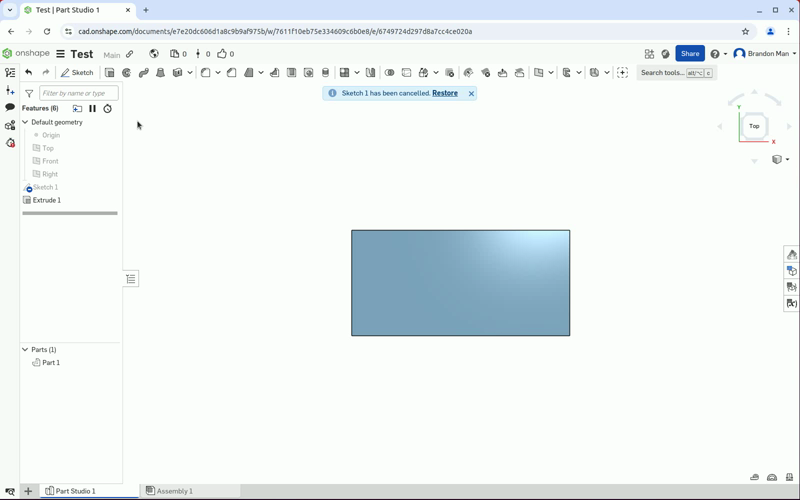
key(shift+h)
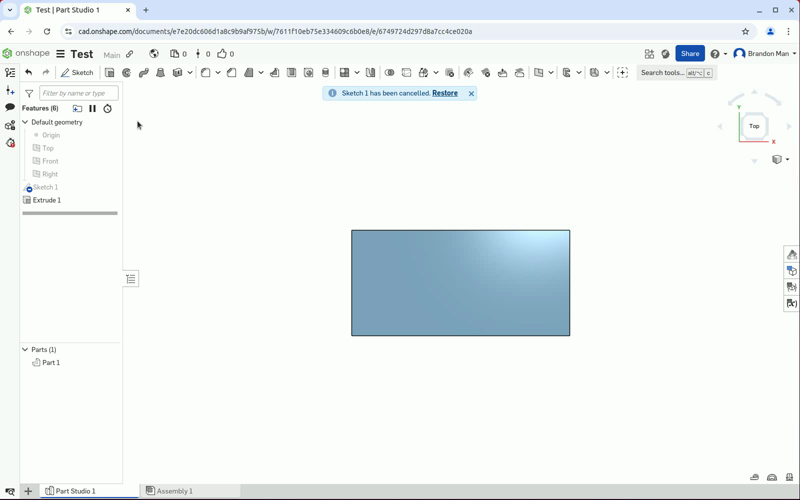
mouse_move(73, 189)
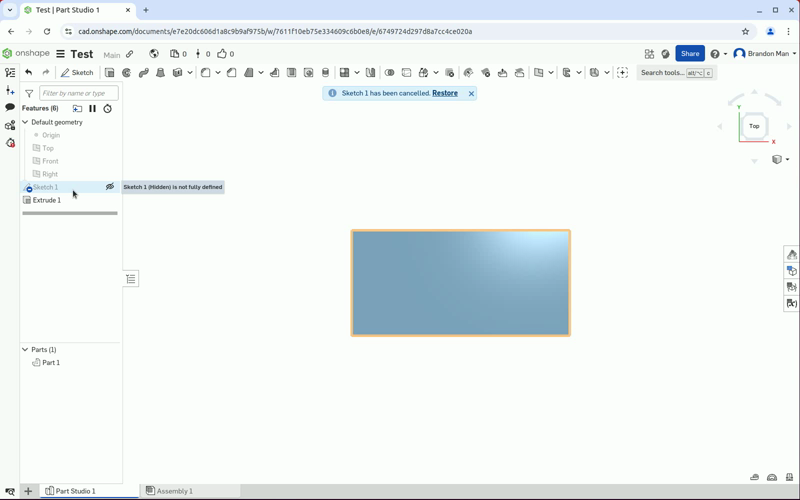
click(73, 189)
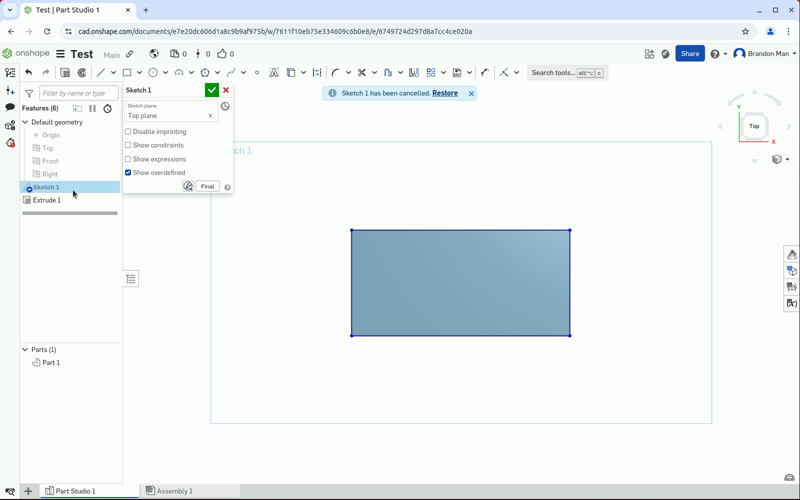
mouse_move(229, 92)
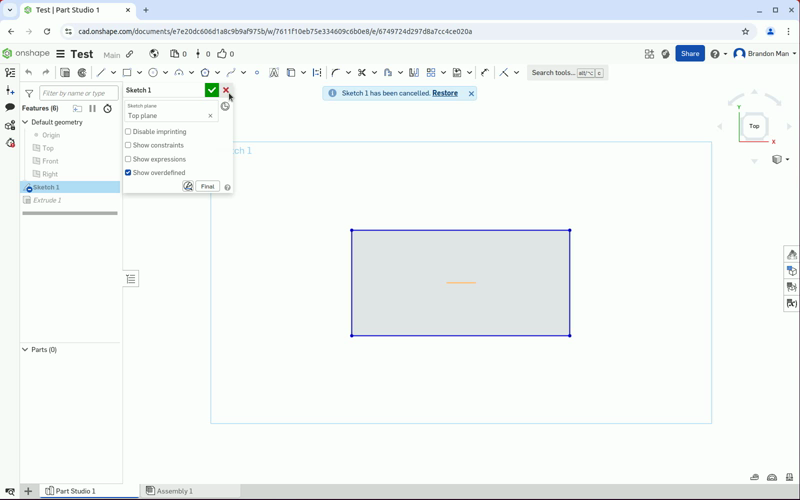
click(229, 92)
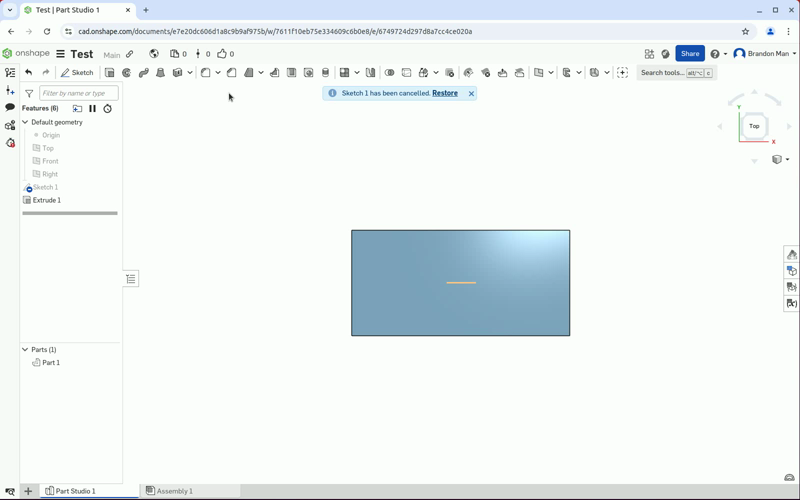
mouse_move(73, 352)
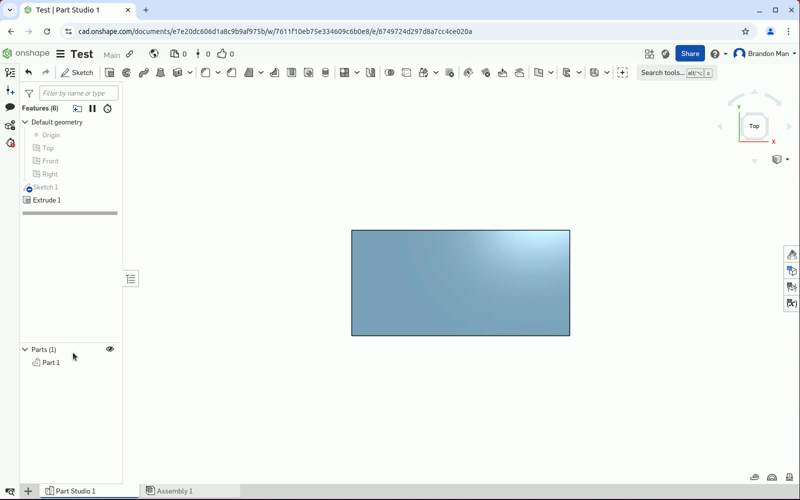
key(y)
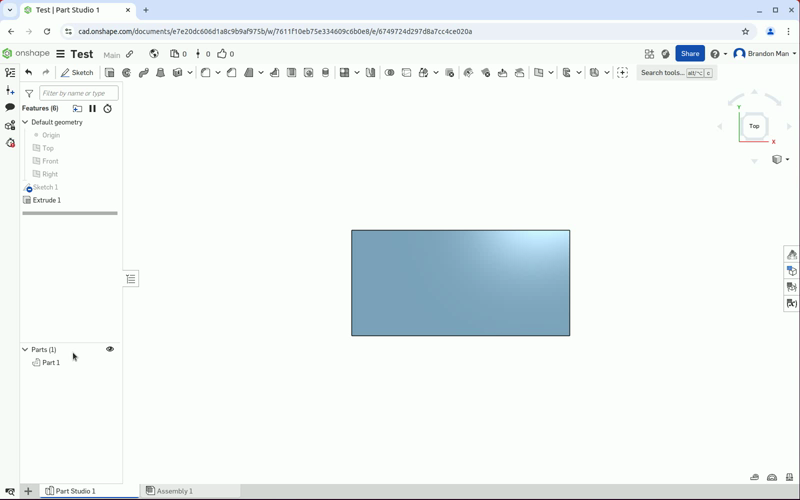
key(shift+p)
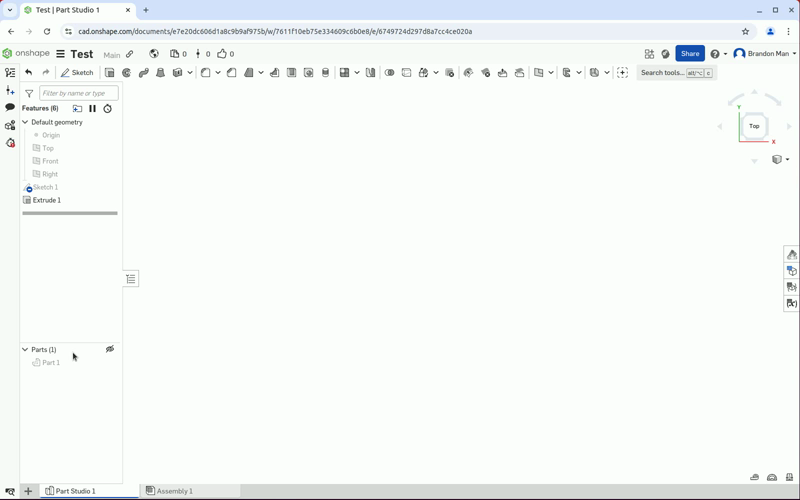
key(space)
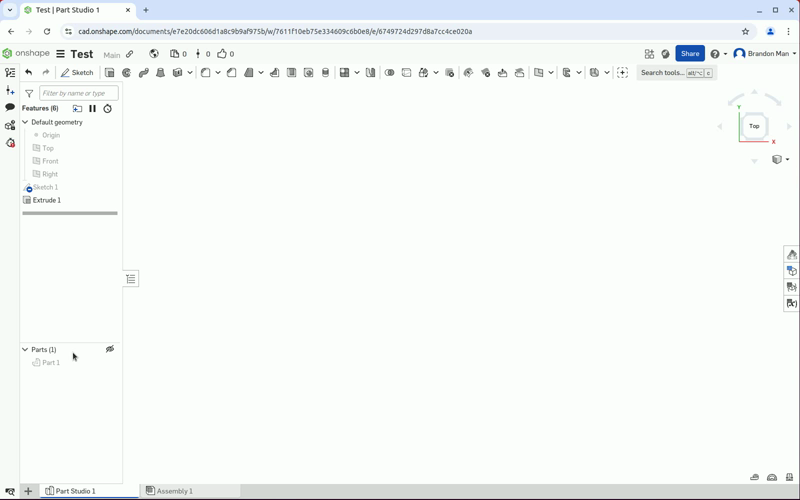
key_down(shift)
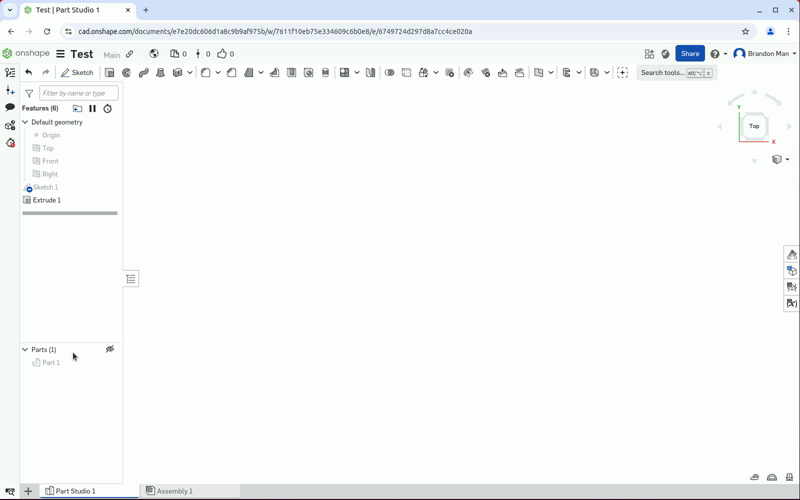
key(up)
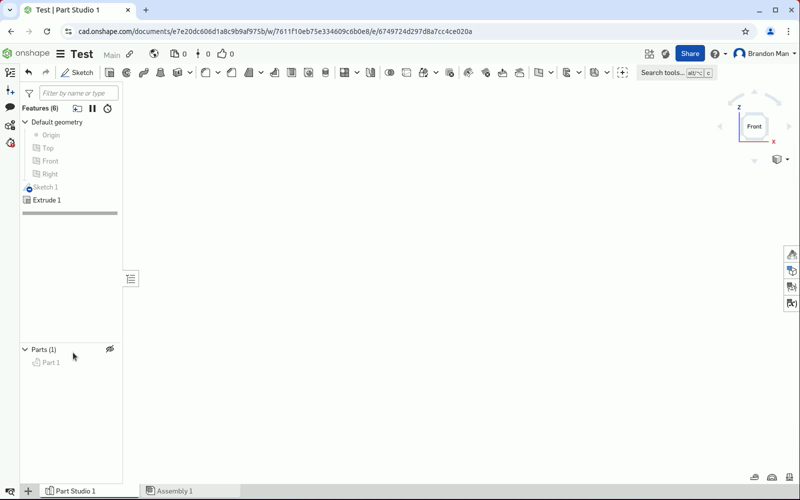
key_up(shift)
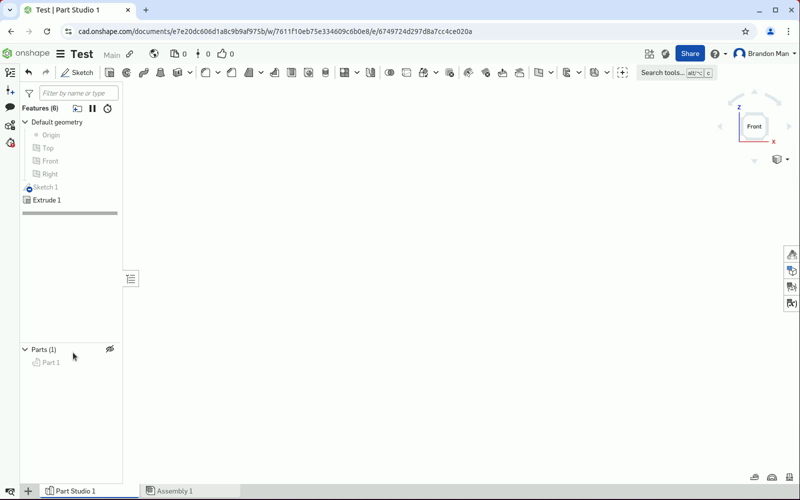
key(space)
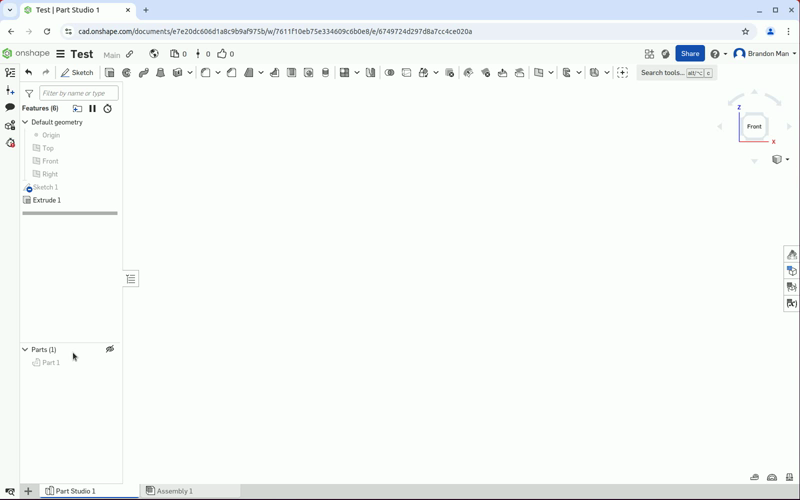
key_down(shift)
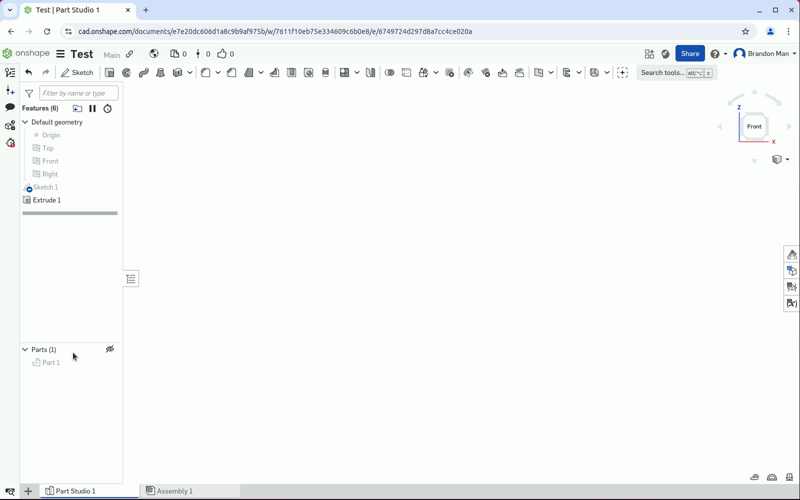
key(left)
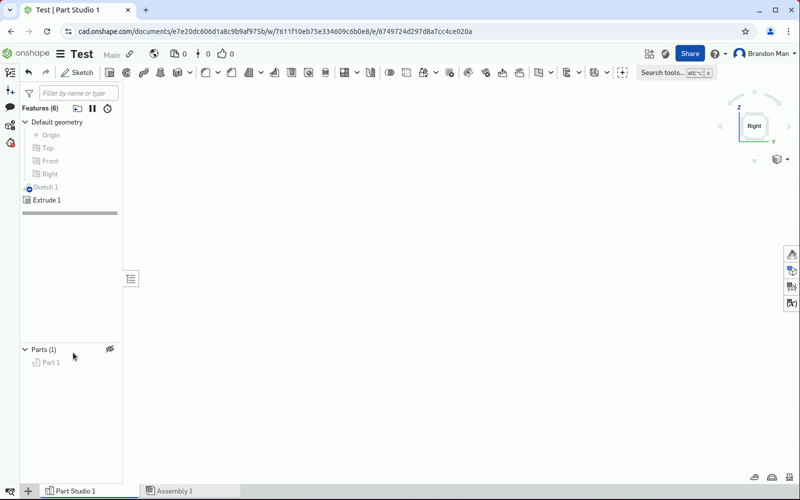
key_up(shift)
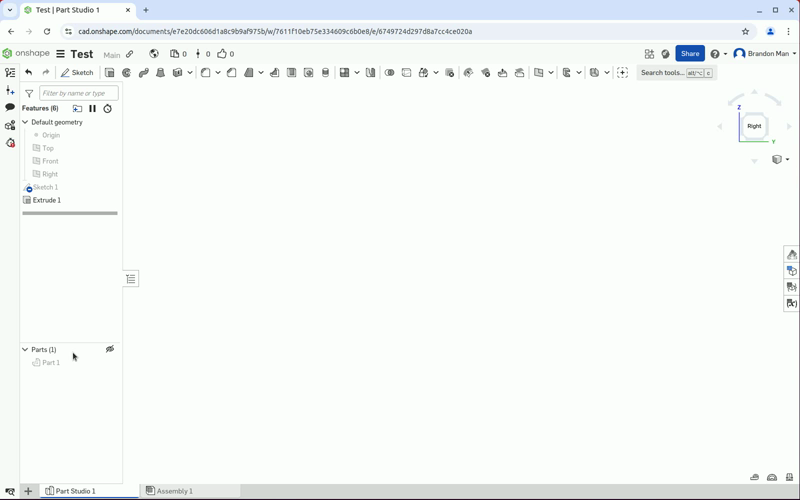
mouse_move(73, 352)
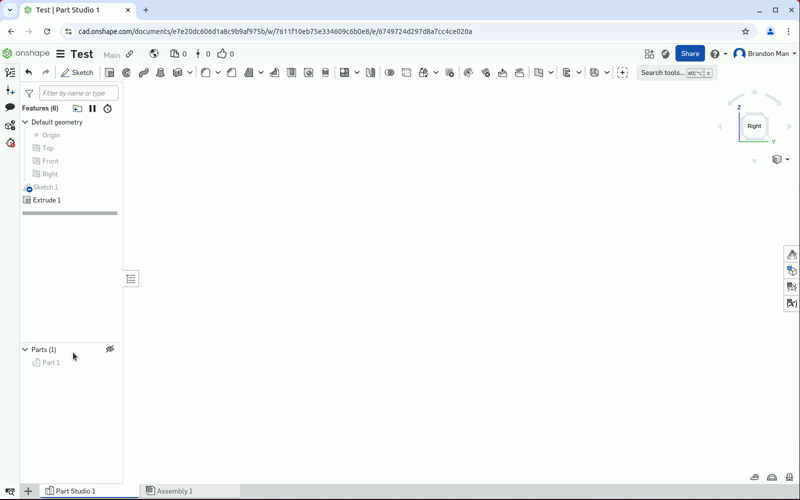
key(shift+y)
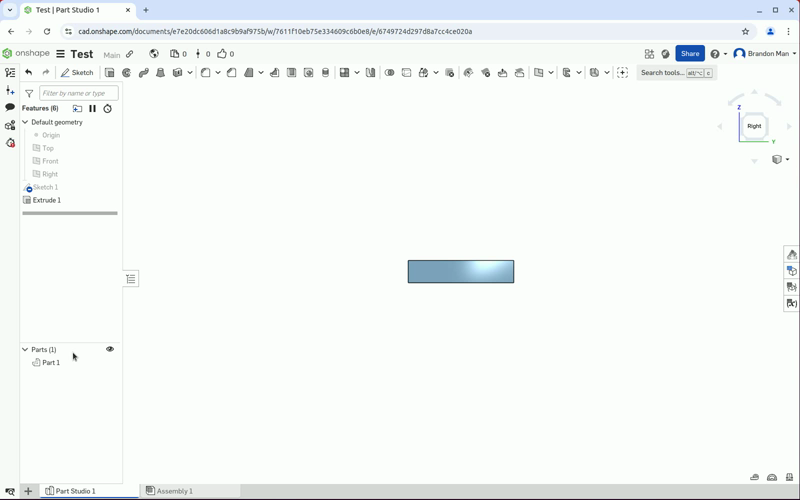
mouse_move(541, 75)
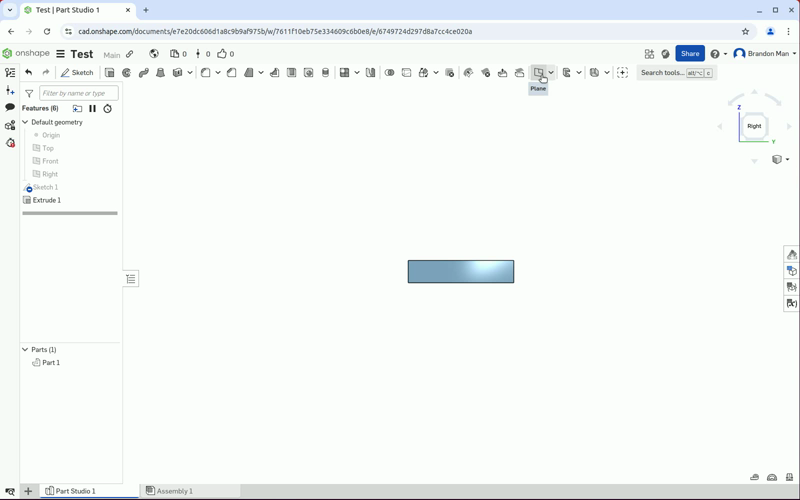
click(541, 75)
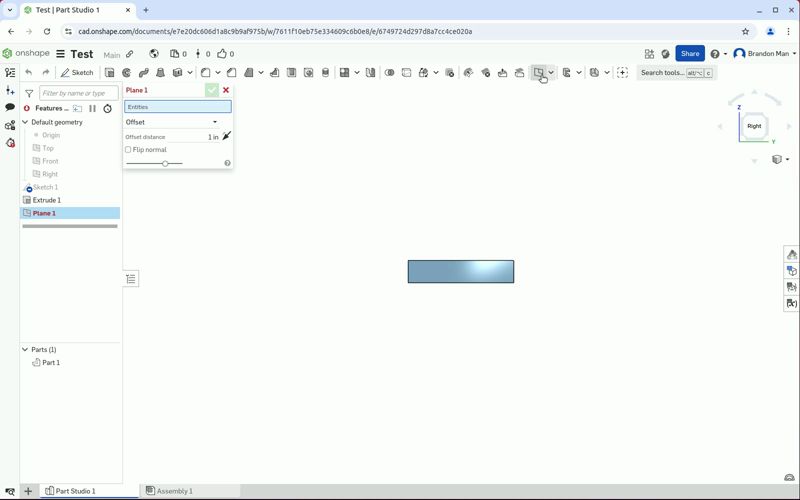
mouse_move(73, 176)
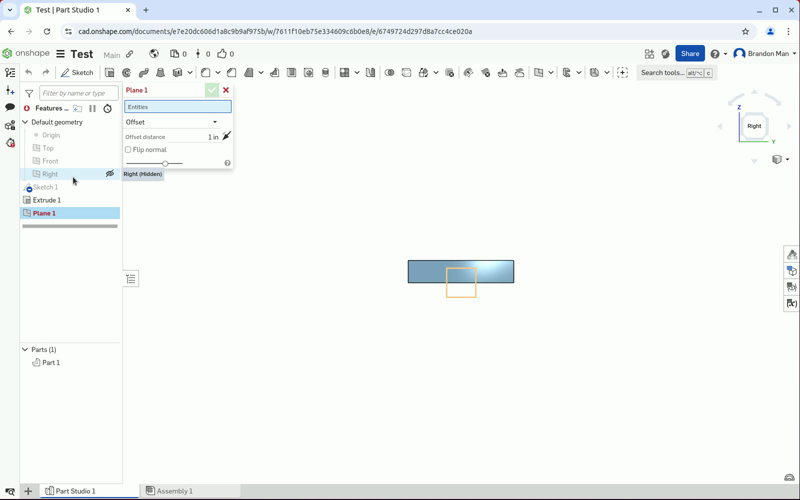
click(73, 176)
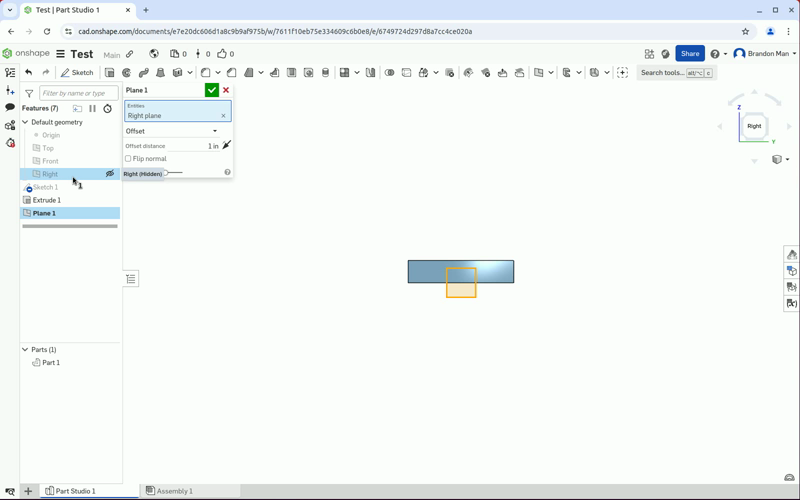
key(tab, 2)
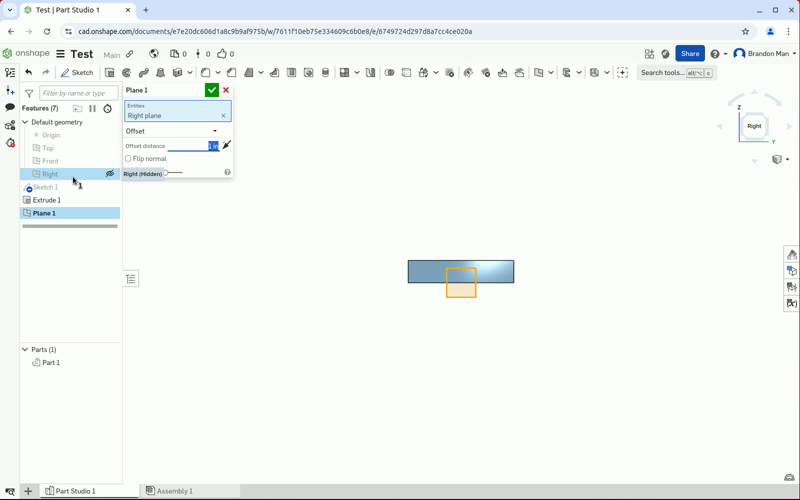
text(22.4)
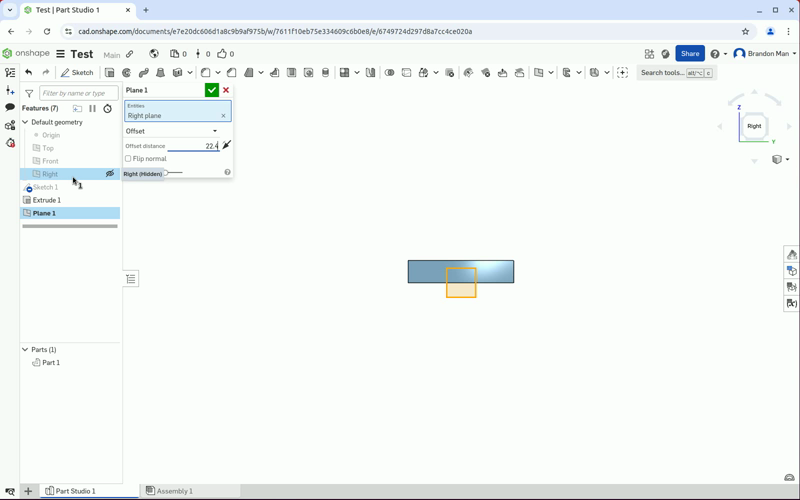
key(enter, 2)
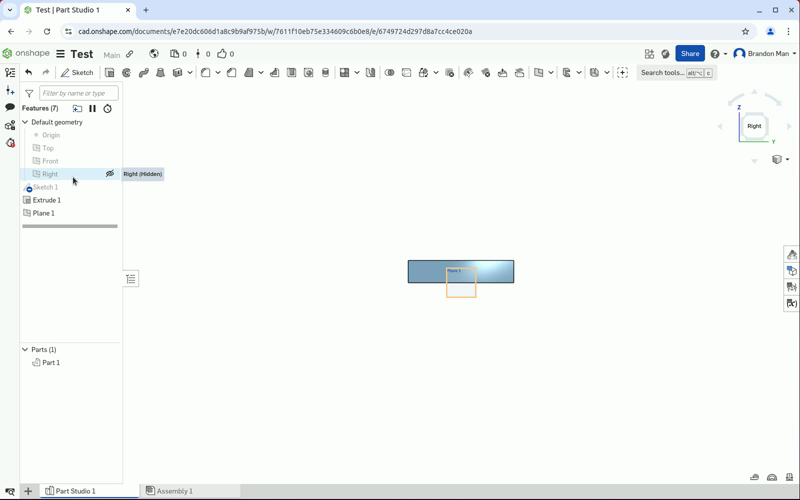
key(shift+s)
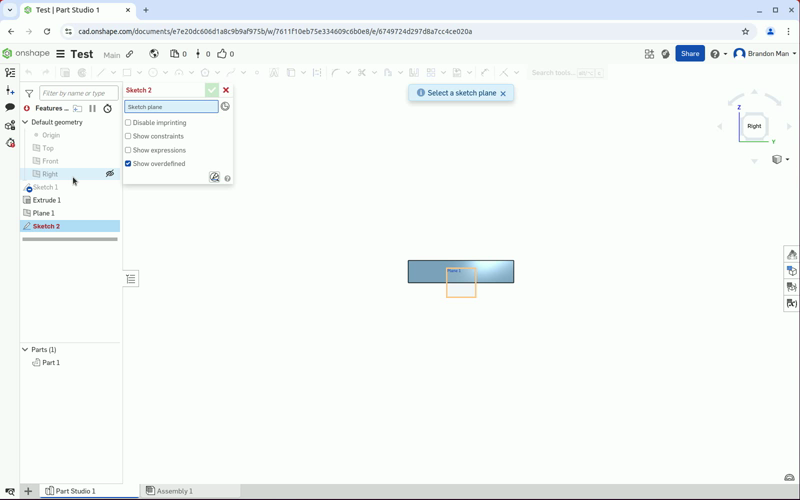
mouse_move(73, 215)
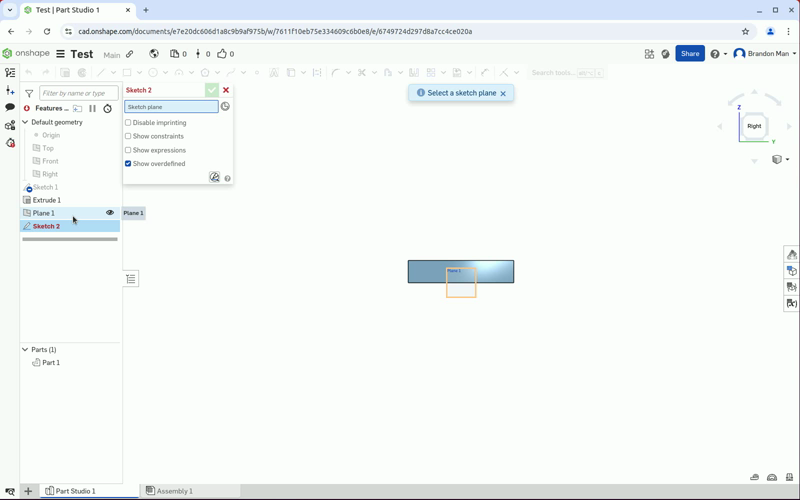
click(73, 215)
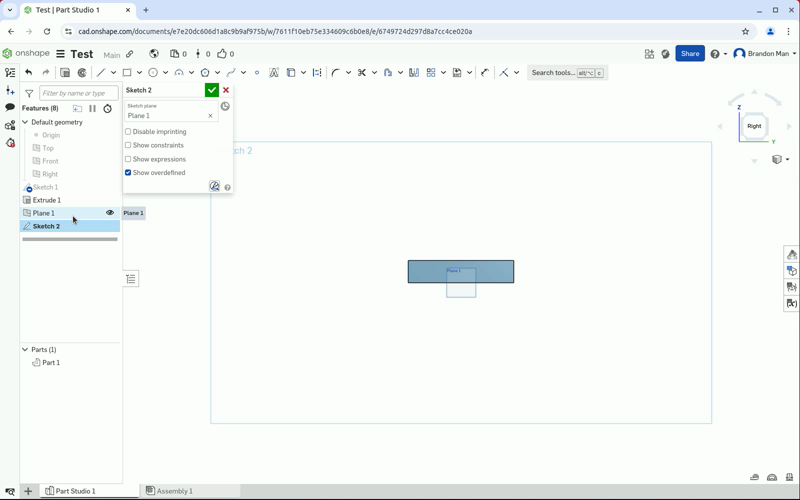
mouse_move(73, 352)
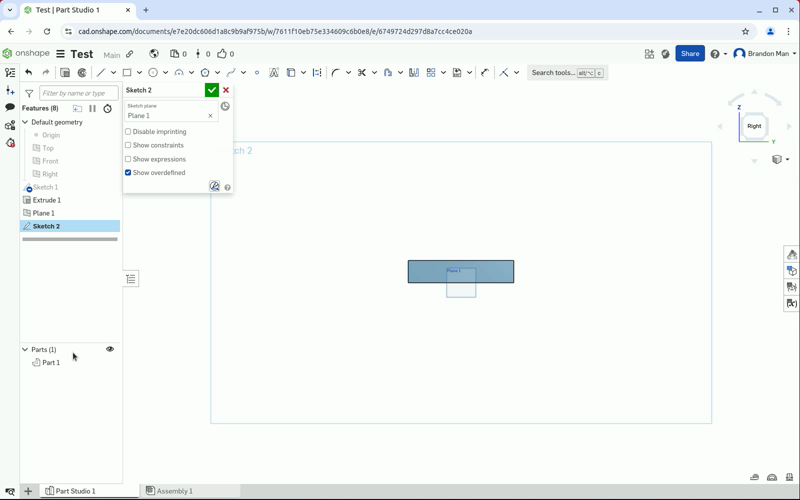
key(y)
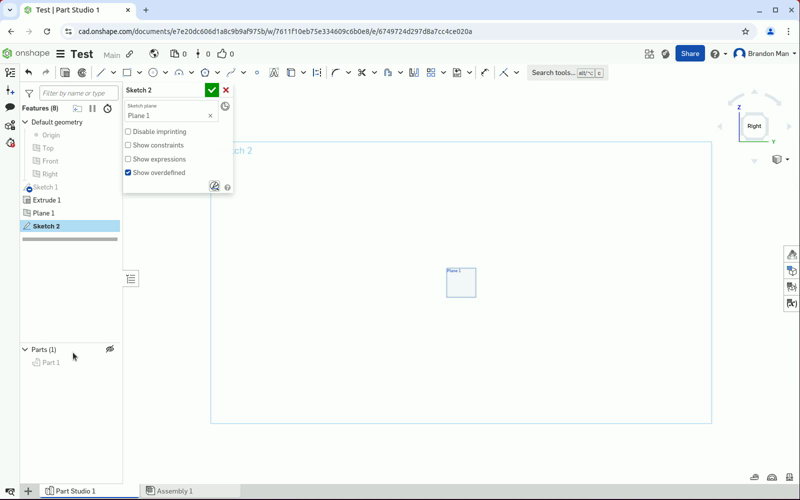
key(l)
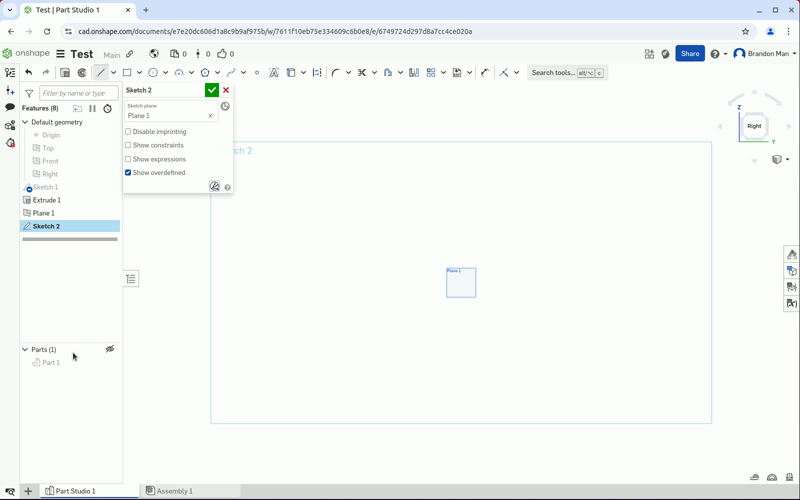
key_down(shift)
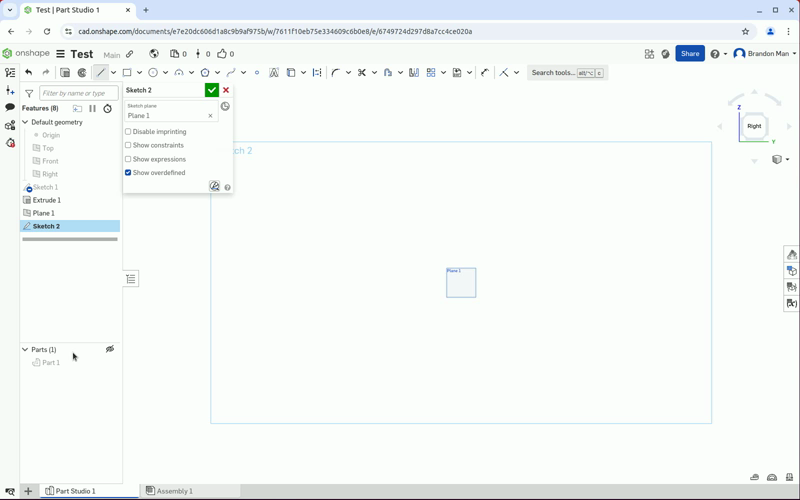
mouse_move(407, 282)
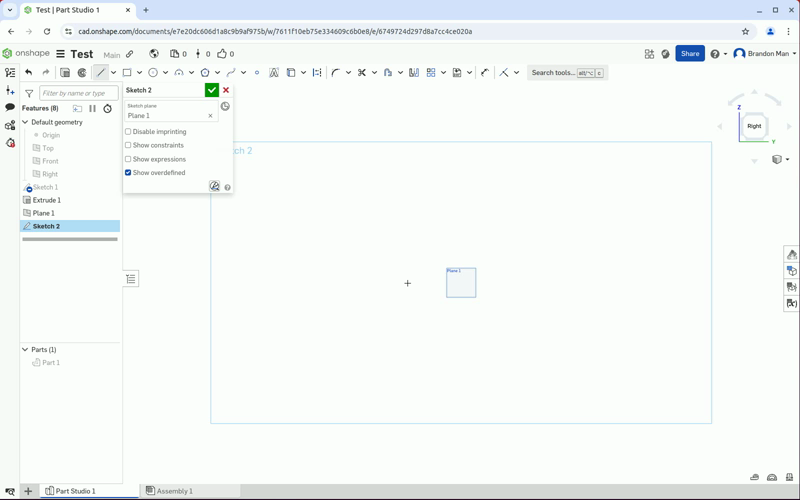
click(407, 282)
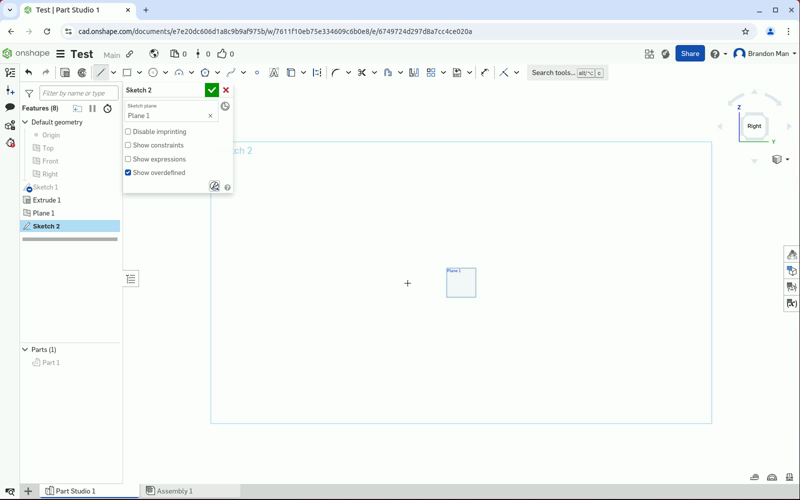
key_up(shift)
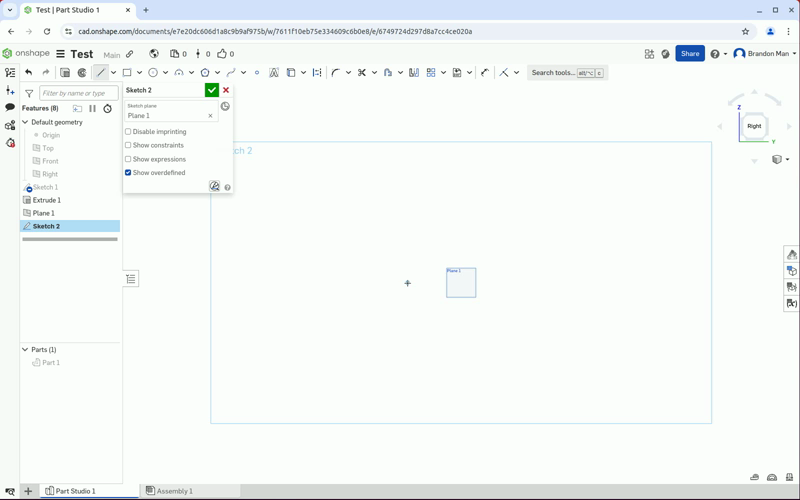
key_down(shift)
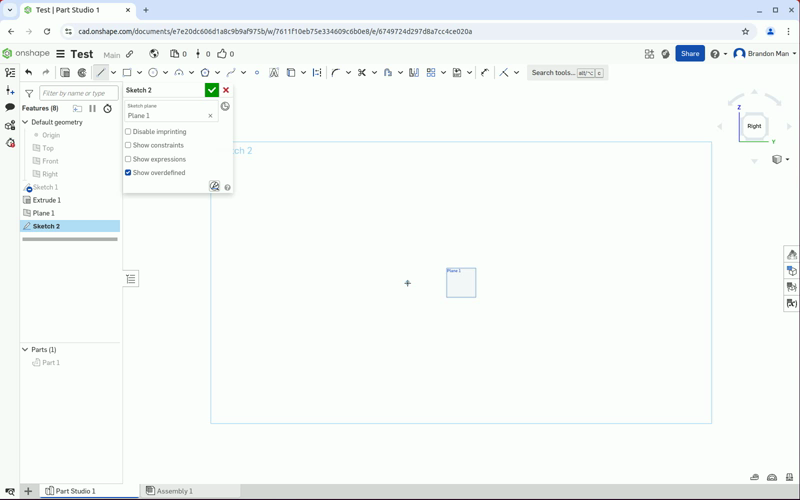
mouse_move(513, 282)
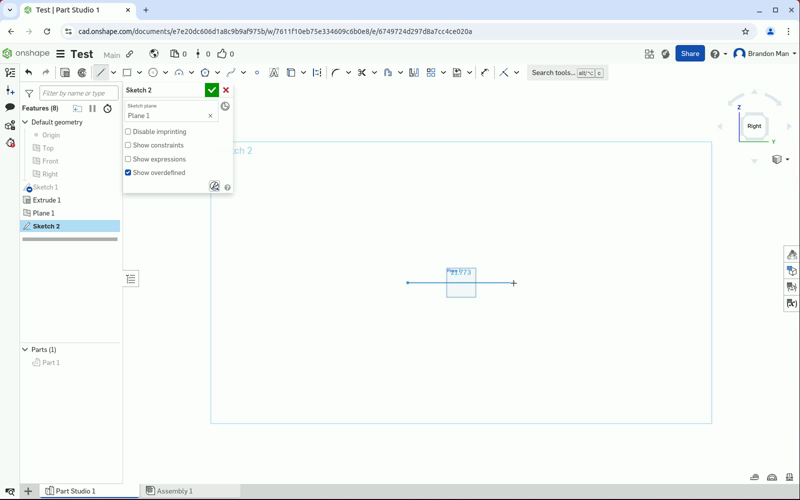
click(513, 282)
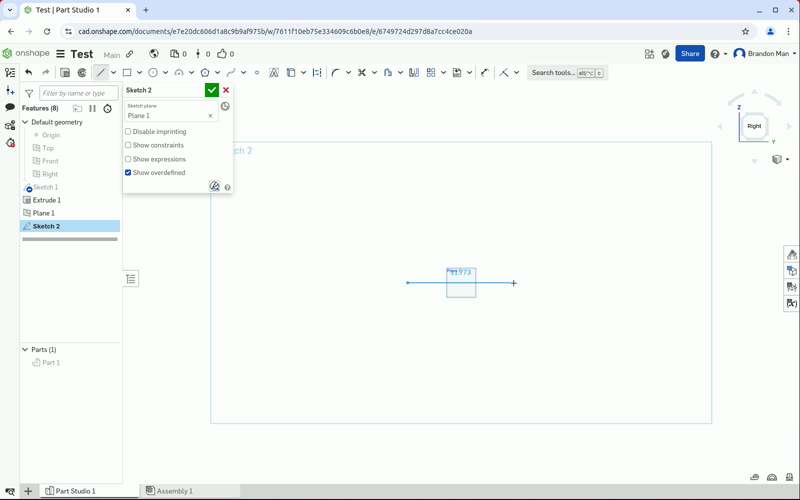
key_up(shift)
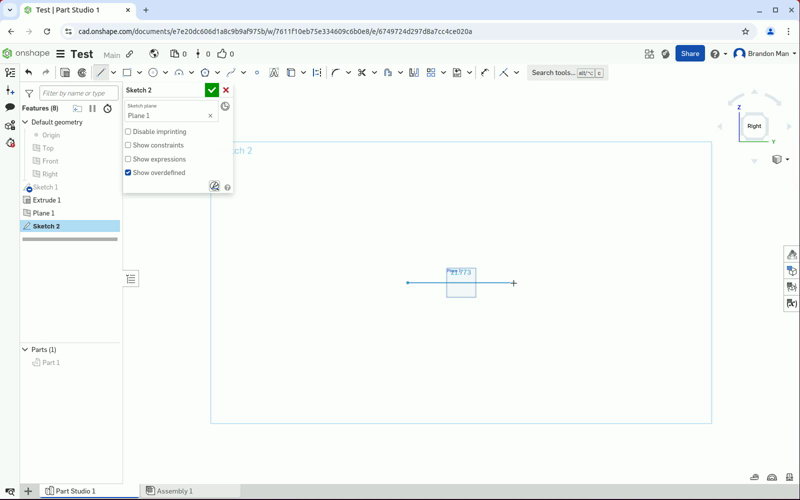
key_down(shift)
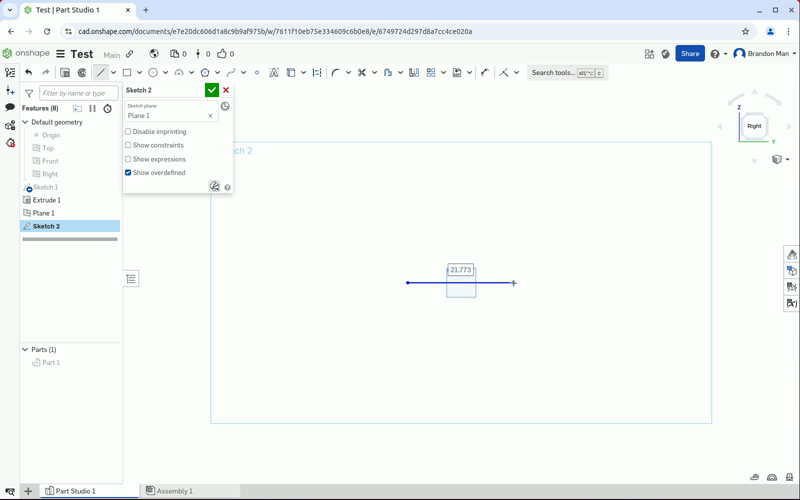
mouse_move(543, 282)
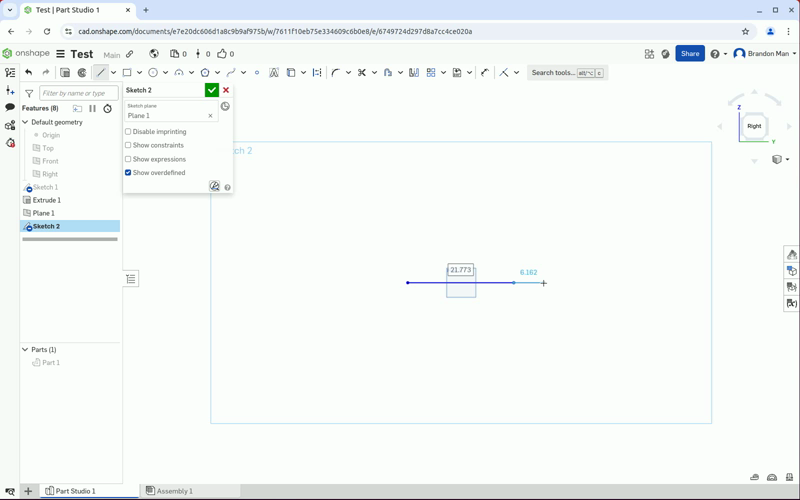
mouse_move(513, 260)
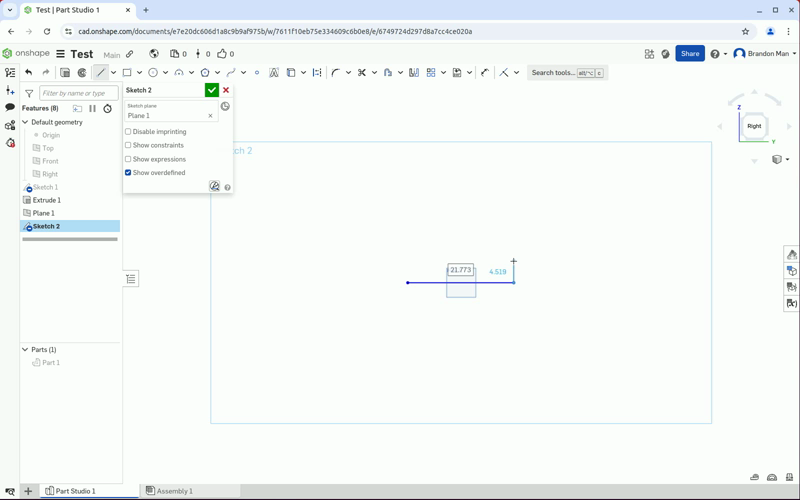
click(513, 260)
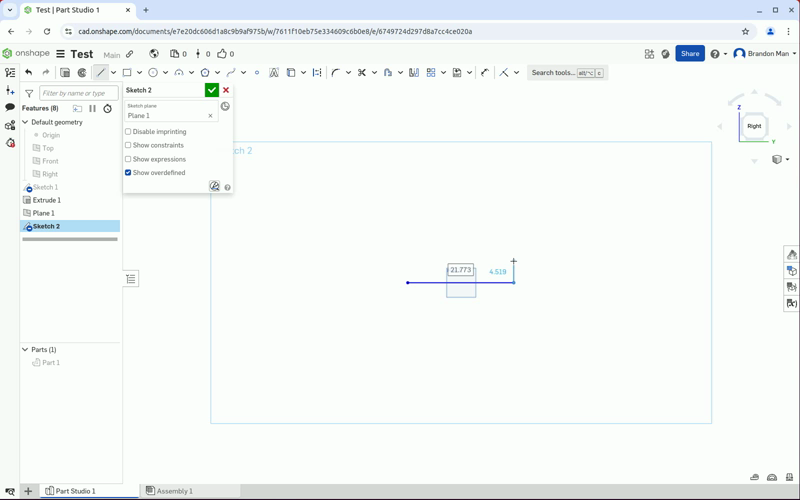
key_up(shift)
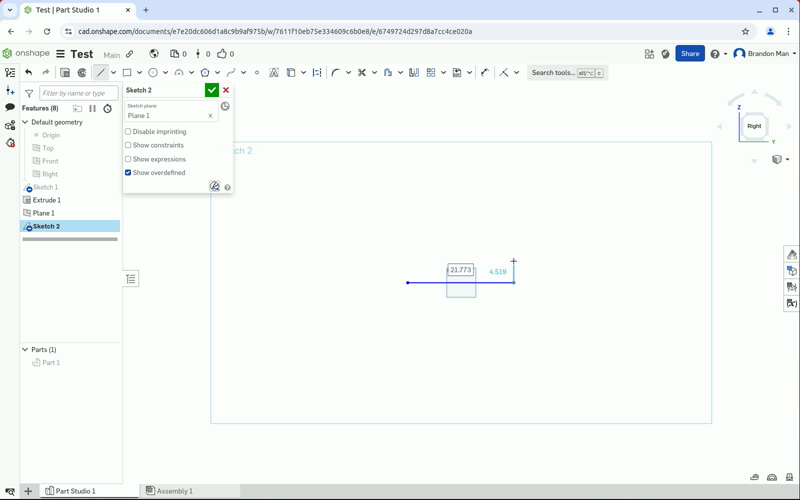
key_down(shift)
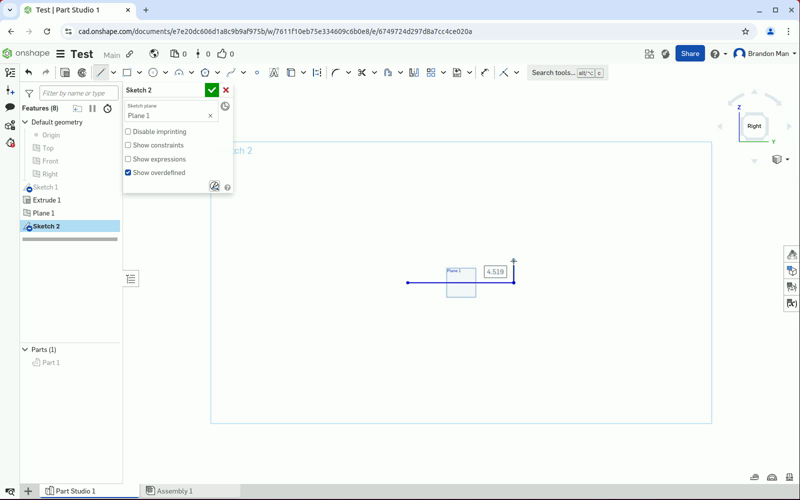
mouse_move(407, 260)
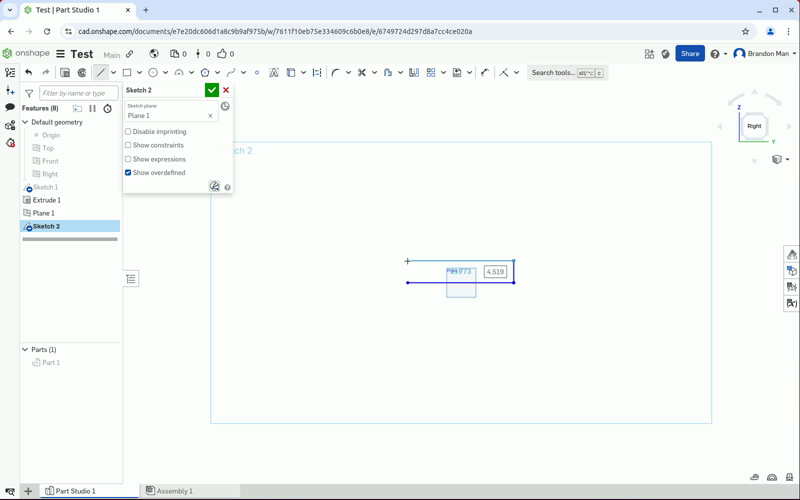
click(407, 260)
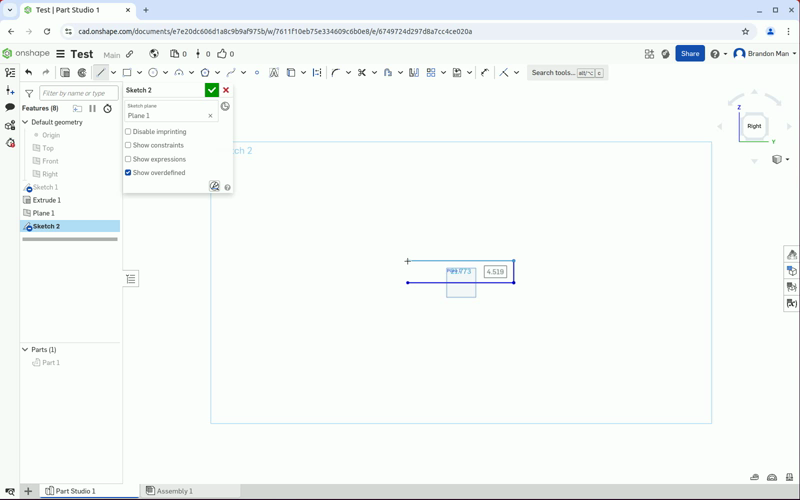
key_up(shift)
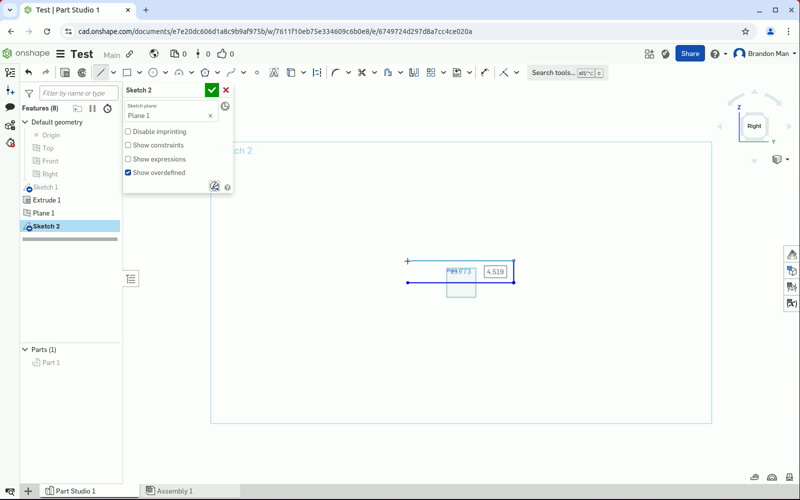
mouse_move(437, 260)
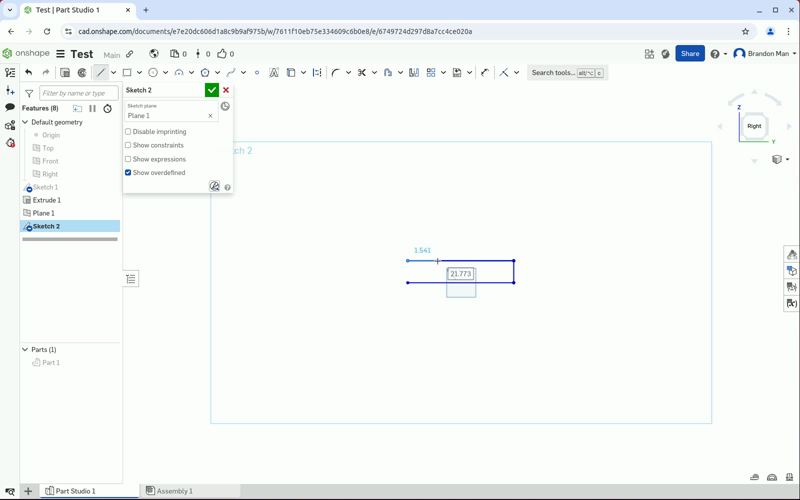
key_down(shift)
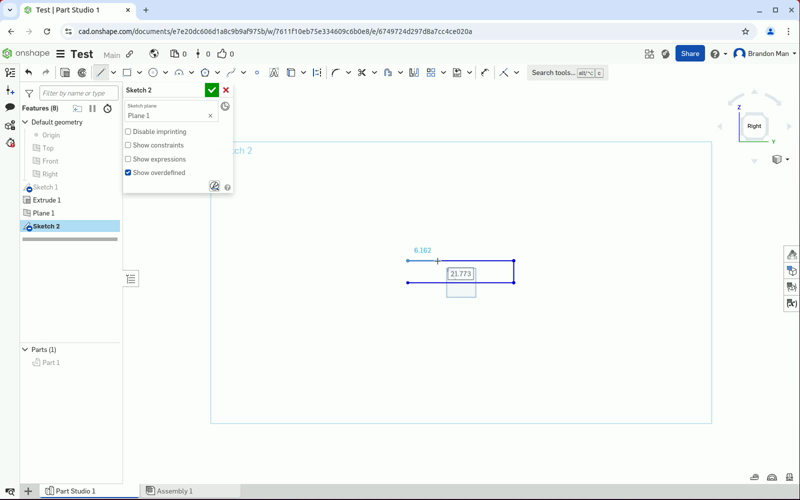
mouse_move(407, 282)
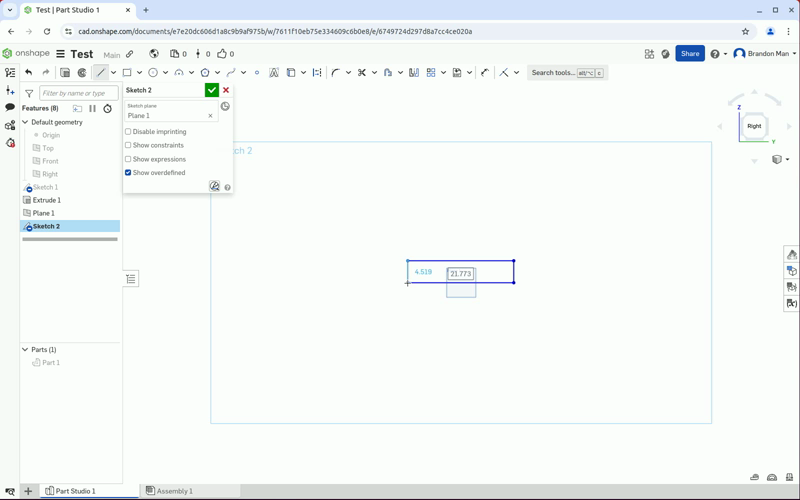
key_up(shift)
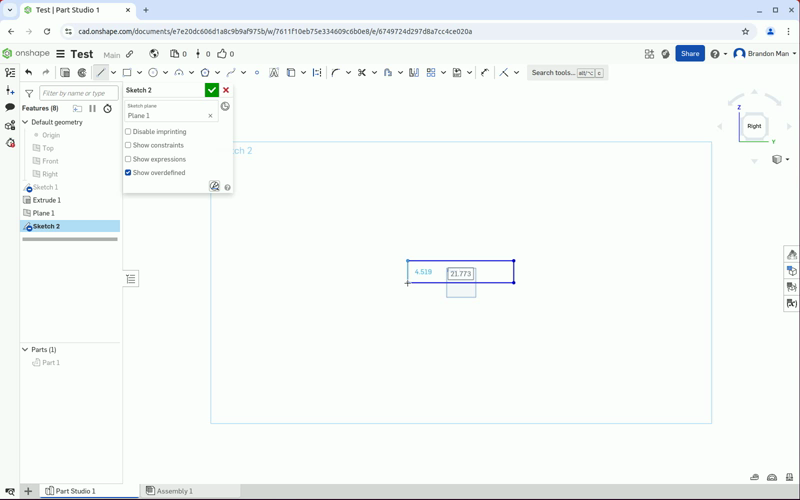
click(407, 282)
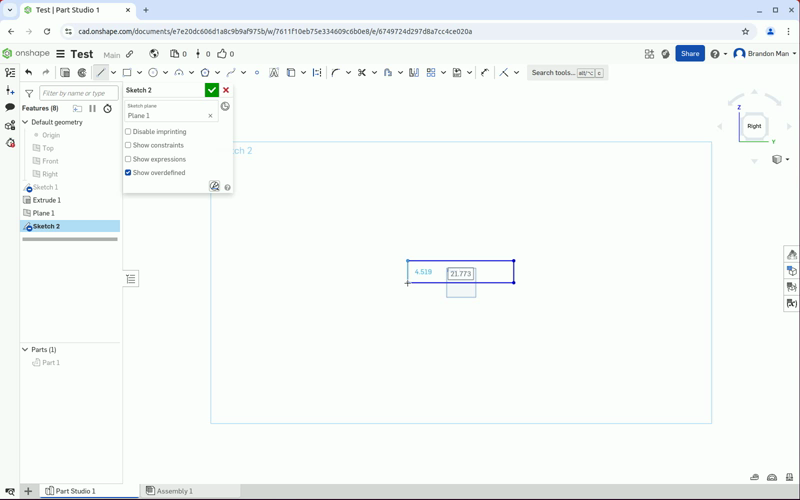
key(esc)
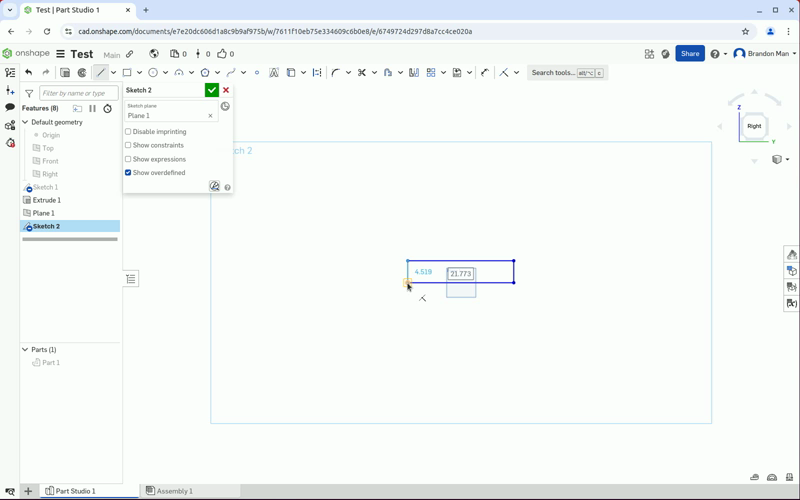
mouse_move(494, 279)
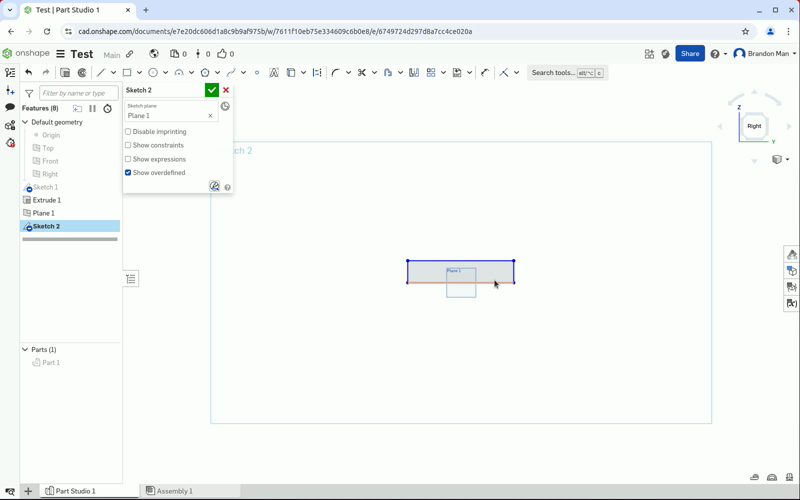
click(494, 279)
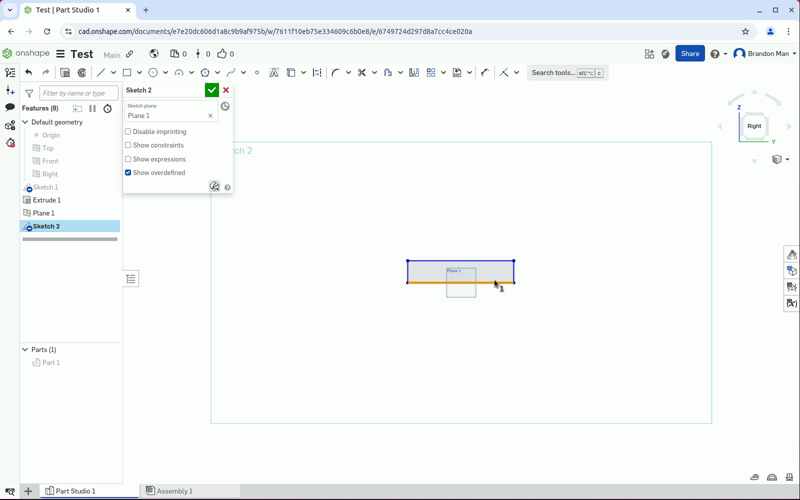
mouse_move(73, 352)
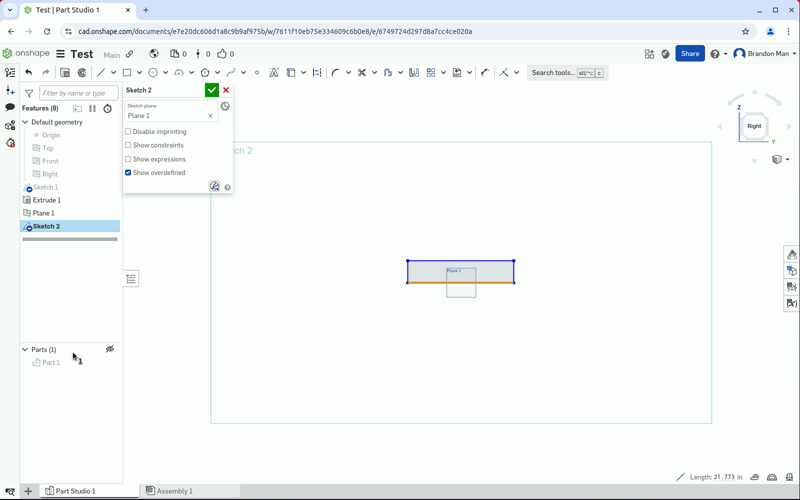
key(shift+y)
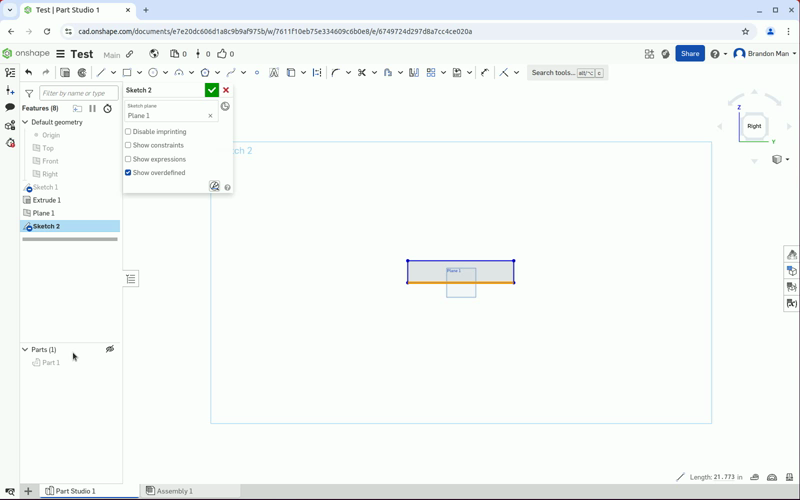
key(shift+e)
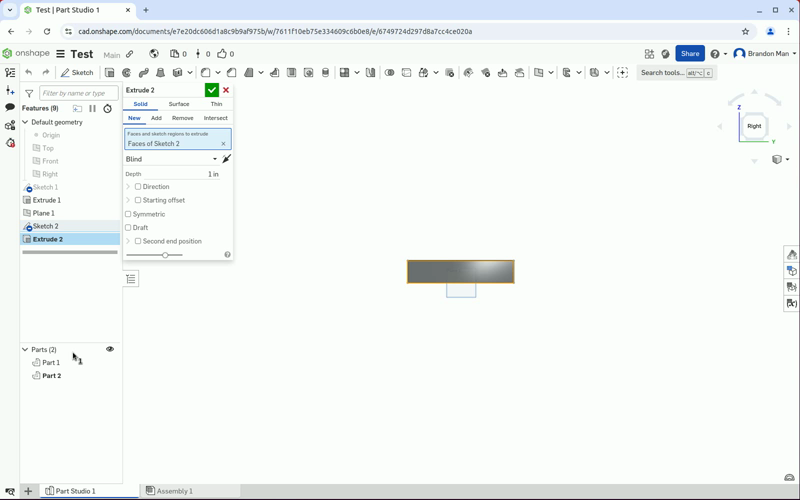
mouse_move(143, 106)
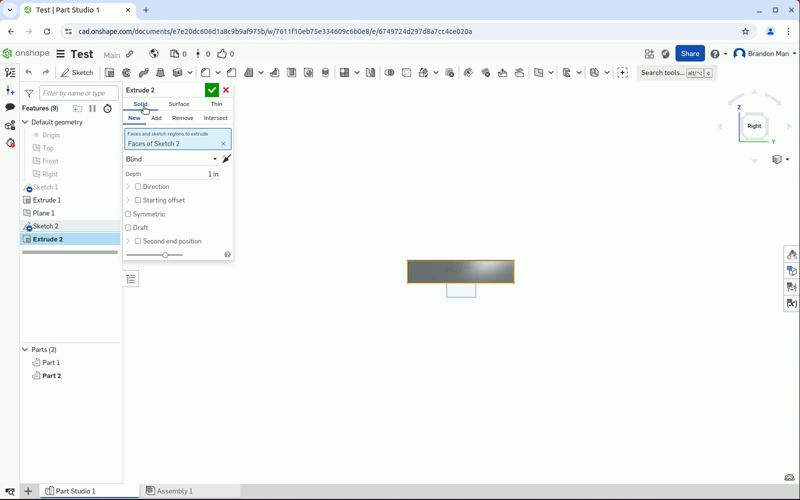
click(143, 106)
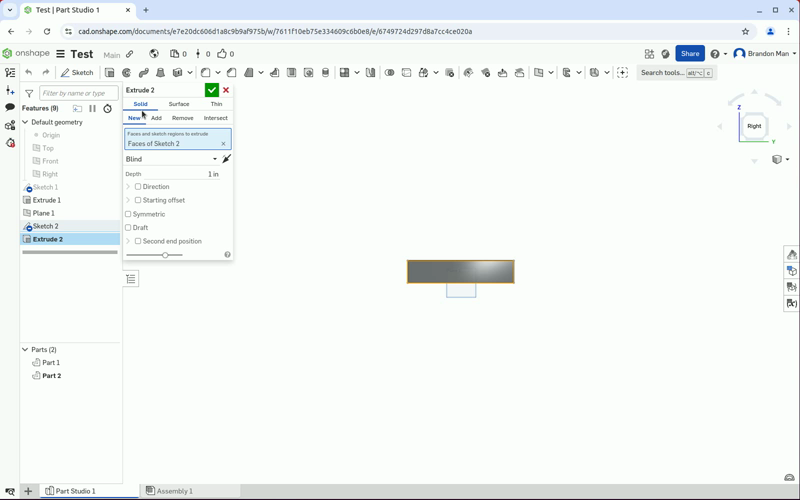
mouse_move(137, 120)
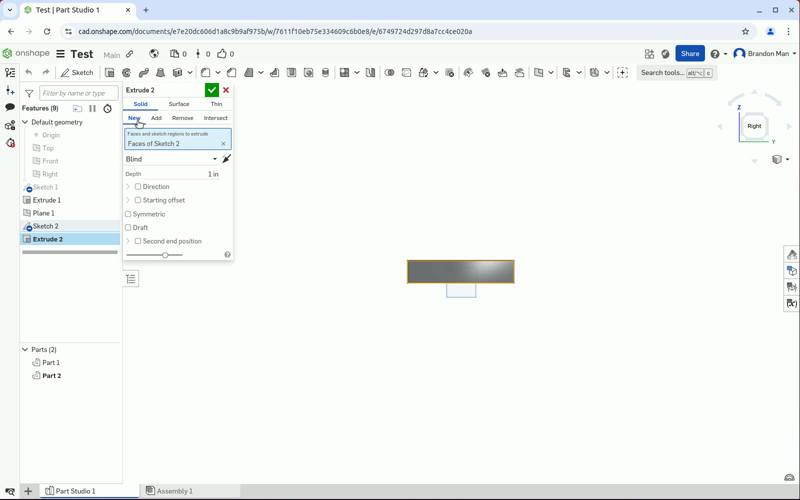
click(137, 120)
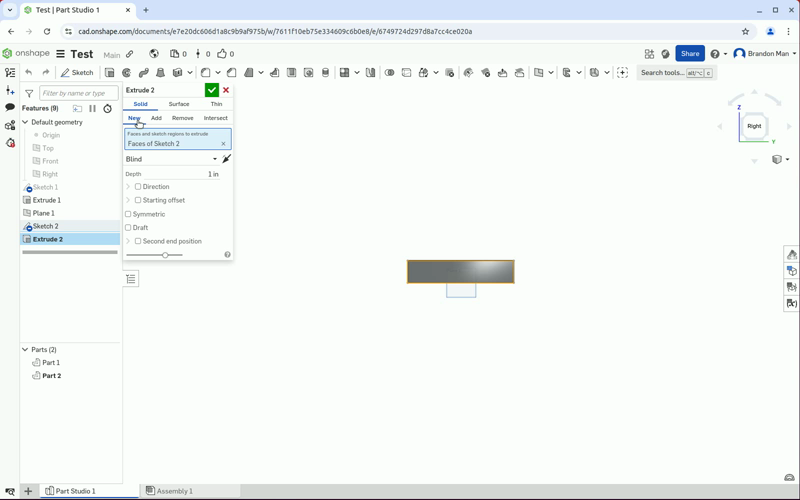
key(tab, 4)
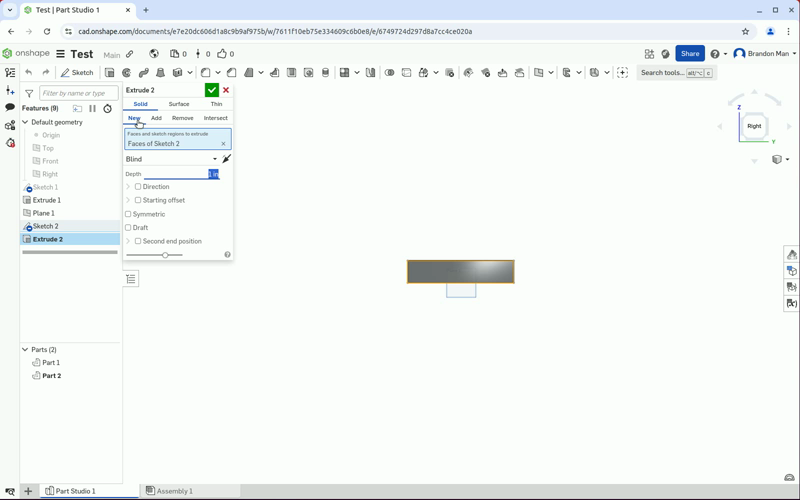
text(0.722)
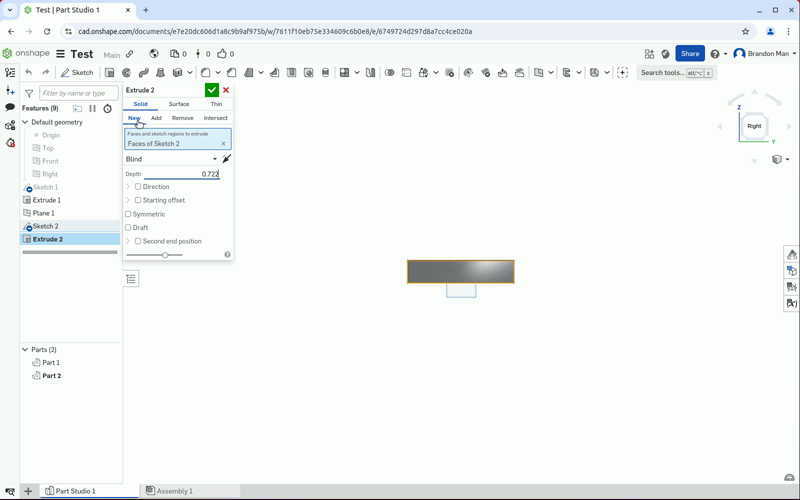
key(enter)
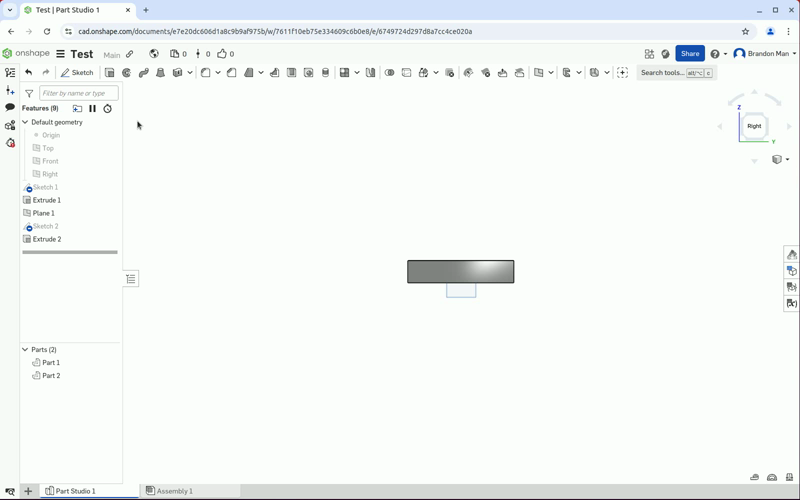
key(shift+h)
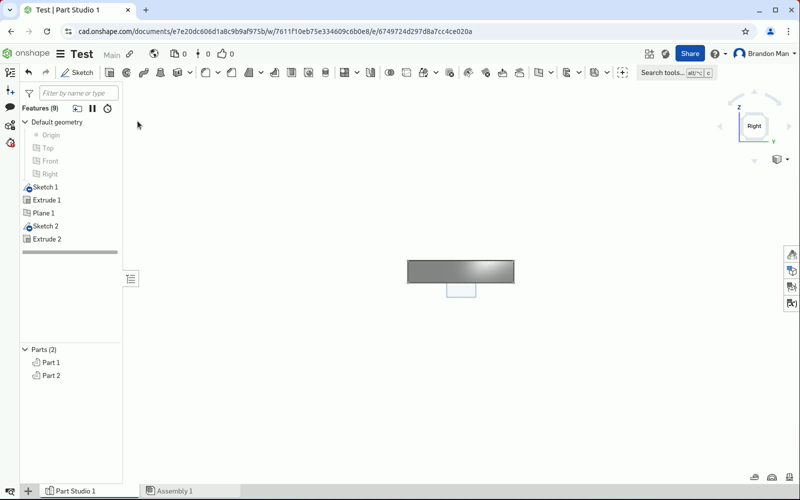
key(shift+h)
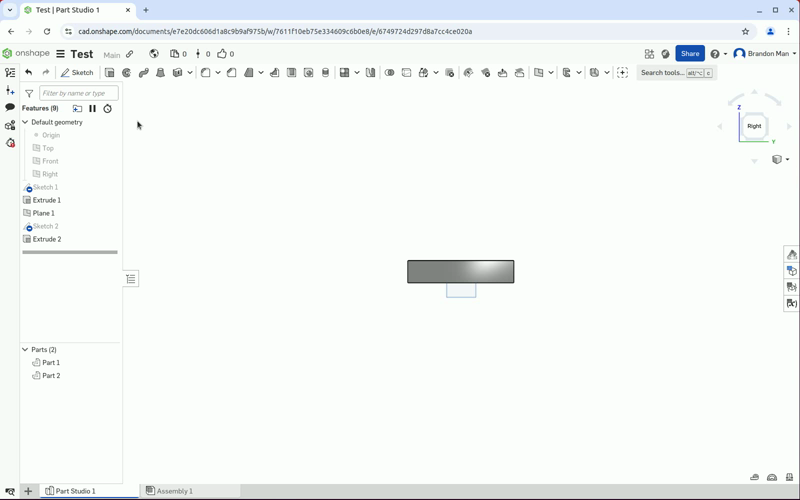
mouse_move(73, 189)
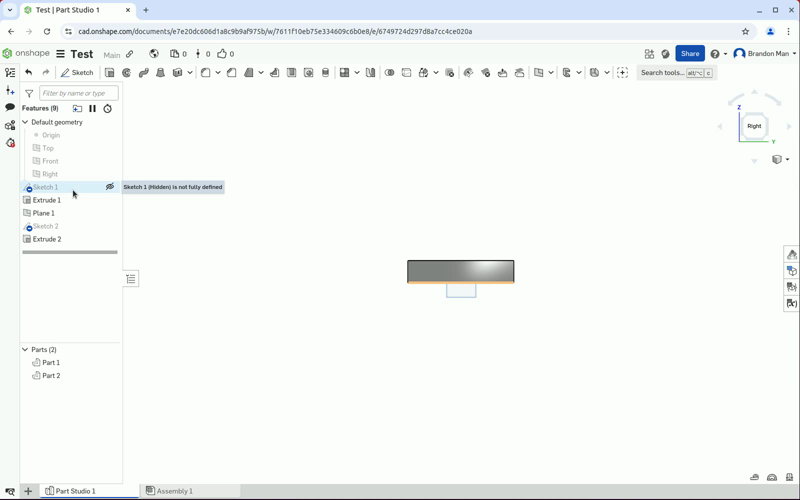
click(73, 189)
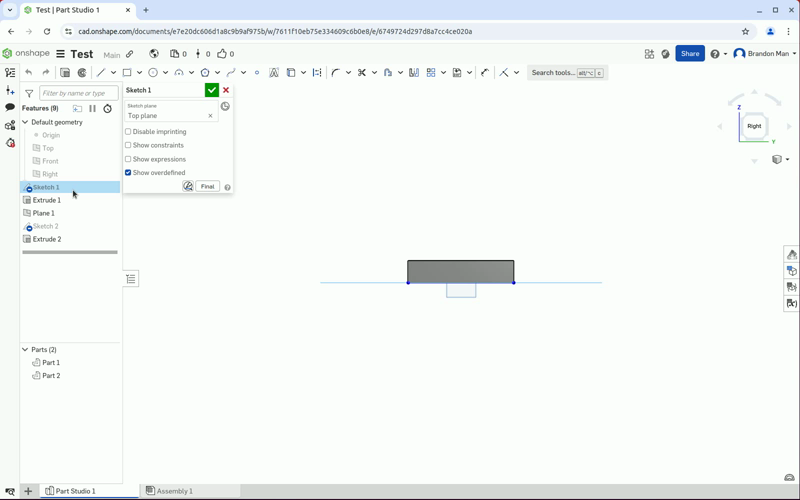
mouse_move(229, 92)
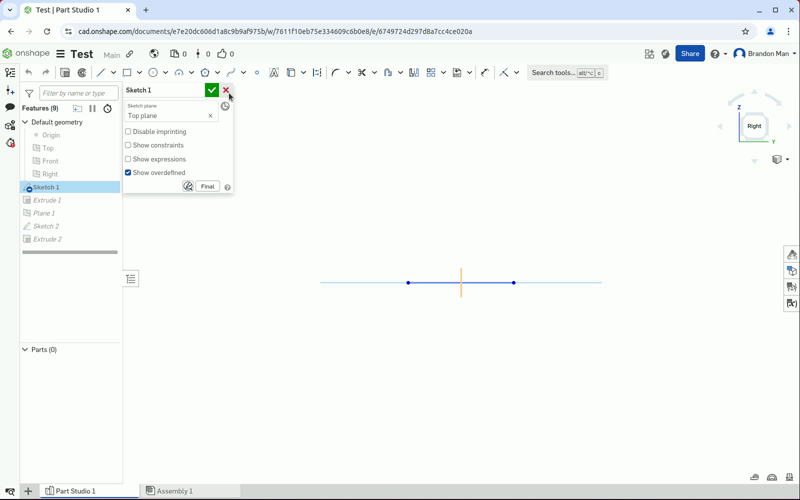
click(229, 92)
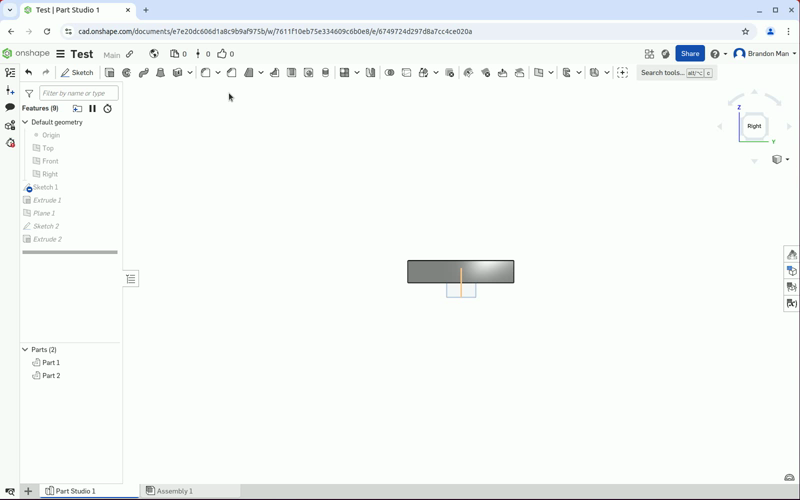
key(shift+s)
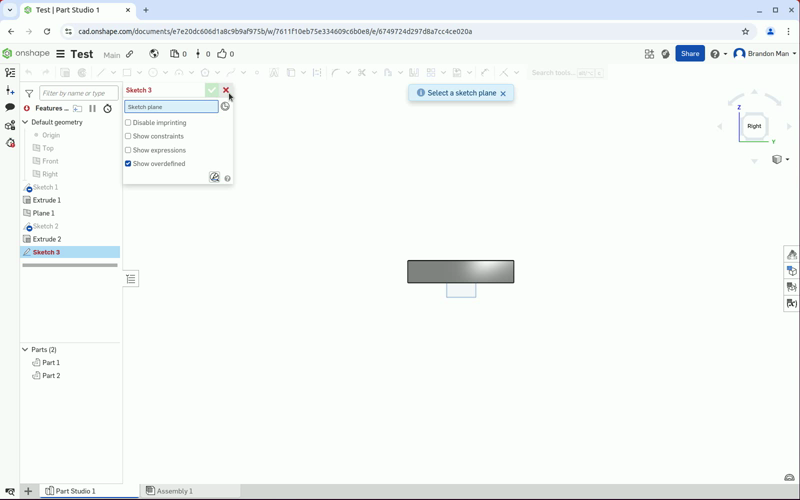
mouse_move(73, 215)
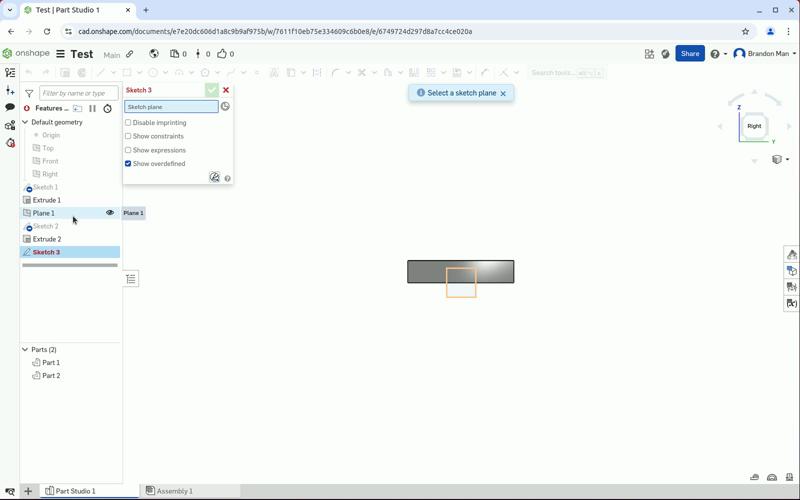
click(73, 215)
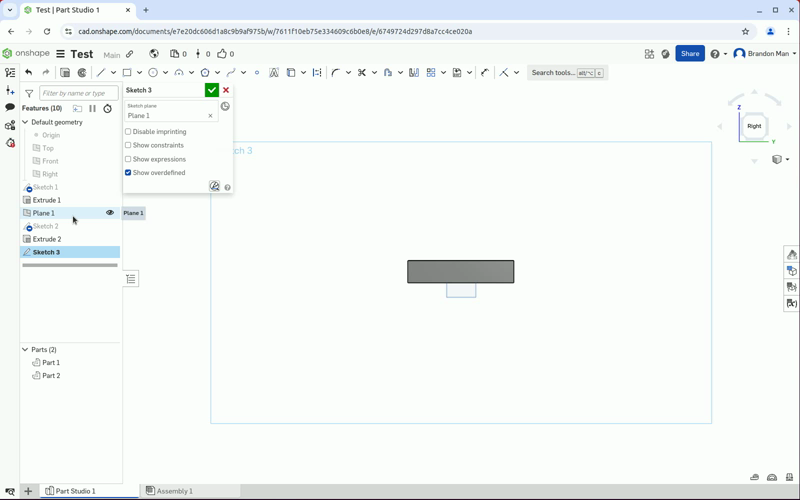
mouse_move(73, 352)
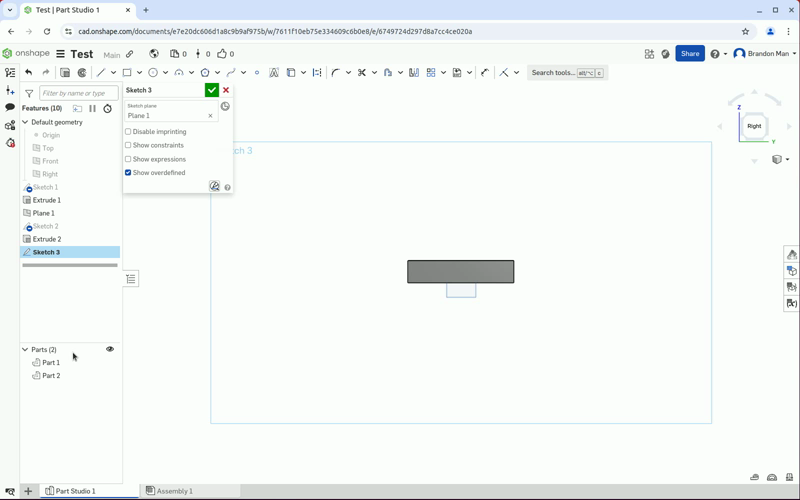
key(y)
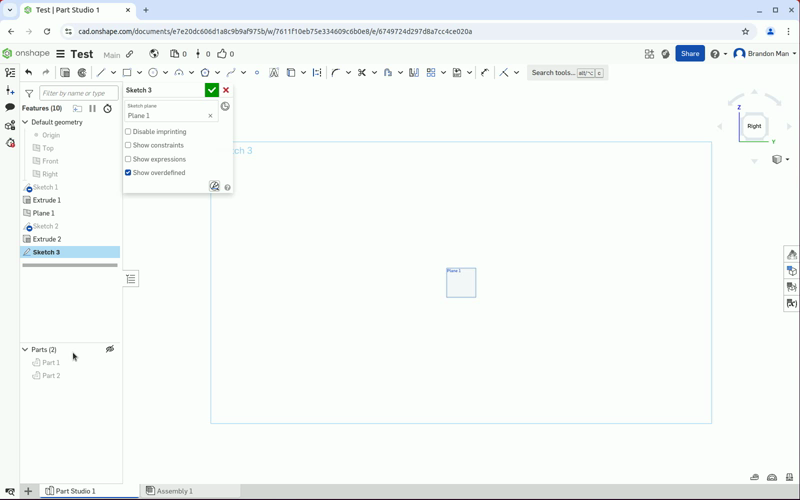
key(l)
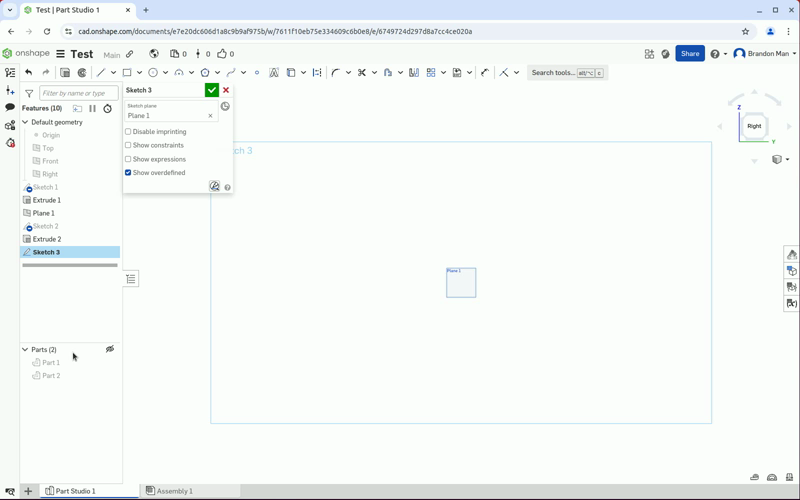
key_down(shift)
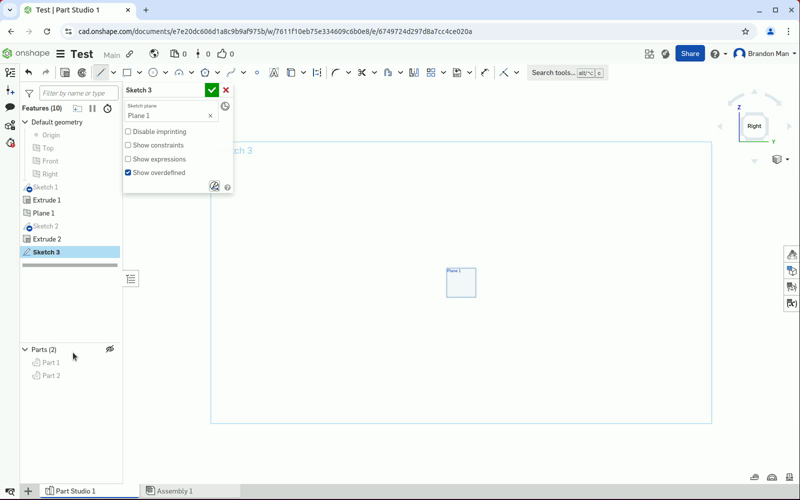
mouse_move(407, 260)
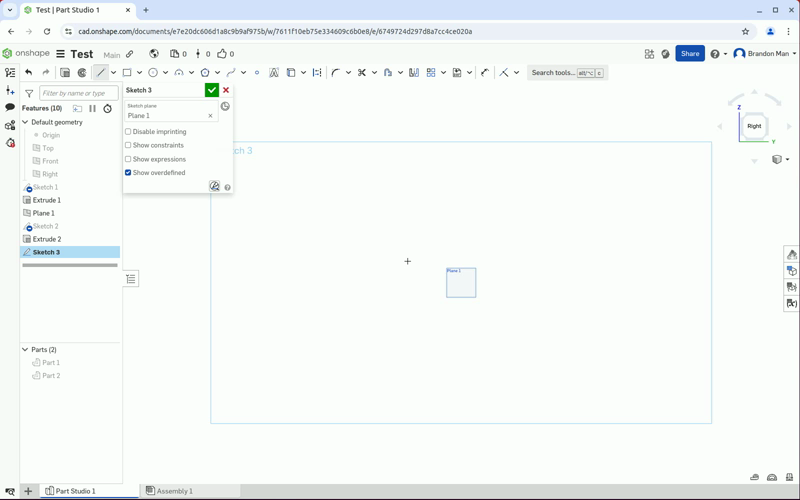
click(407, 260)
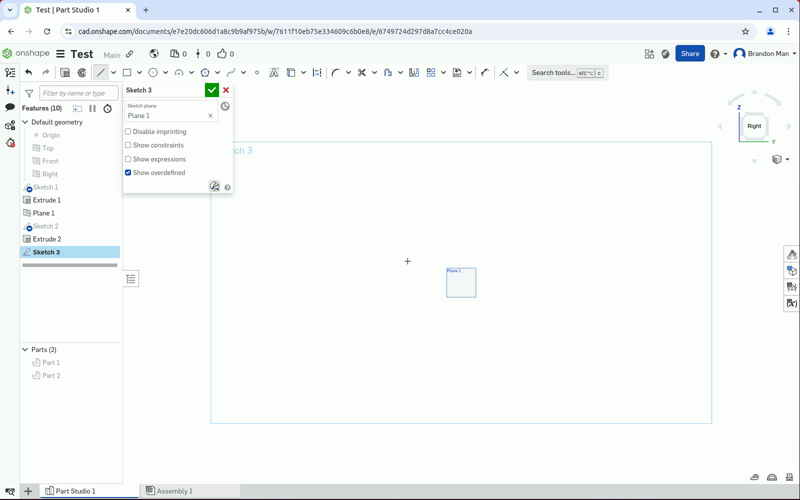
key_up(shift)
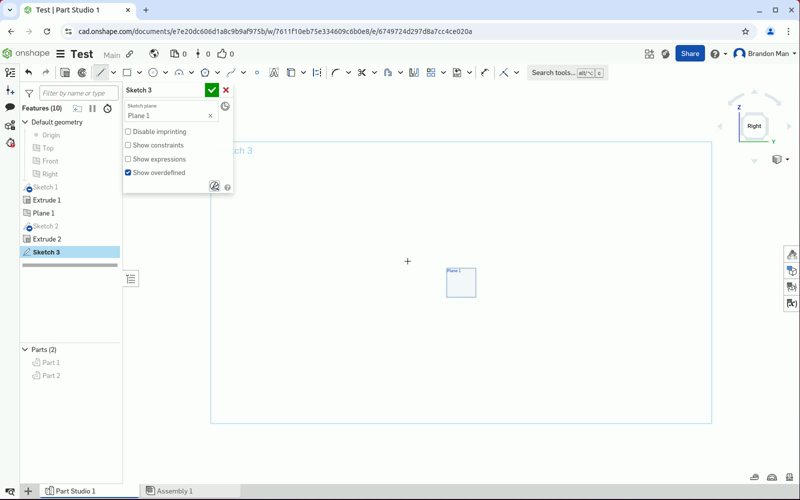
key_down(shift)
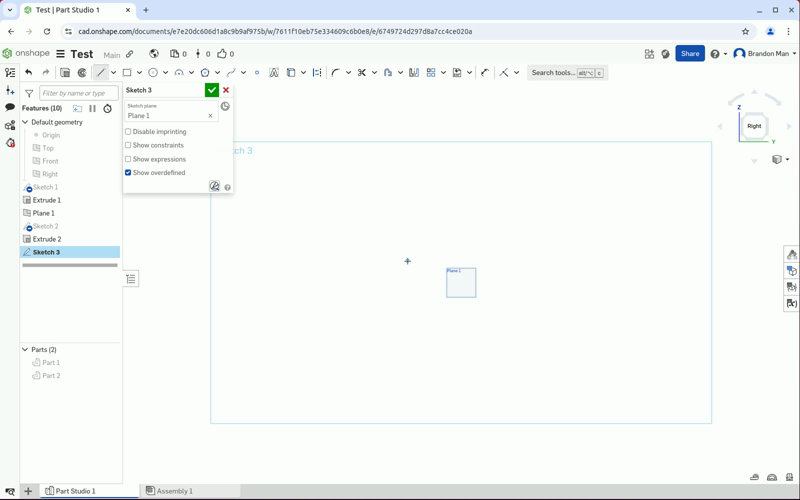
mouse_move(513, 260)
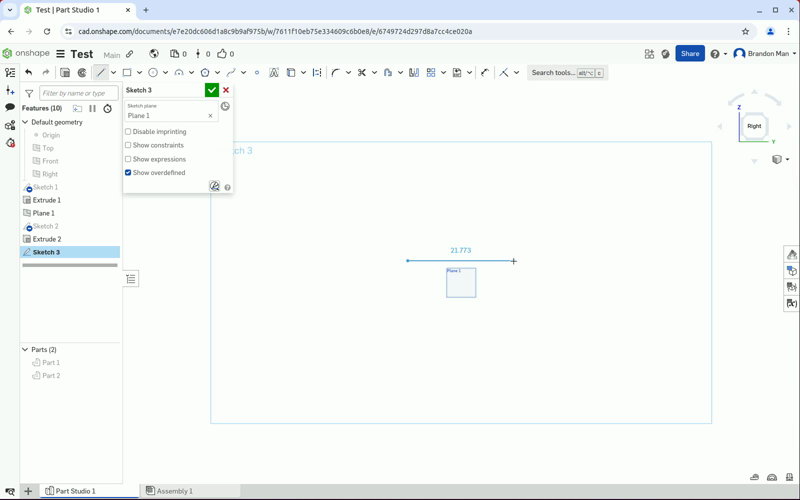
click(513, 260)
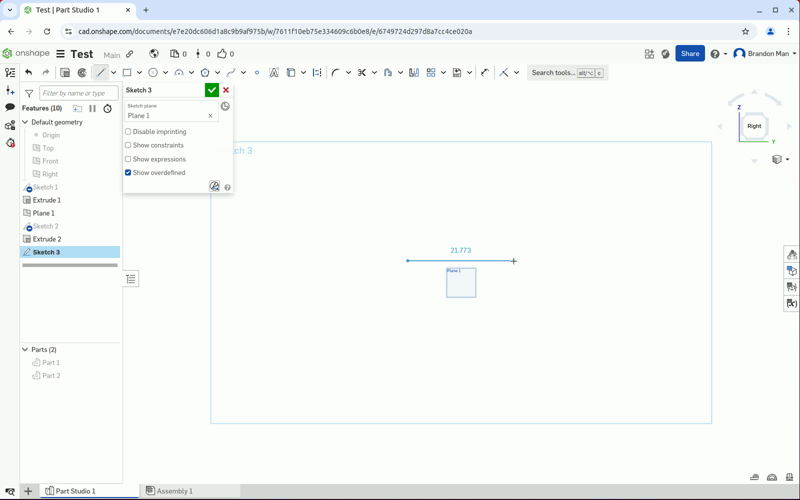
key_up(shift)
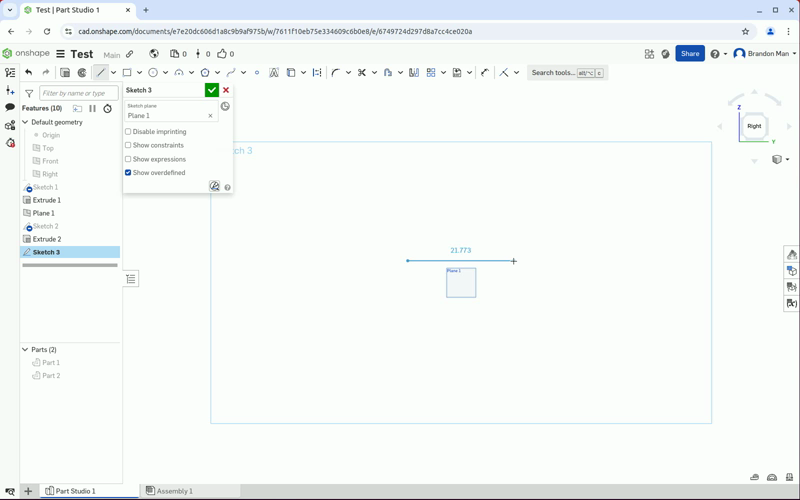
key_down(shift)
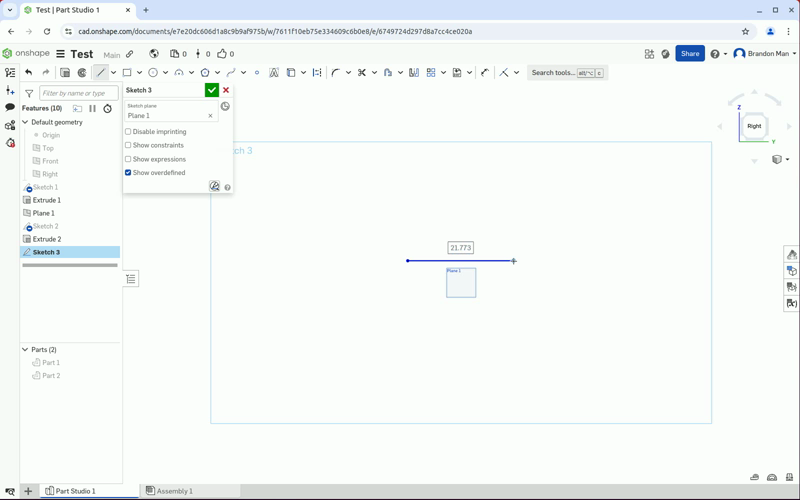
mouse_move(543, 260)
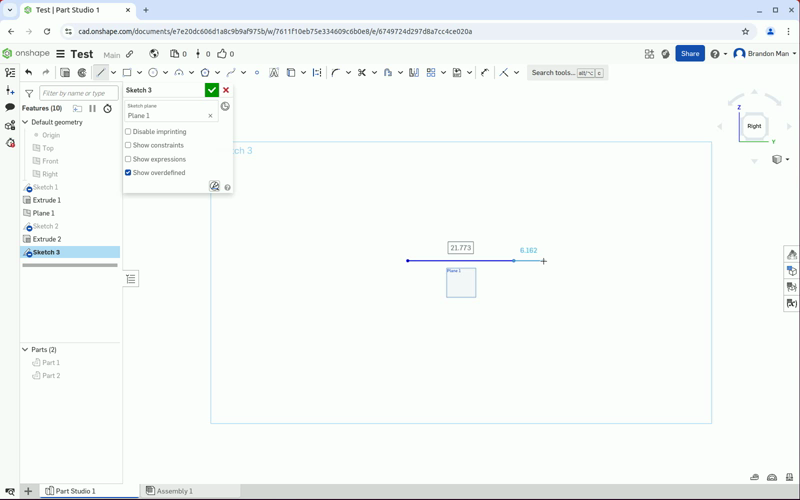
mouse_move(513, 257)
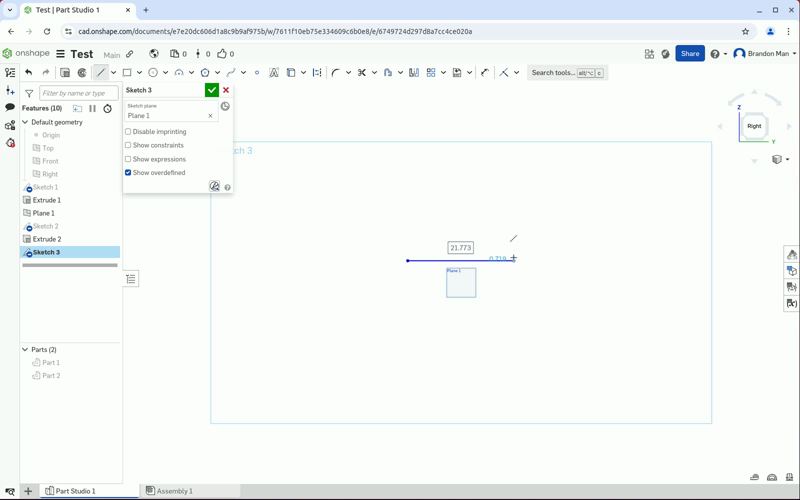
scroll(6)
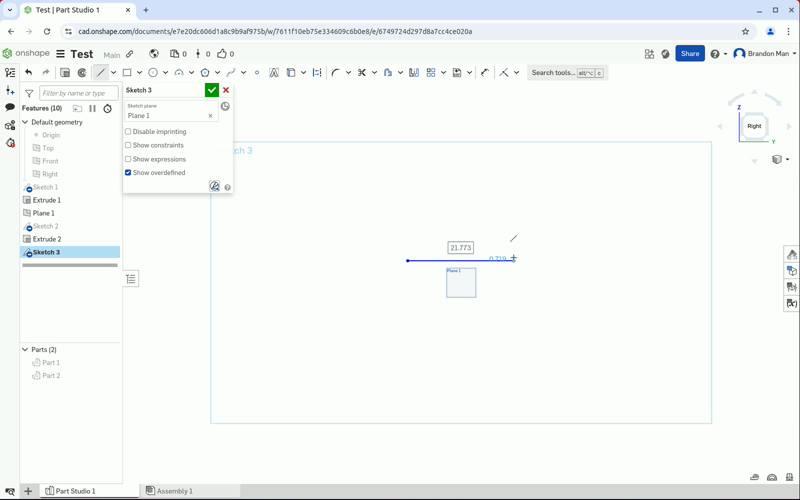
scroll(6)
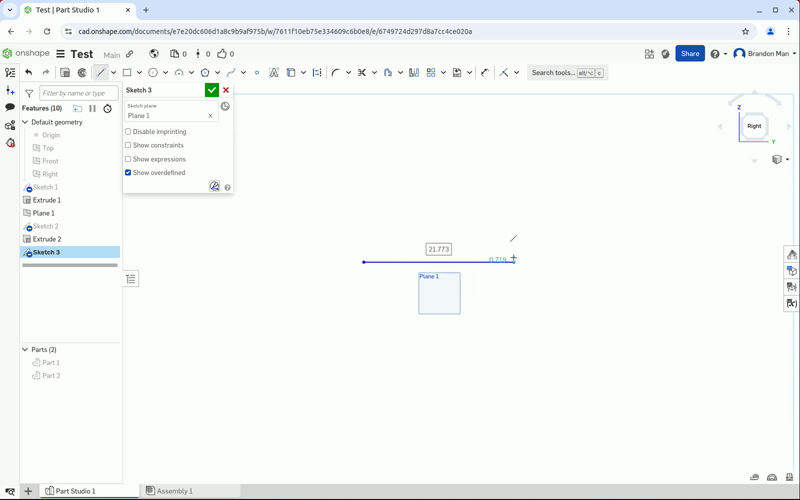
scroll(6)
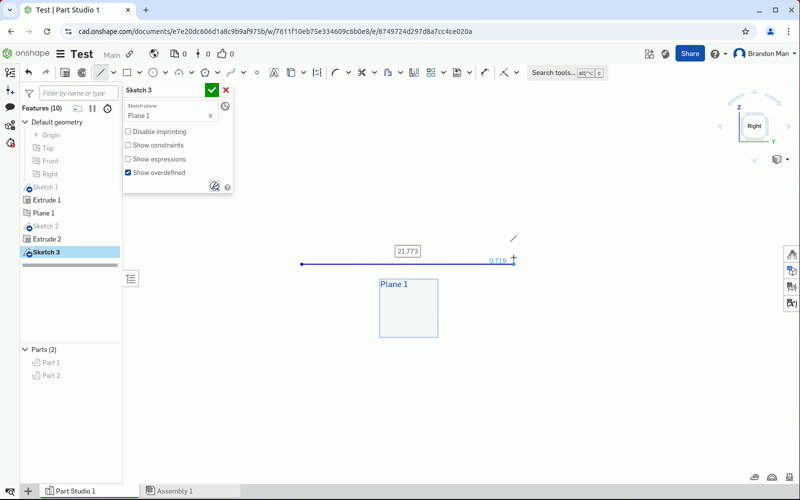
scroll(6)
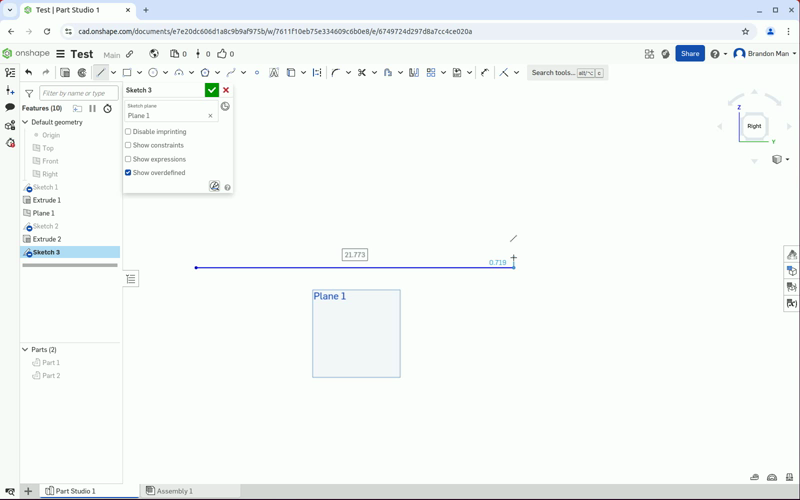
scroll(6)
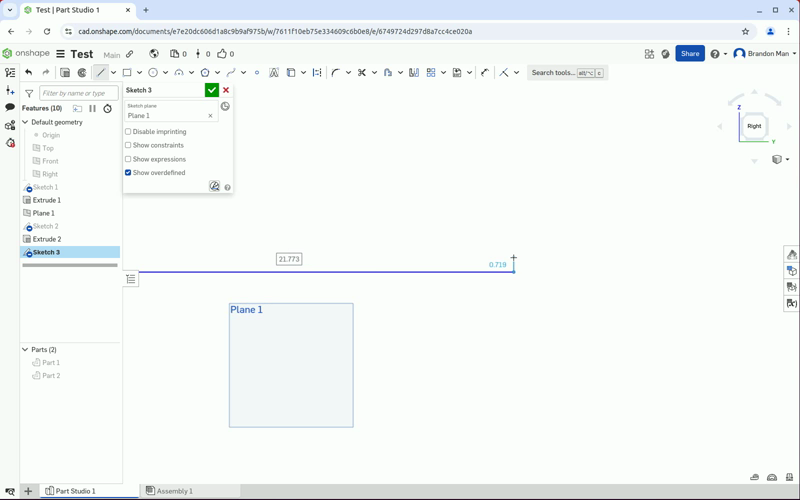
scroll(6)
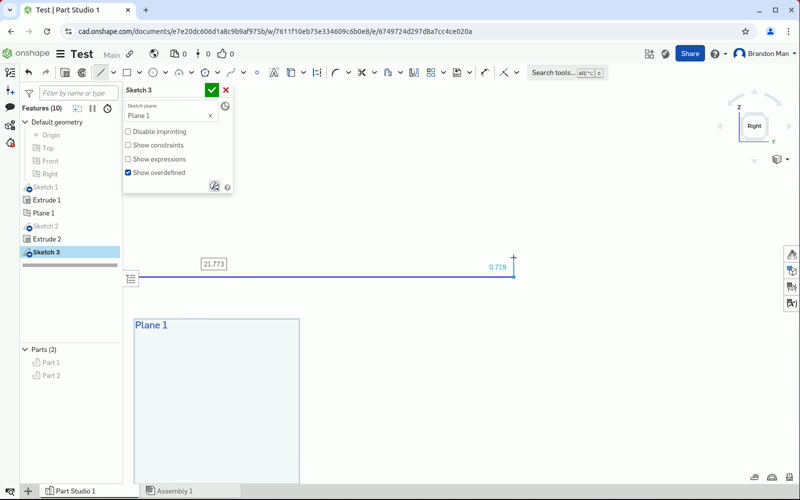
scroll(6)
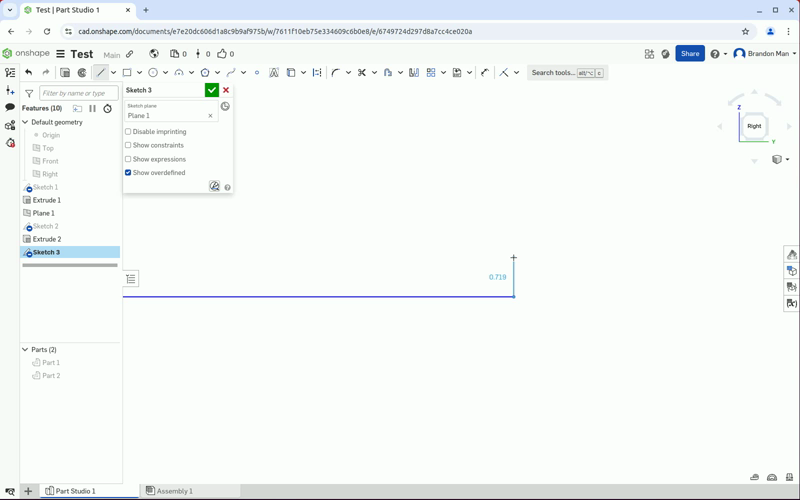
click(513, 257)
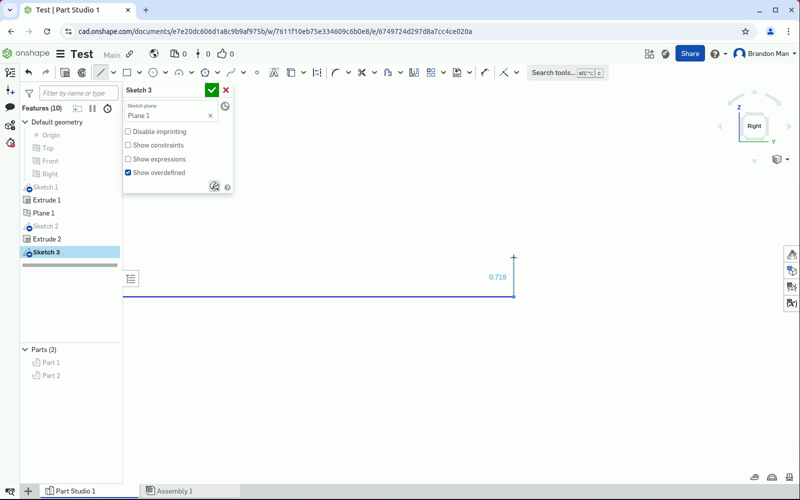
scroll(-6)
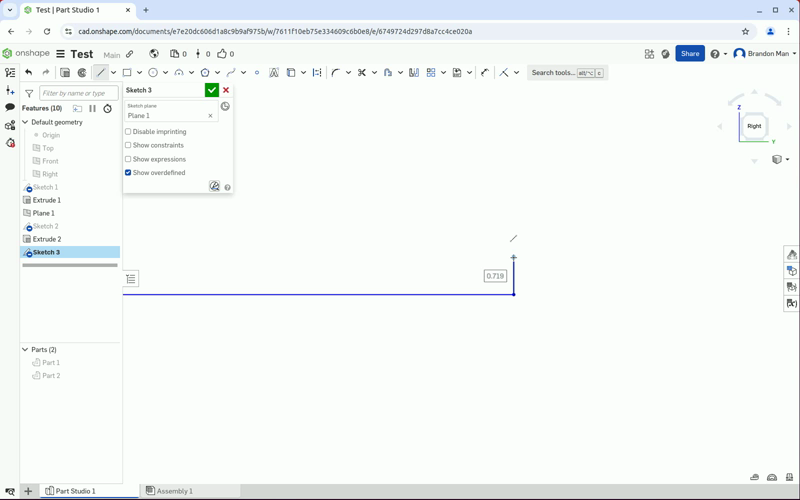
scroll(-6)
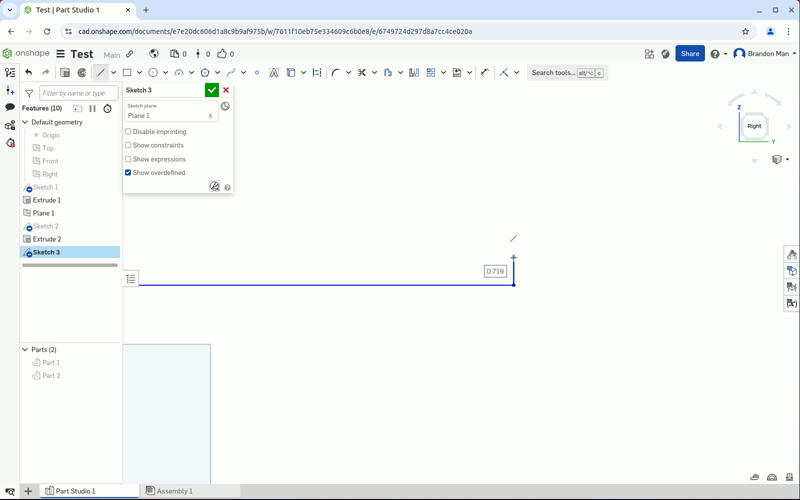
scroll(-6)
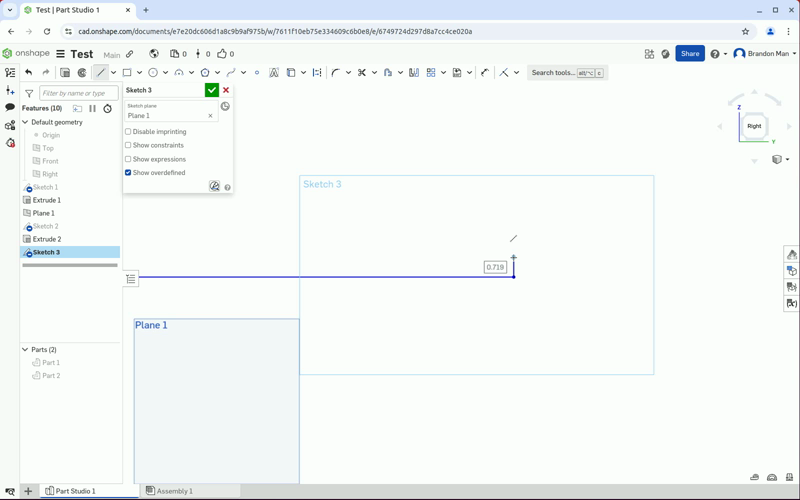
scroll(-6)
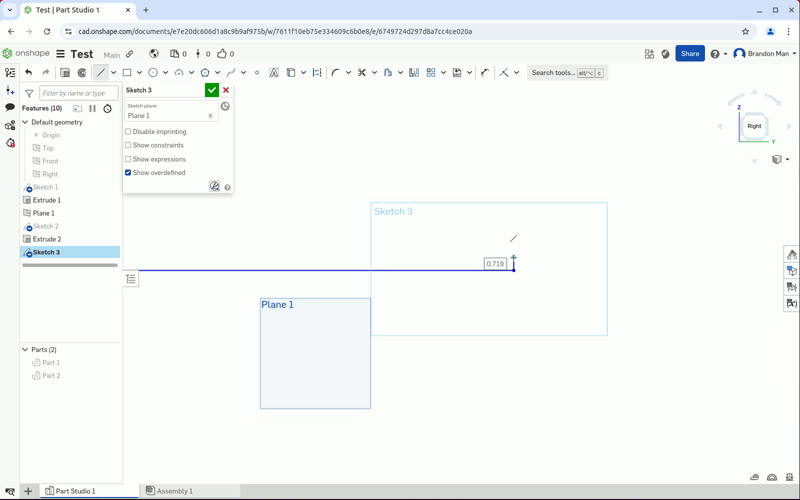
scroll(-6)
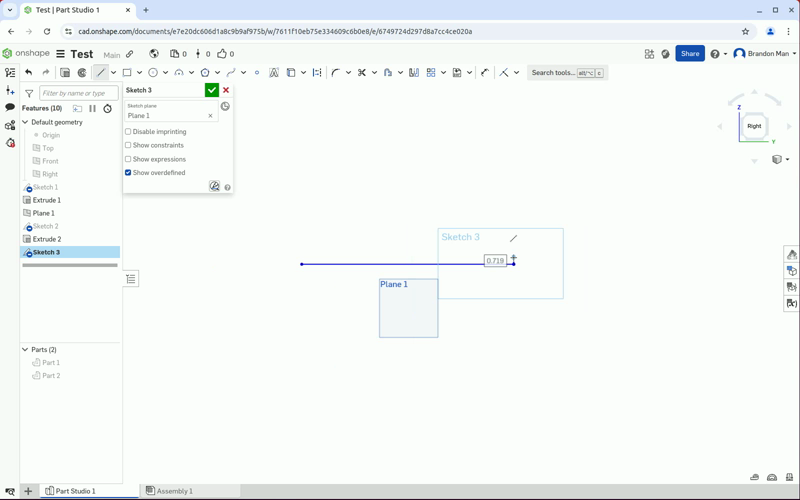
scroll(-6)
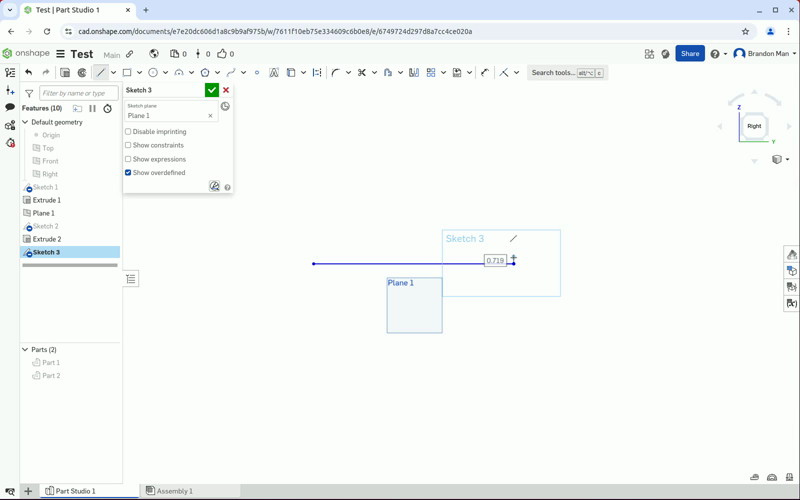
scroll(-6)
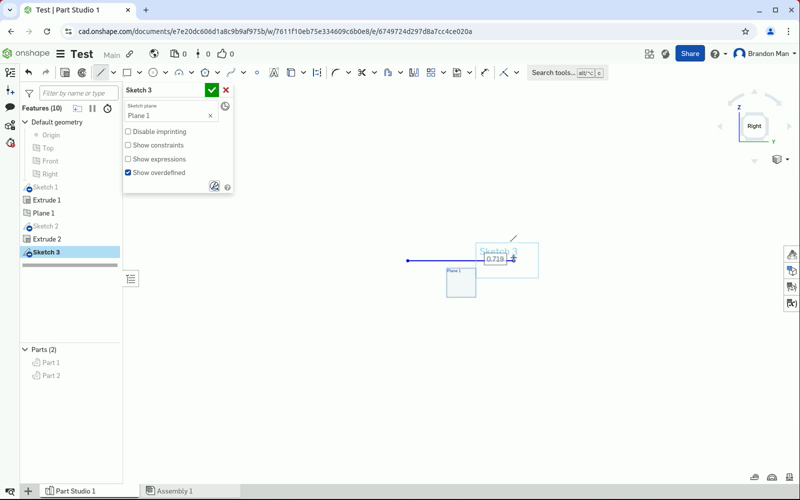
key_up(shift)
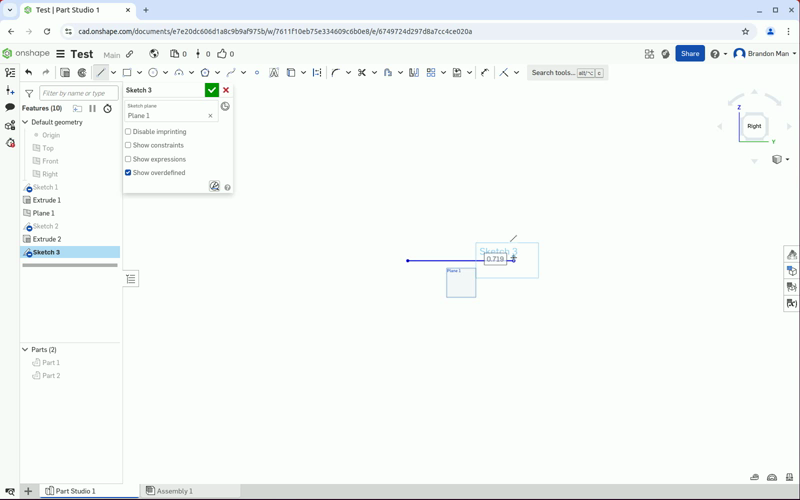
key_down(shift)
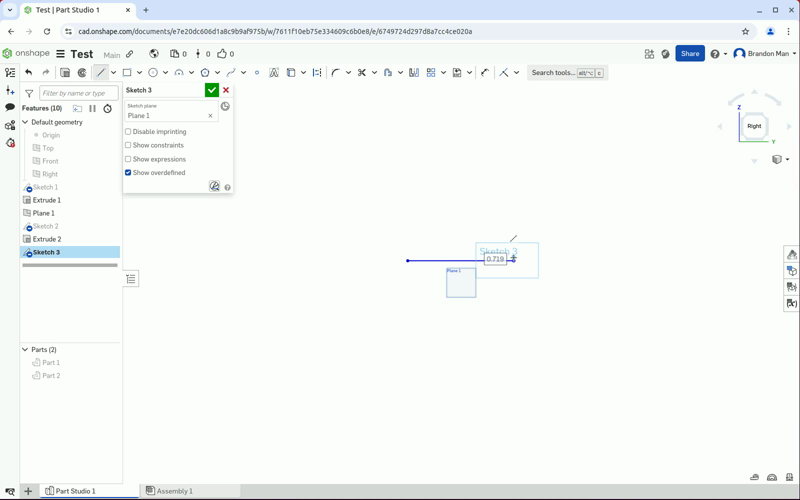
mouse_move(407, 257)
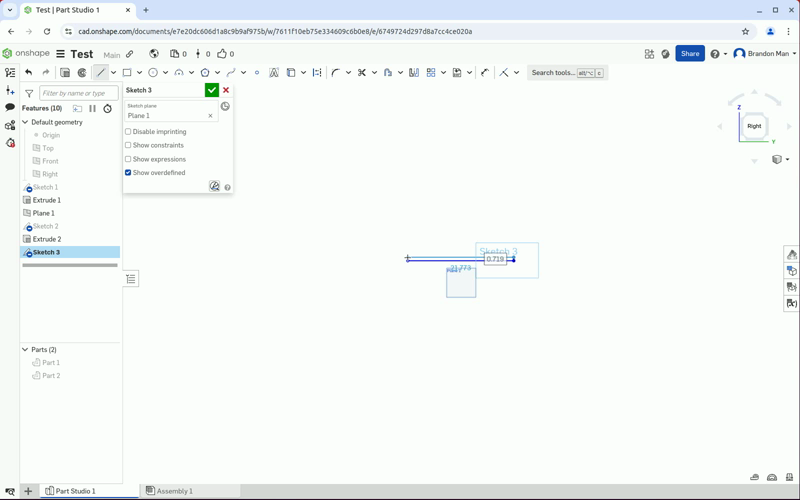
scroll(6)
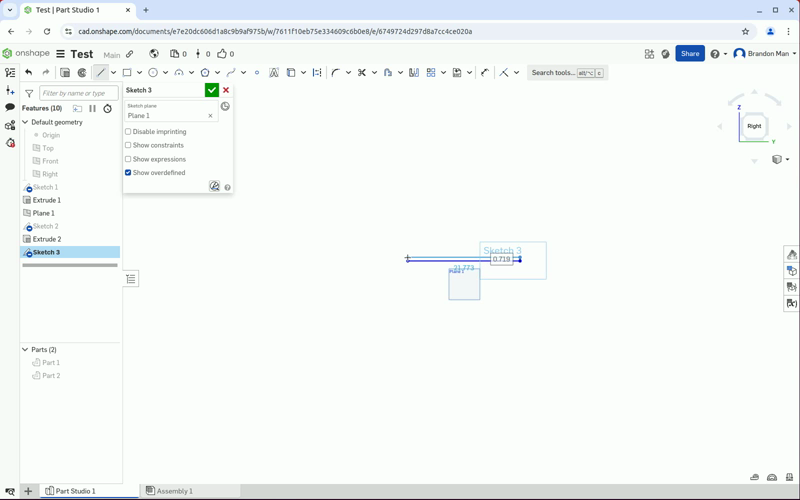
scroll(6)
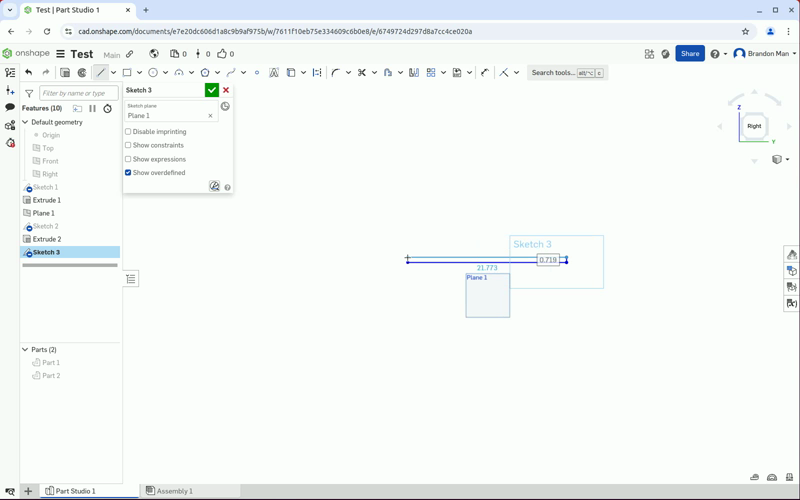
scroll(6)
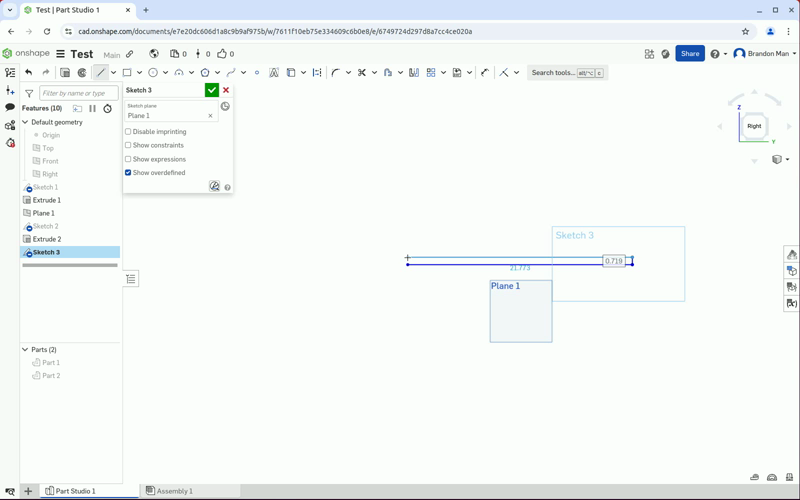
scroll(6)
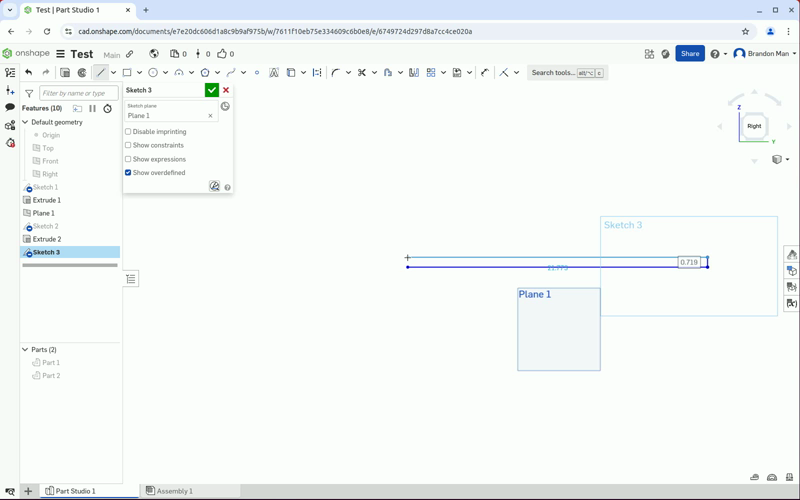
scroll(6)
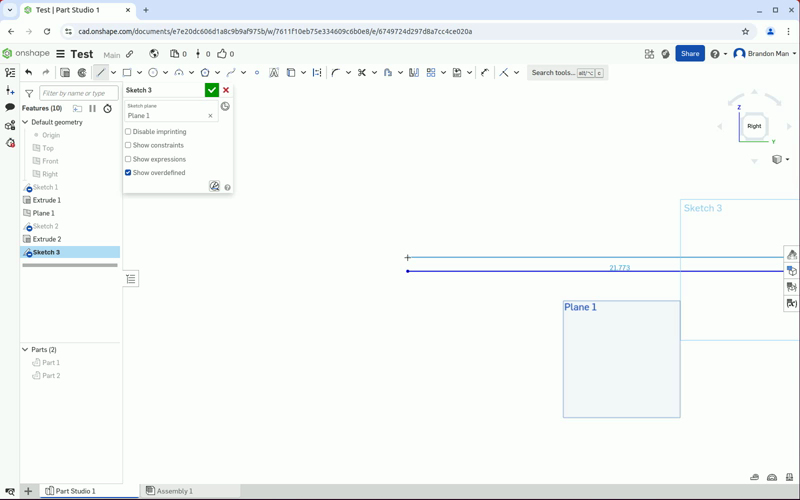
scroll(6)
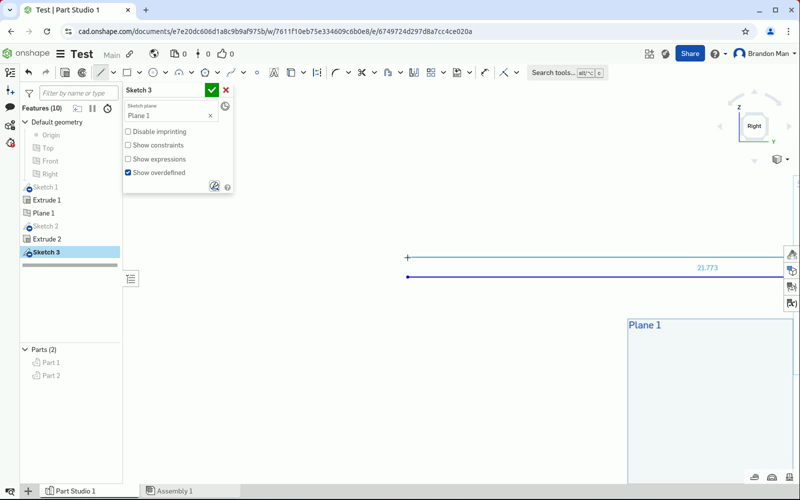
scroll(6)
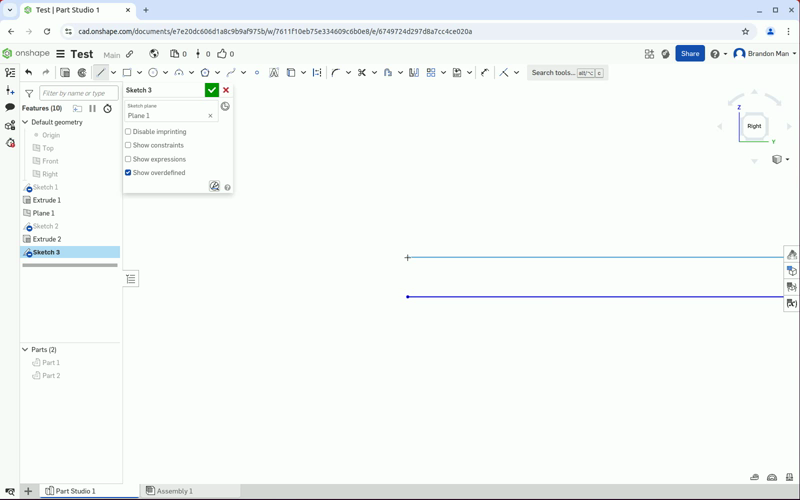
click(407, 257)
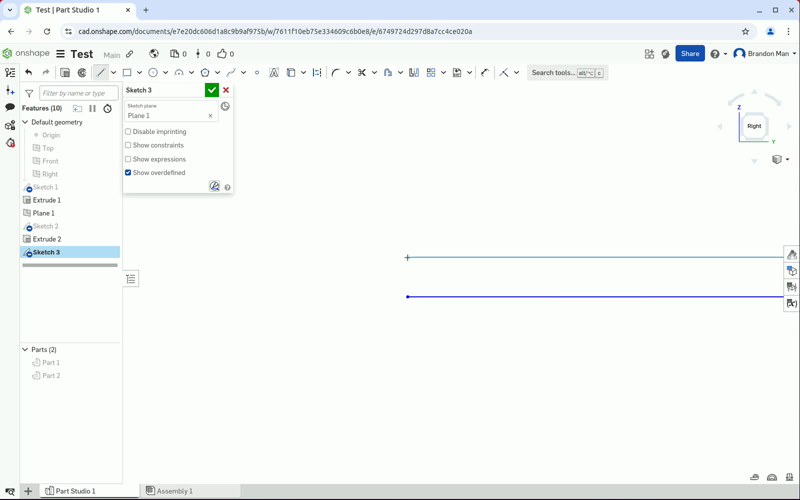
scroll(-6)
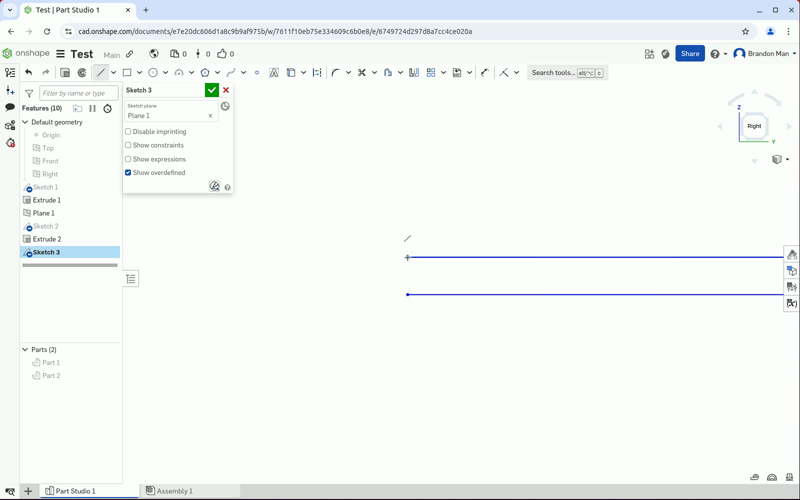
scroll(-6)
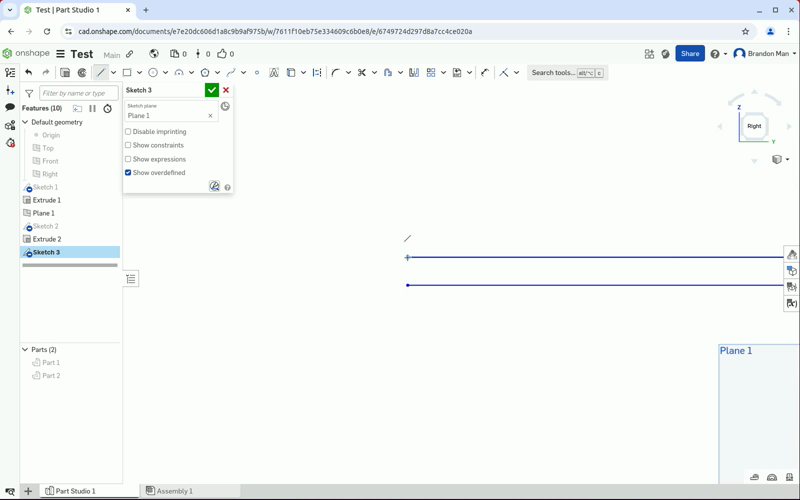
scroll(-6)
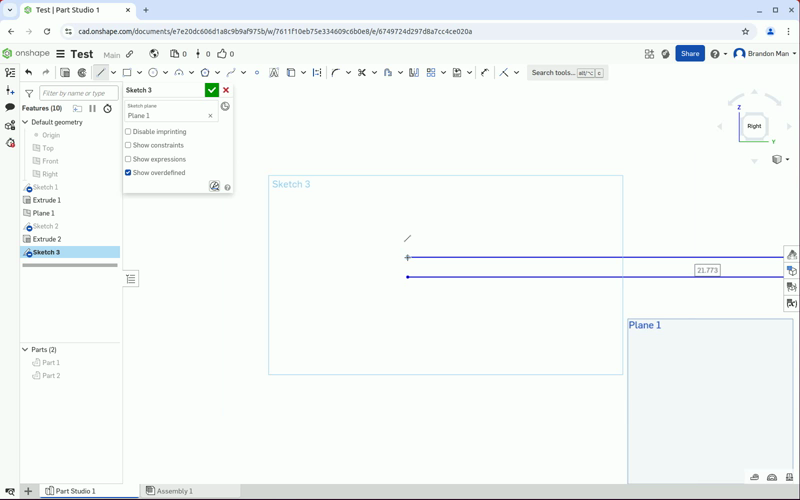
scroll(-6)
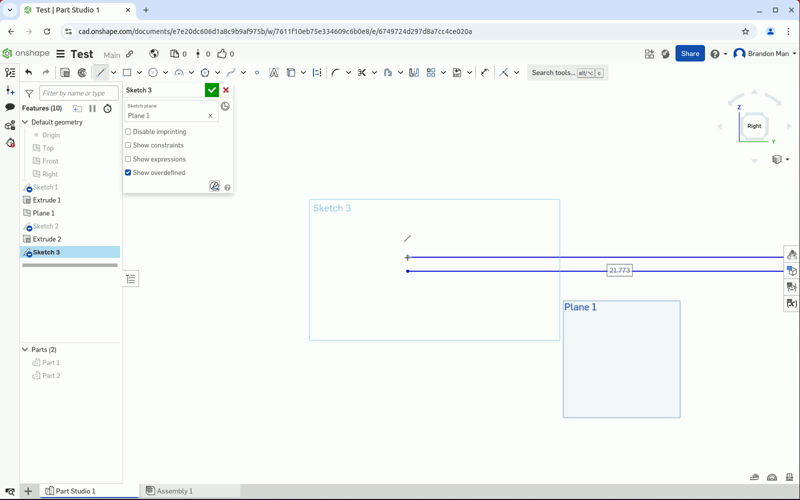
scroll(-6)
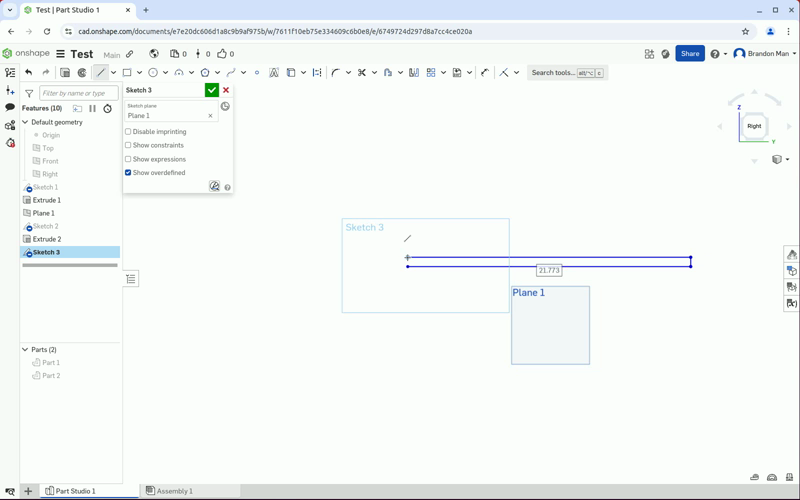
scroll(-6)
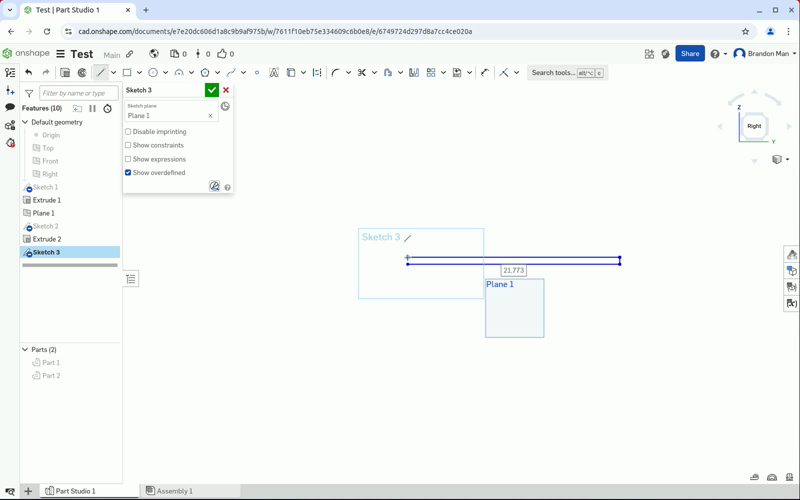
scroll(-6)
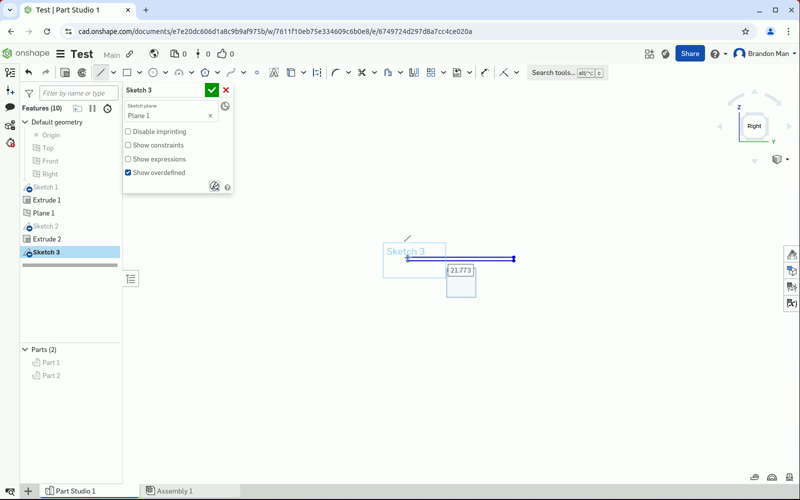
key_up(shift)
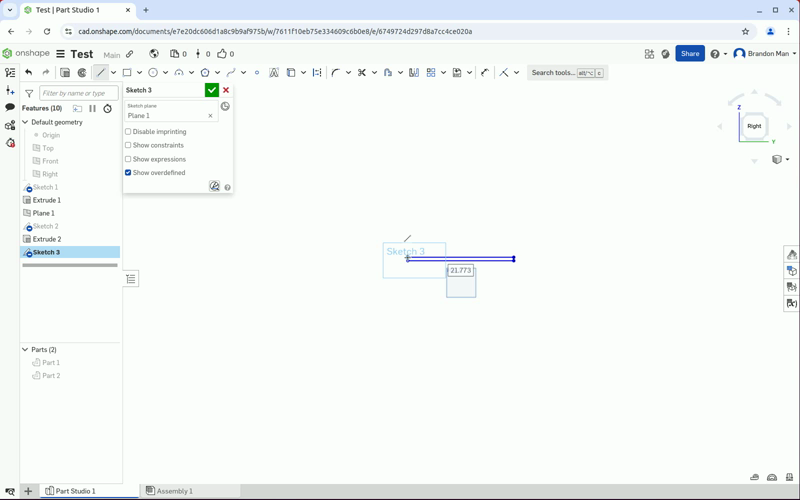
mouse_move(437, 257)
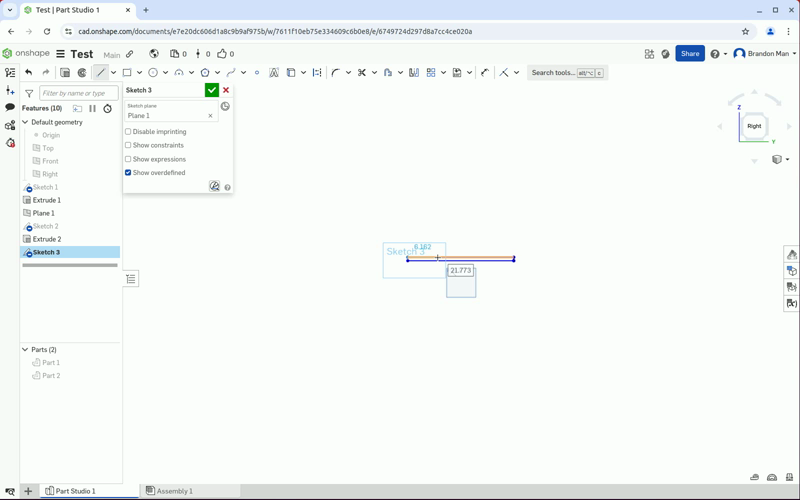
key_down(shift)
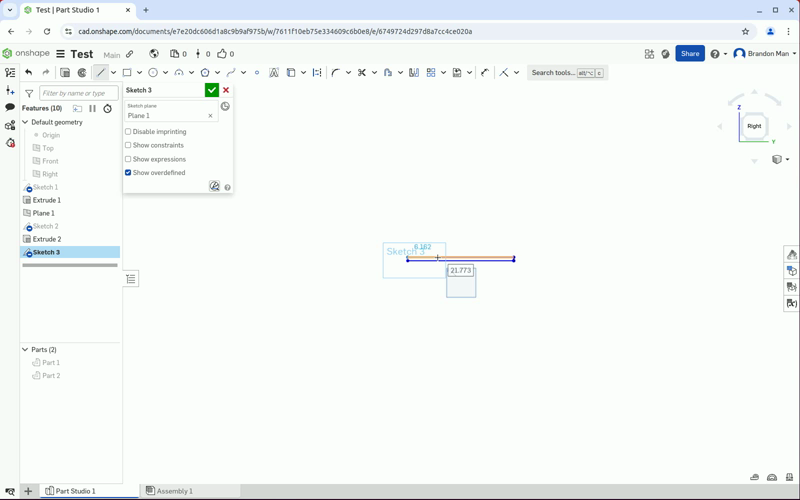
mouse_move(407, 260)
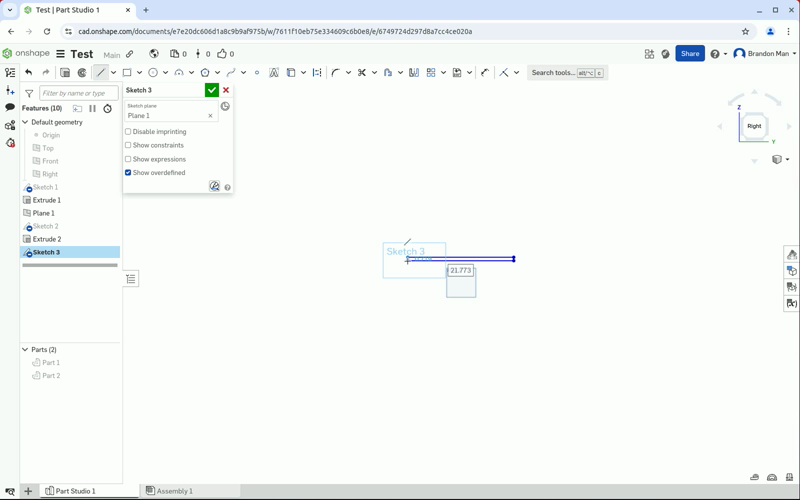
scroll(6)
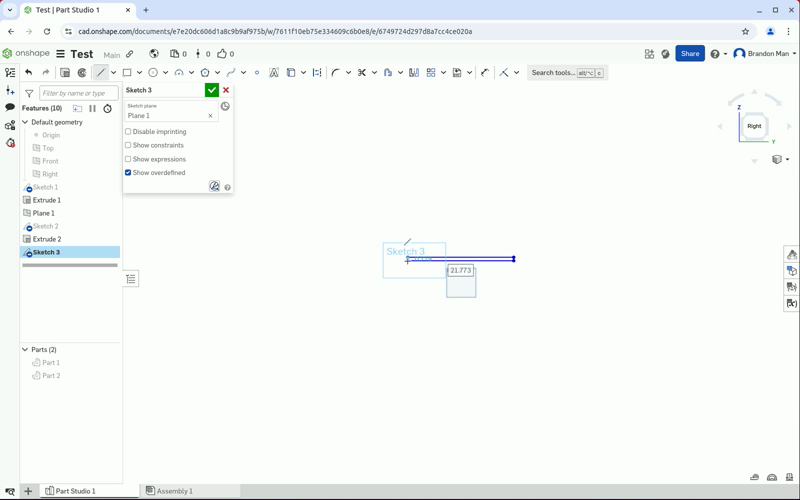
scroll(6)
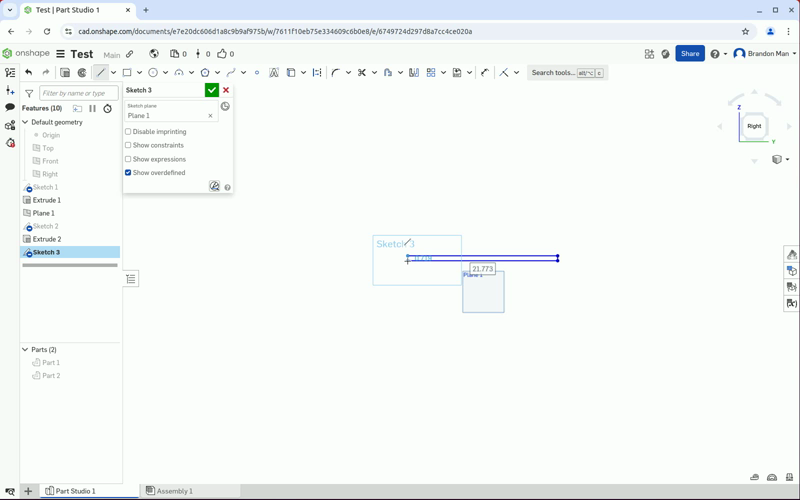
scroll(6)
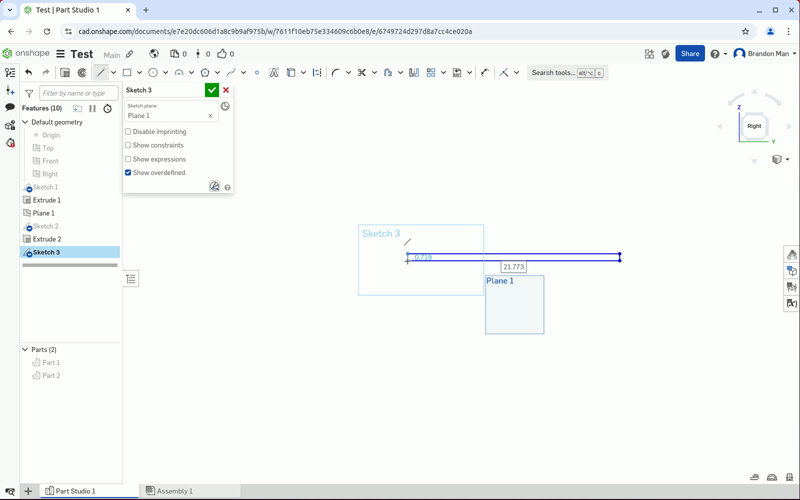
scroll(6)
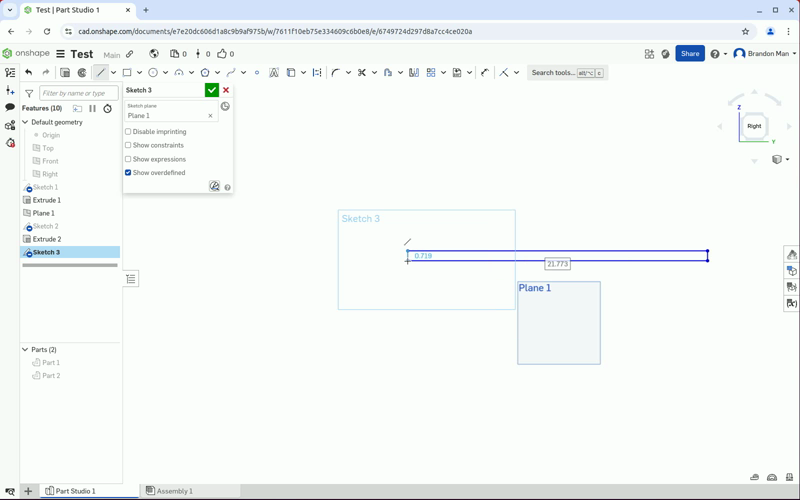
scroll(6)
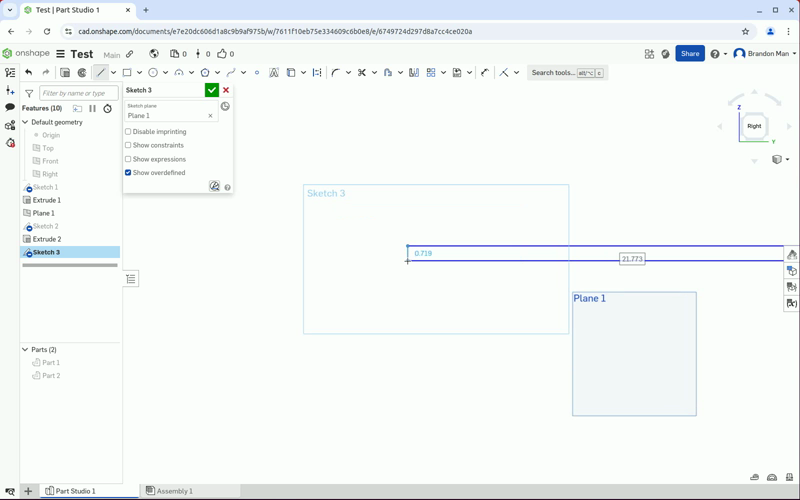
scroll(6)
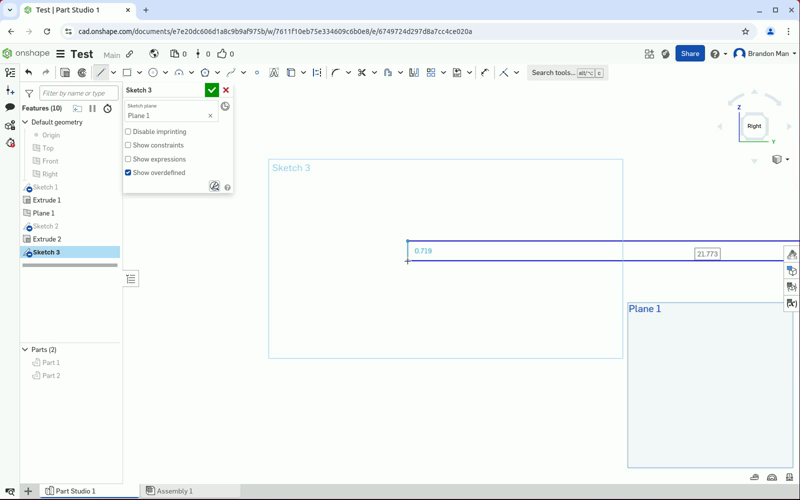
scroll(6)
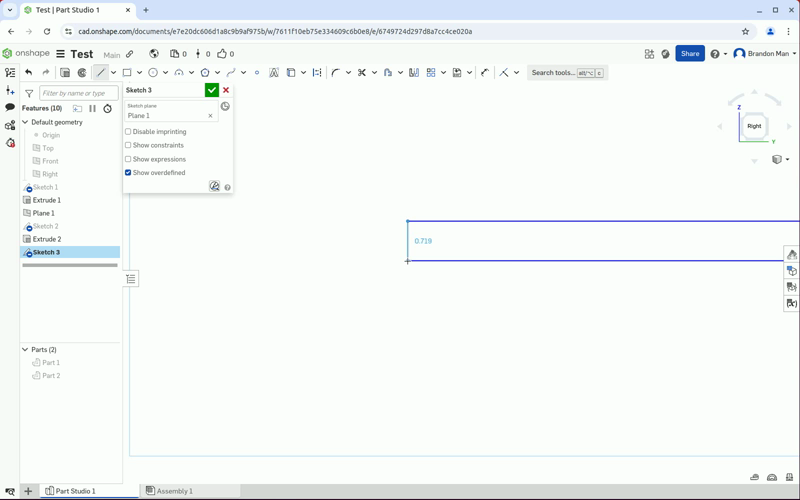
key_up(shift)
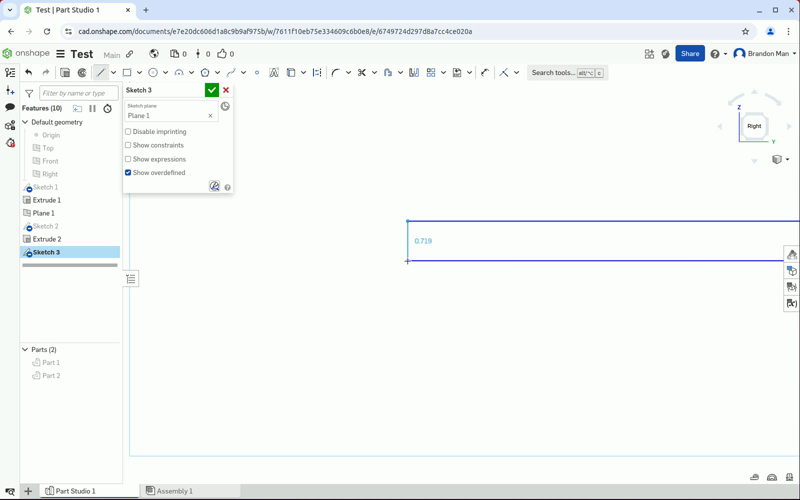
click(407, 260)
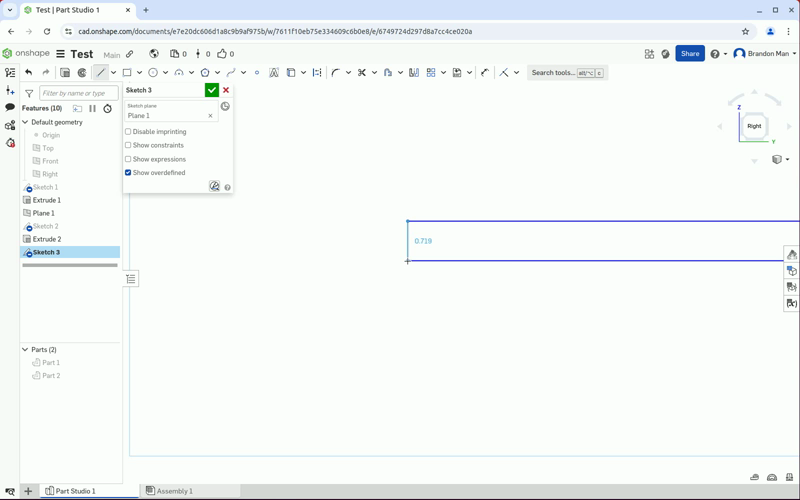
scroll(-6)
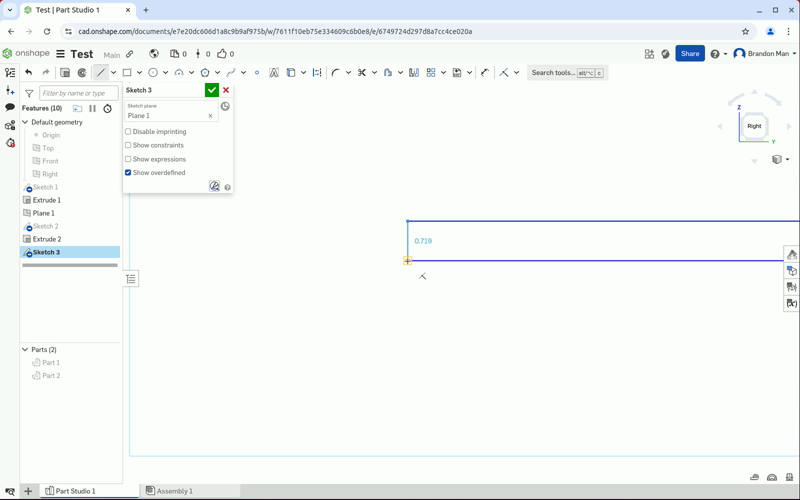
scroll(-6)
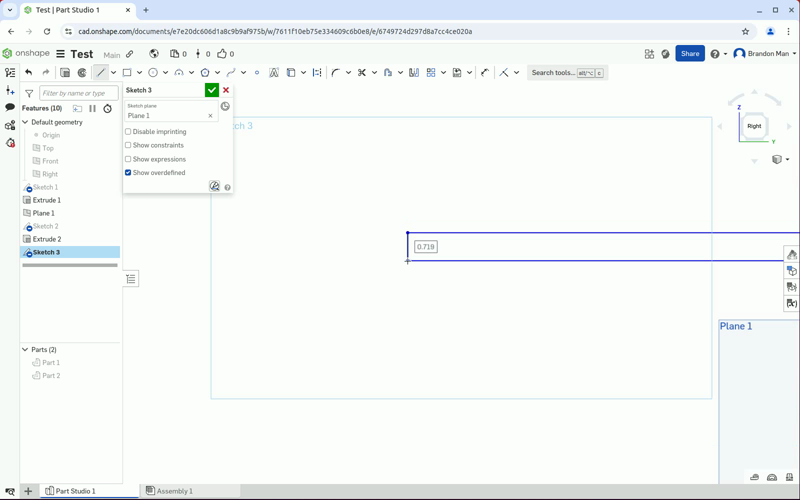
scroll(-6)
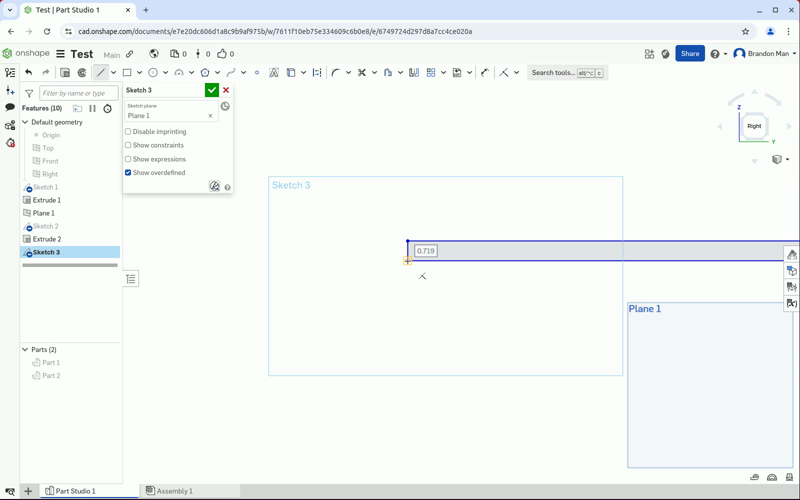
scroll(-6)
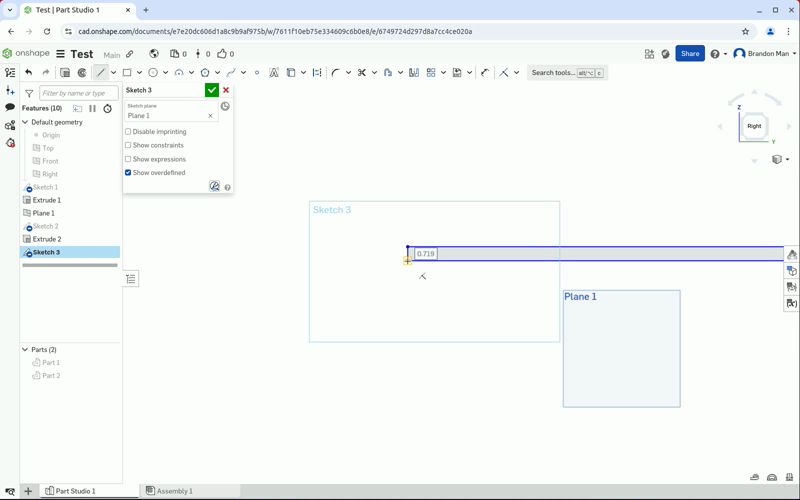
scroll(-6)
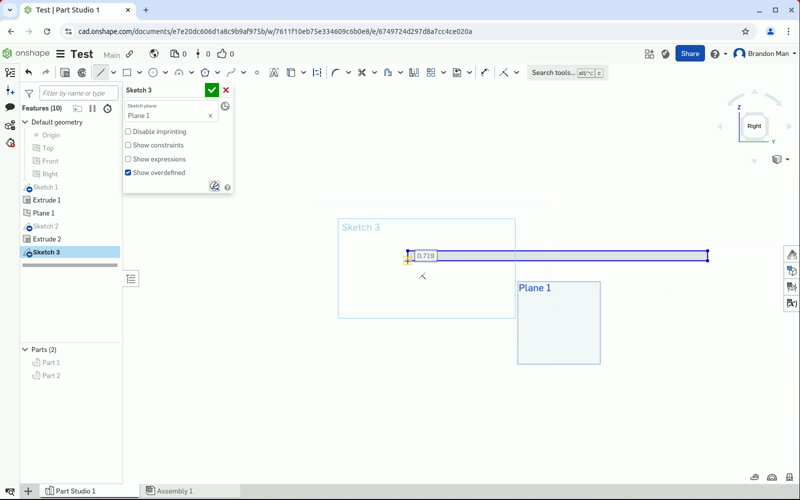
scroll(-6)
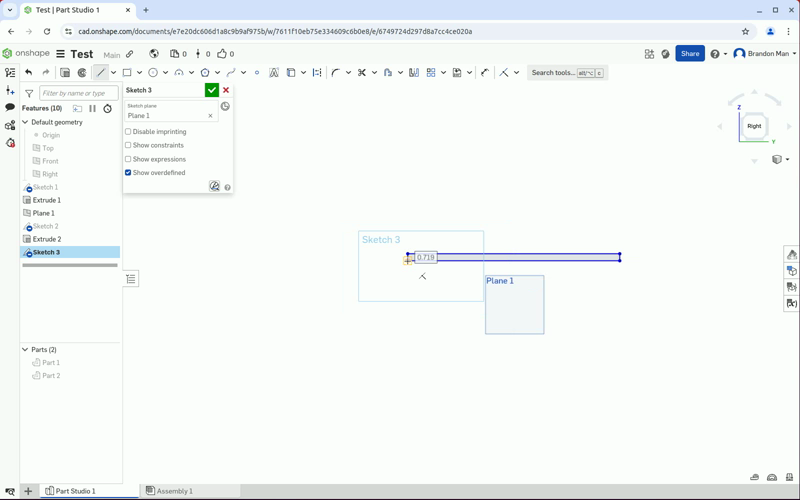
scroll(-6)
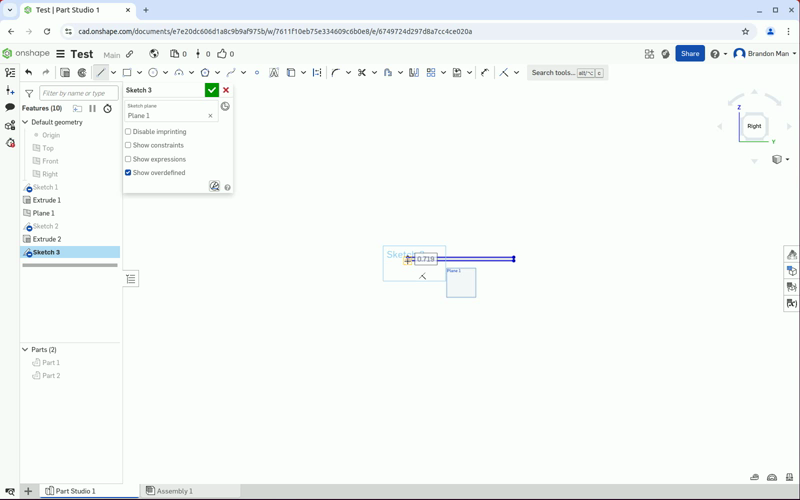
key(esc)
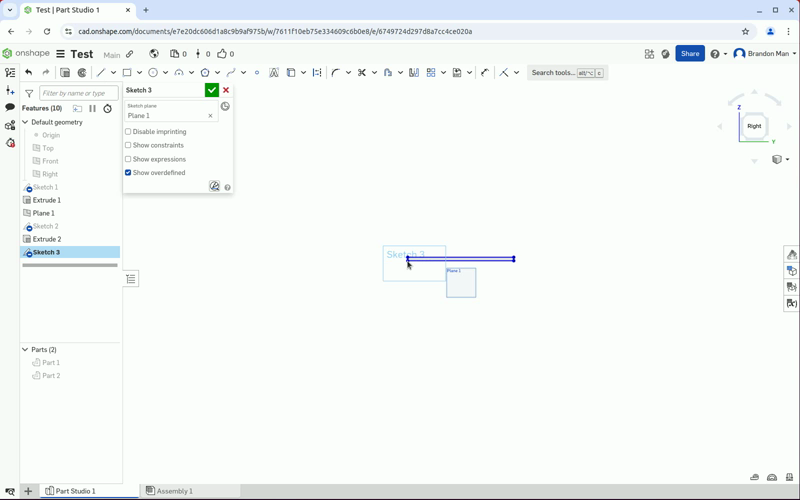
mouse_move(467, 258)
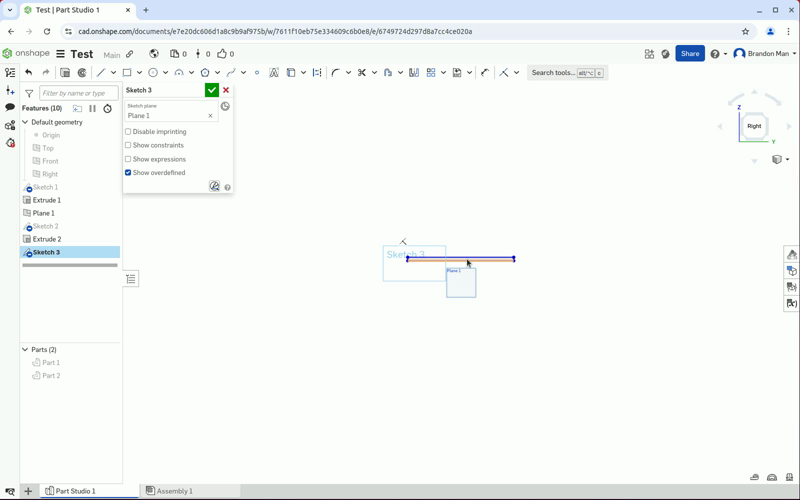
scroll(6)
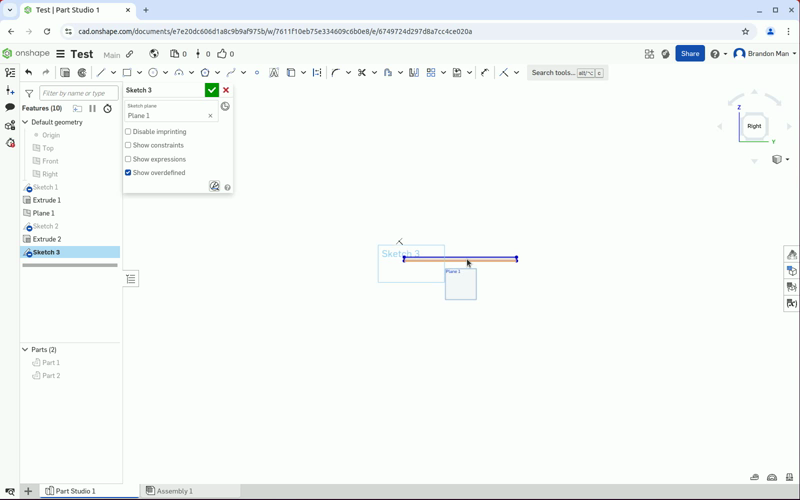
scroll(6)
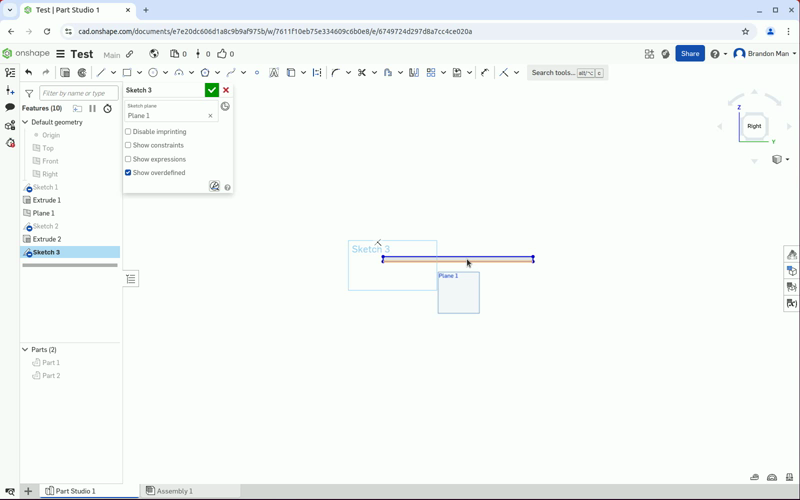
scroll(6)
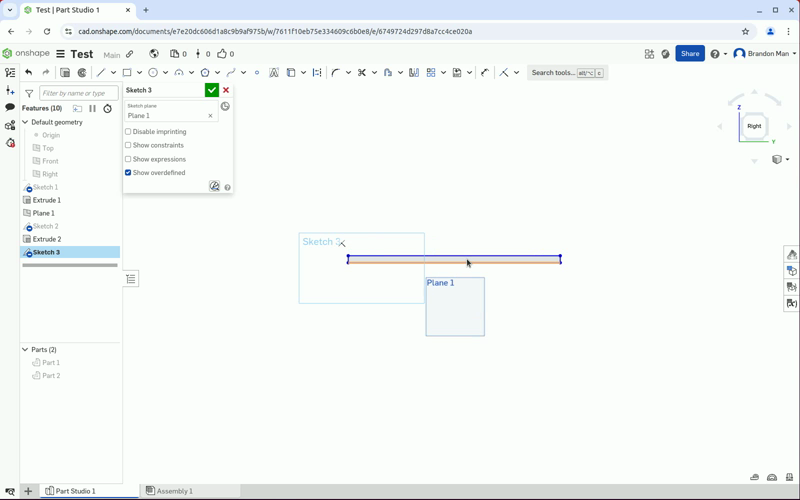
scroll(6)
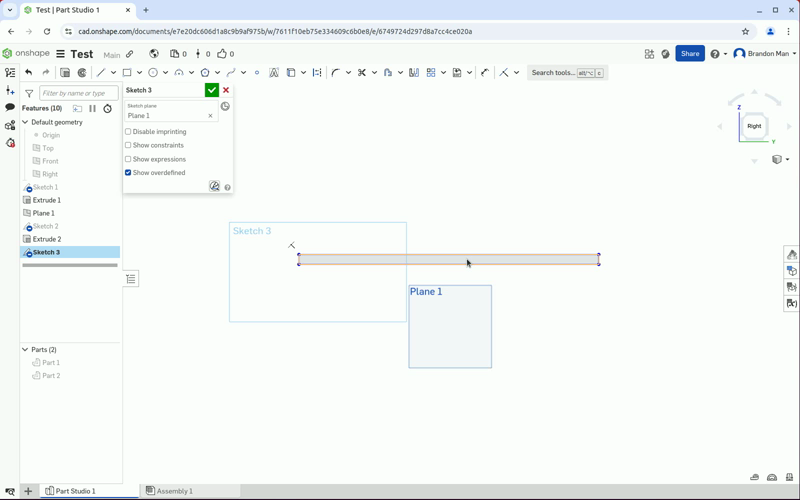
scroll(6)
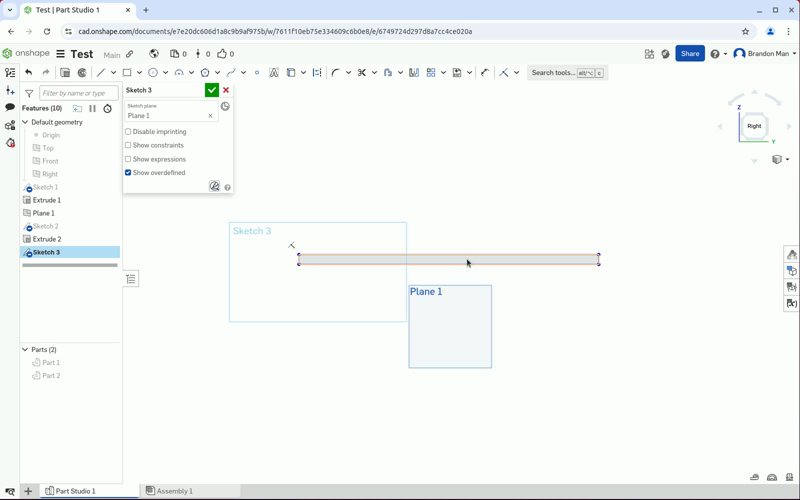
scroll(6)
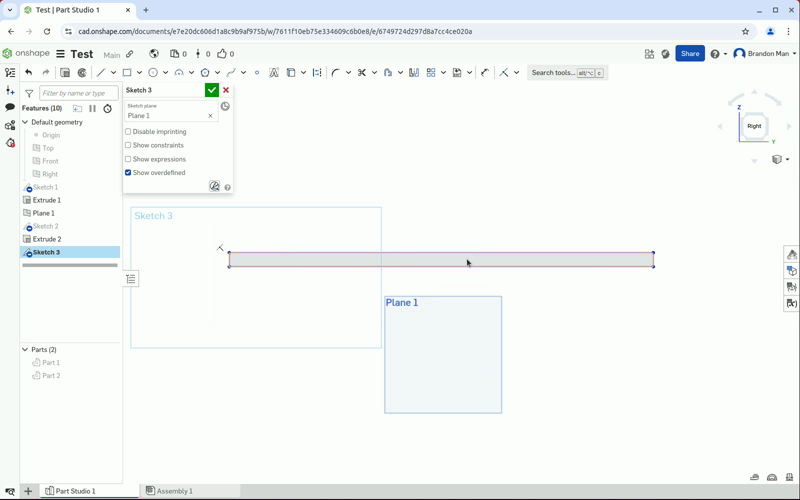
scroll(6)
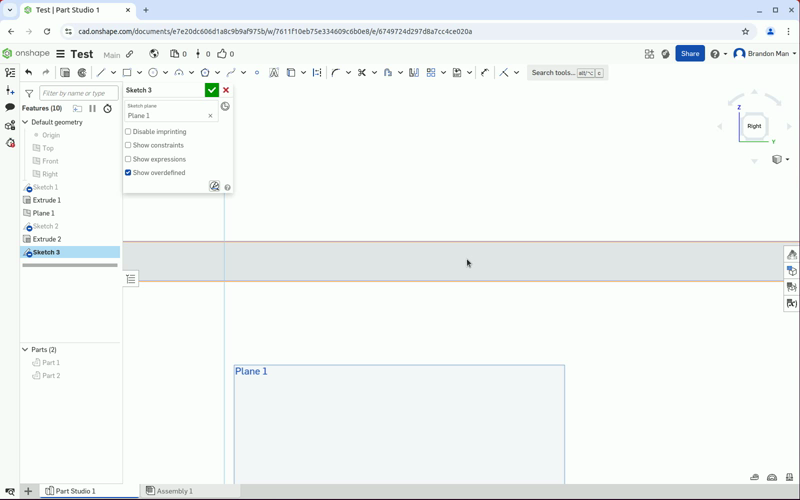
click(467, 258)
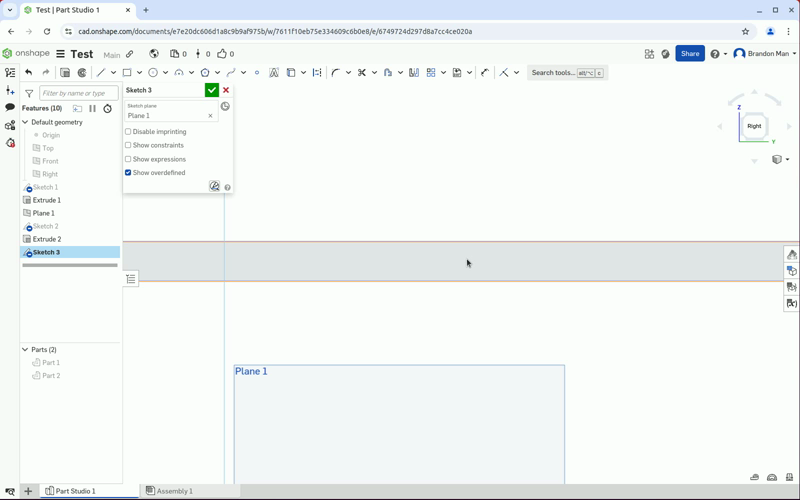
scroll(-6)
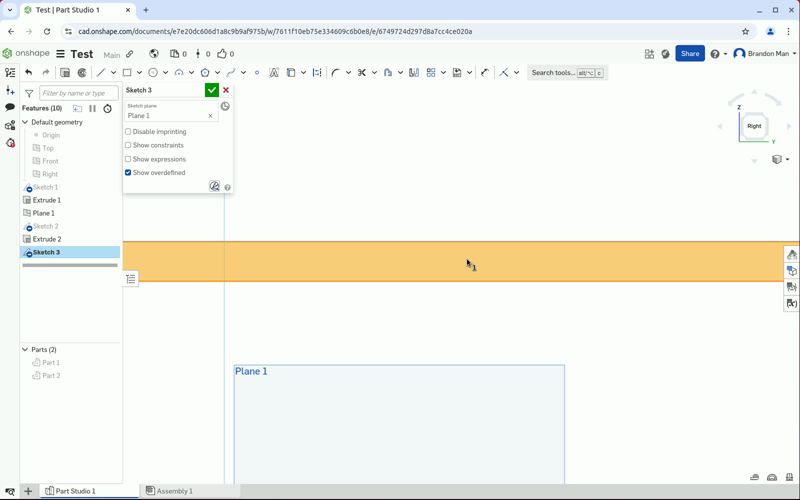
scroll(-6)
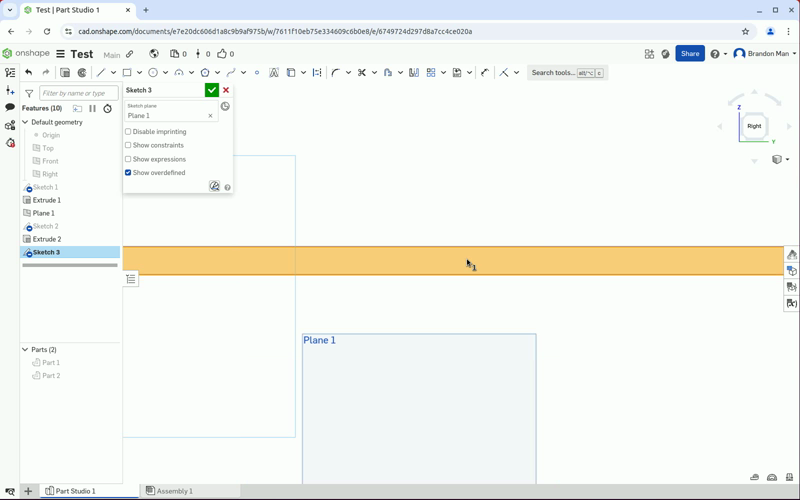
scroll(-6)
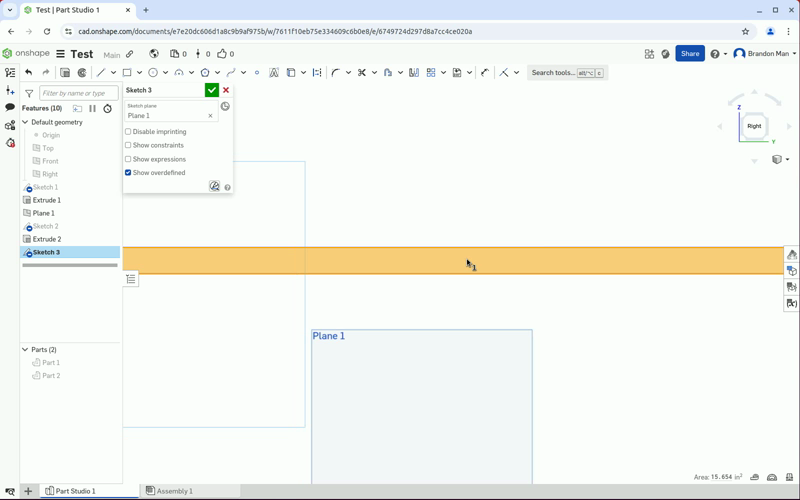
scroll(-6)
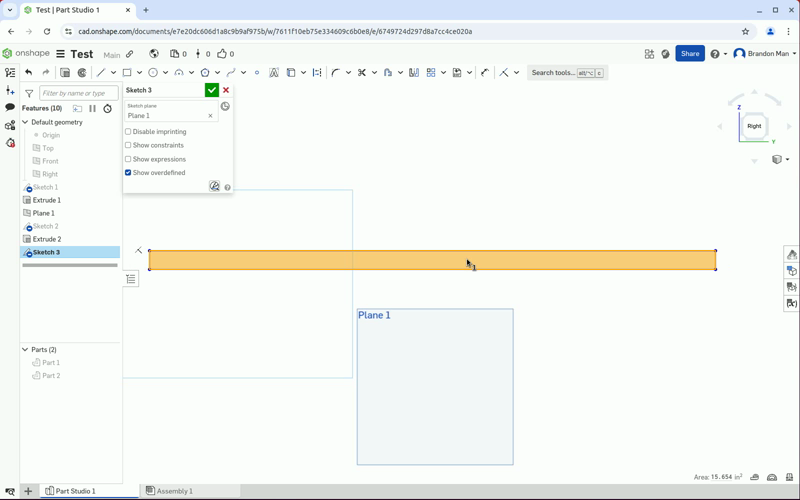
scroll(-6)
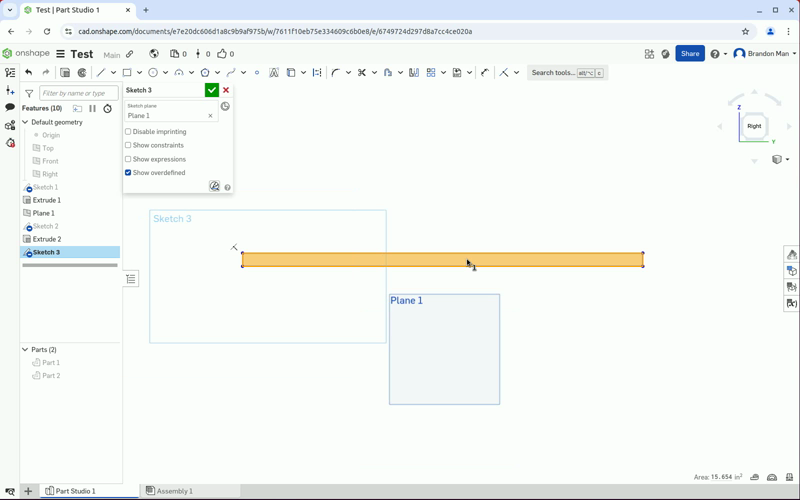
scroll(-6)
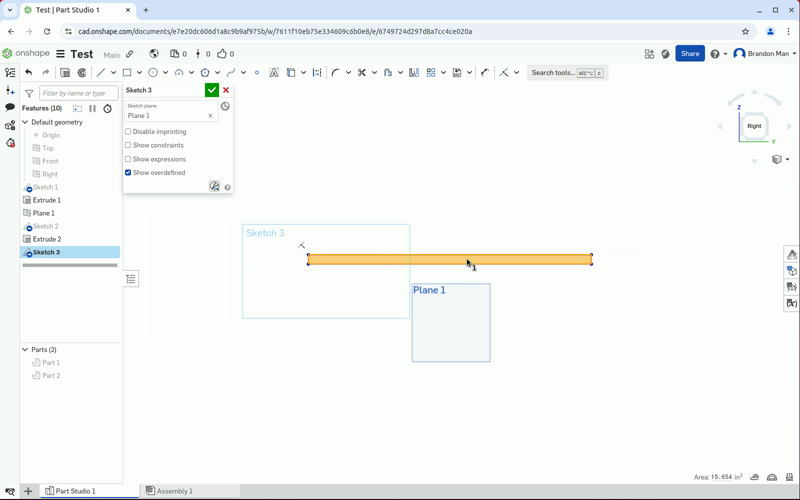
scroll(-6)
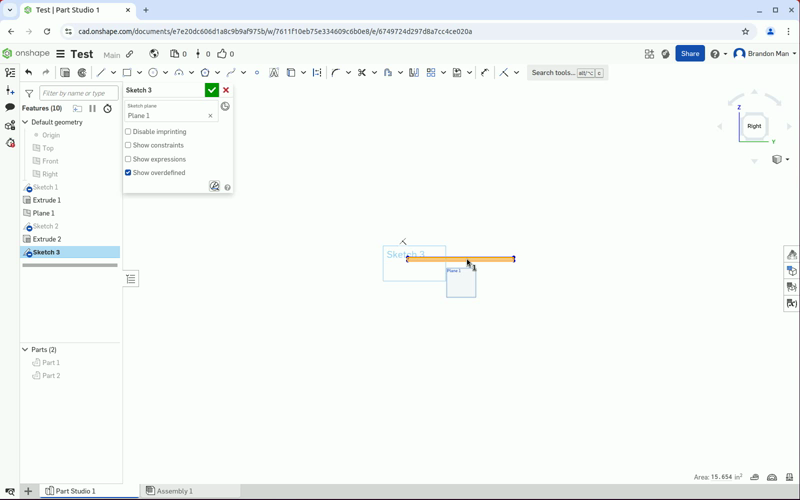
mouse_move(73, 352)
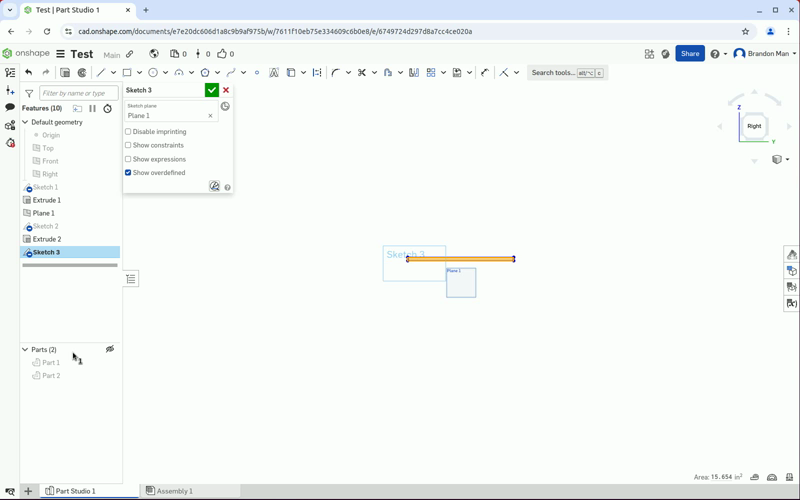
key(shift+y)
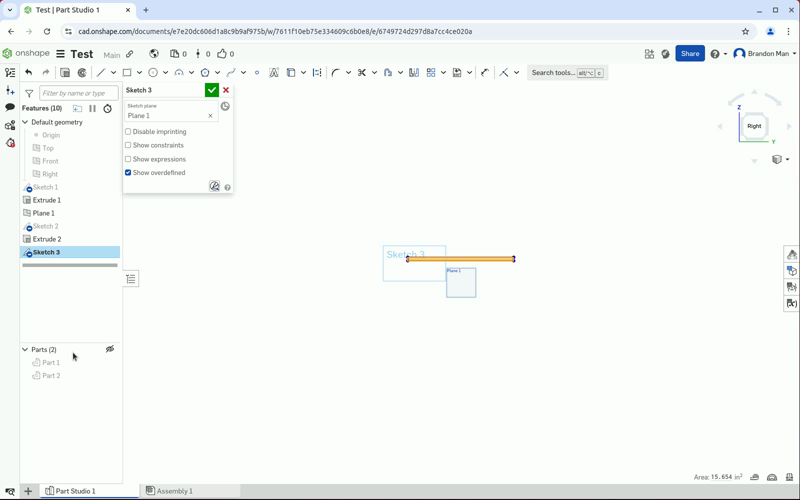
key(shift+e)
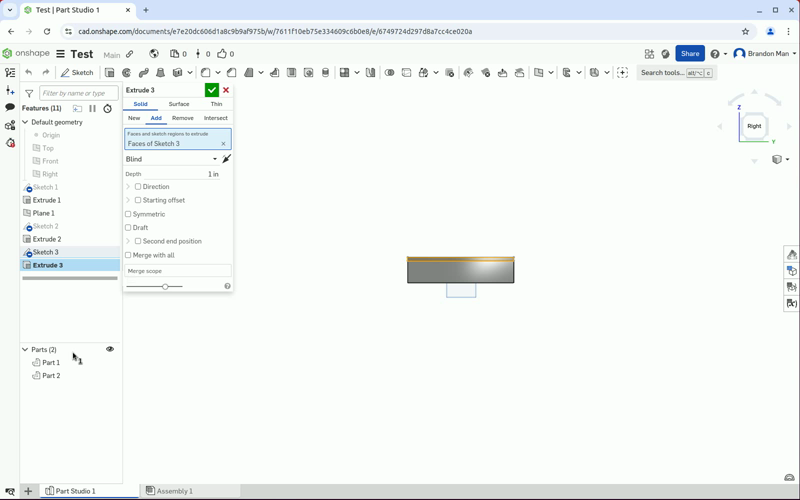
mouse_move(143, 106)
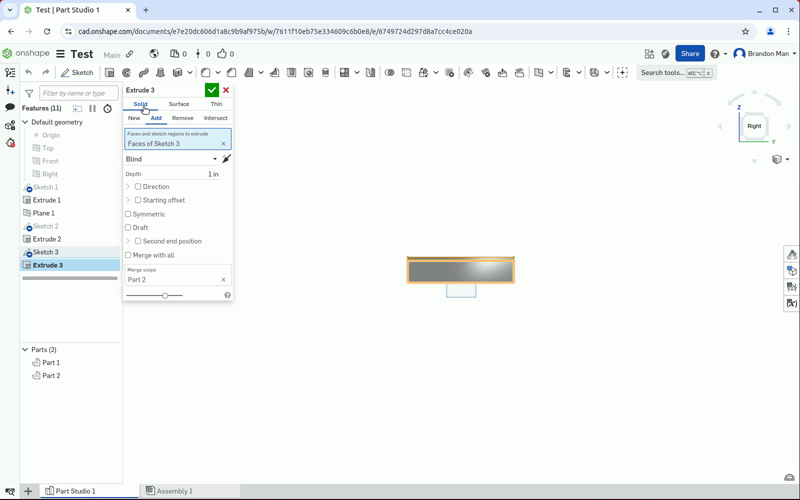
click(143, 106)
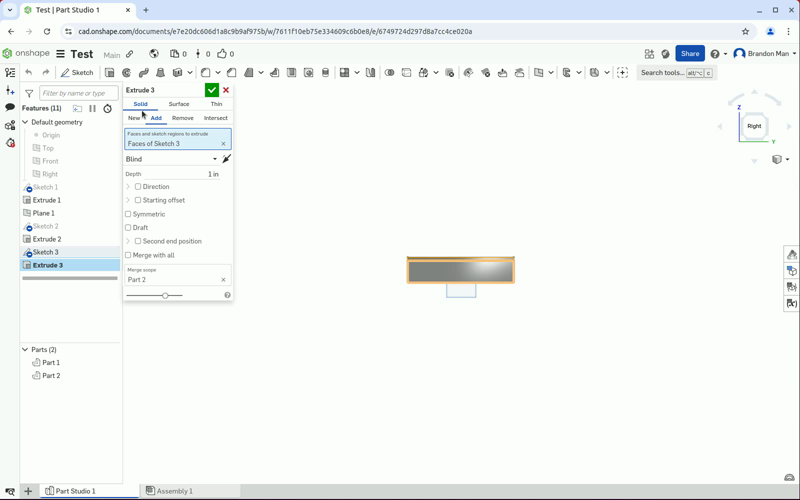
mouse_move(137, 120)
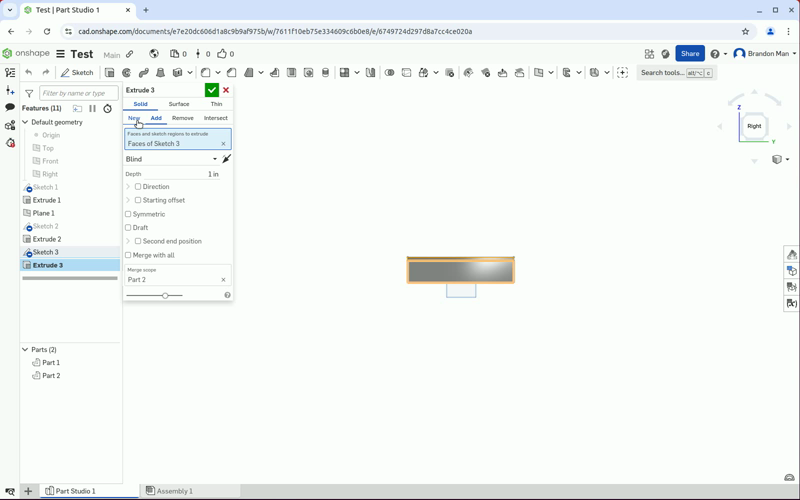
click(137, 120)
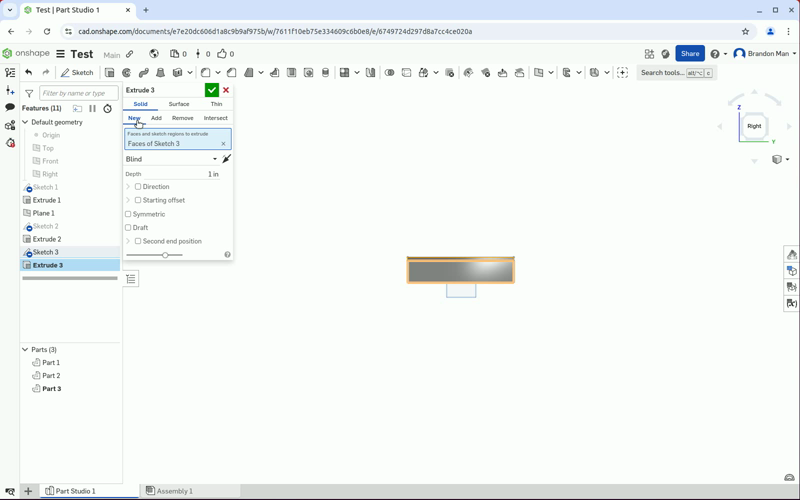
key(tab, 4)
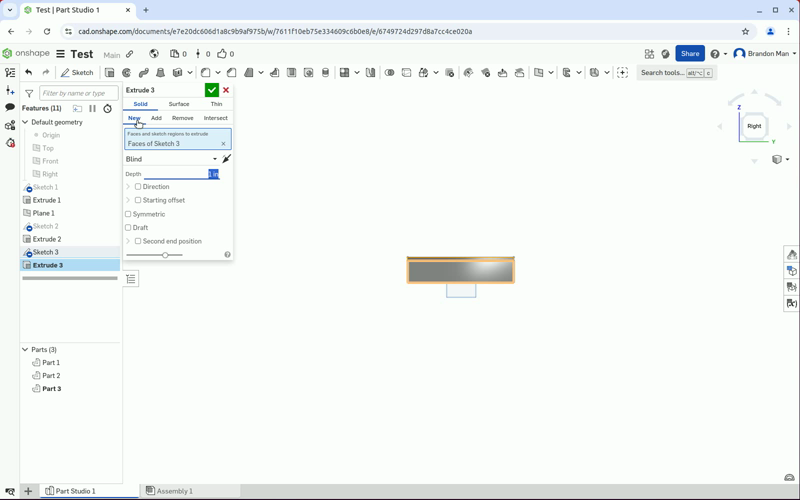
text(0.722)
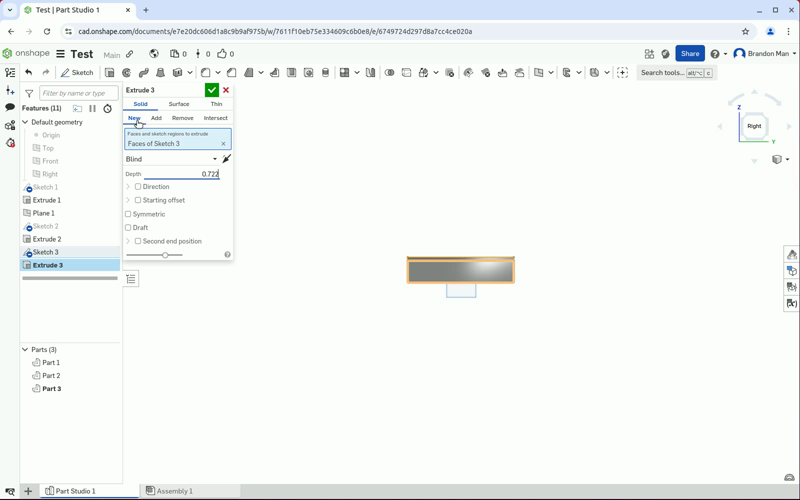
key(enter)
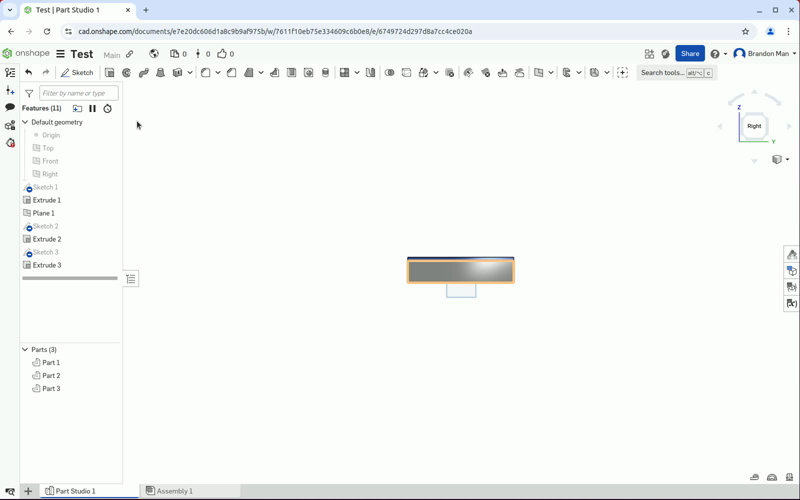
key(shift+h)
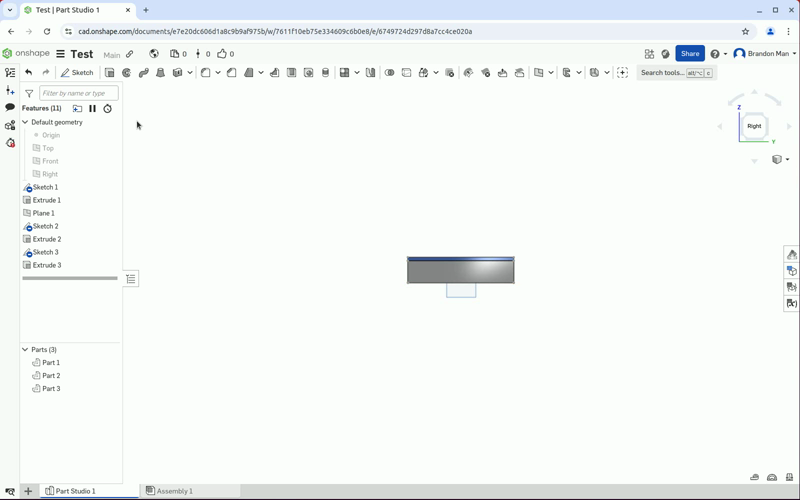
key(shift+h)
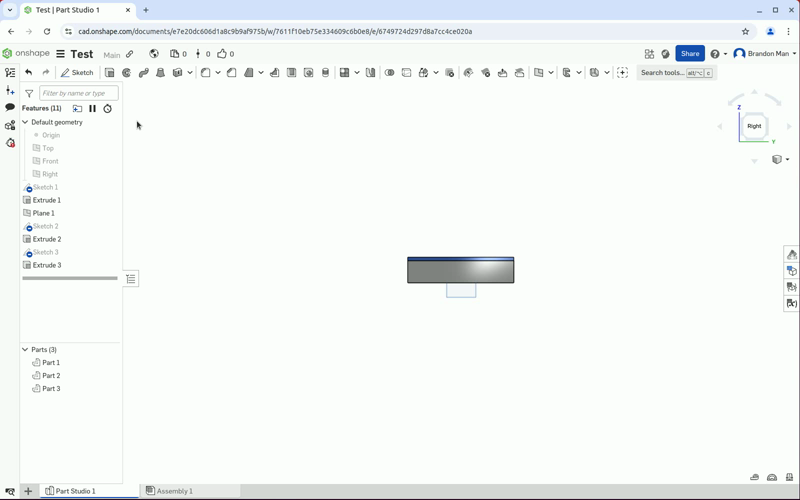
mouse_move(73, 189)
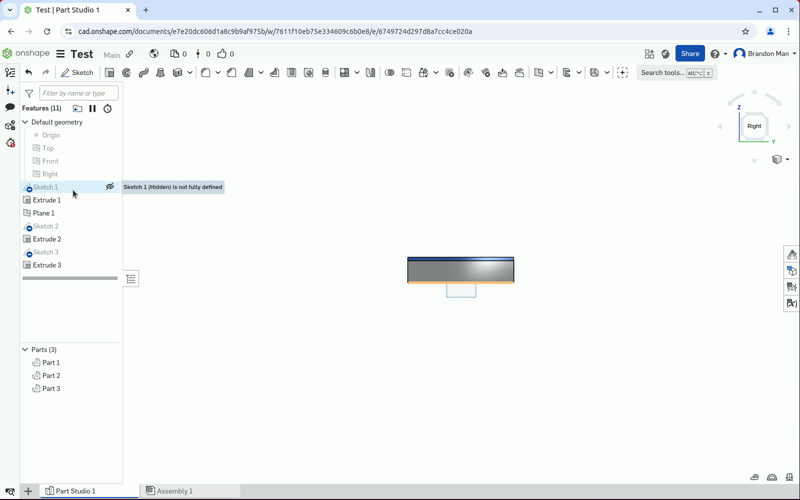
click(73, 189)
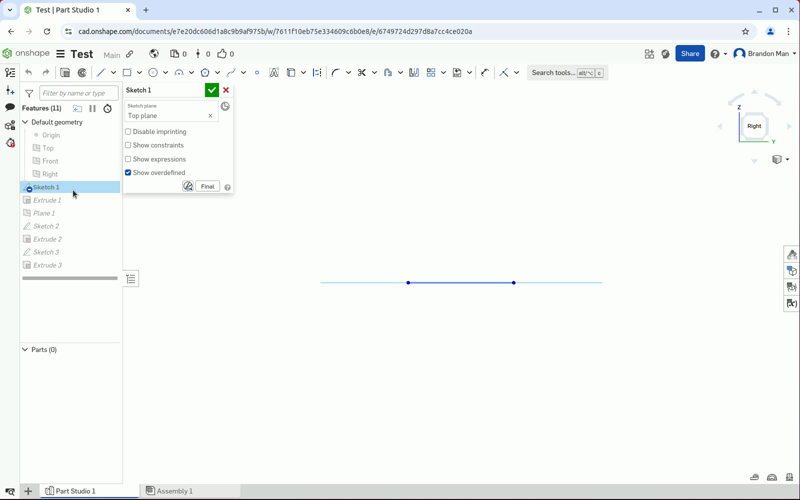
mouse_move(229, 92)
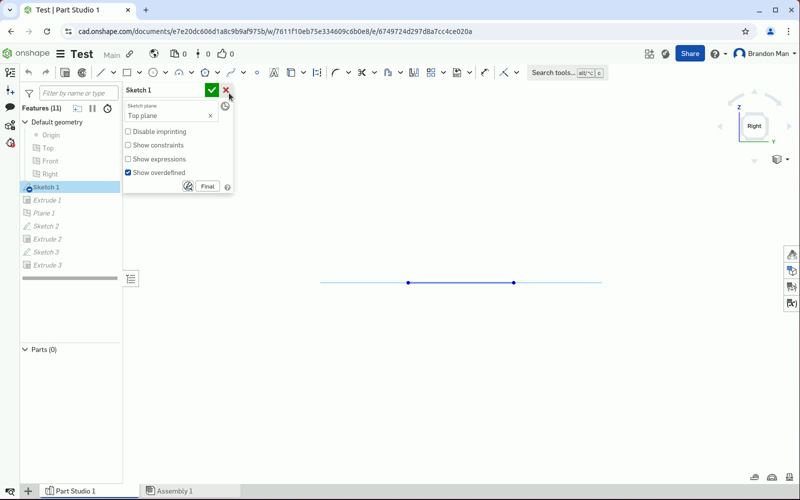
click(229, 92)
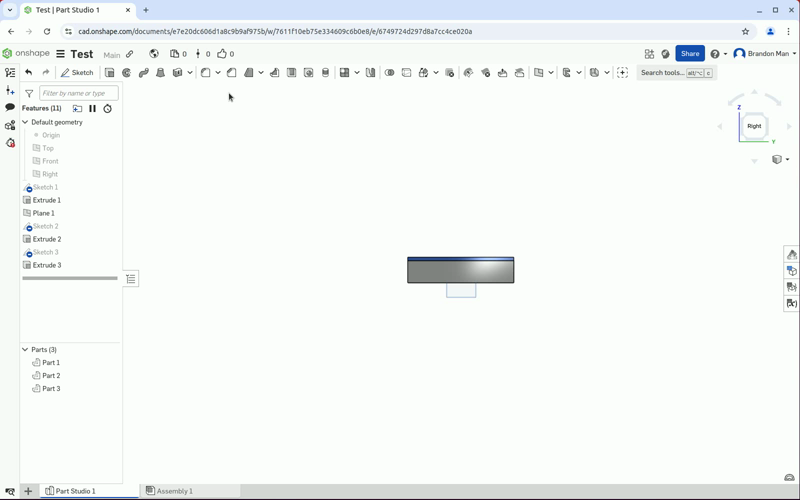
mouse_move(73, 352)
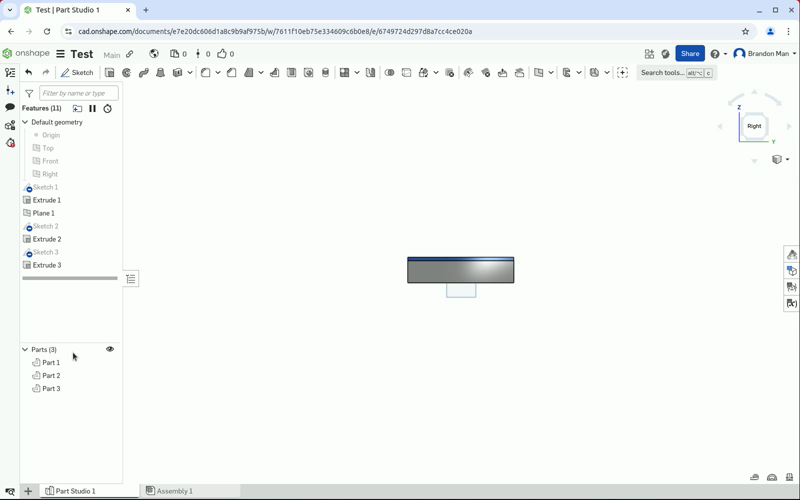
key(y)
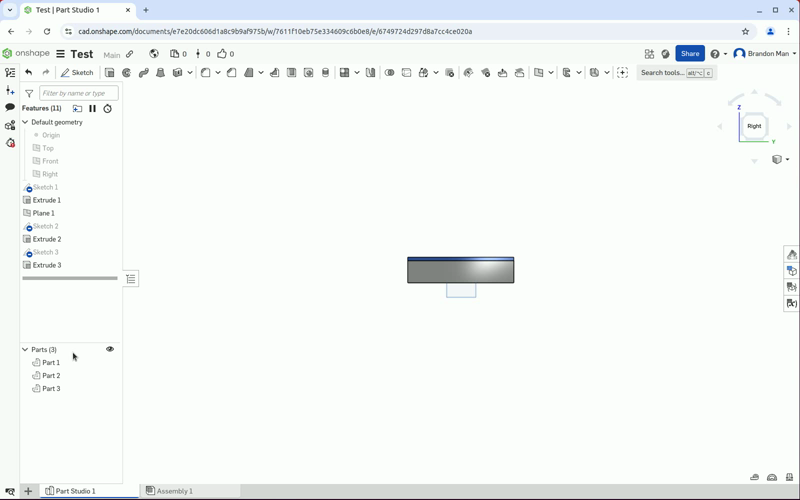
key(shift+p)
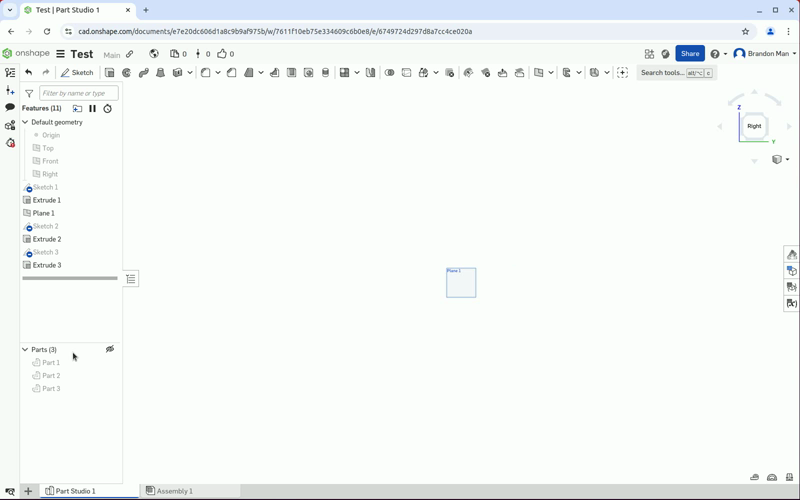
key(space)
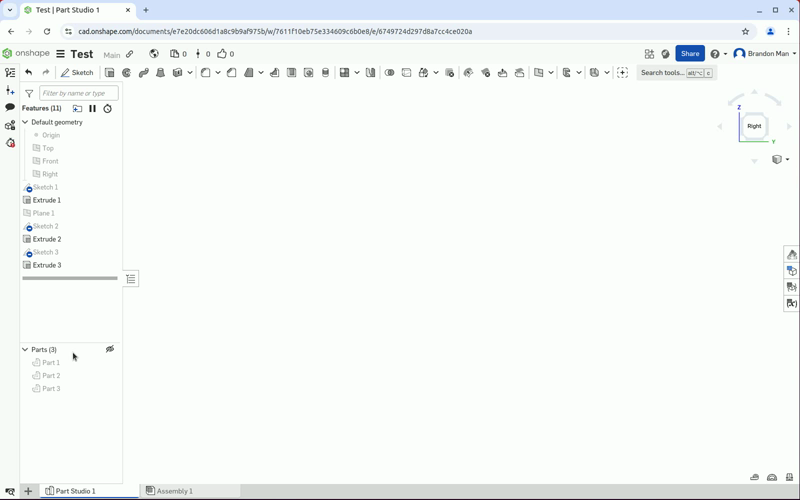
key_down(shift)
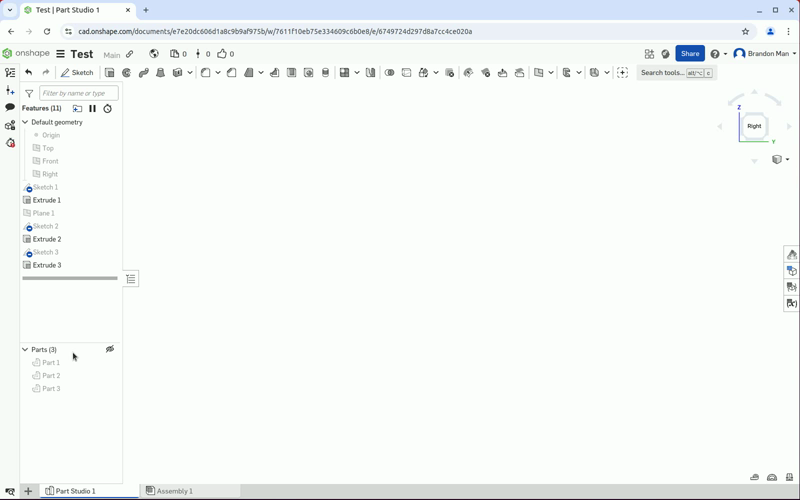
key(right)
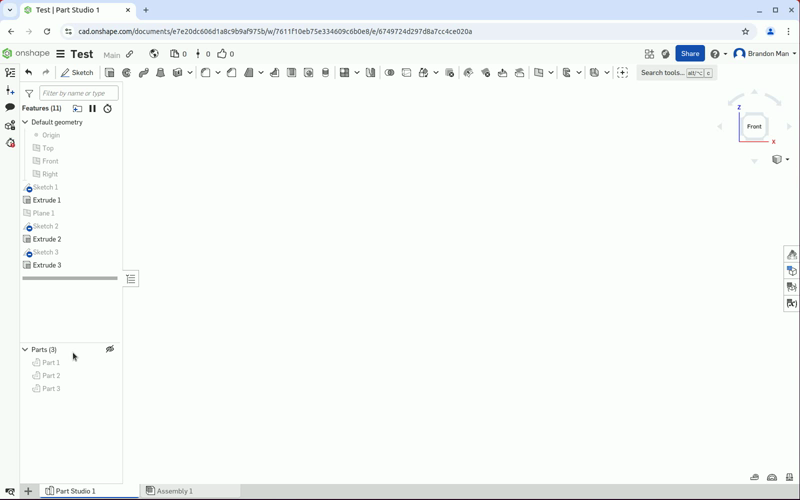
key_up(shift)
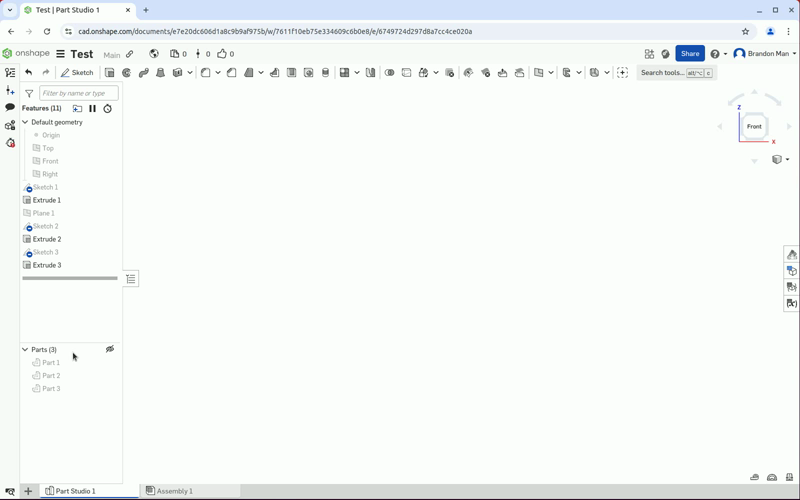
mouse_move(73, 352)
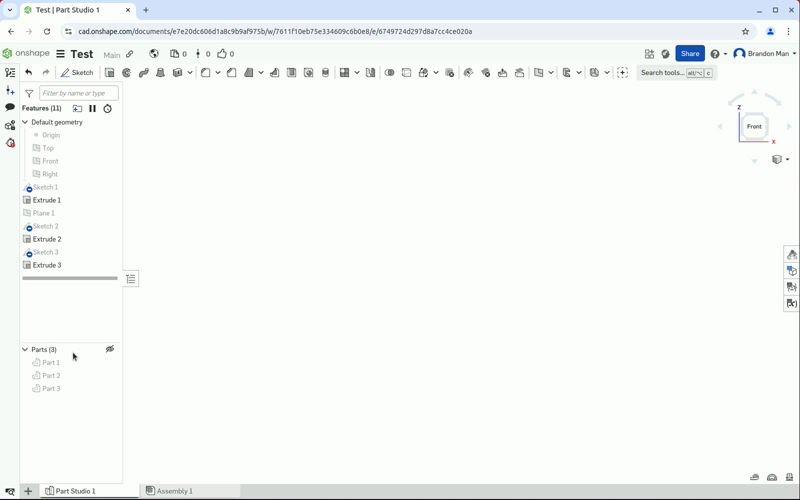
key(shift+y)
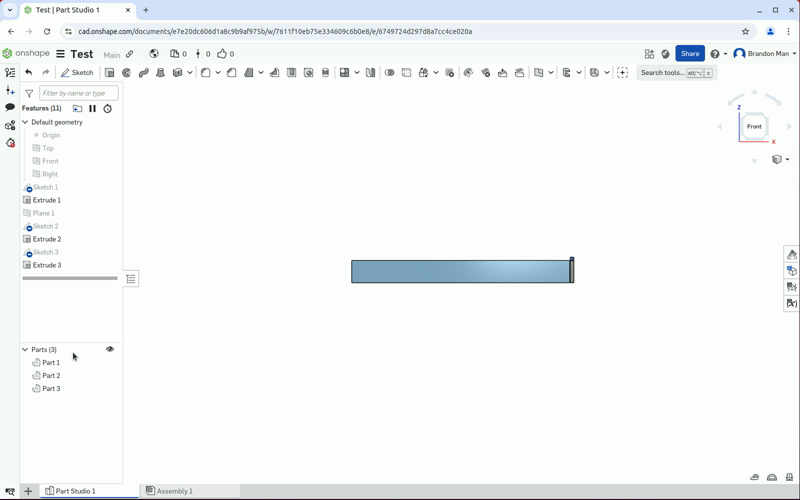
mouse_move(541, 75)
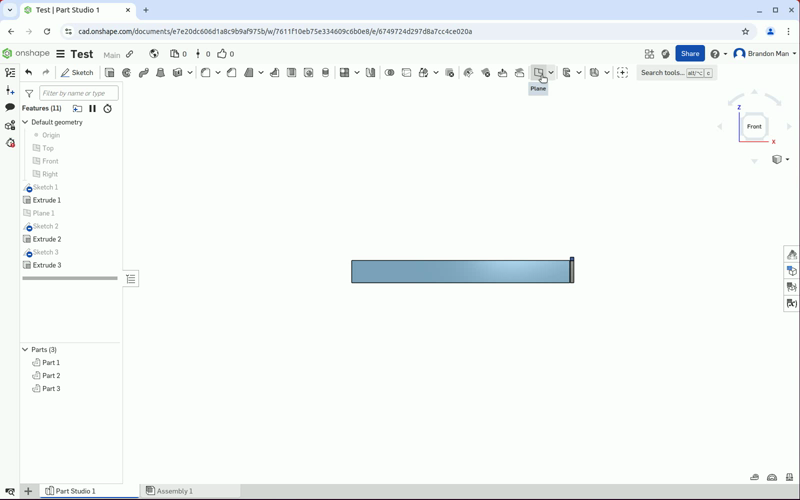
click(541, 75)
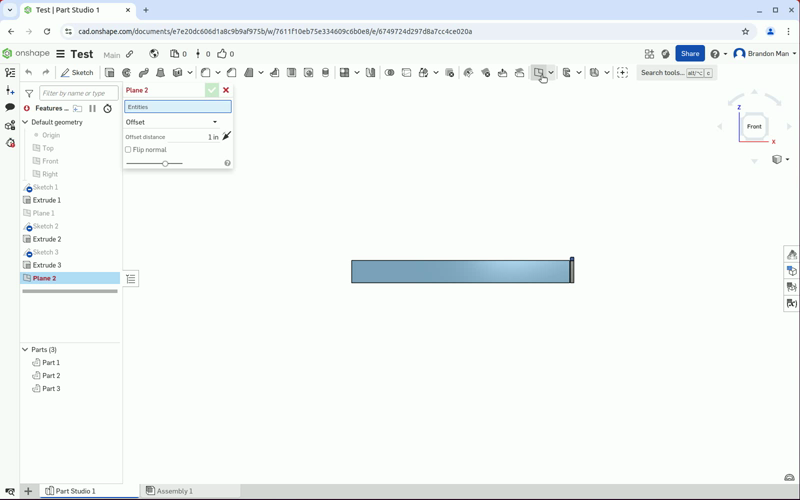
mouse_move(73, 163)
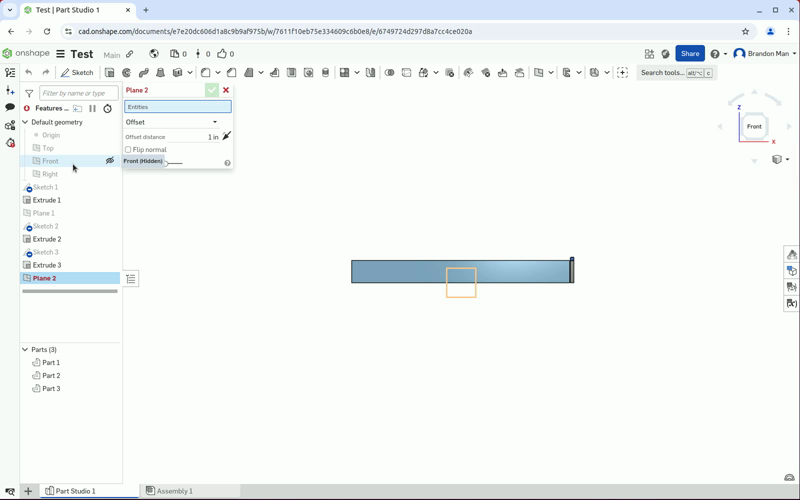
click(73, 163)
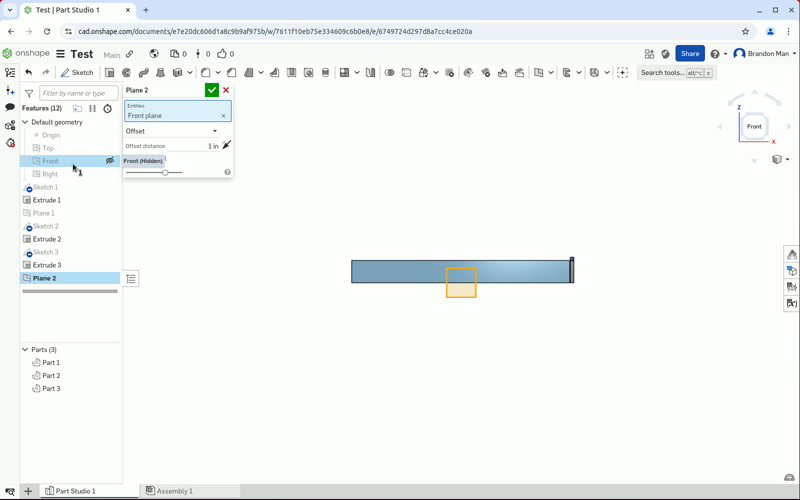
key(tab, 2)
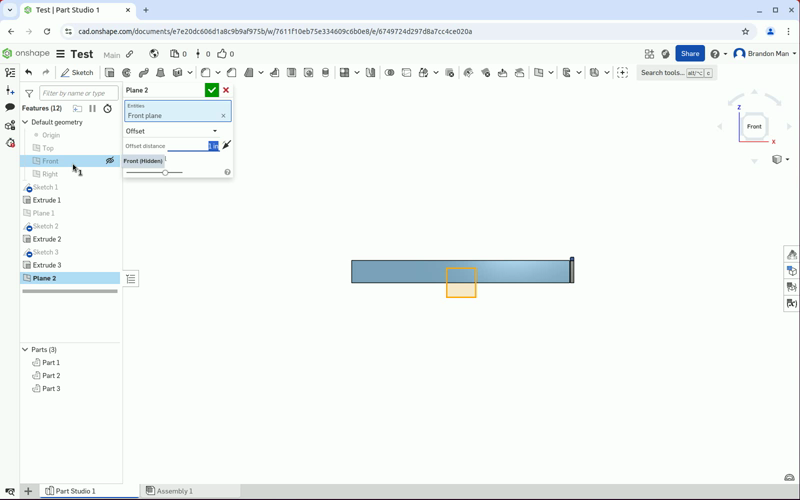
text(10.845)
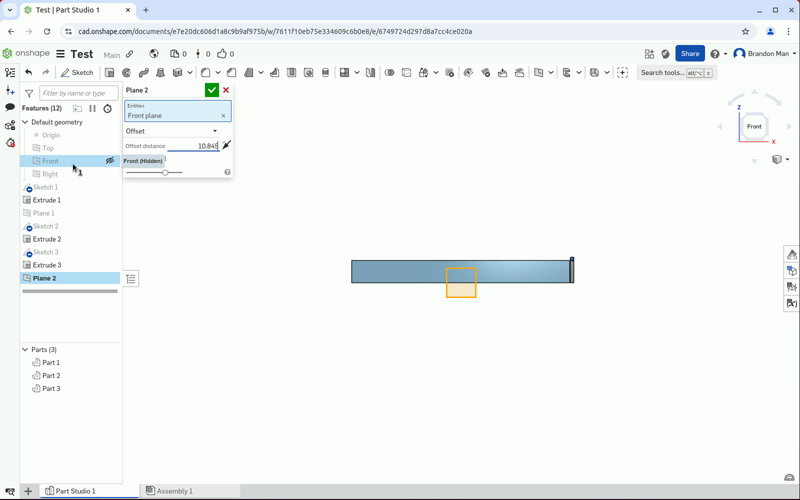
key(enter, 2)
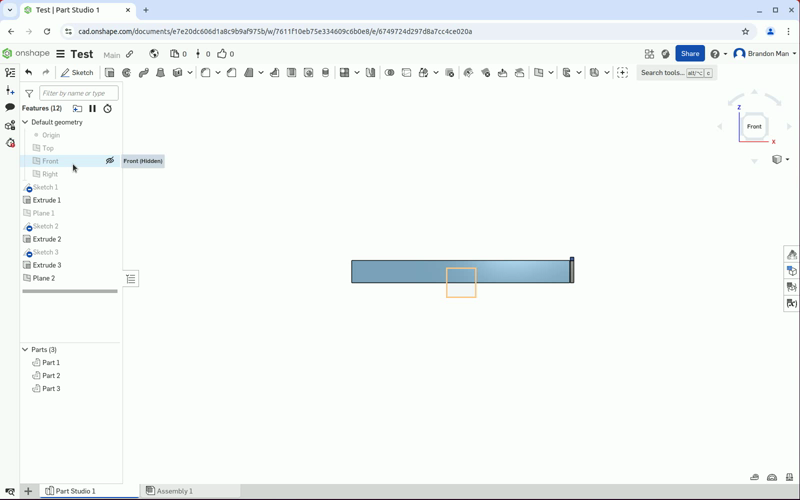
key(shift+s)
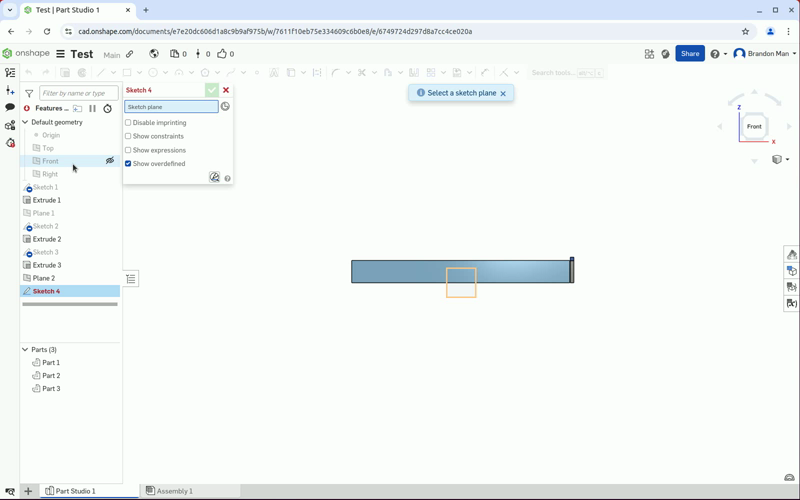
mouse_move(73, 280)
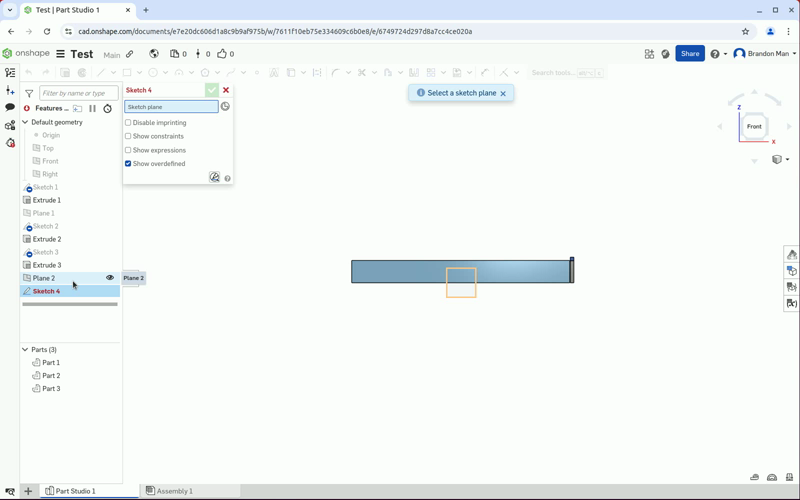
click(73, 280)
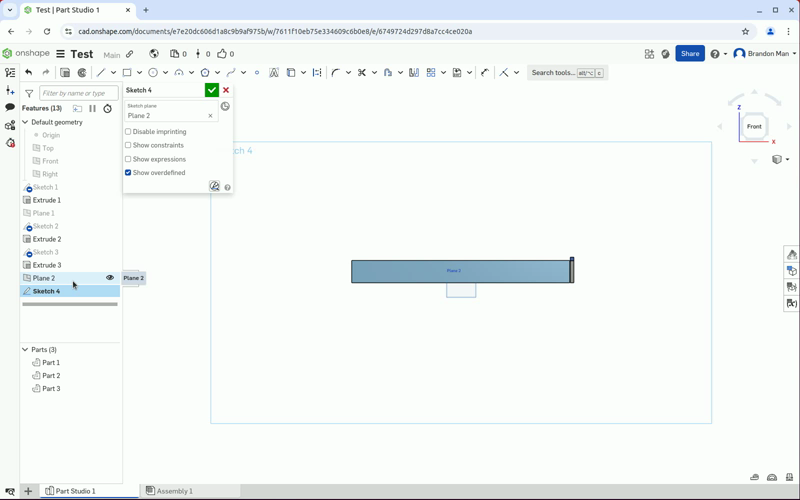
mouse_move(73, 352)
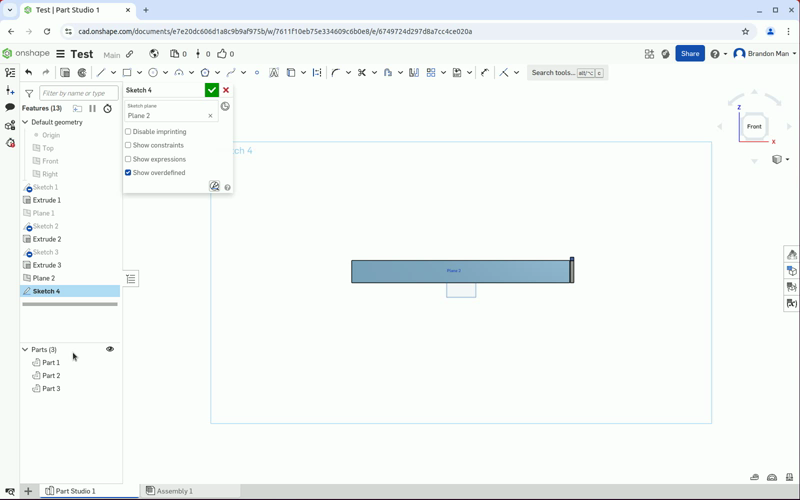
key(y)
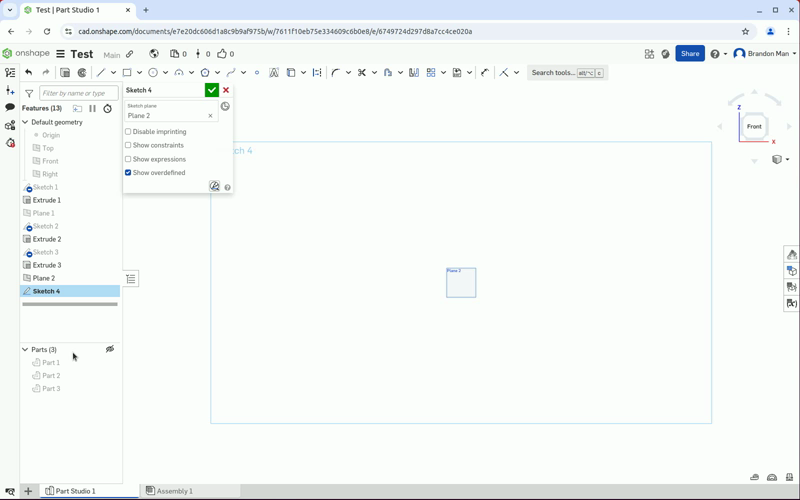
key(l)
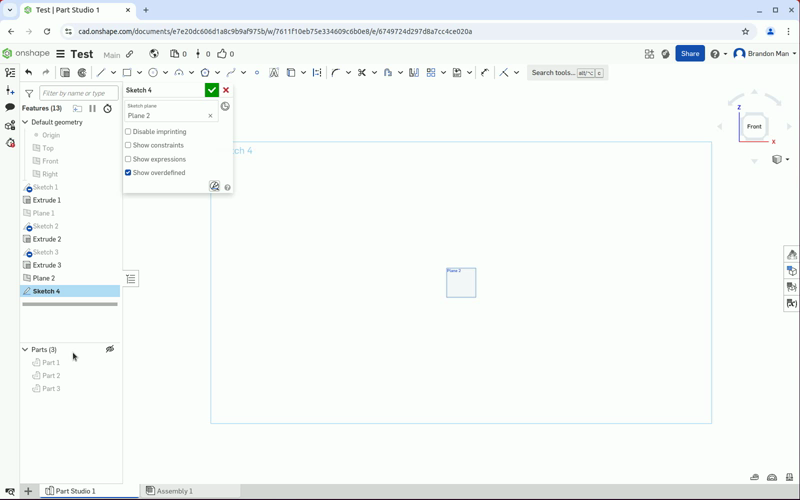
key_down(shift)
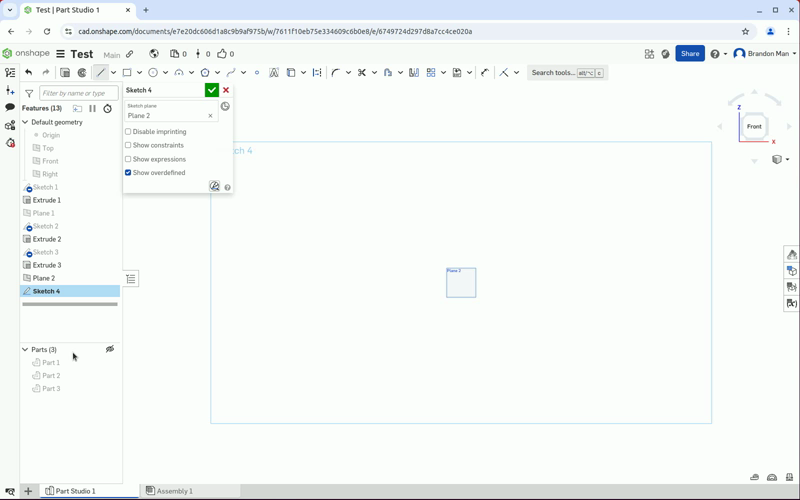
mouse_move(348, 282)
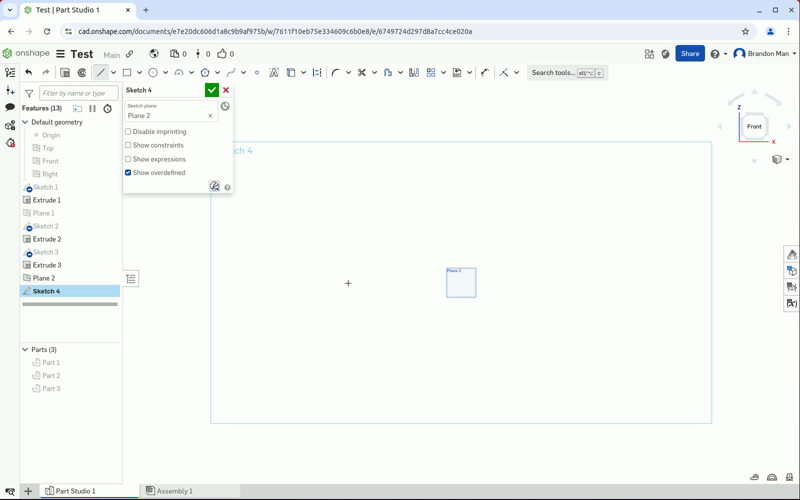
click(348, 282)
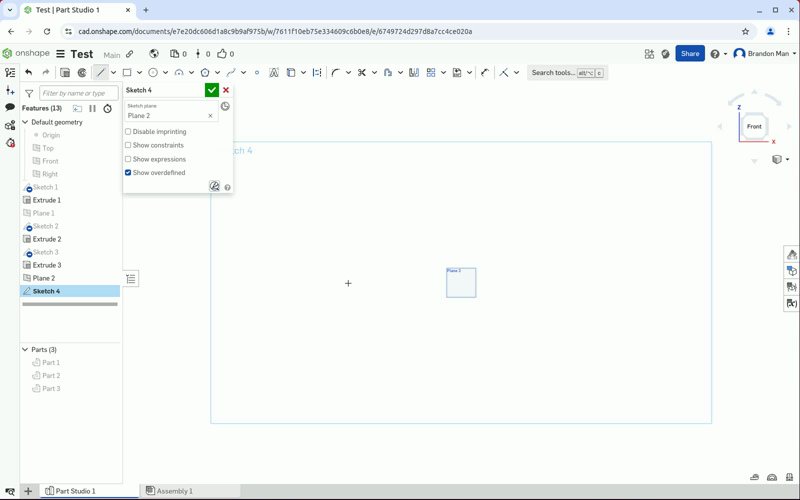
key_up(shift)
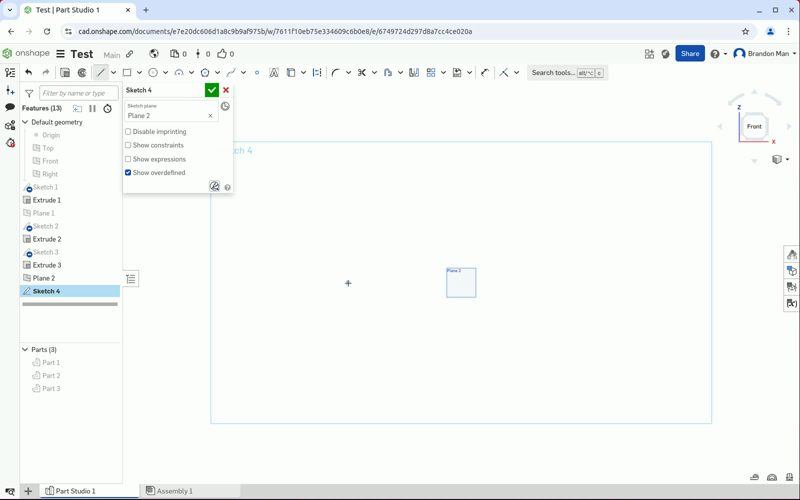
key_down(shift)
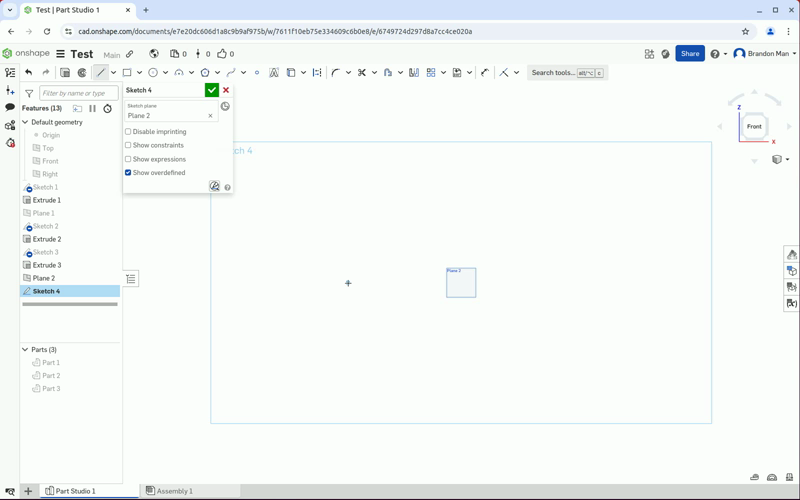
mouse_move(378, 282)
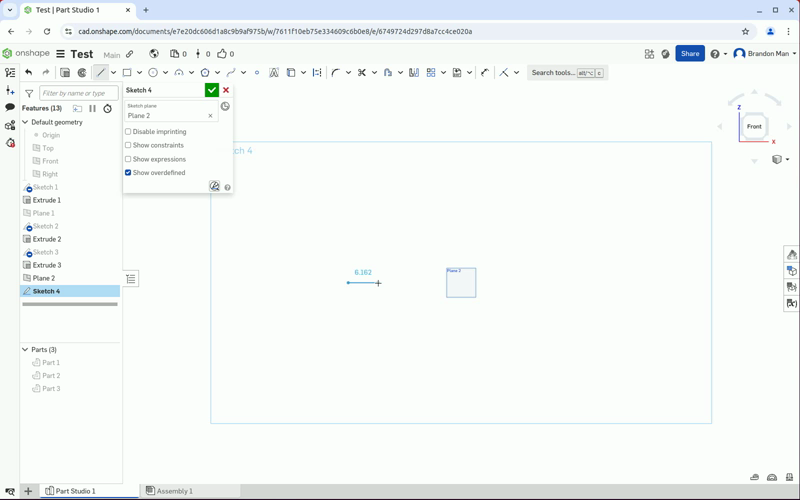
mouse_move(350, 282)
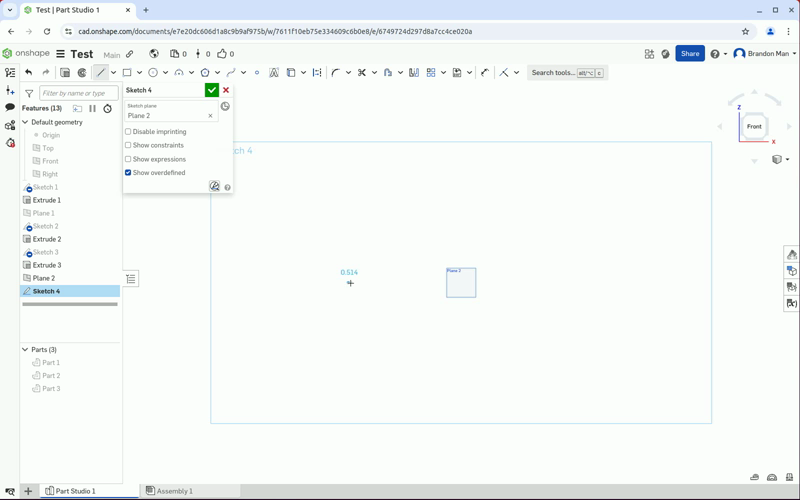
scroll(6)
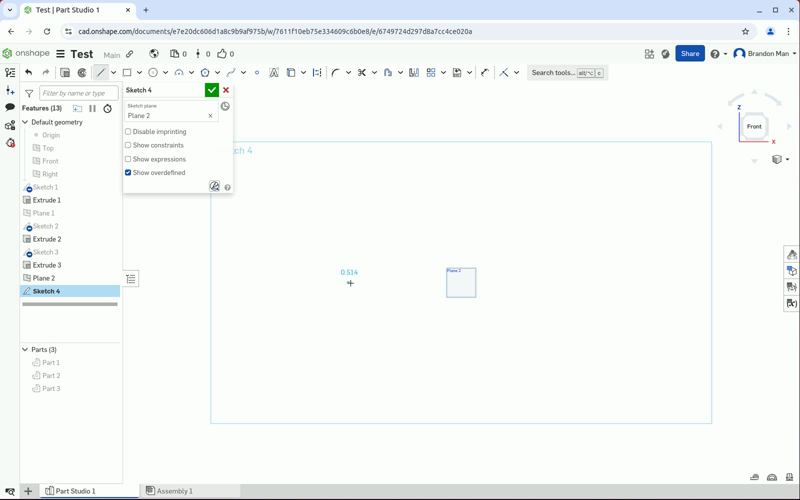
scroll(6)
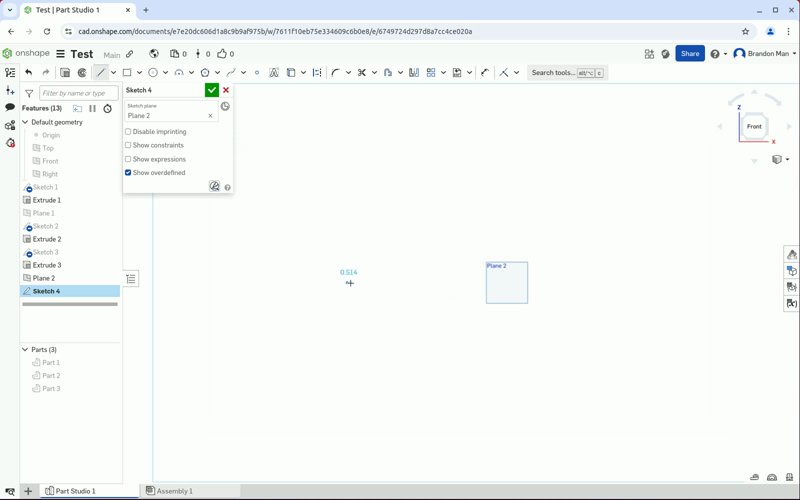
scroll(6)
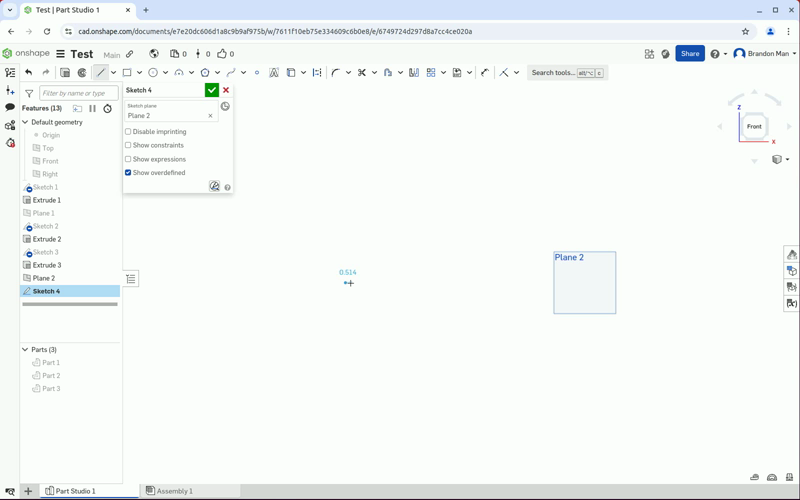
scroll(6)
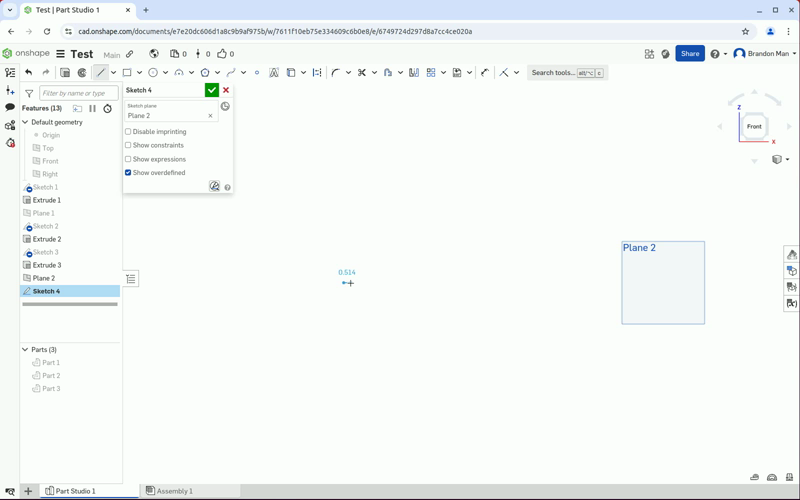
scroll(6)
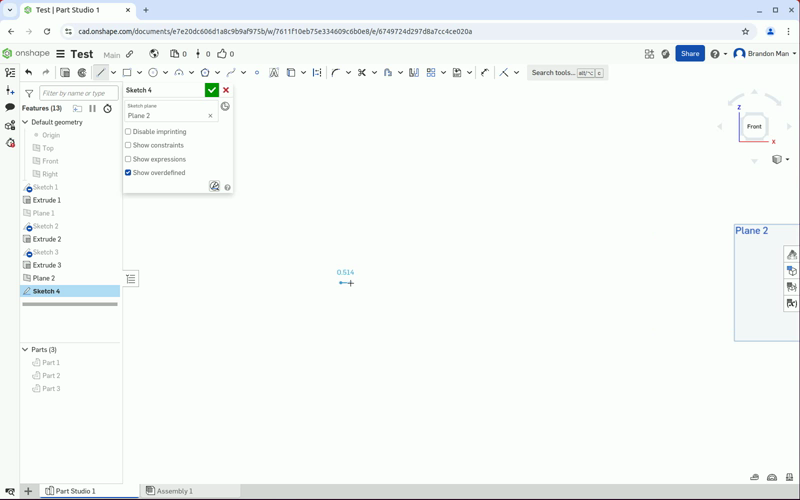
scroll(6)
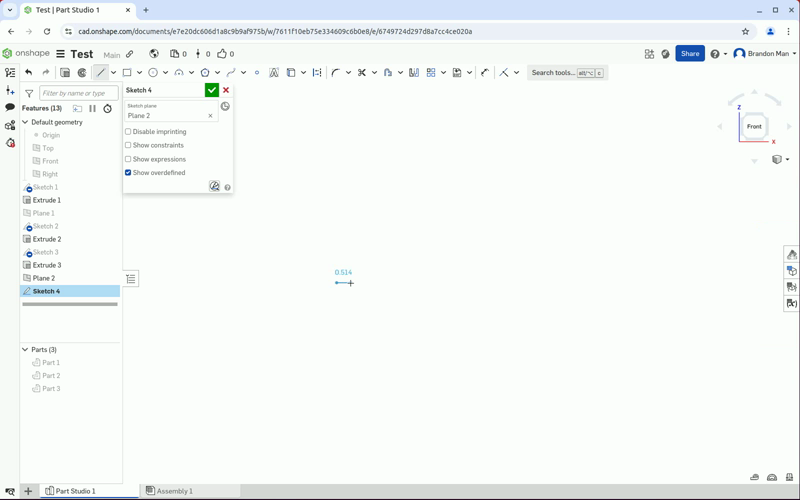
scroll(6)
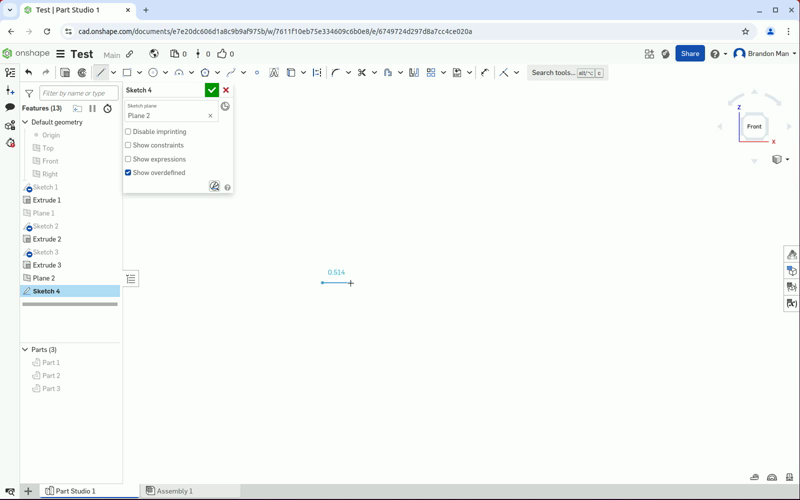
click(350, 282)
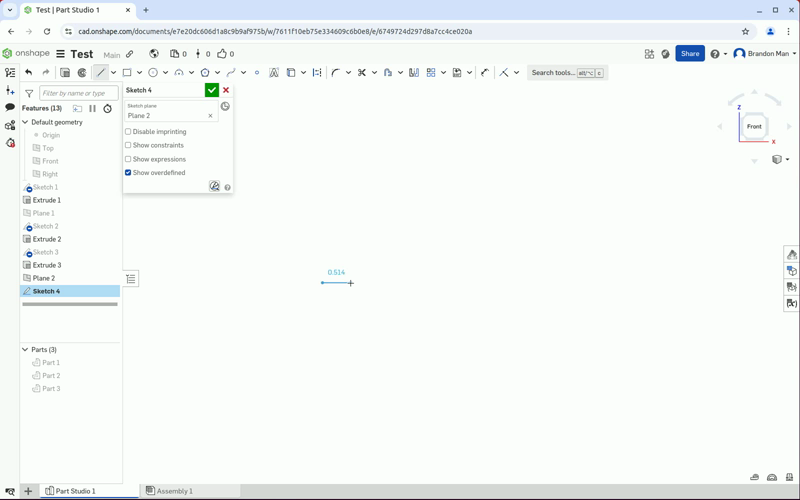
scroll(-6)
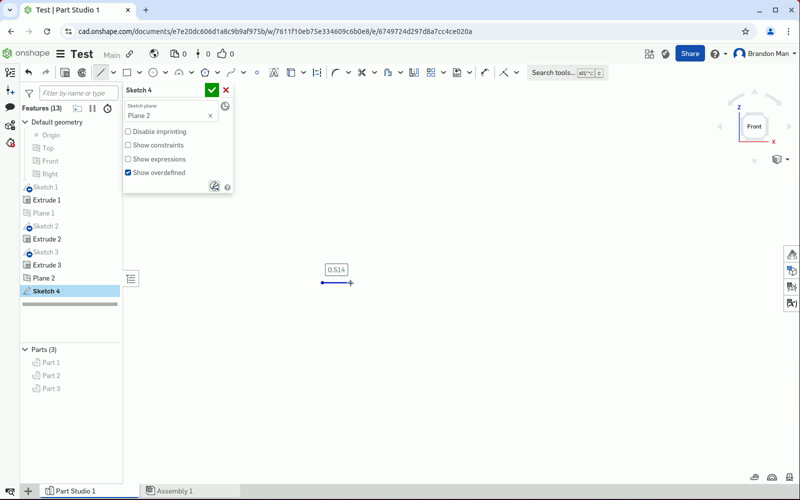
scroll(-6)
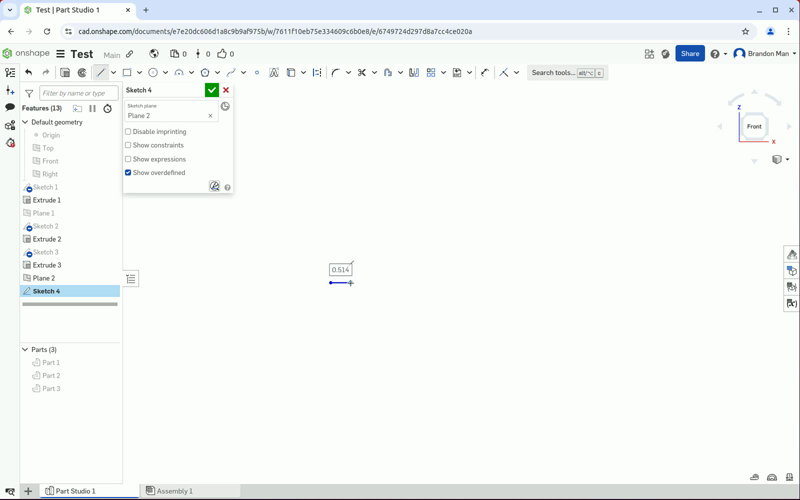
scroll(-6)
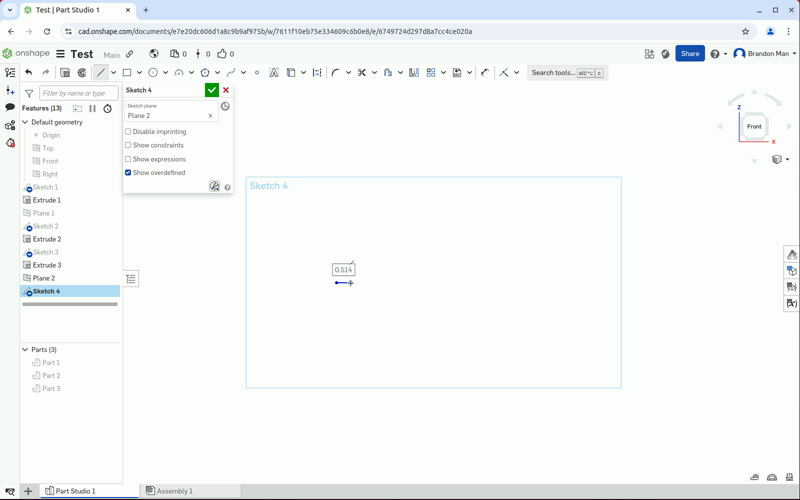
scroll(-6)
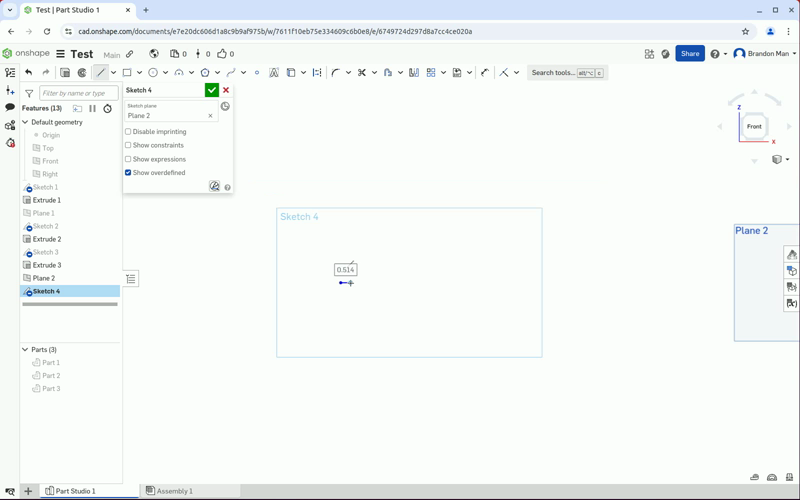
scroll(-6)
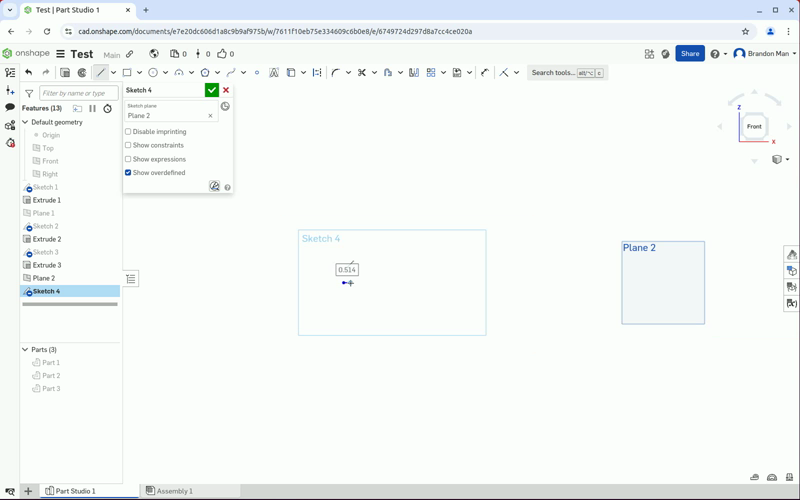
scroll(-6)
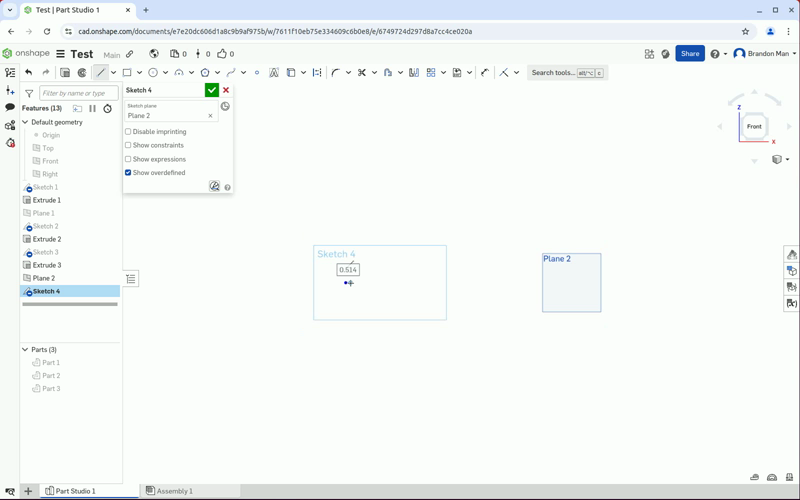
scroll(-6)
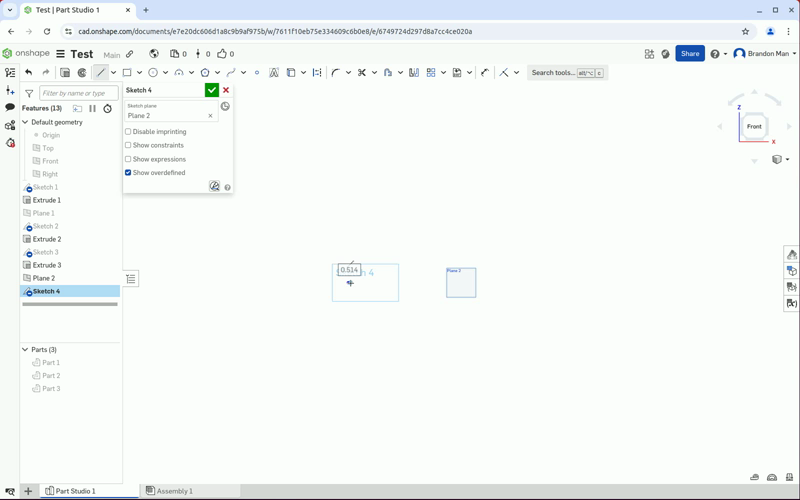
key_up(shift)
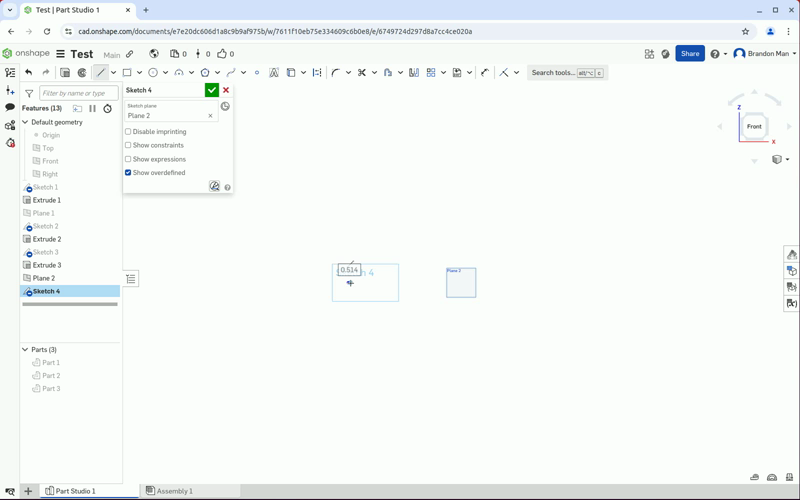
key_down(shift)
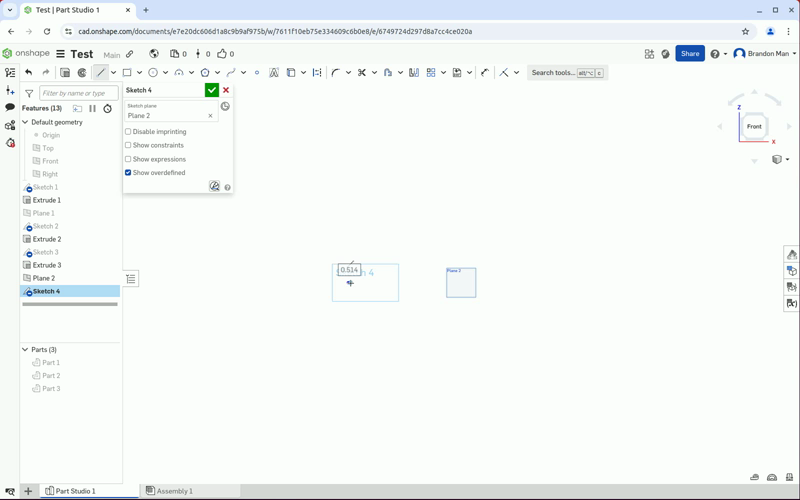
mouse_move(380, 282)
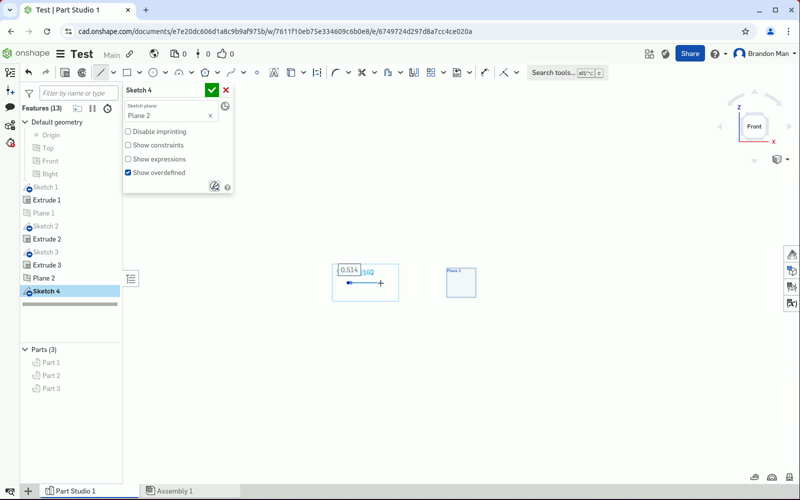
mouse_move(350, 259)
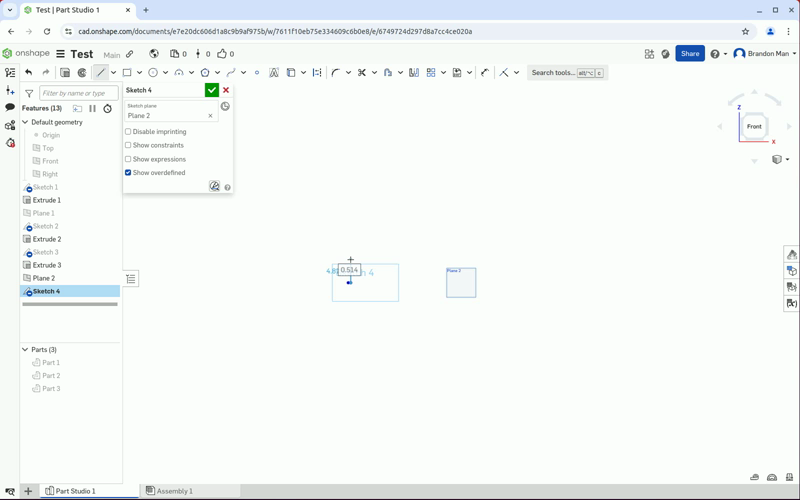
click(350, 259)
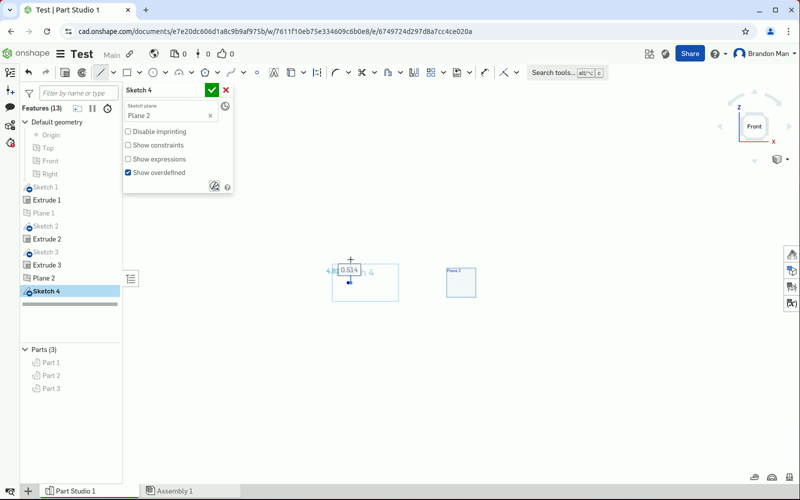
key_up(shift)
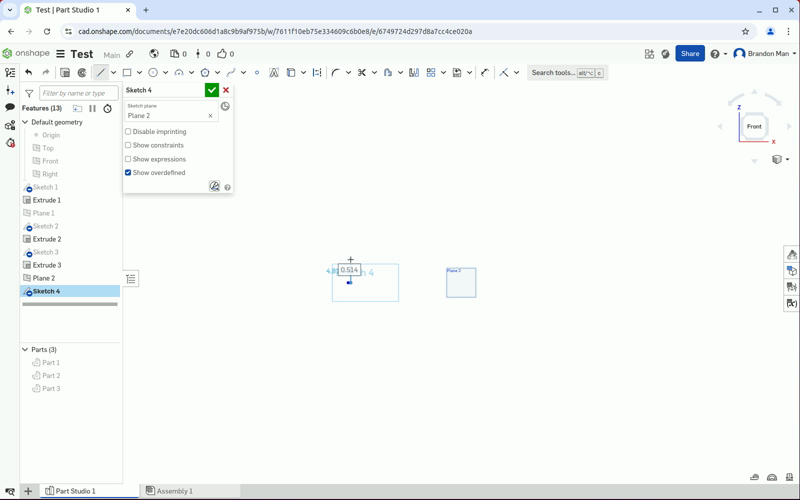
key_down(shift)
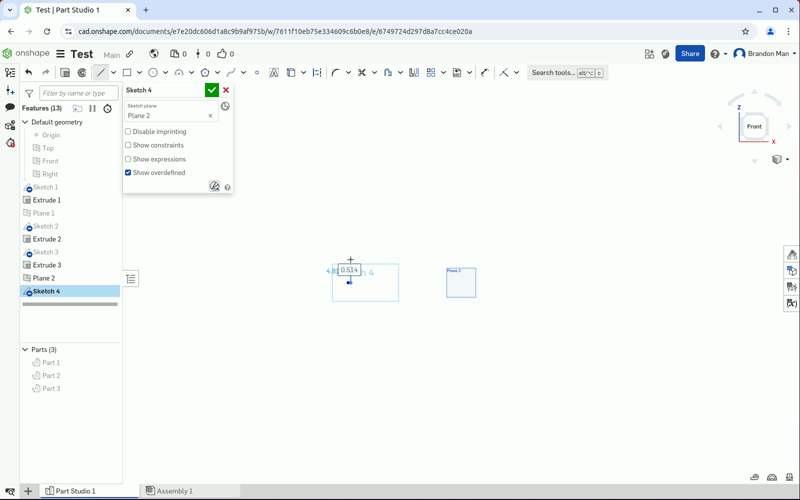
mouse_move(569, 259)
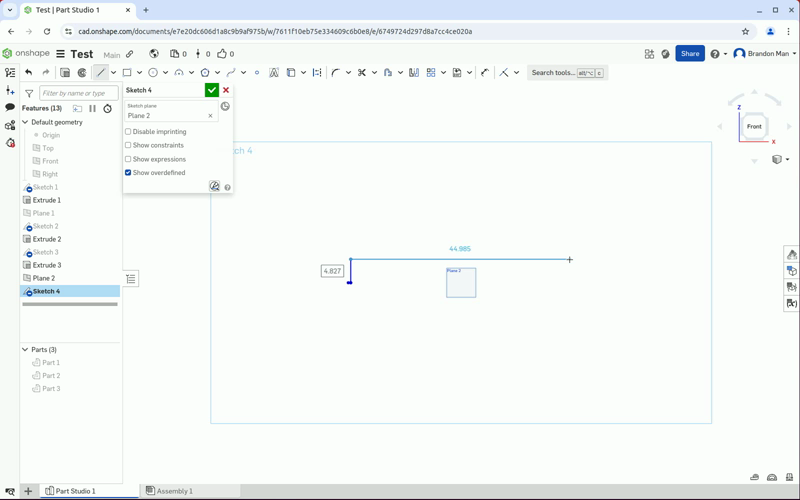
click(569, 259)
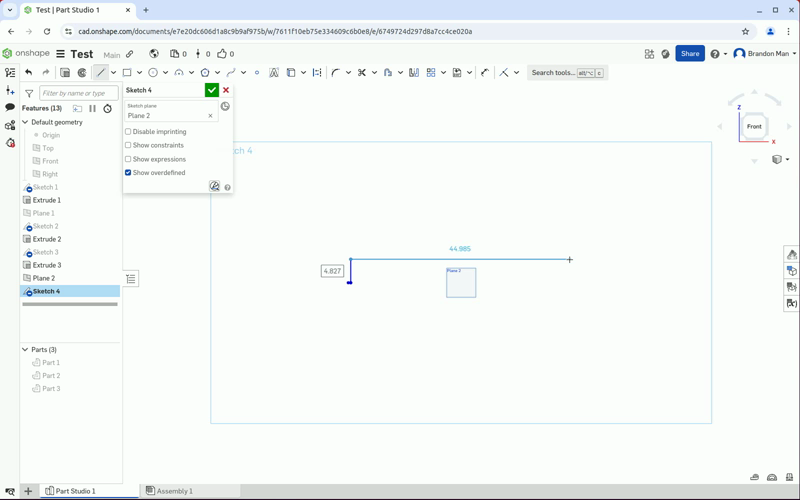
key_up(shift)
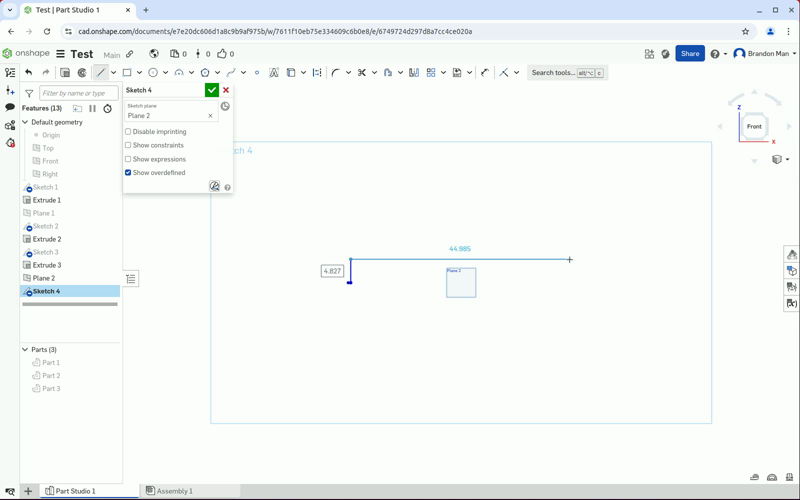
key_down(shift)
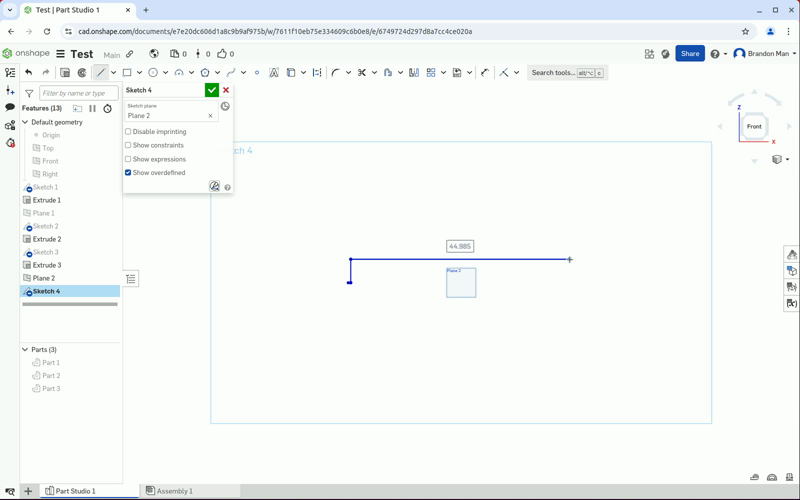
mouse_move(589, 259)
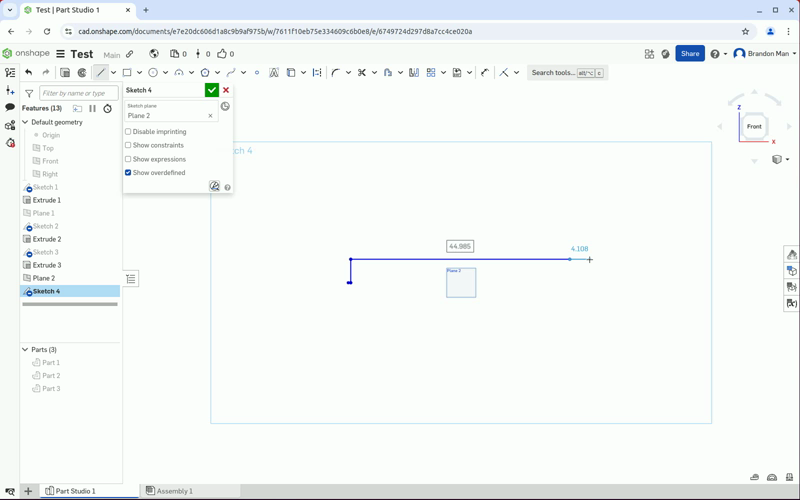
mouse_move(569, 282)
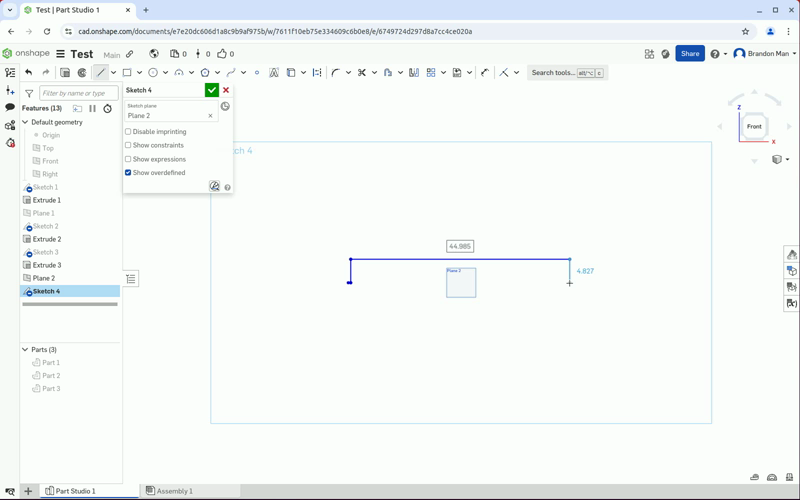
click(569, 282)
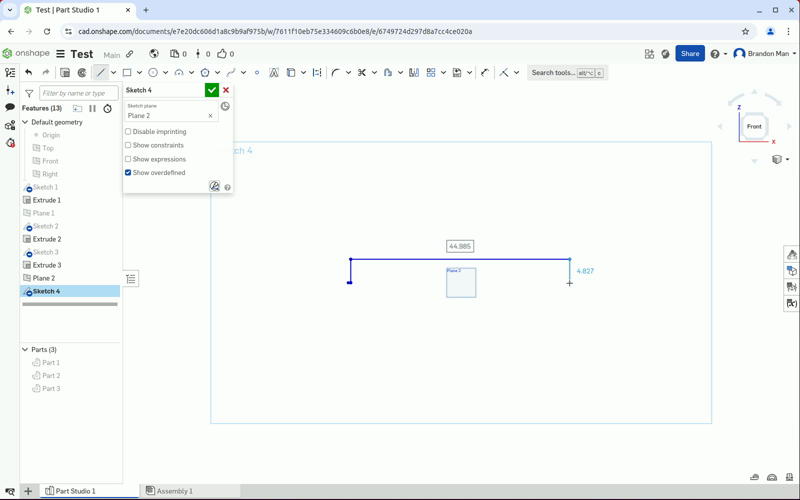
key_up(shift)
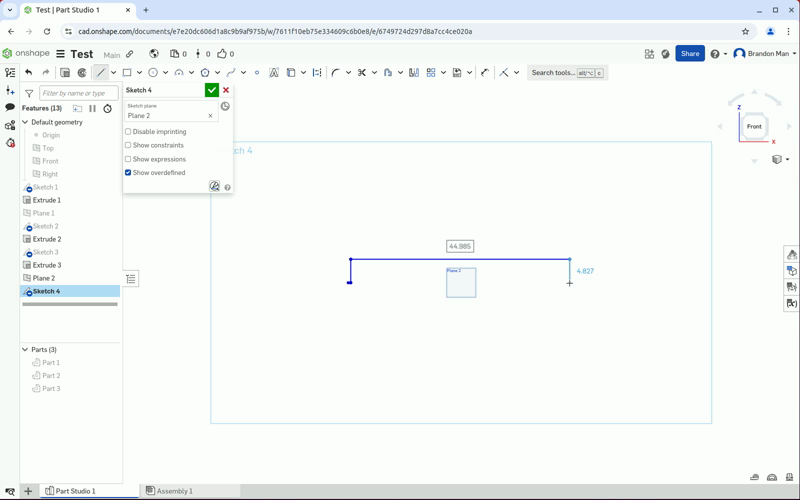
key_down(shift)
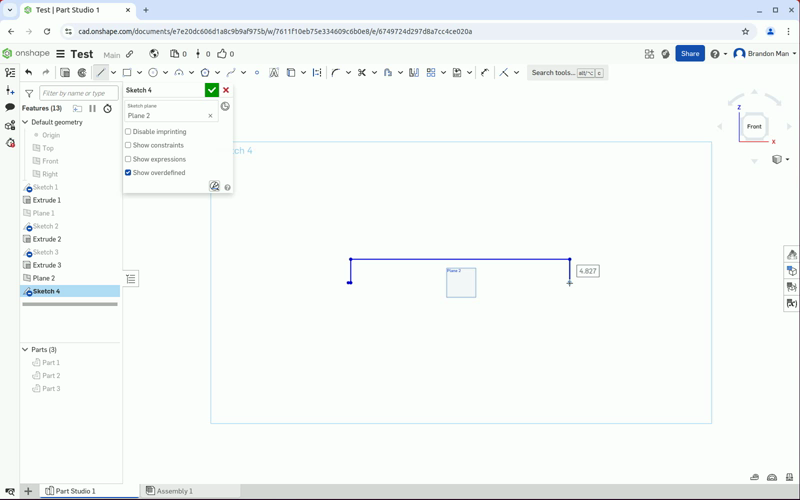
mouse_move(589, 282)
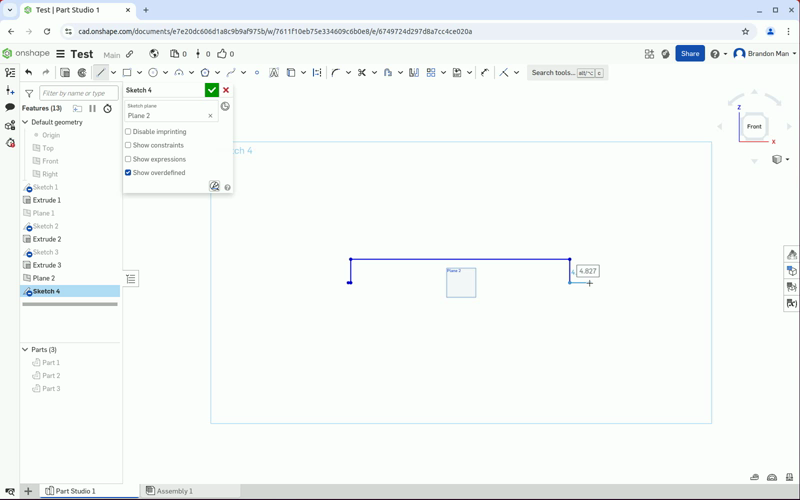
mouse_move(572, 282)
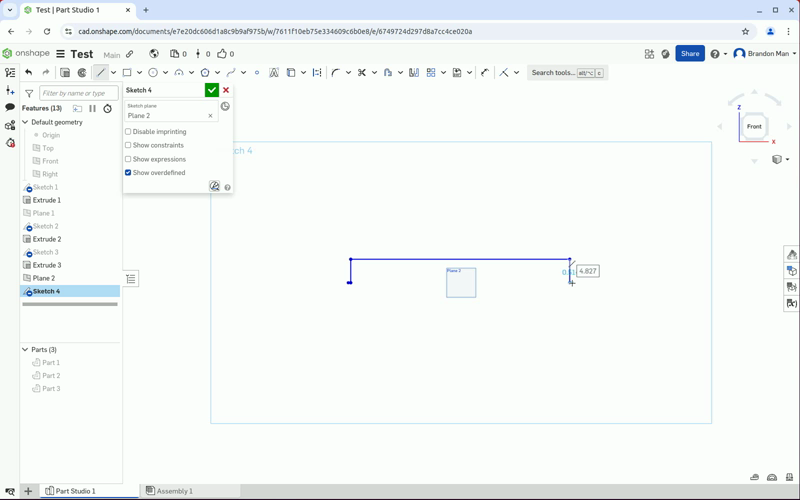
scroll(6)
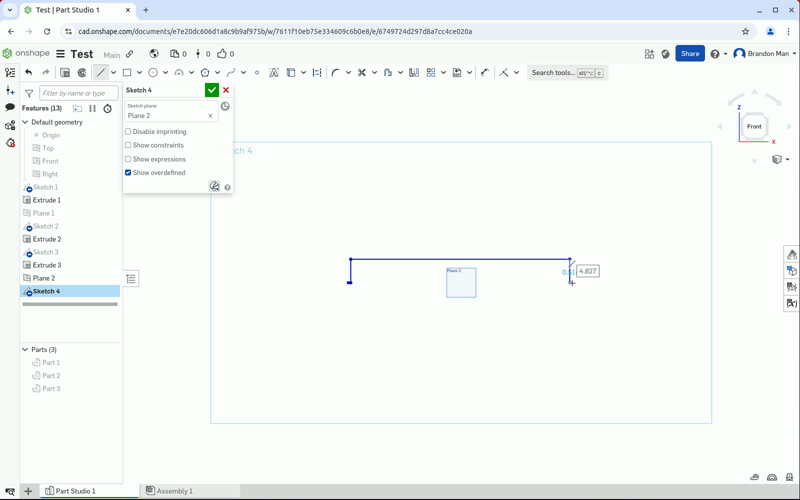
scroll(6)
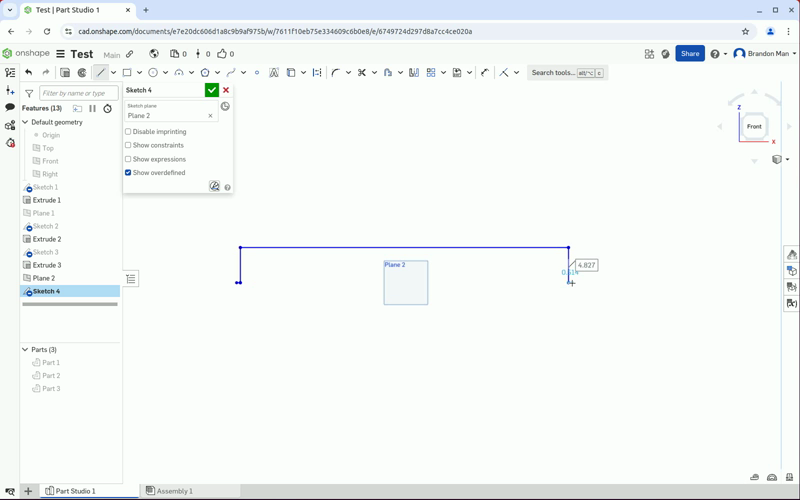
scroll(6)
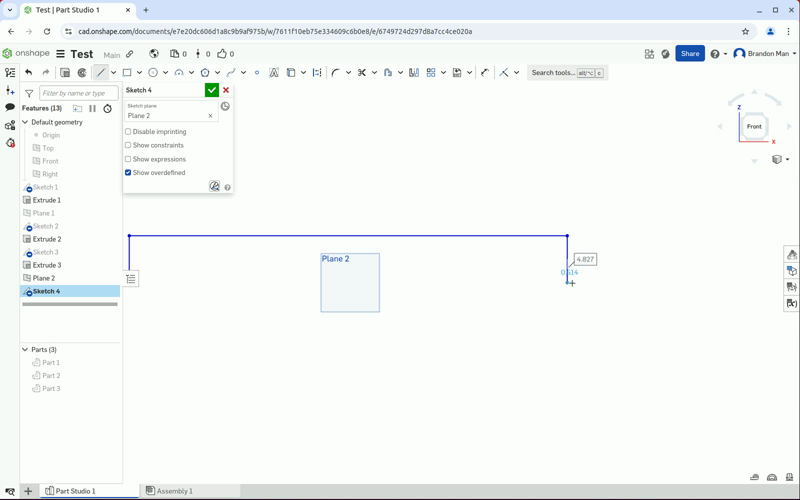
scroll(6)
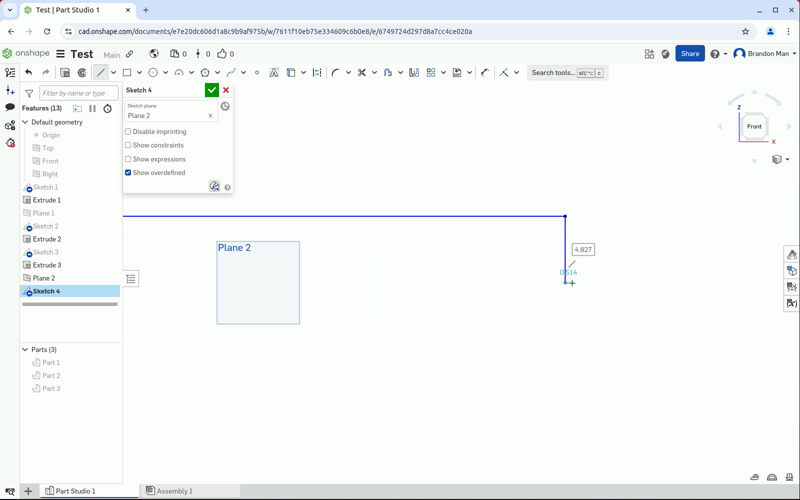
scroll(6)
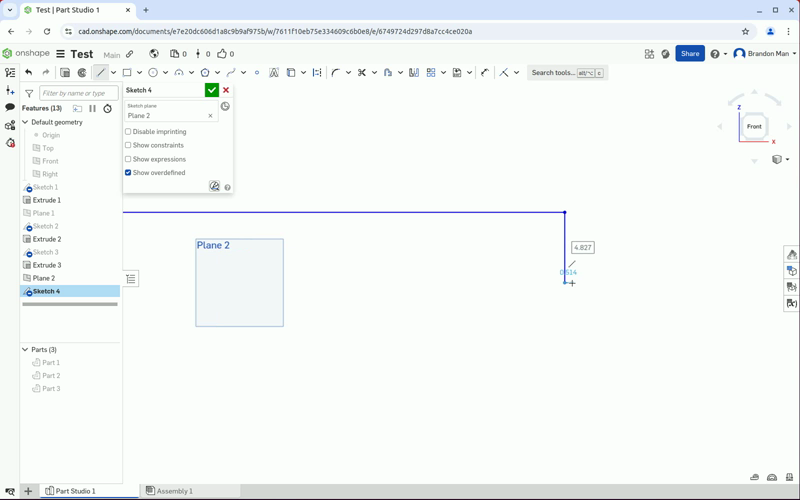
scroll(6)
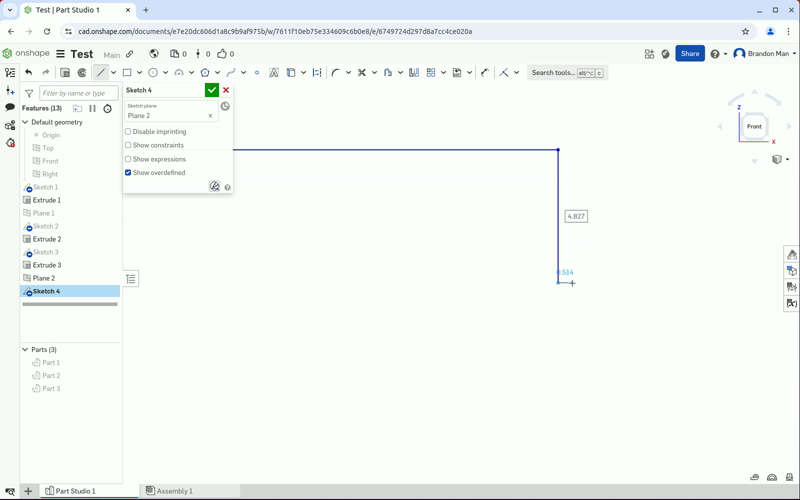
scroll(6)
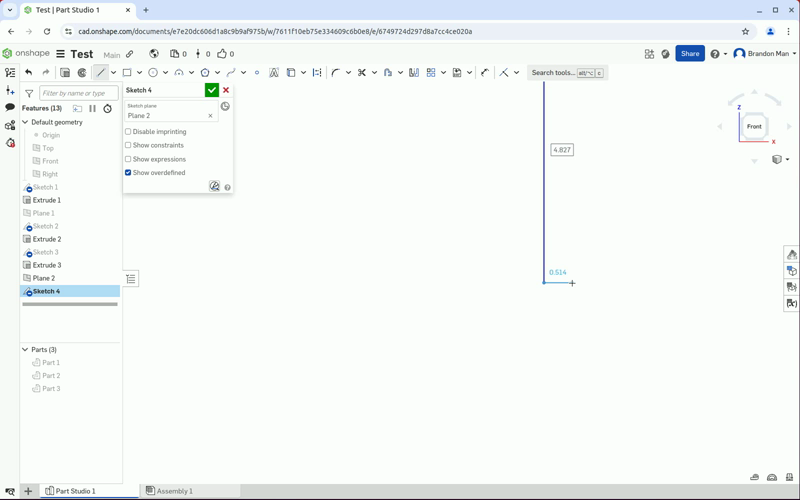
click(572, 282)
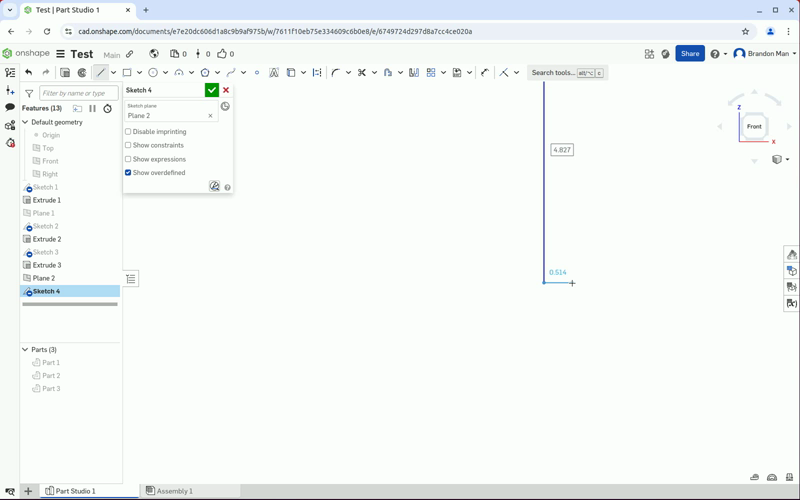
scroll(-6)
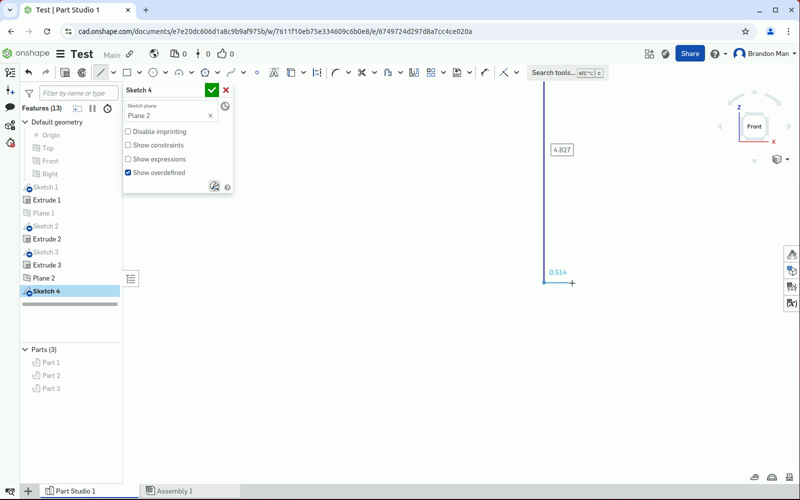
scroll(-6)
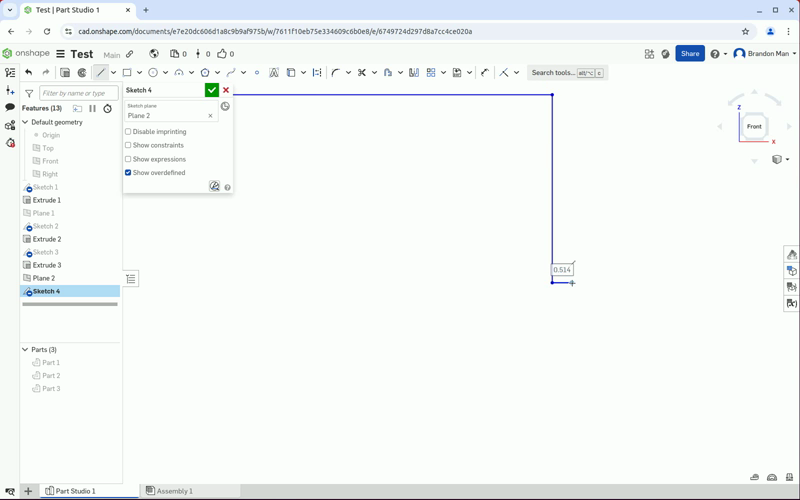
scroll(-6)
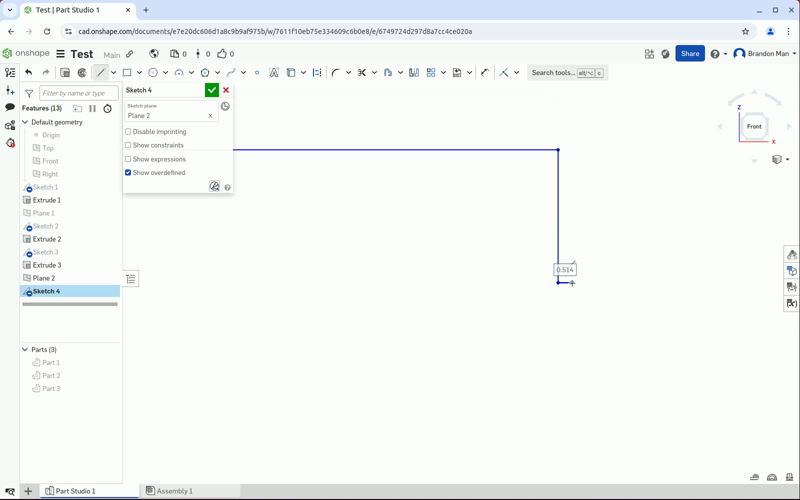
scroll(-6)
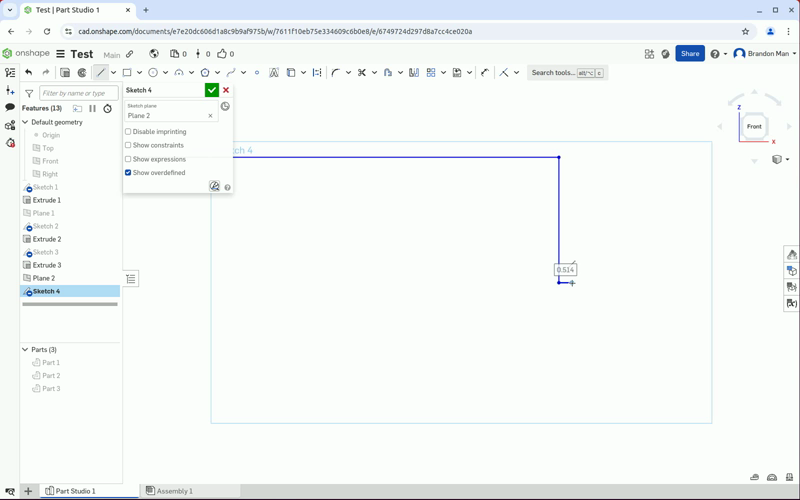
scroll(-6)
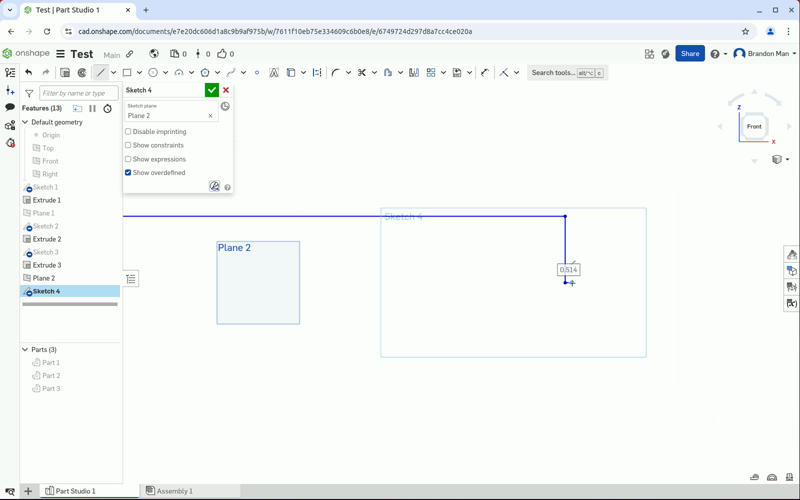
scroll(-6)
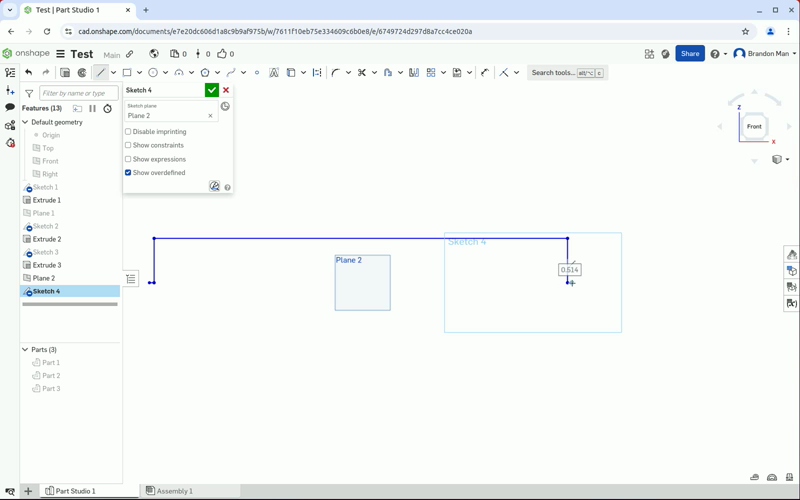
scroll(-6)
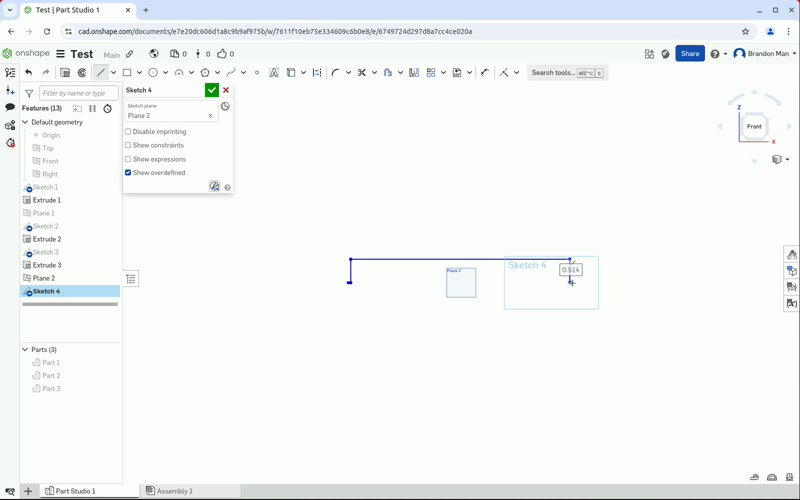
key_up(shift)
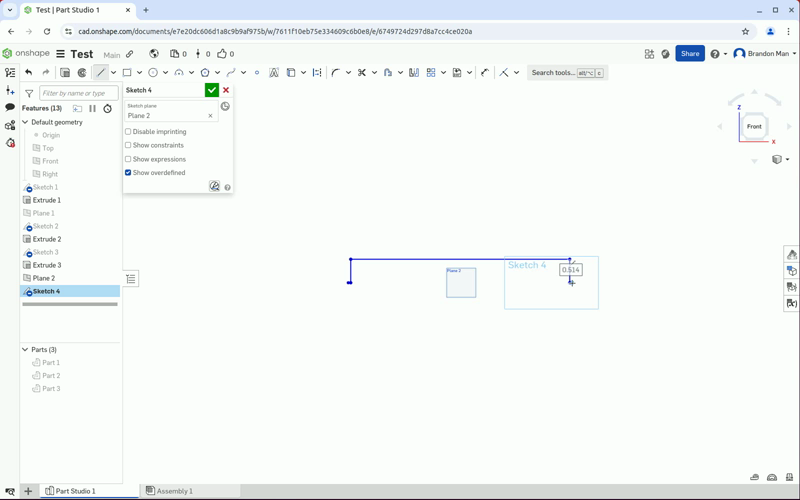
key_down(shift)
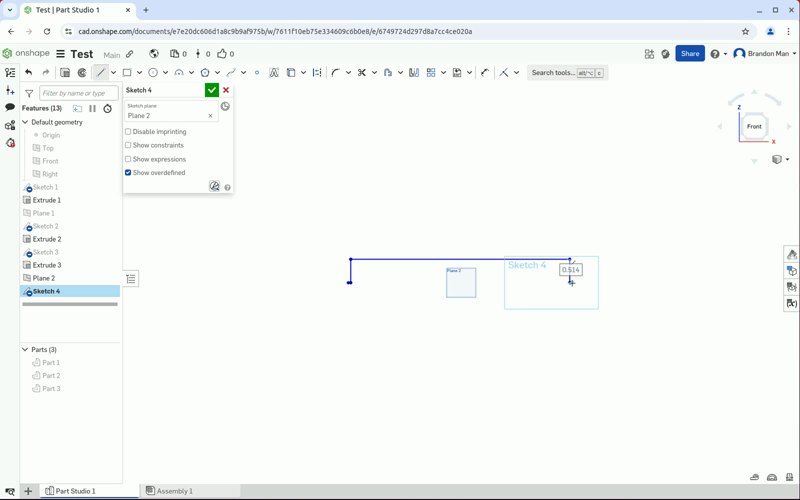
mouse_move(589, 282)
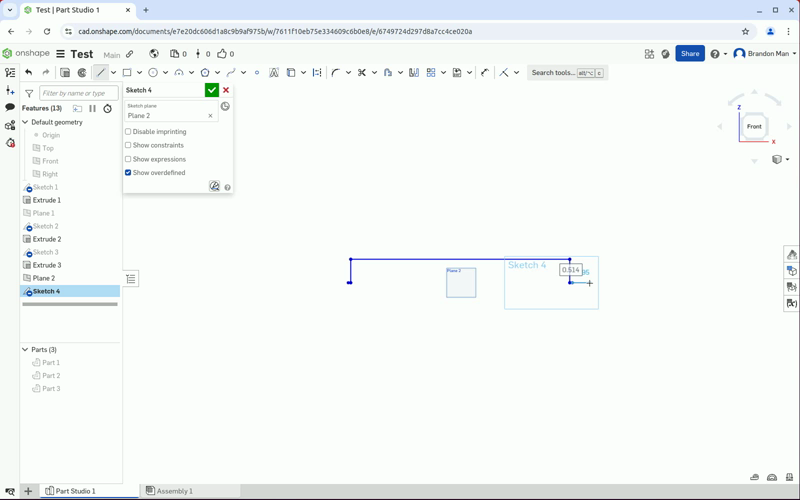
mouse_move(572, 257)
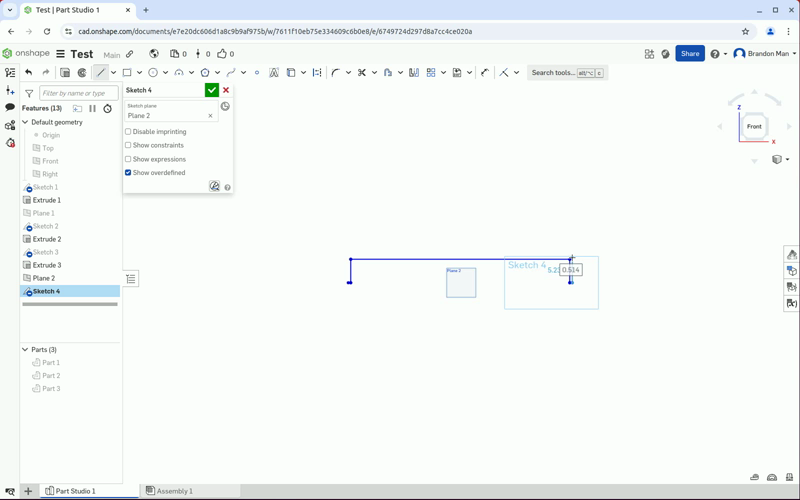
scroll(6)
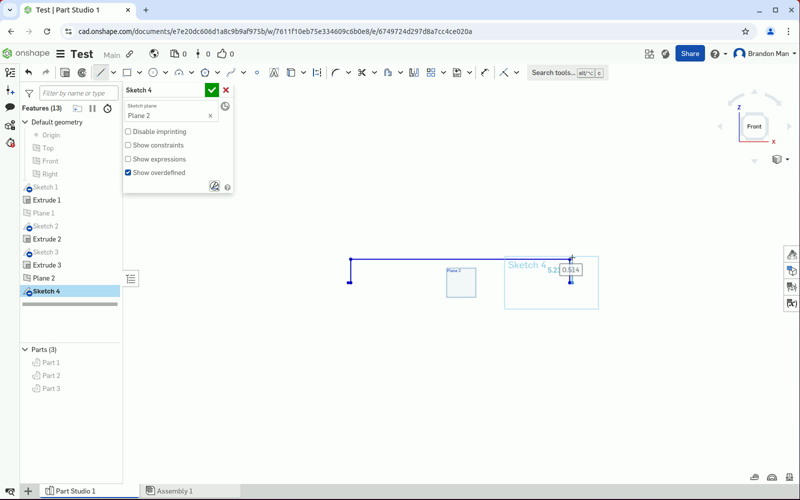
scroll(6)
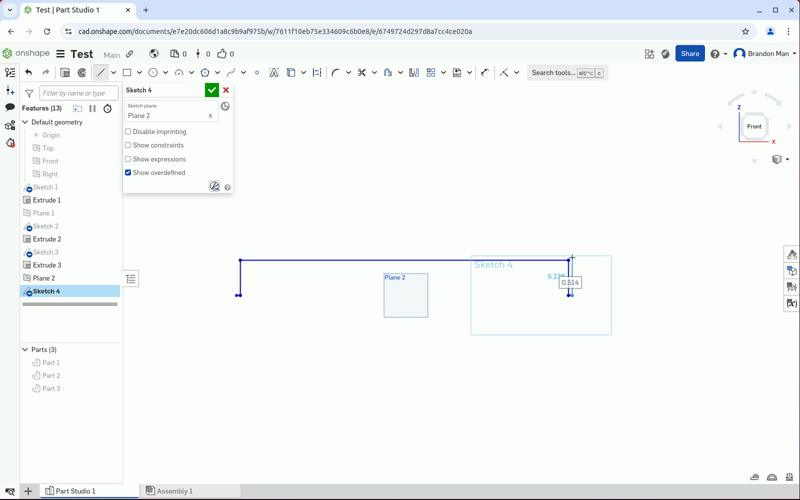
scroll(6)
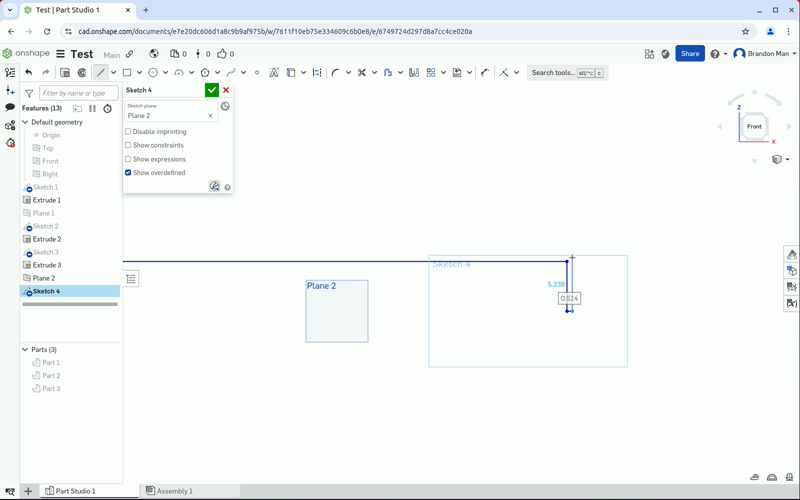
scroll(6)
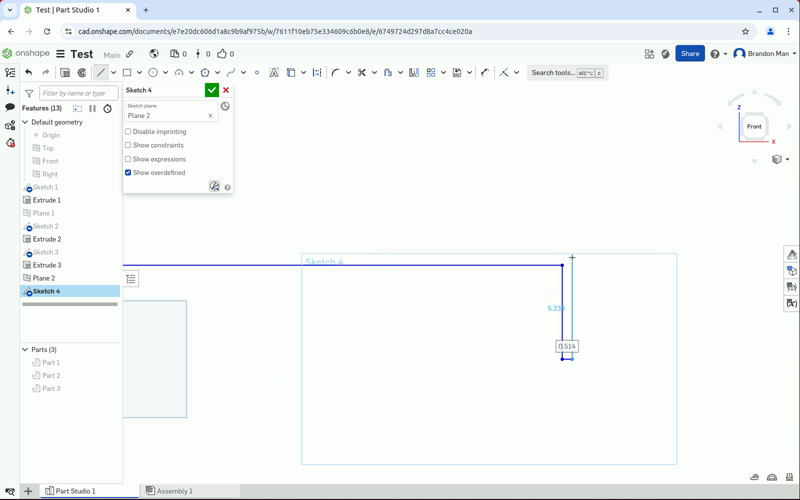
scroll(6)
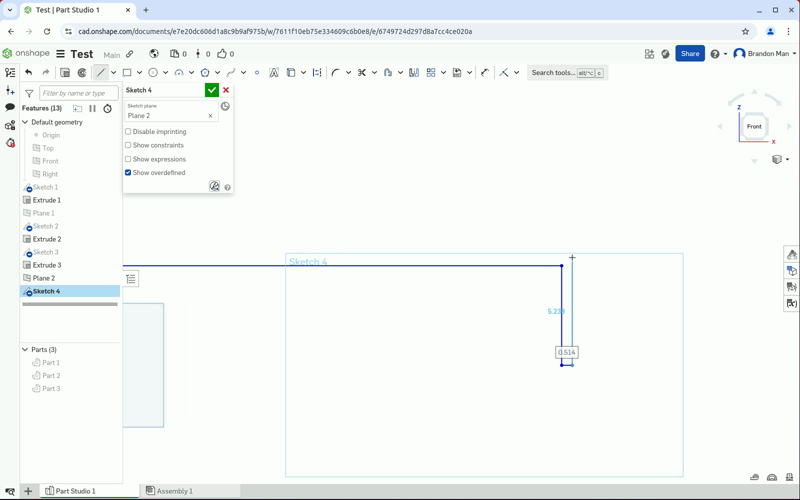
scroll(6)
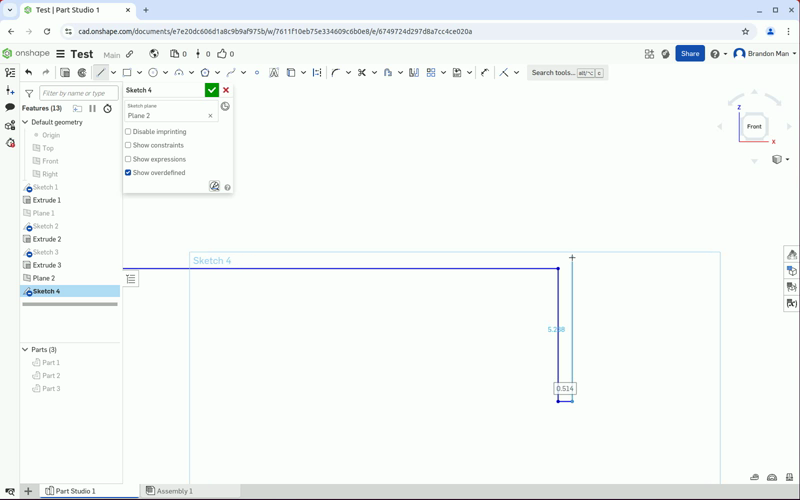
scroll(6)
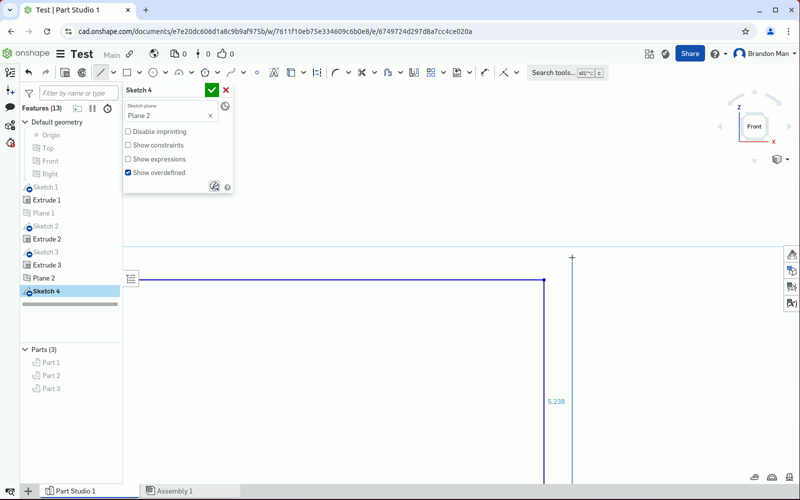
click(572, 257)
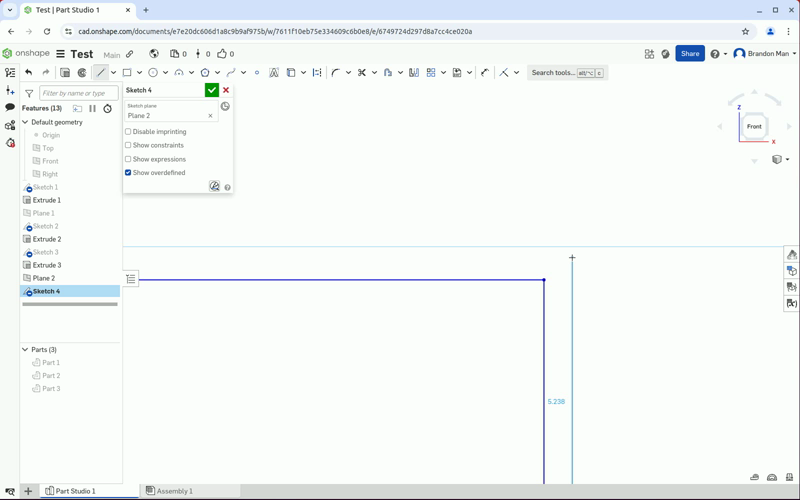
scroll(-6)
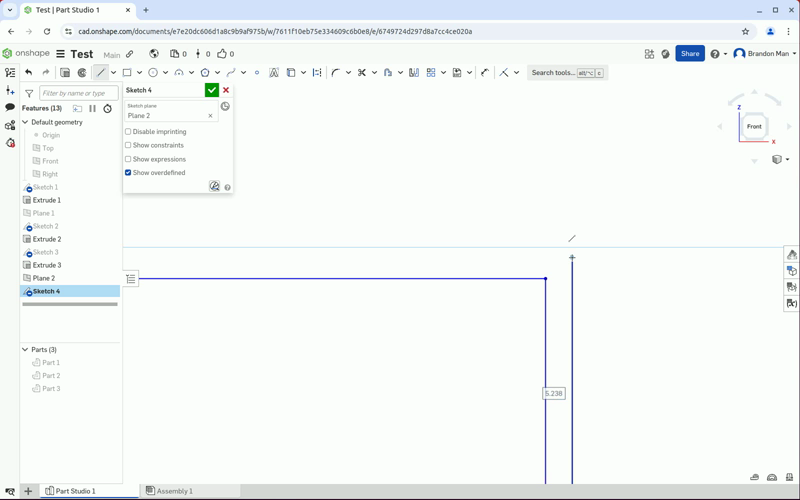
scroll(-6)
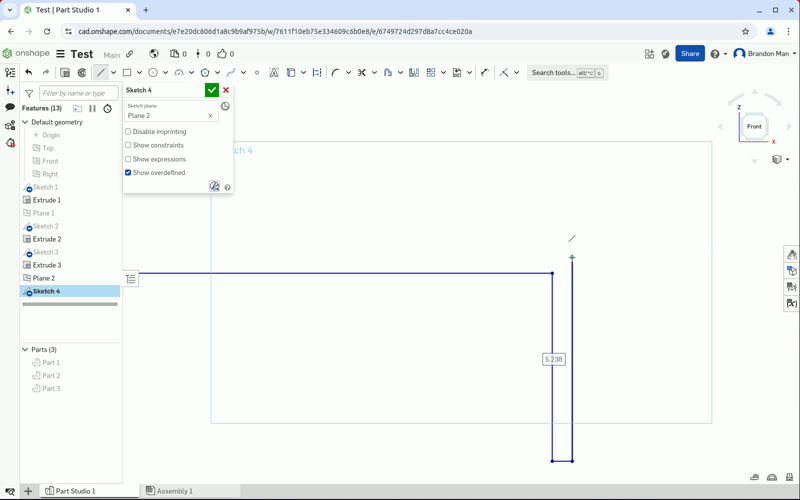
scroll(-6)
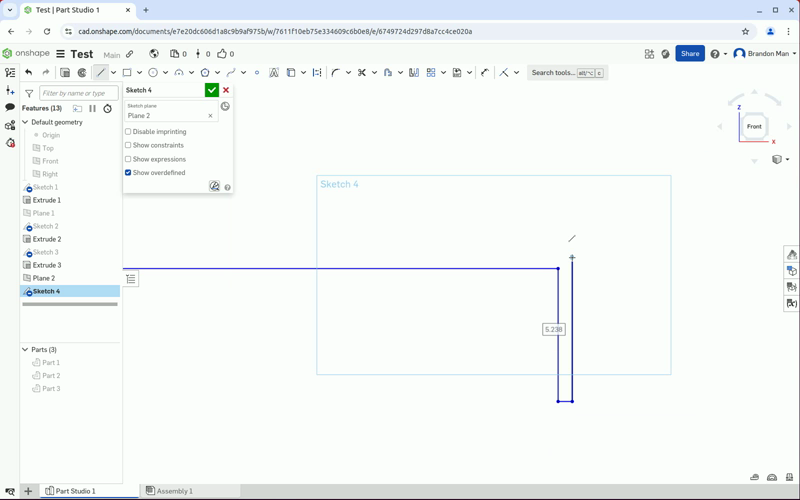
scroll(-6)
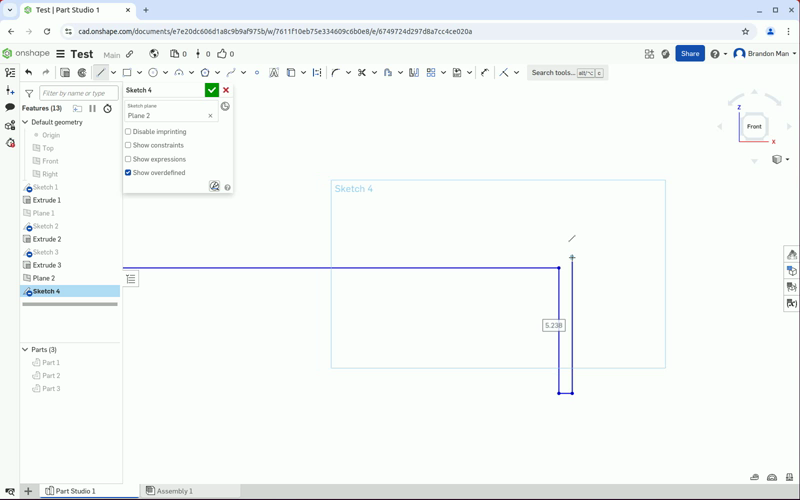
scroll(-6)
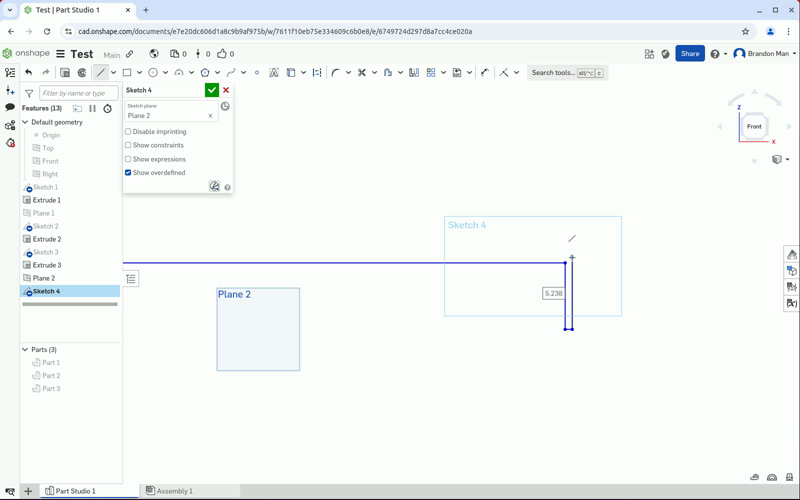
scroll(-6)
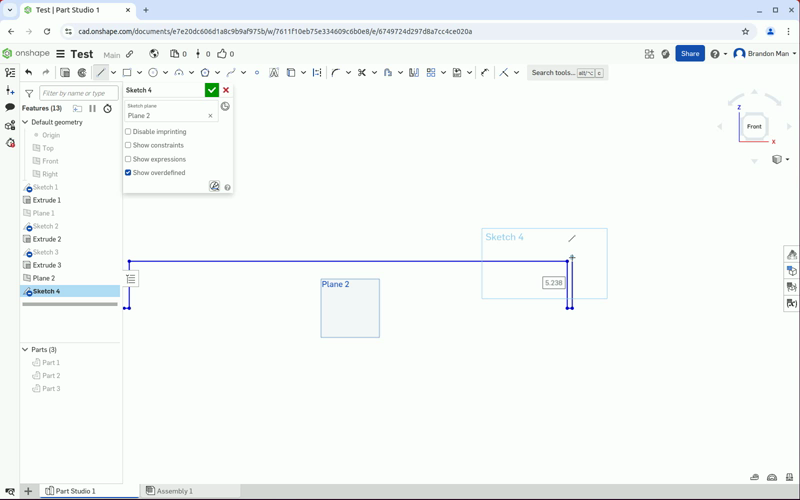
scroll(-6)
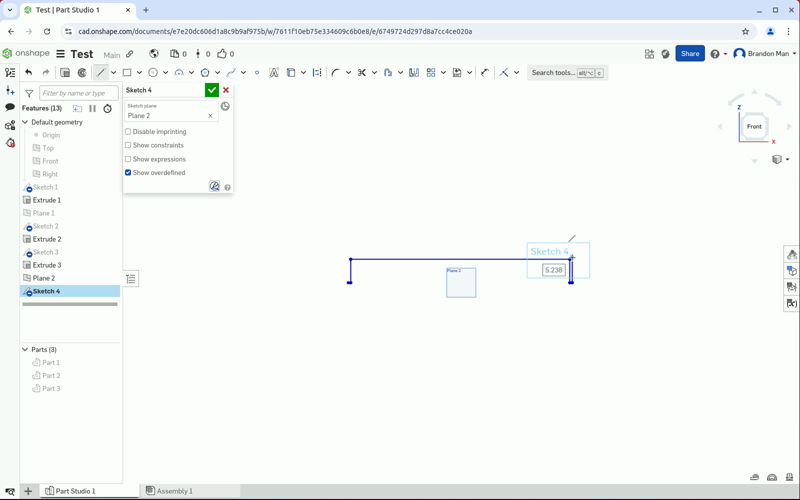
key_up(shift)
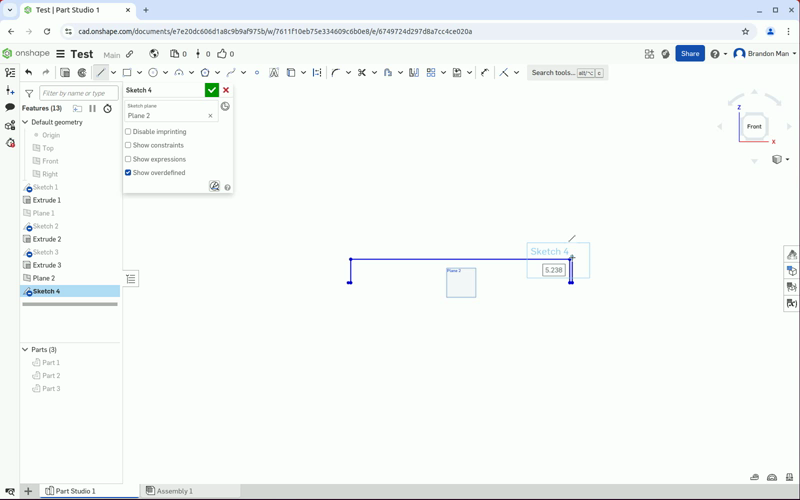
key_down(shift)
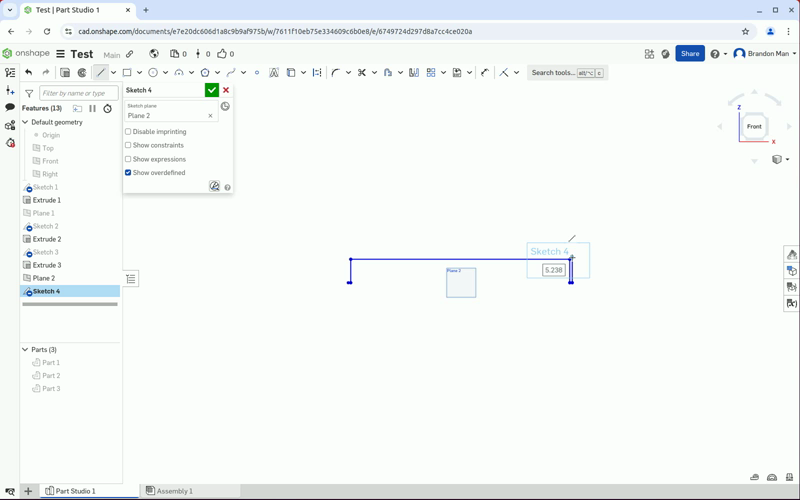
mouse_move(348, 257)
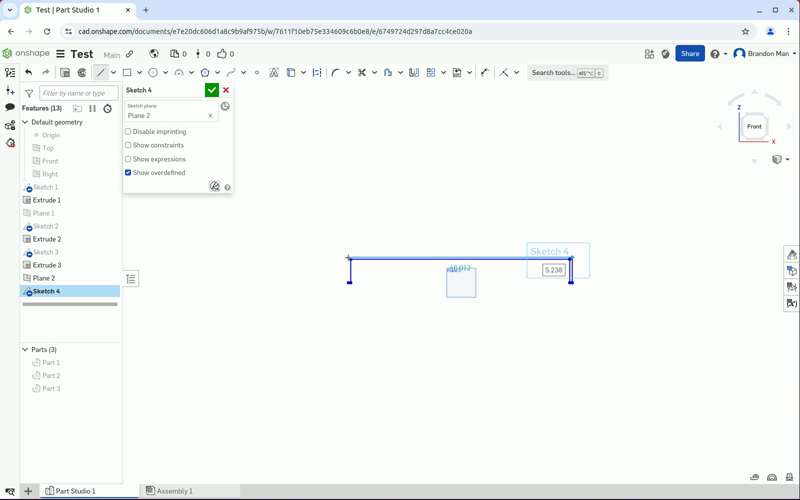
scroll(6)
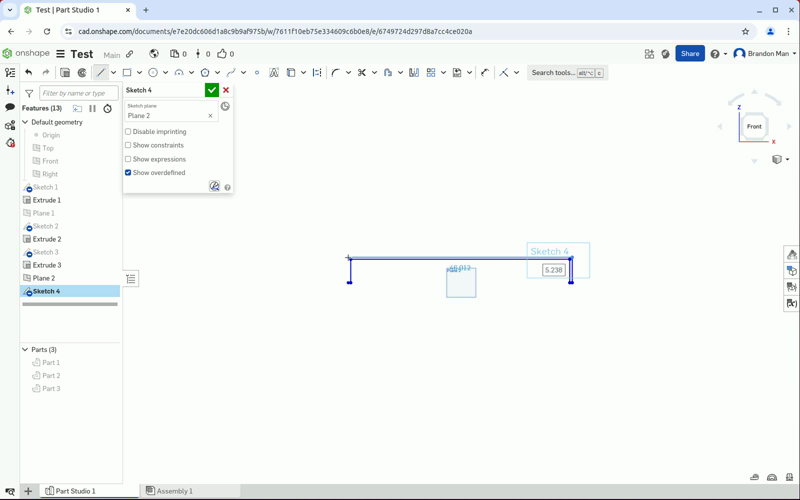
scroll(6)
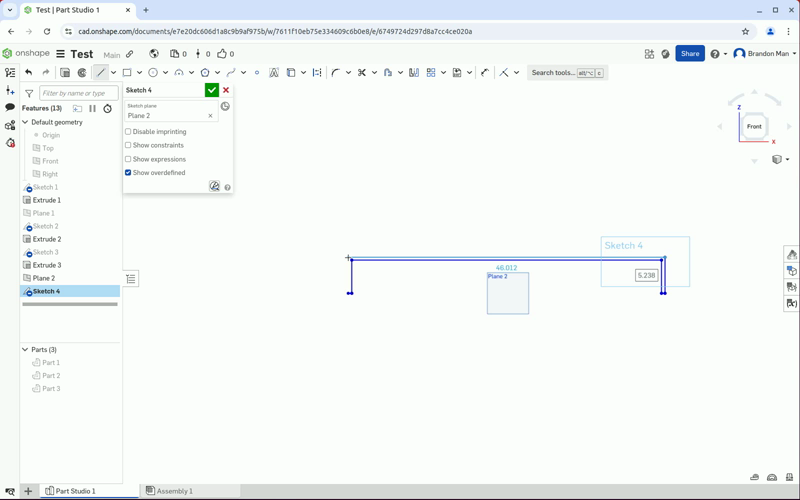
scroll(6)
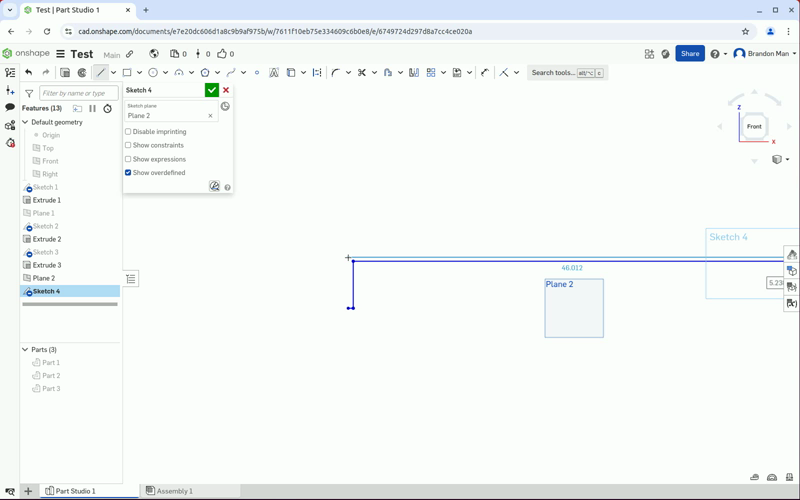
scroll(6)
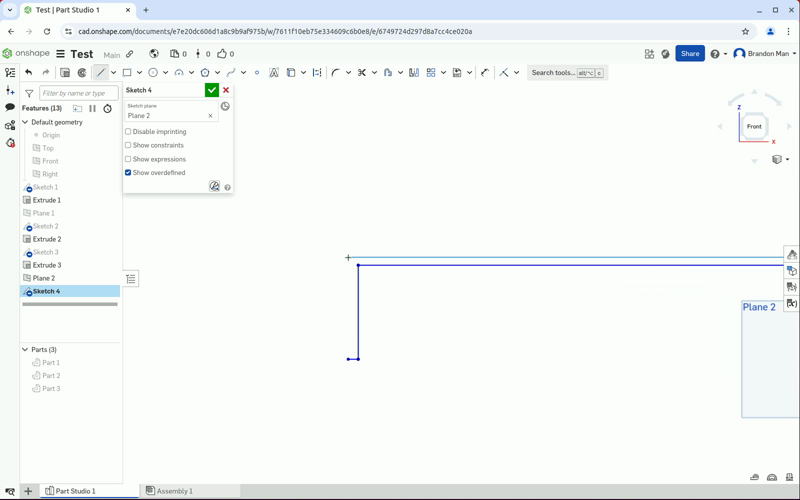
scroll(6)
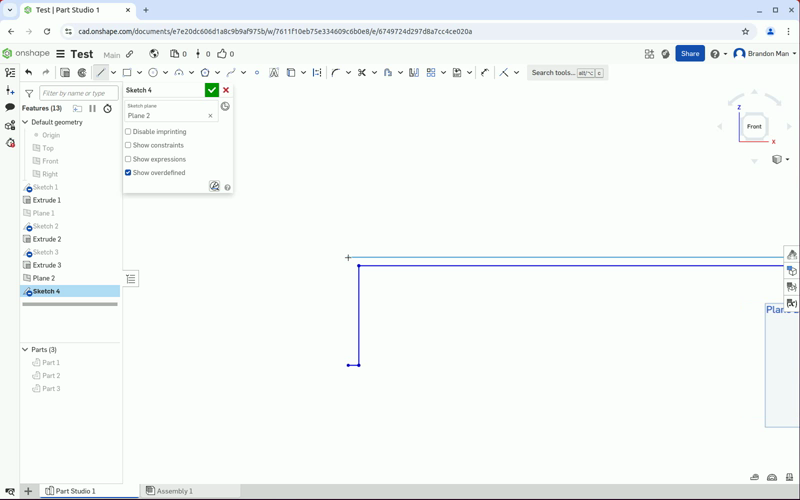
scroll(6)
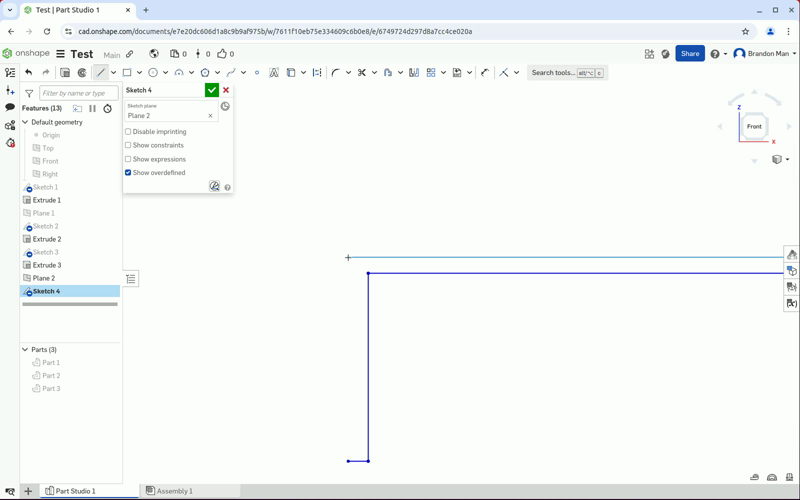
scroll(6)
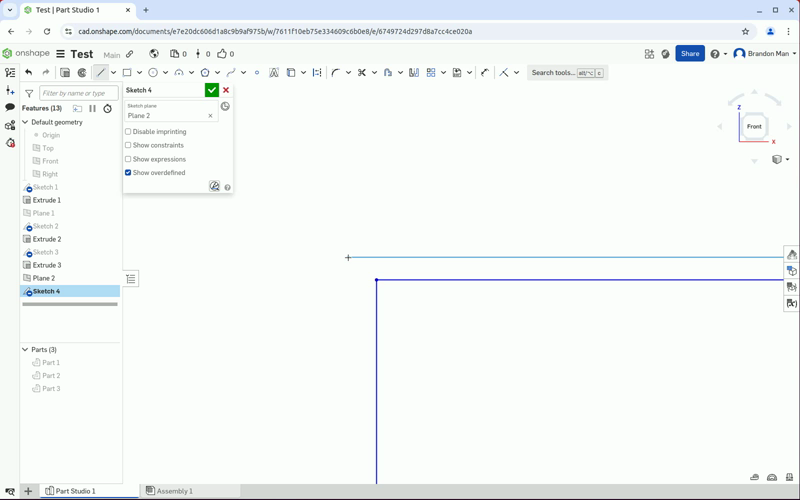
click(348, 257)
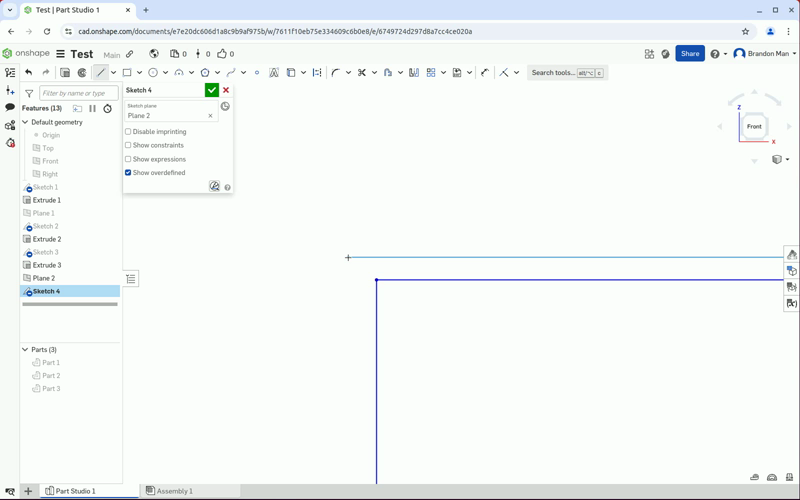
scroll(-6)
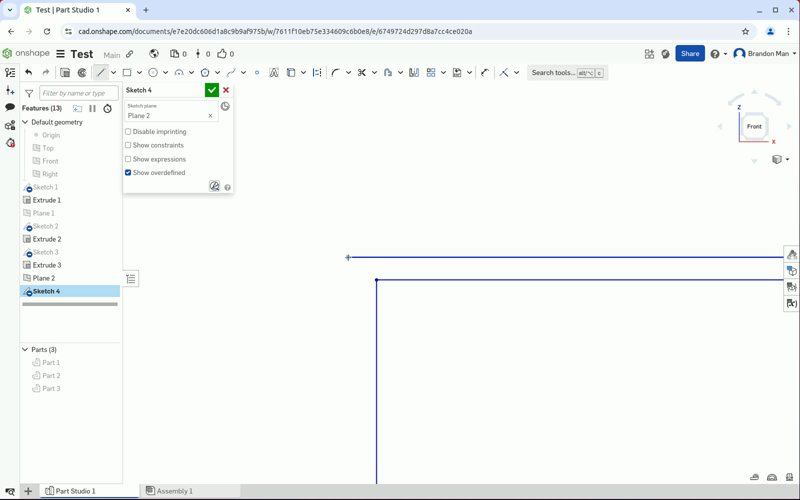
scroll(-6)
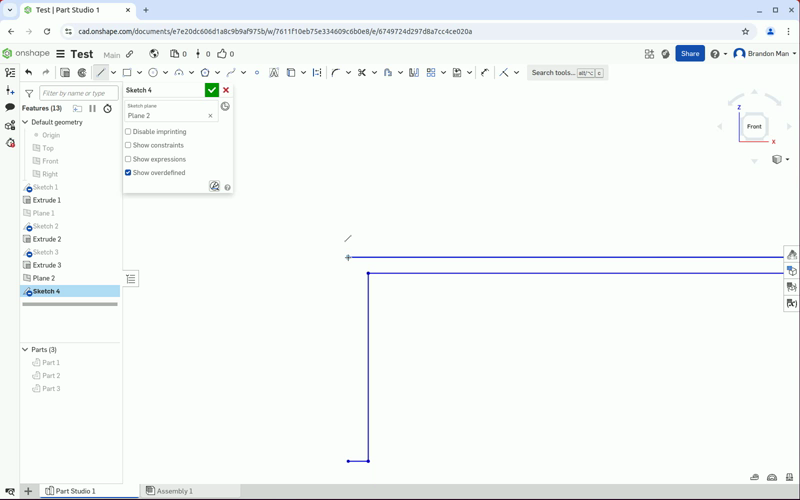
scroll(-6)
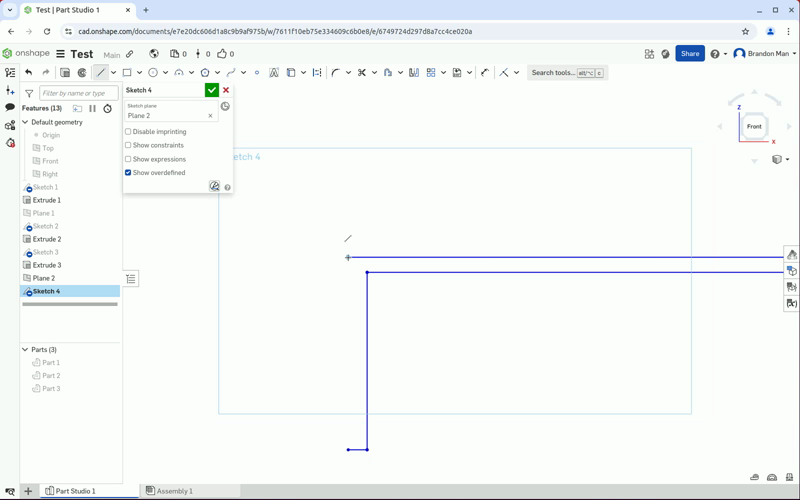
scroll(-6)
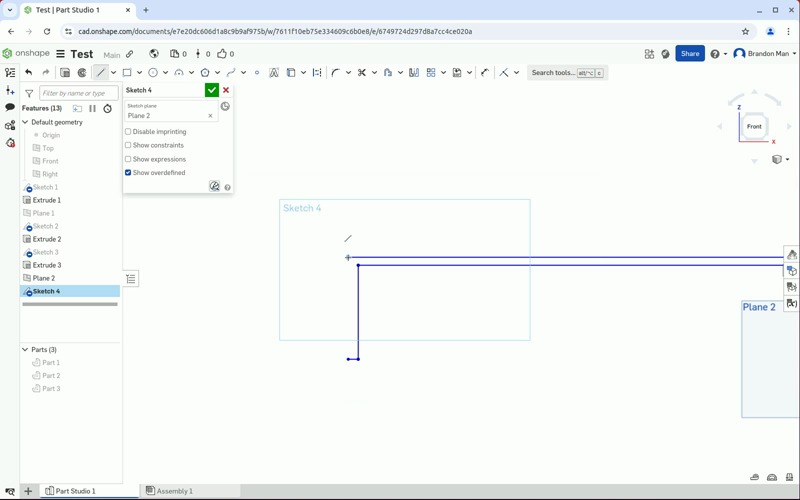
scroll(-6)
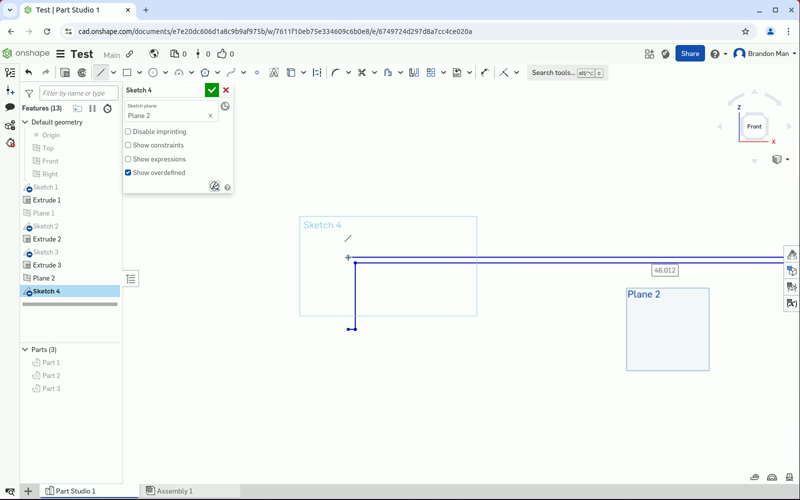
scroll(-6)
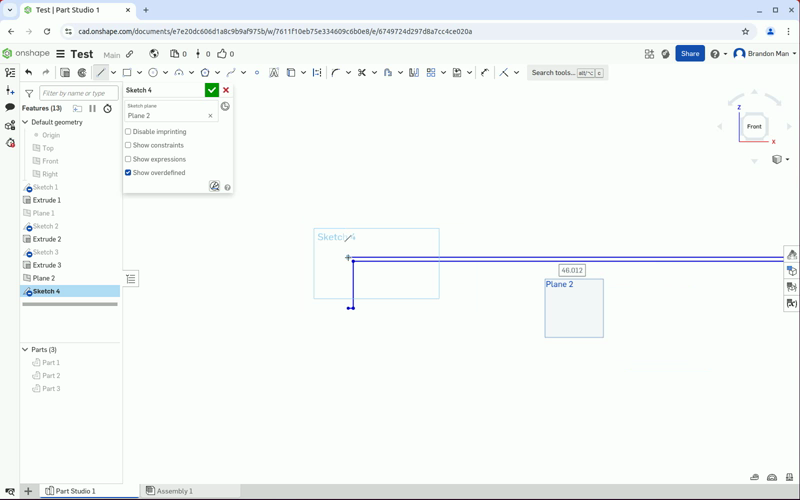
scroll(-6)
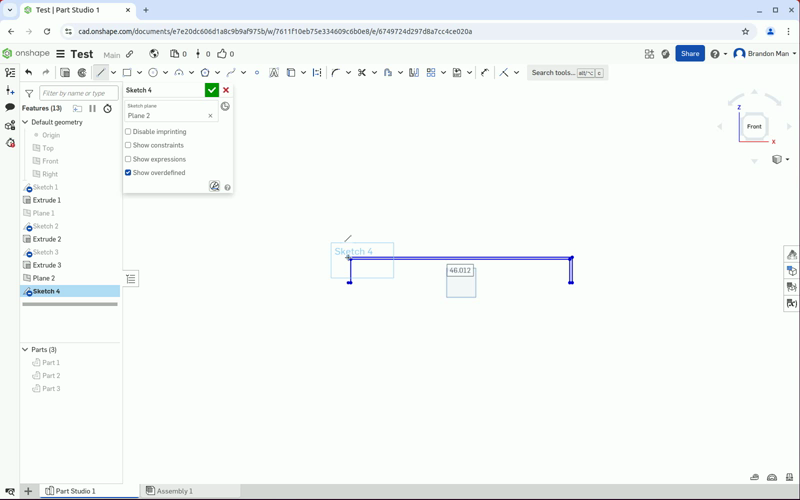
key_up(shift)
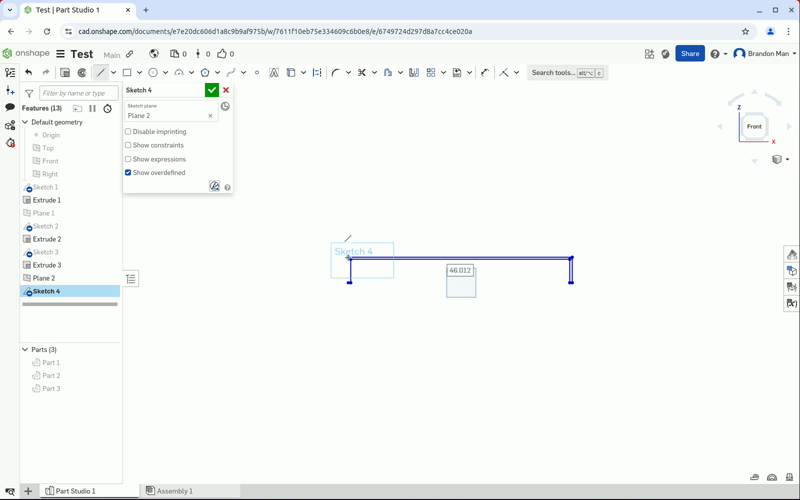
mouse_move(378, 257)
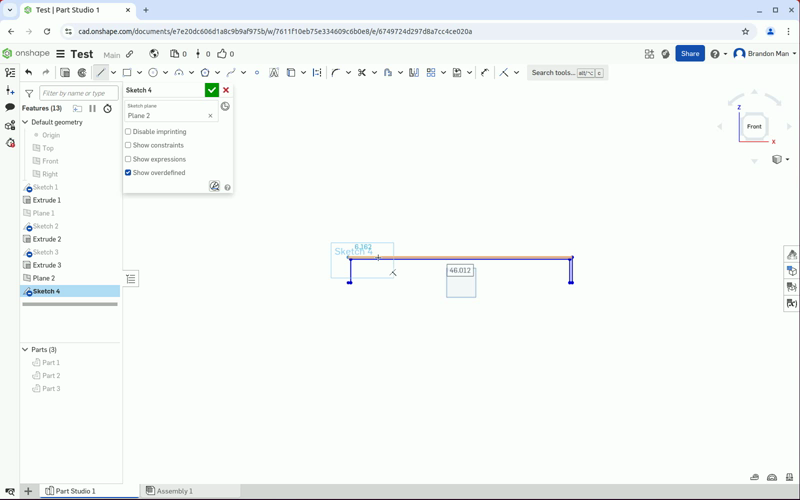
key_down(shift)
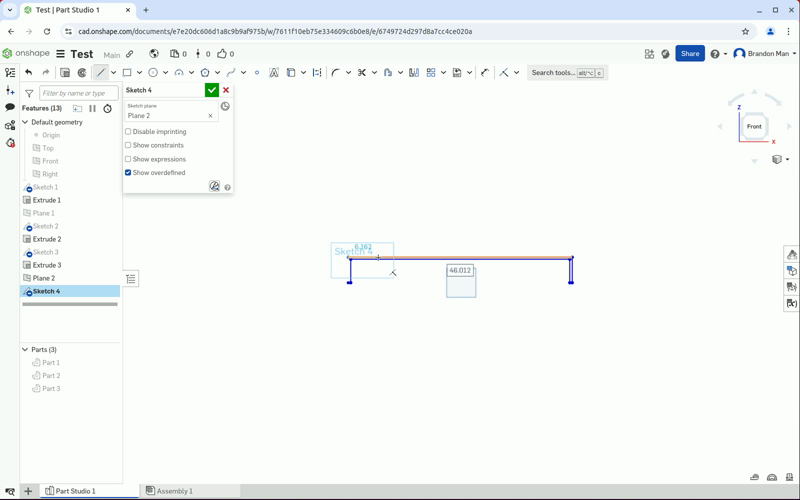
mouse_move(348, 282)
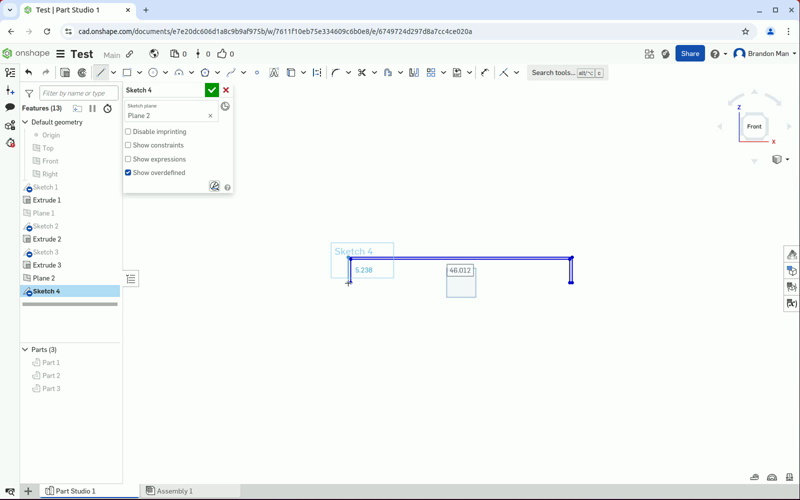
scroll(6)
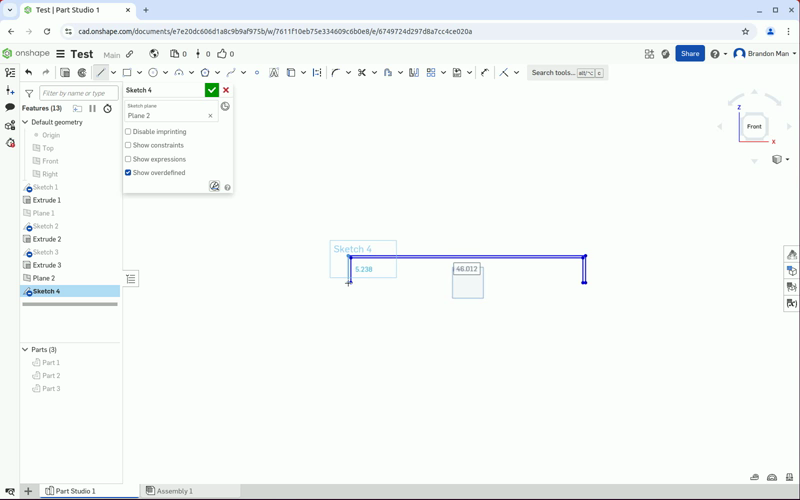
scroll(6)
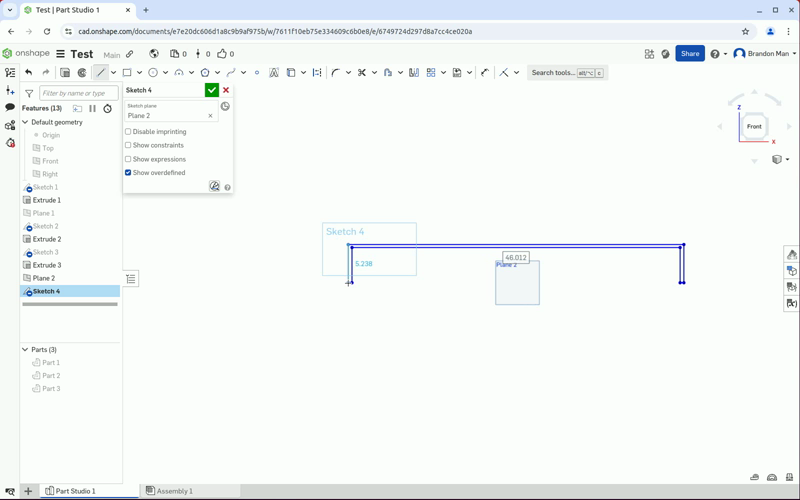
scroll(6)
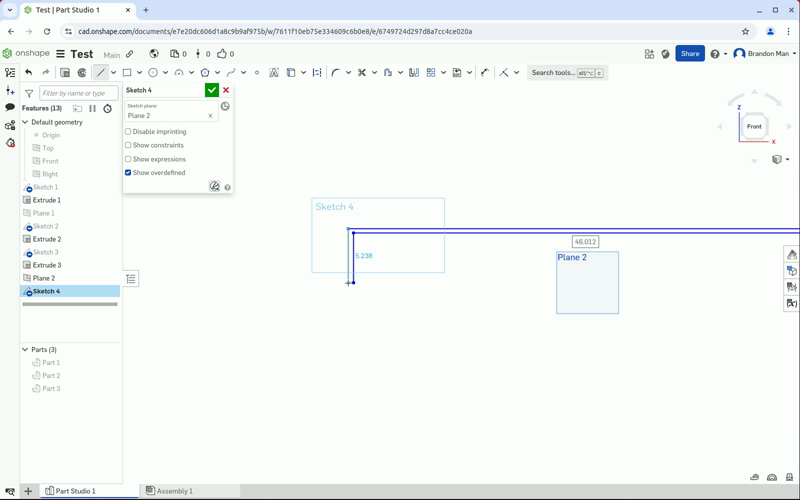
scroll(6)
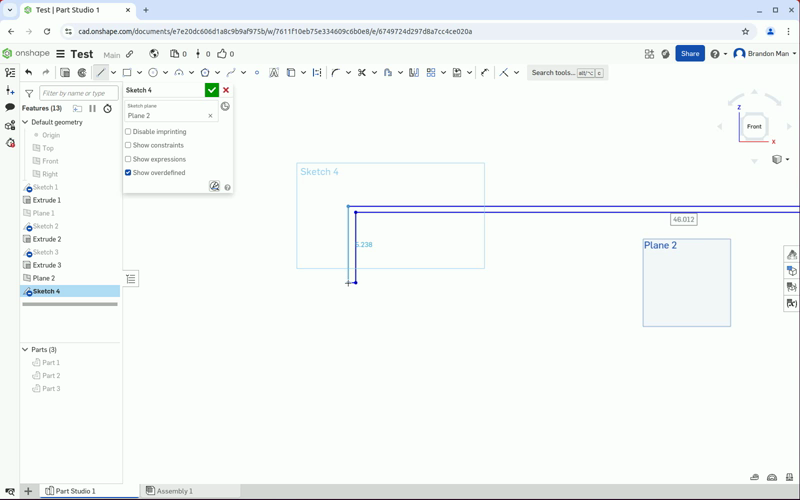
scroll(6)
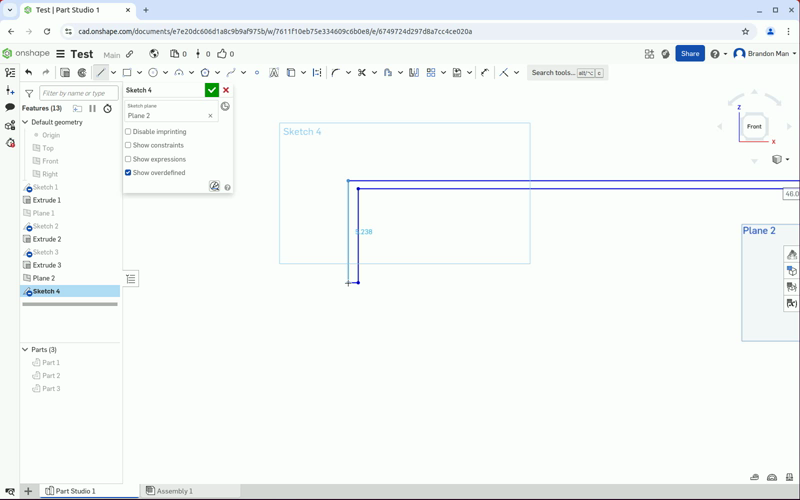
scroll(6)
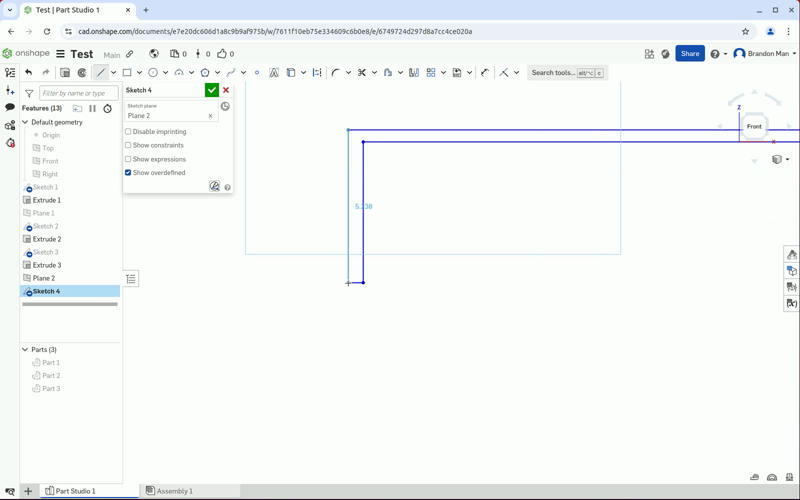
scroll(6)
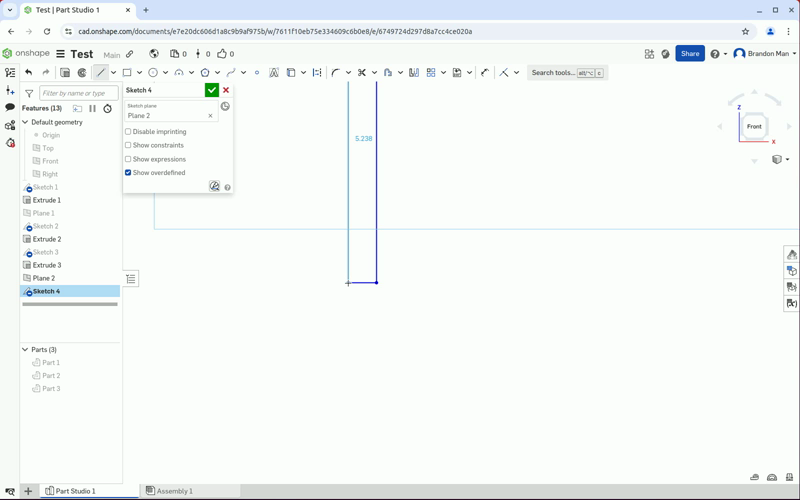
key_up(shift)
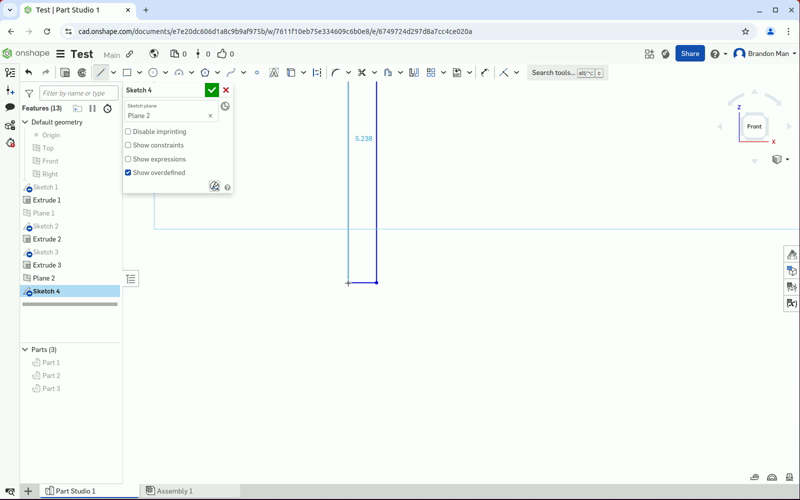
click(348, 282)
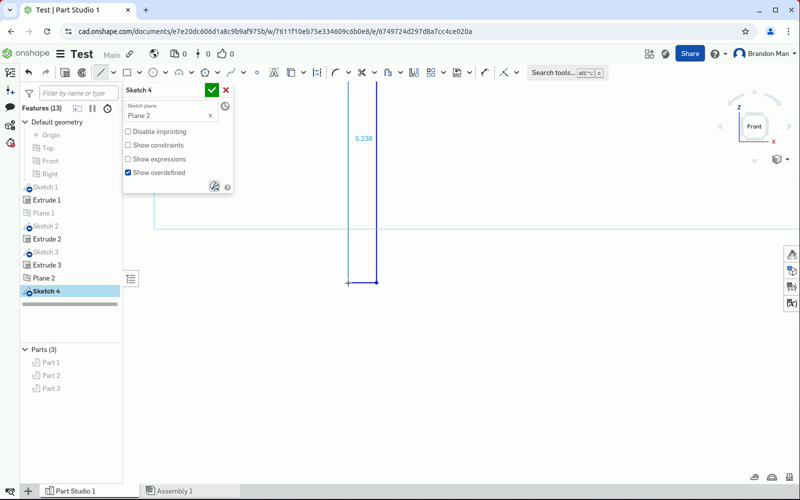
scroll(-6)
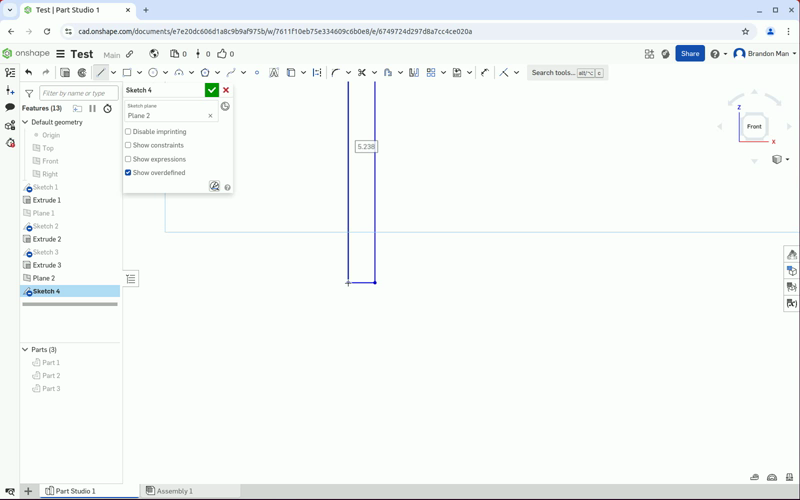
scroll(-6)
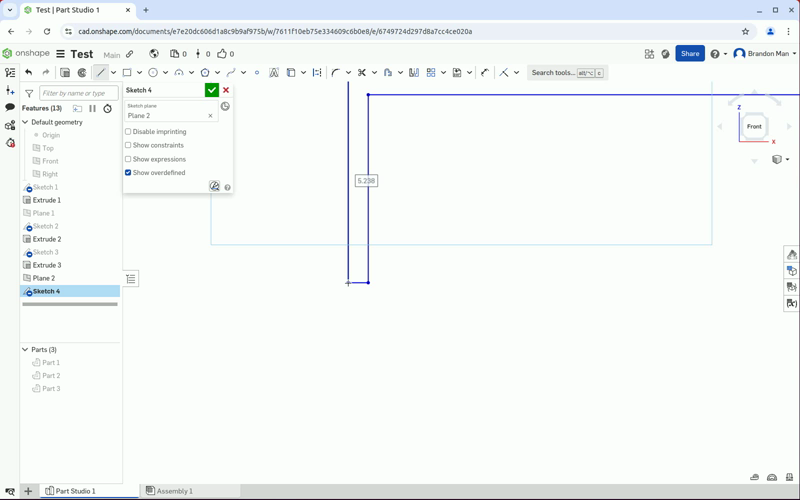
scroll(-6)
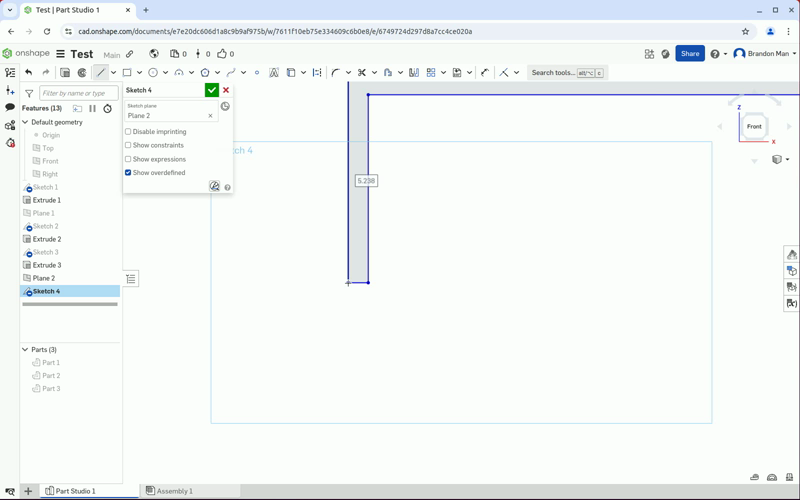
scroll(-6)
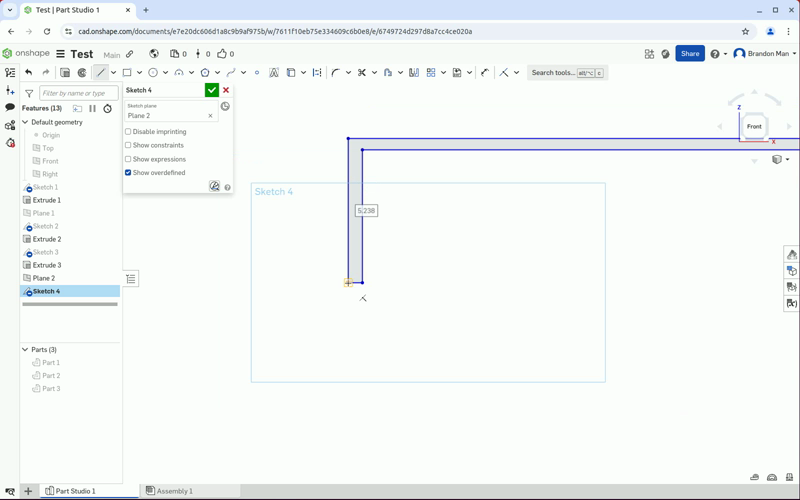
scroll(-6)
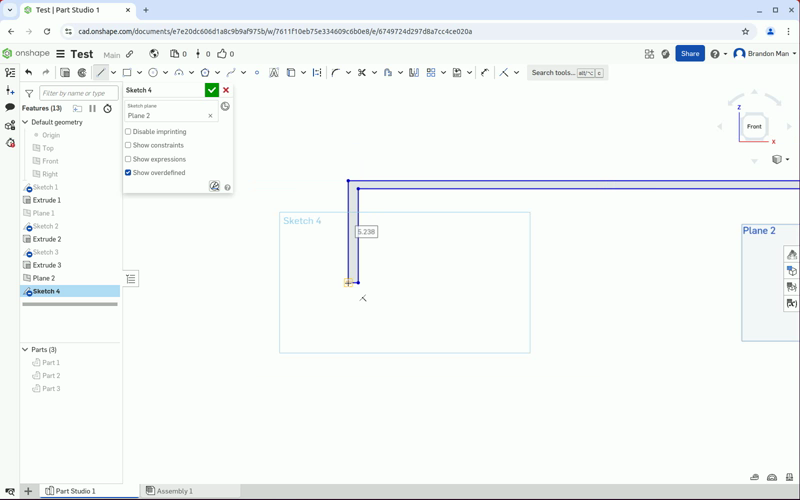
scroll(-6)
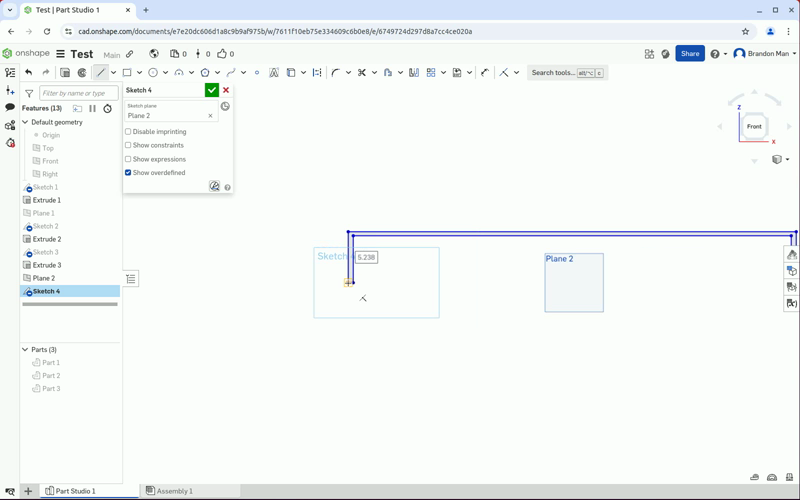
scroll(-6)
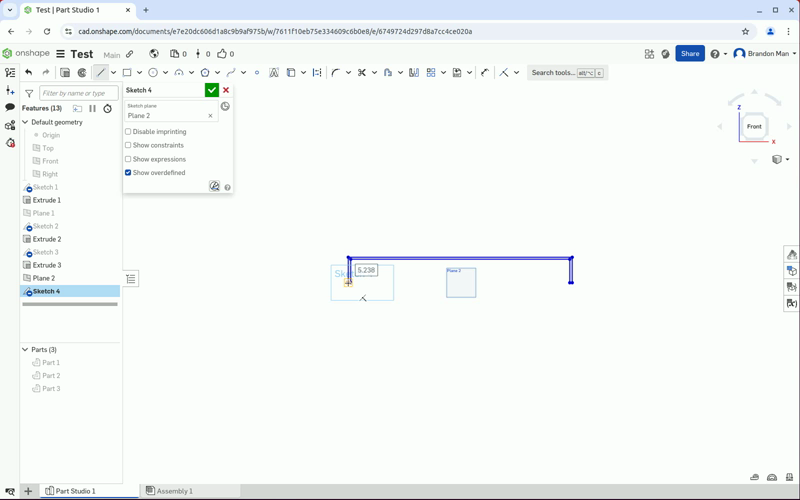
key(esc)
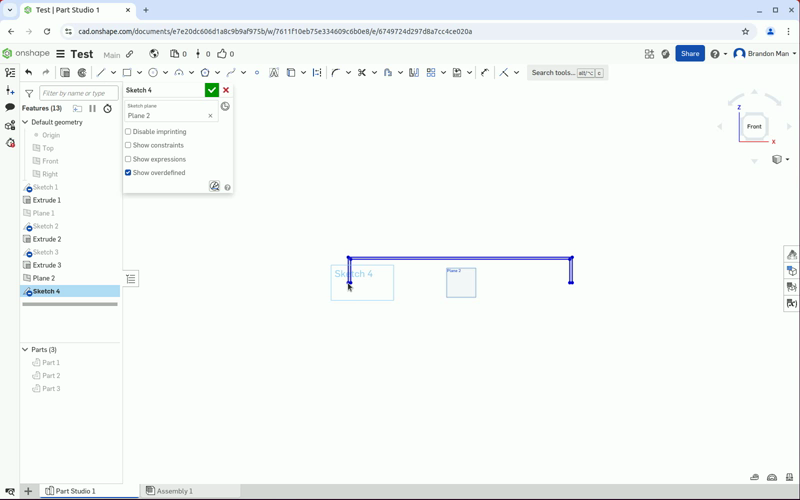
mouse_move(497, 257)
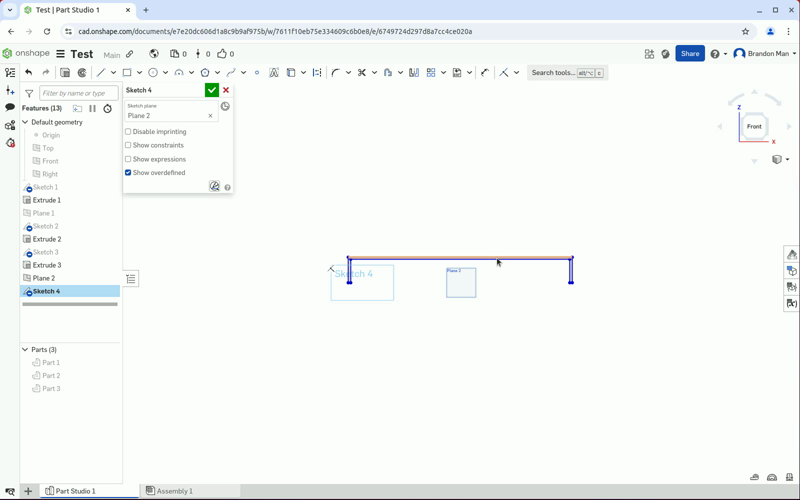
scroll(6)
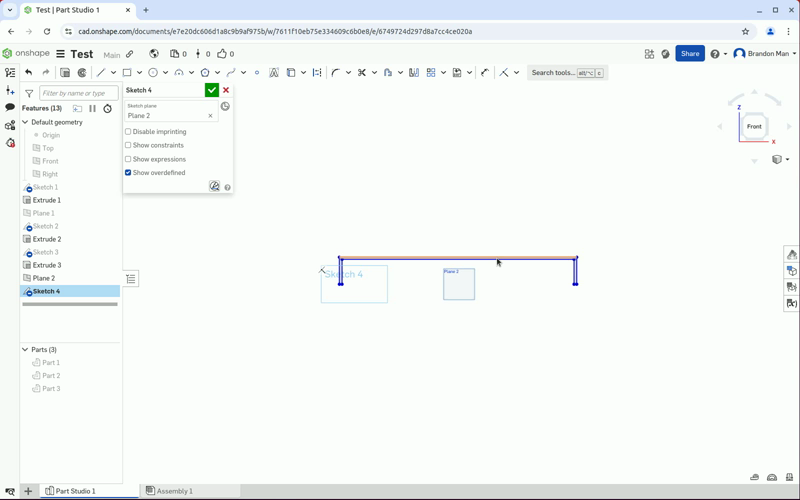
scroll(6)
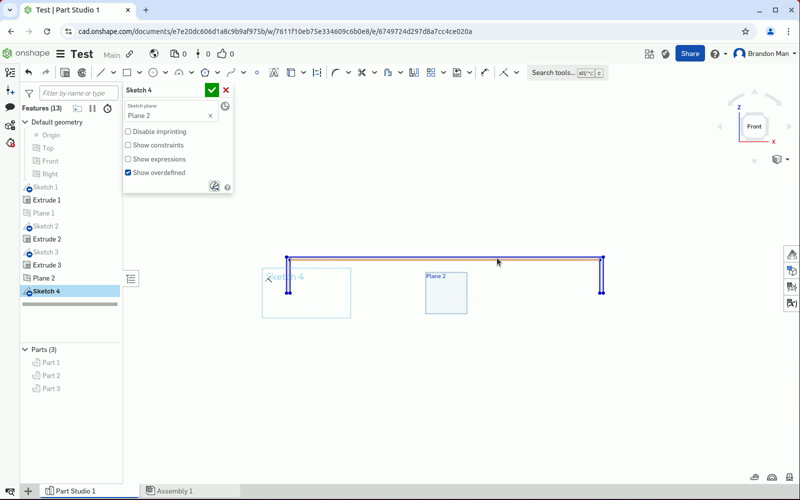
scroll(6)
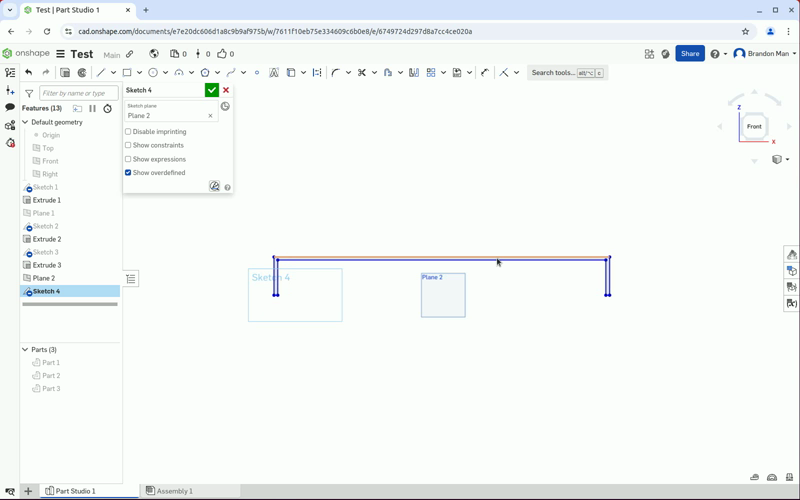
scroll(6)
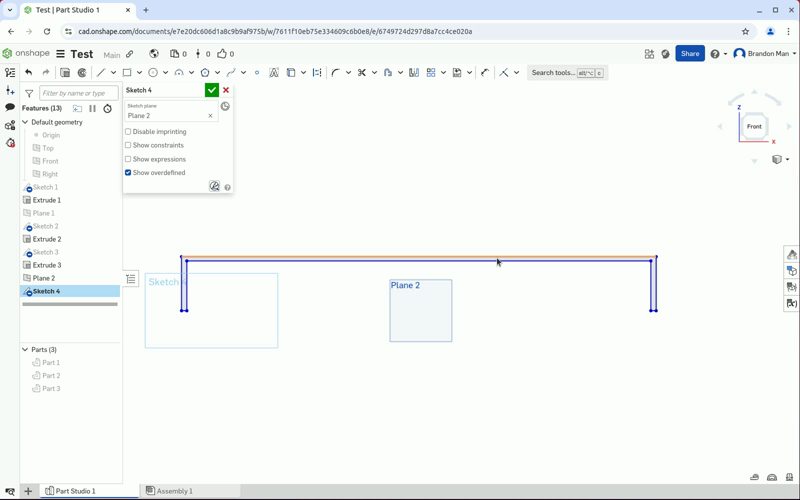
scroll(6)
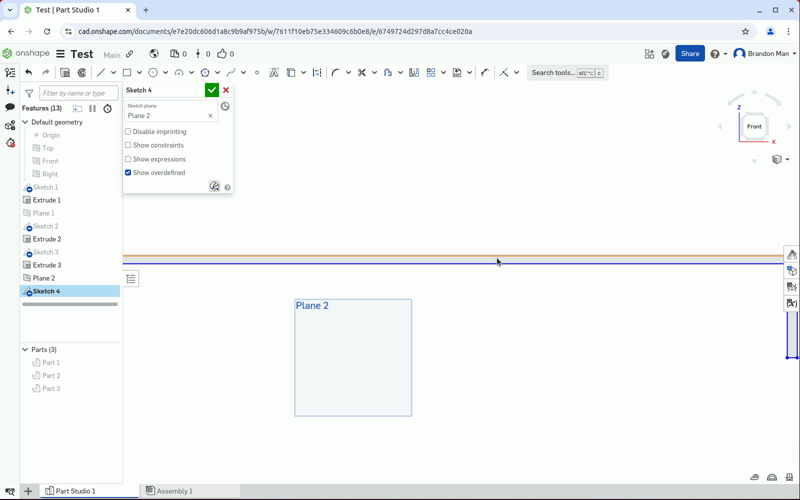
scroll(6)
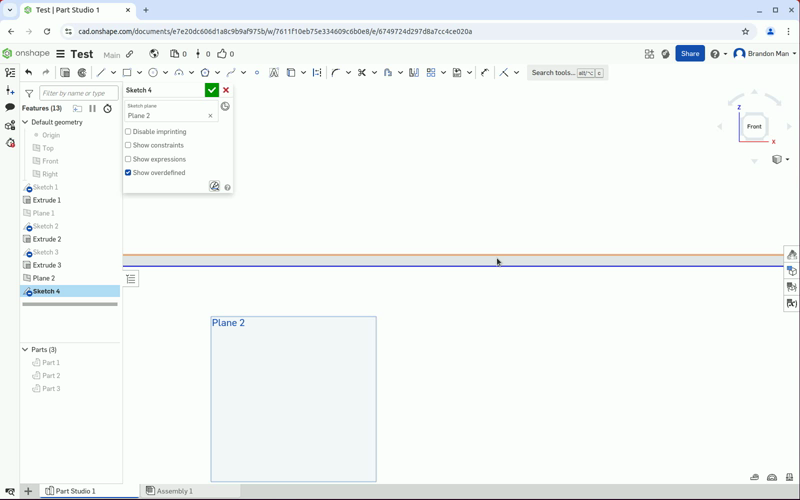
scroll(6)
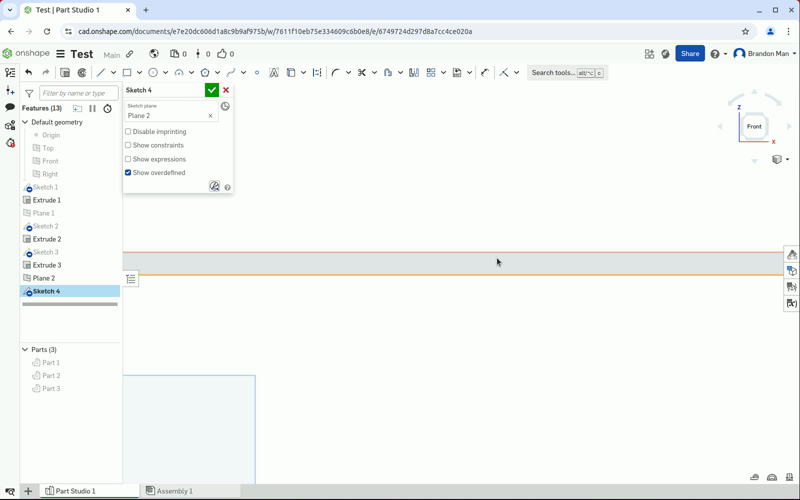
click(497, 257)
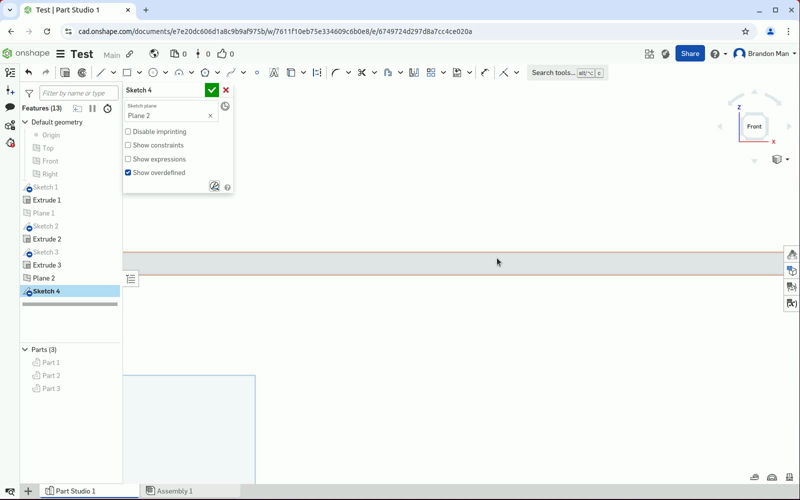
scroll(-6)
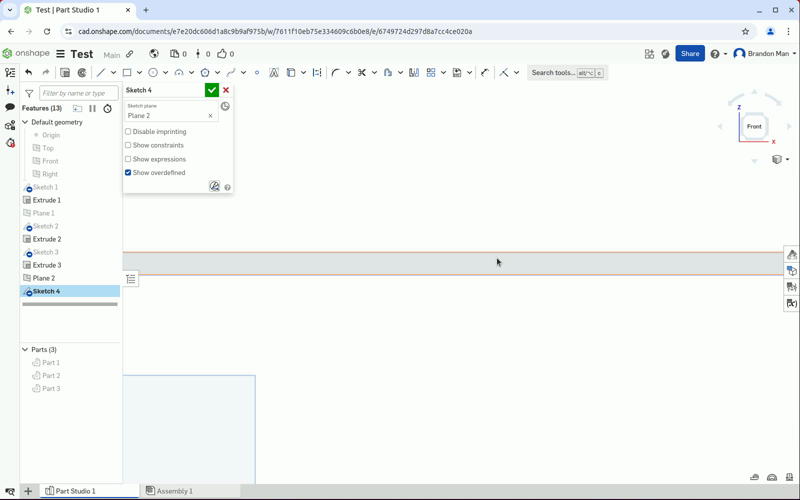
scroll(-6)
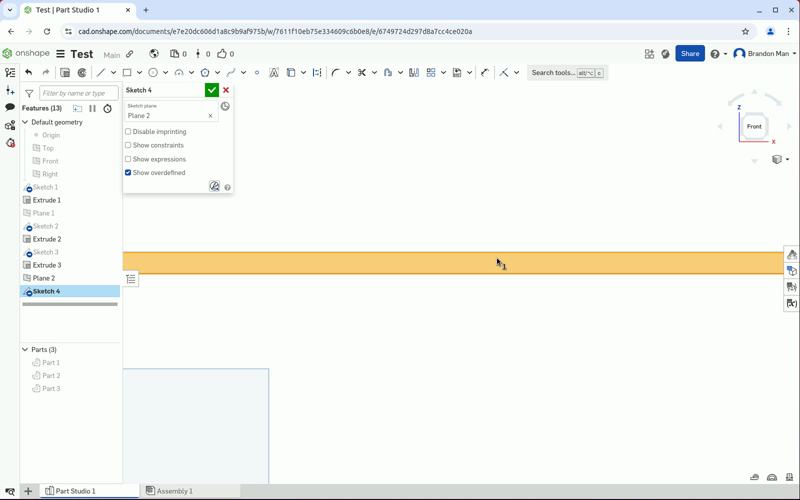
scroll(-6)
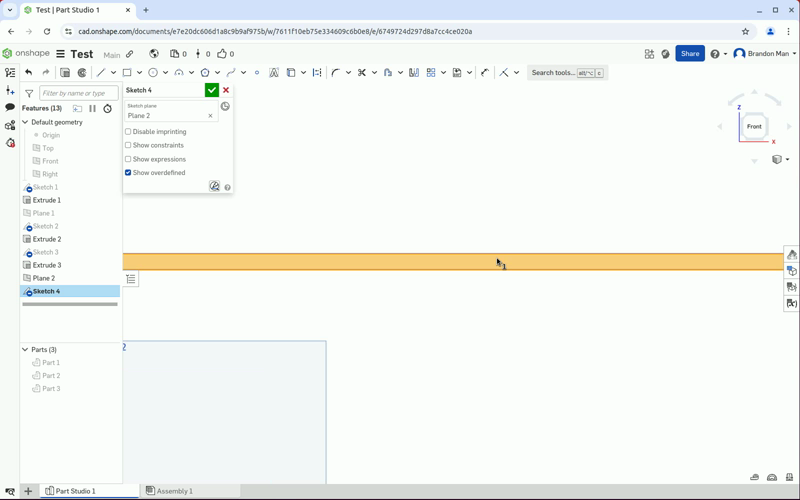
scroll(-6)
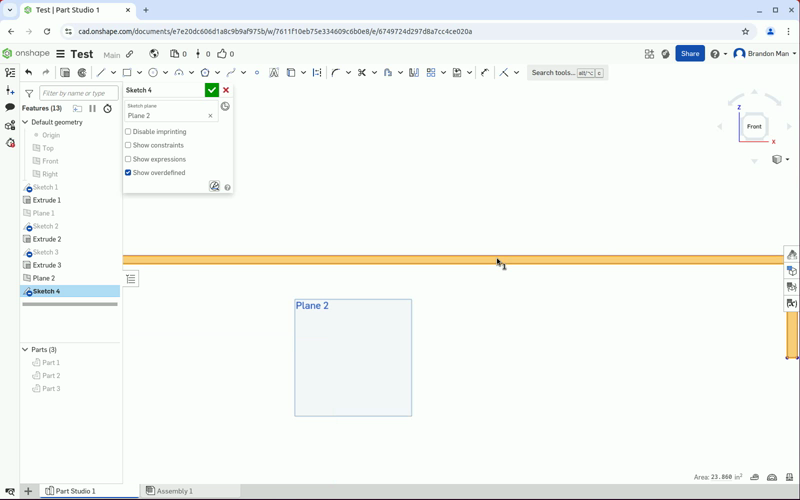
scroll(-6)
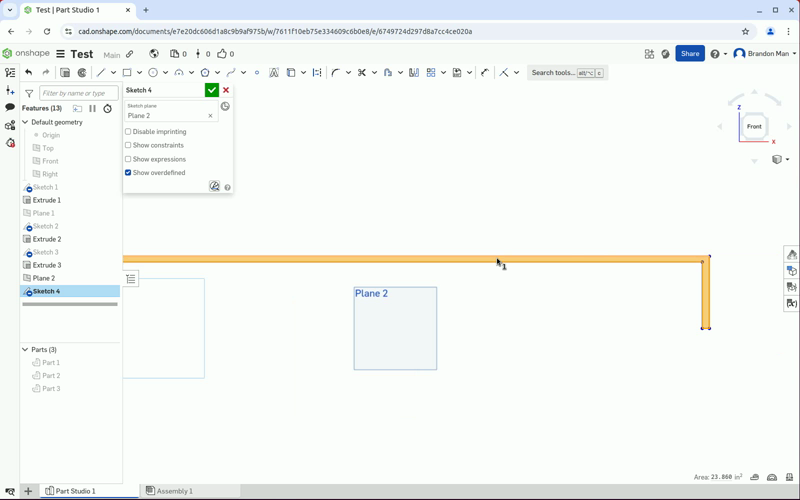
scroll(-6)
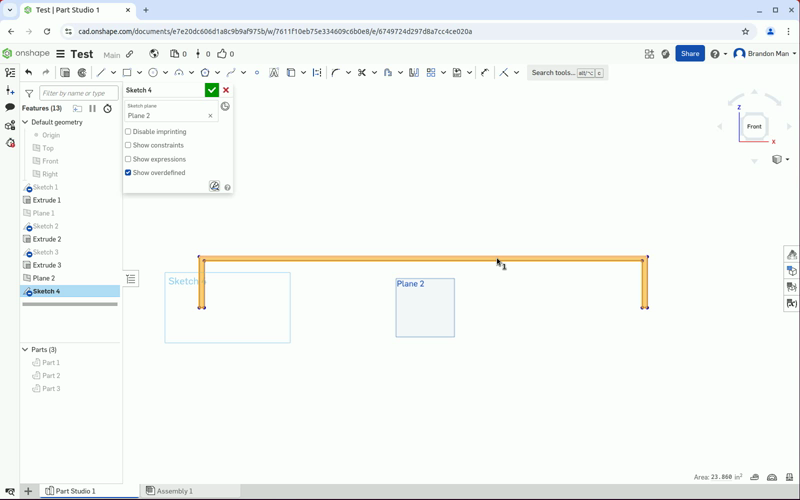
scroll(-6)
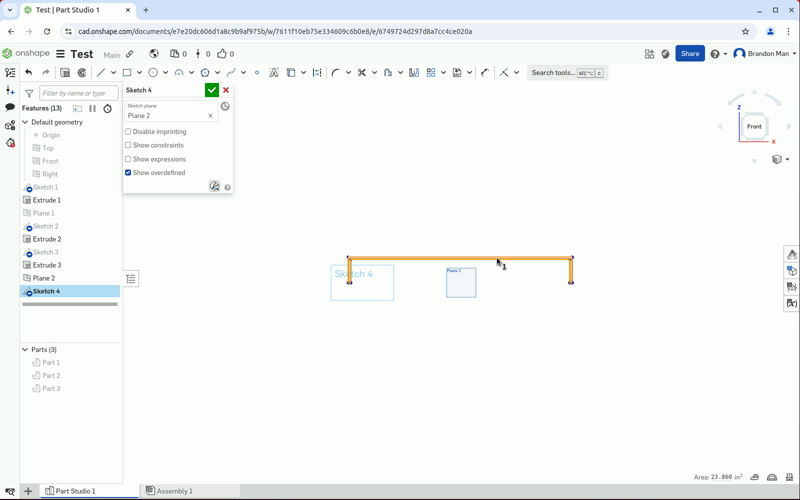
mouse_move(73, 352)
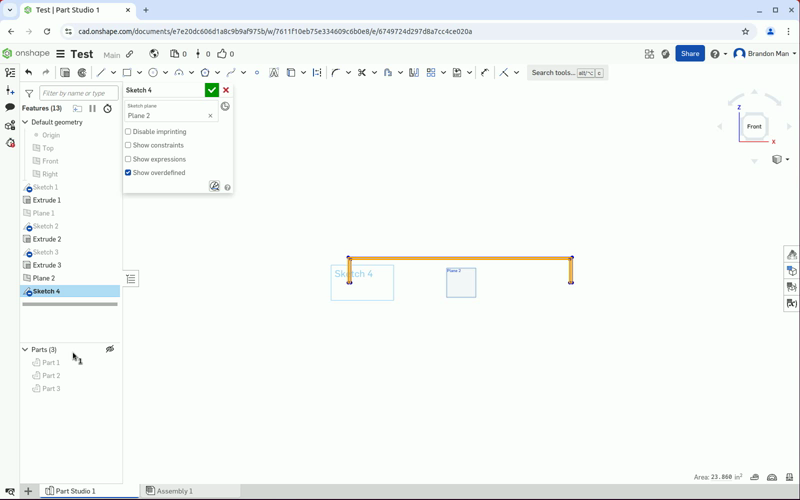
key(shift+y)
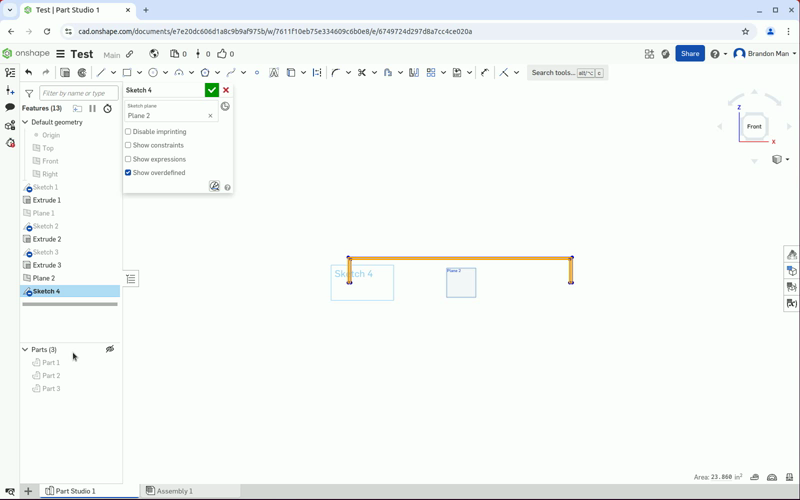
key(shift+e)
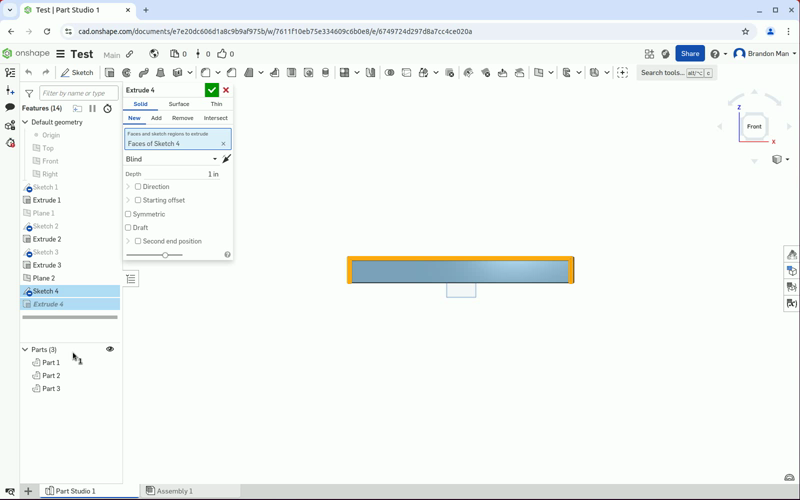
mouse_move(143, 106)
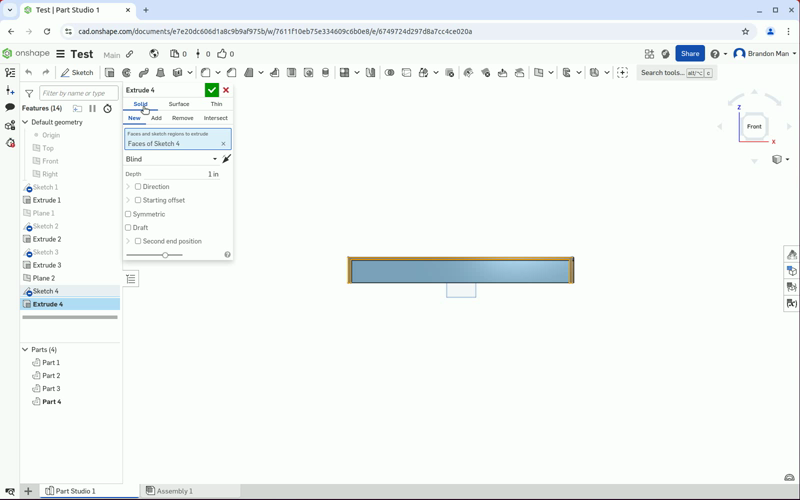
click(143, 106)
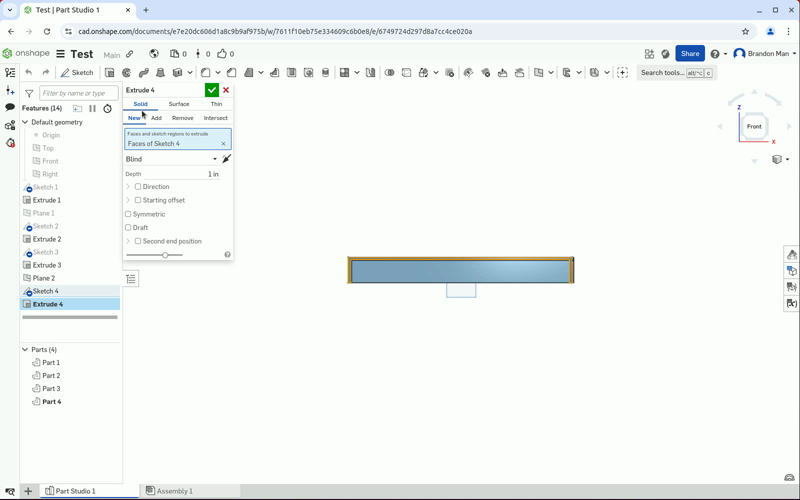
mouse_move(137, 120)
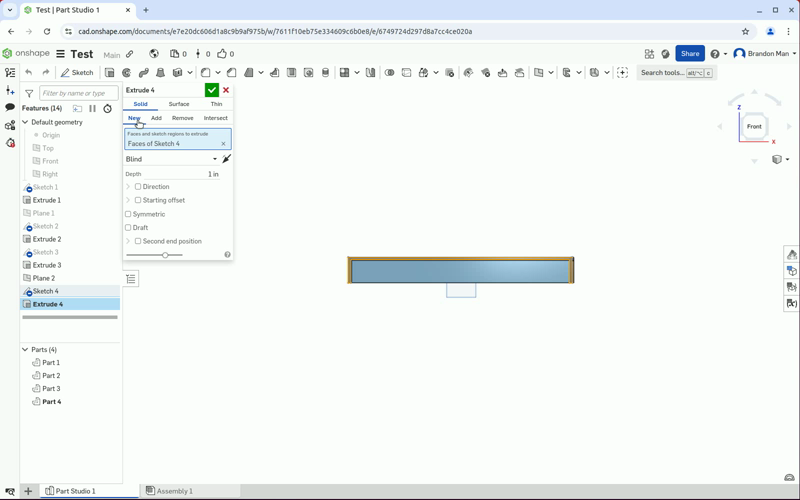
click(137, 120)
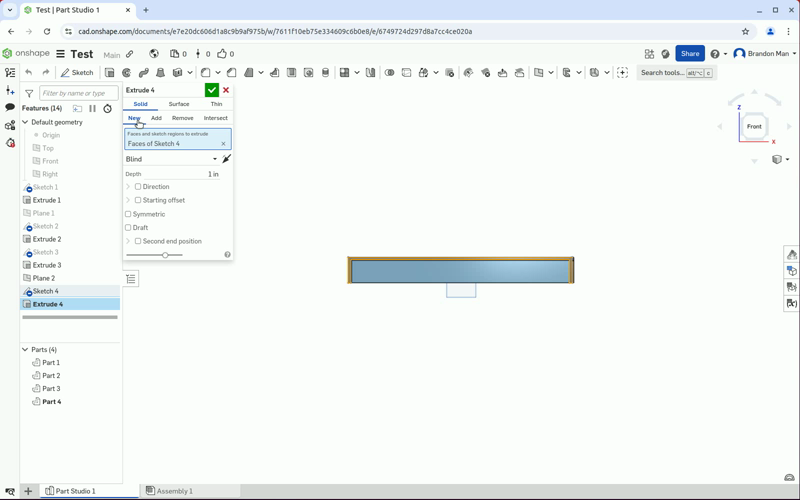
key(tab, 4)
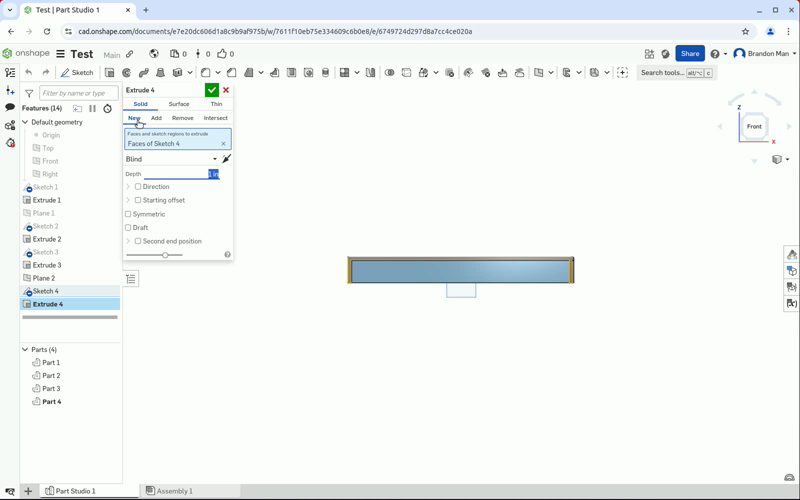
text(0.722)
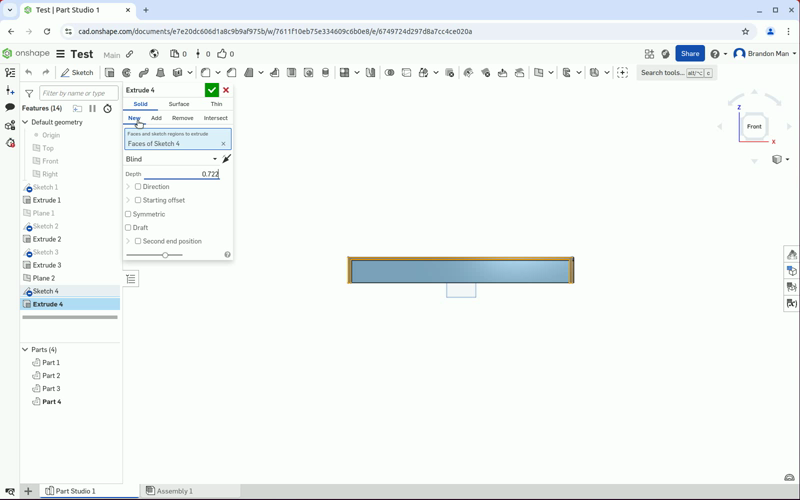
key(enter)
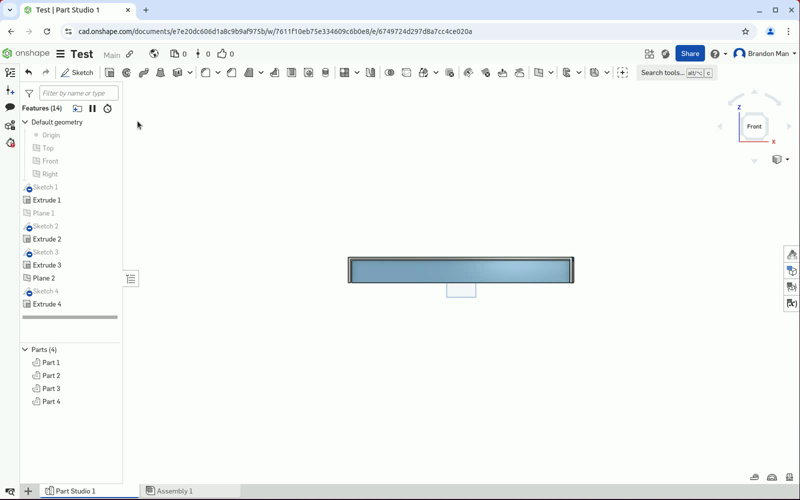
key(shift+h)
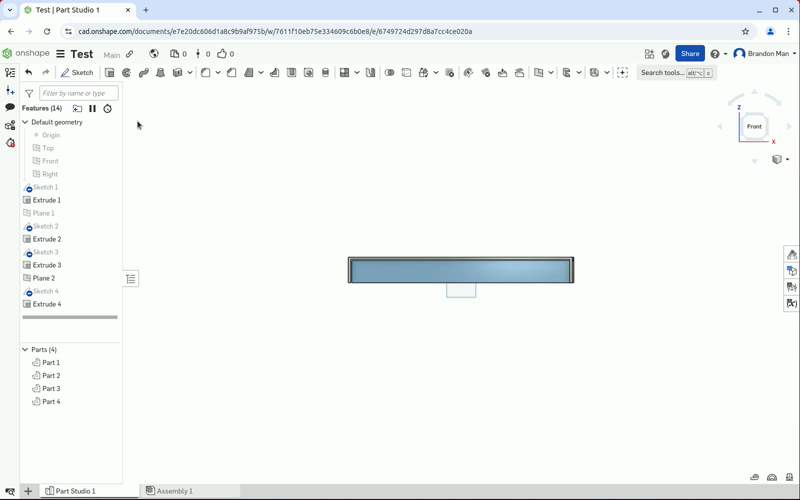
key(shift+h)
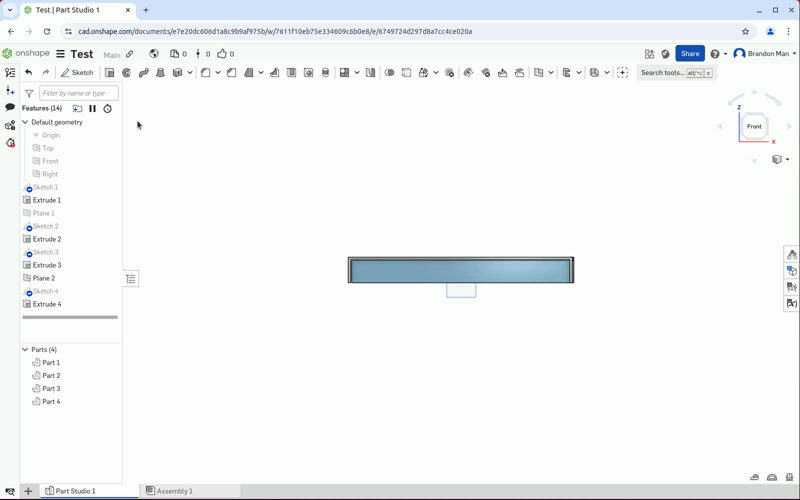
mouse_move(73, 189)
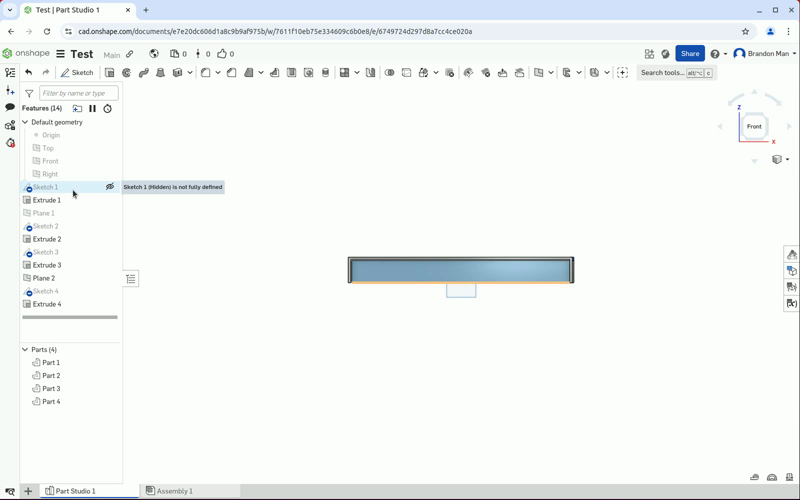
click(73, 189)
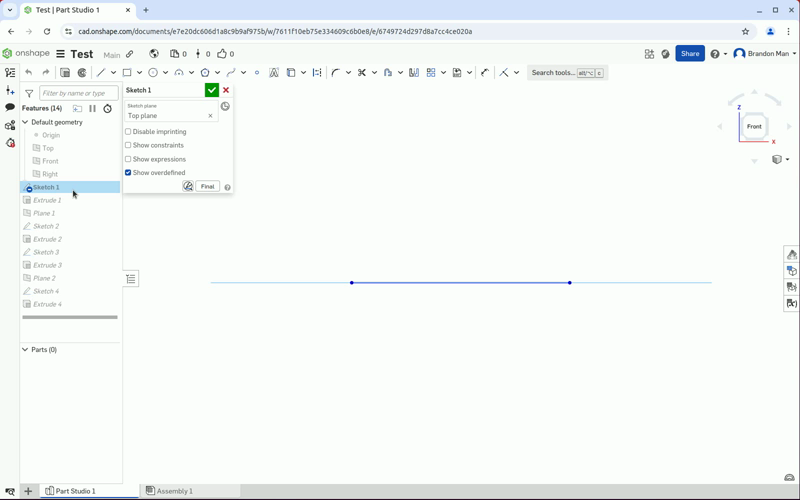
mouse_move(229, 92)
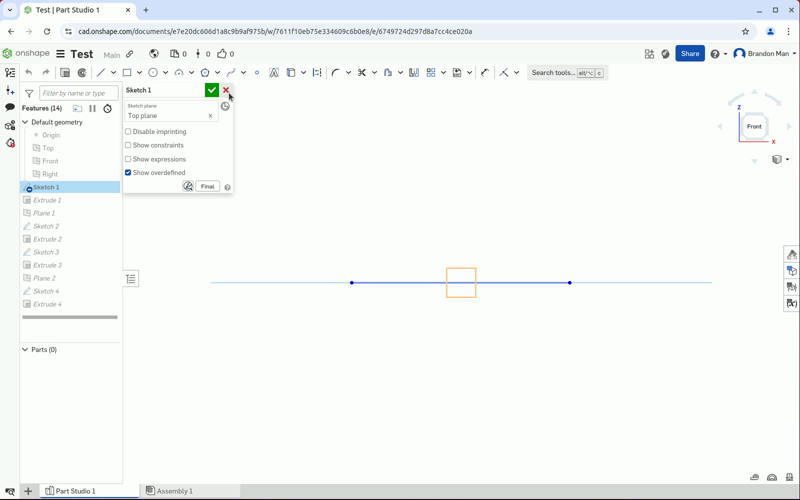
click(229, 92)
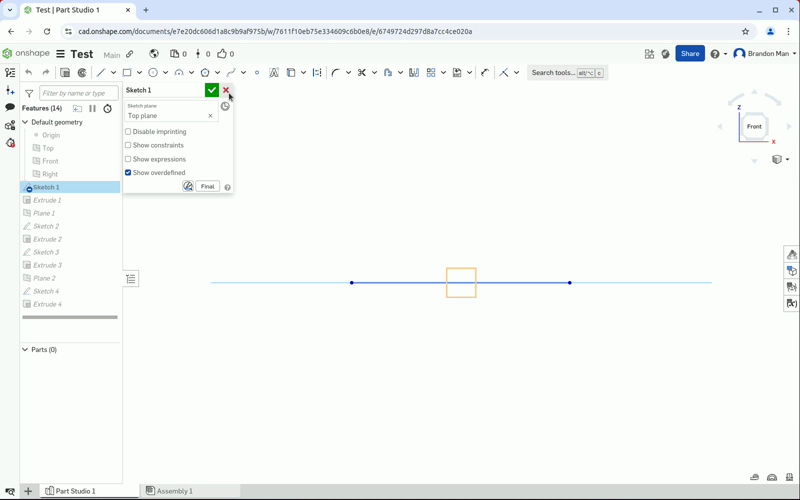
key(shift+s)
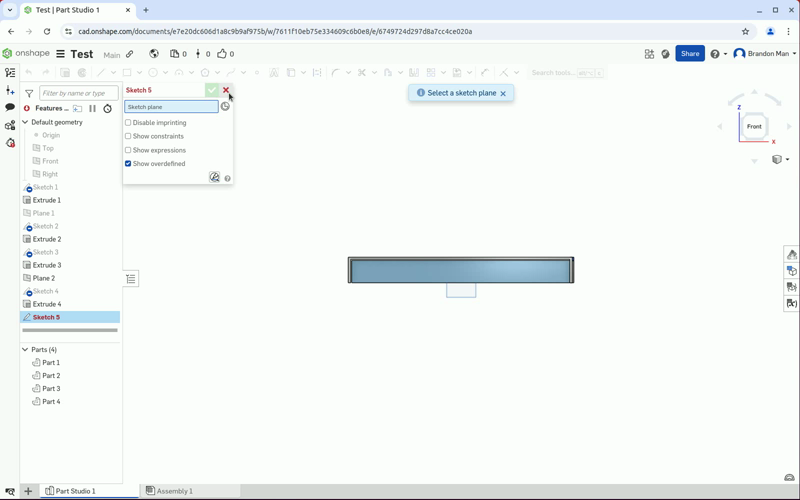
mouse_move(73, 280)
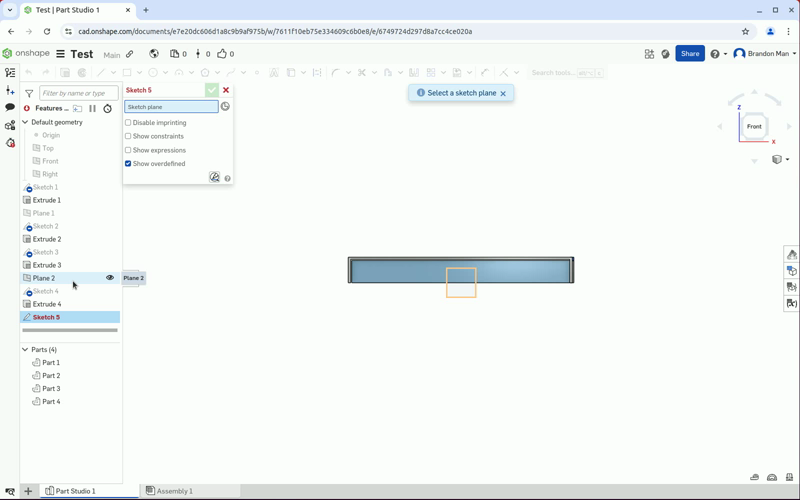
click(73, 280)
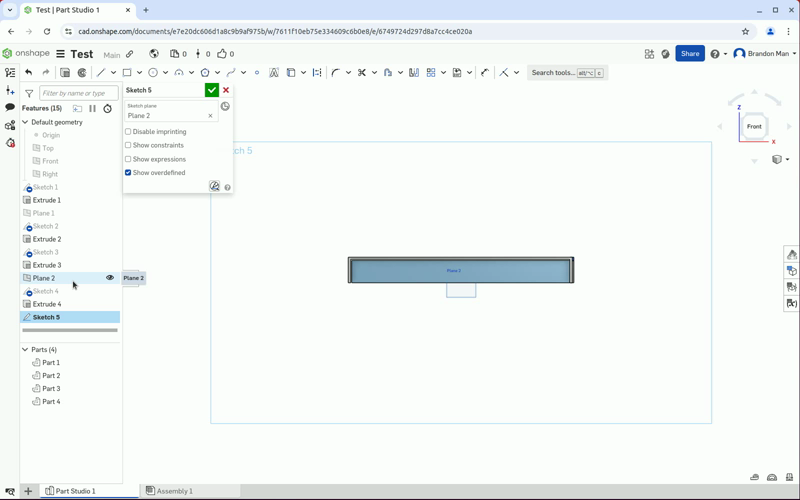
mouse_move(73, 352)
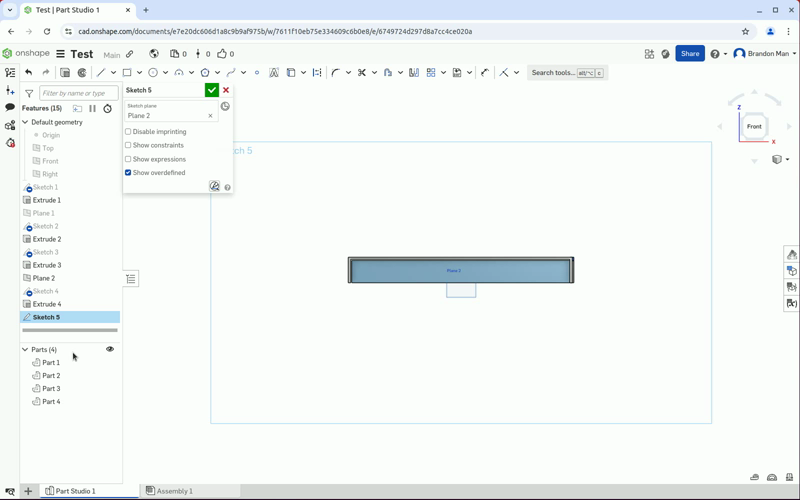
key(y)
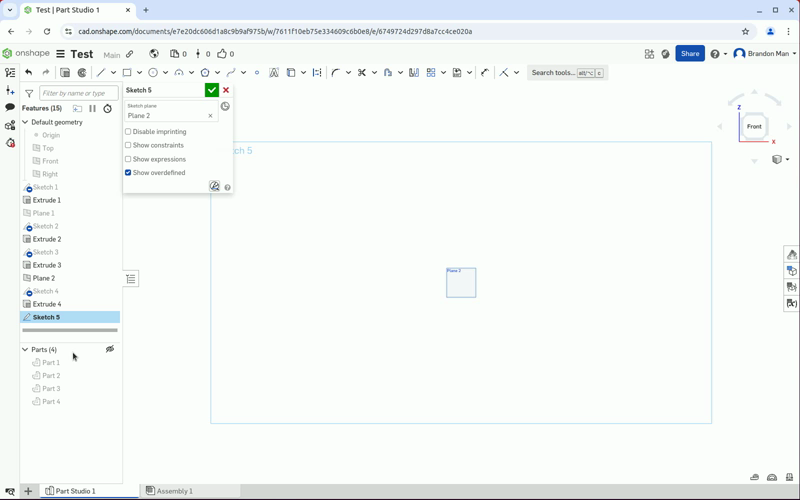
key(l)
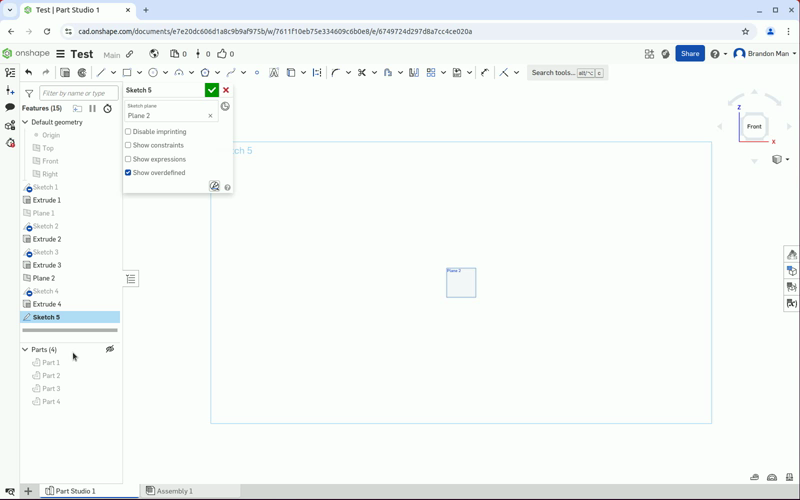
key_down(shift)
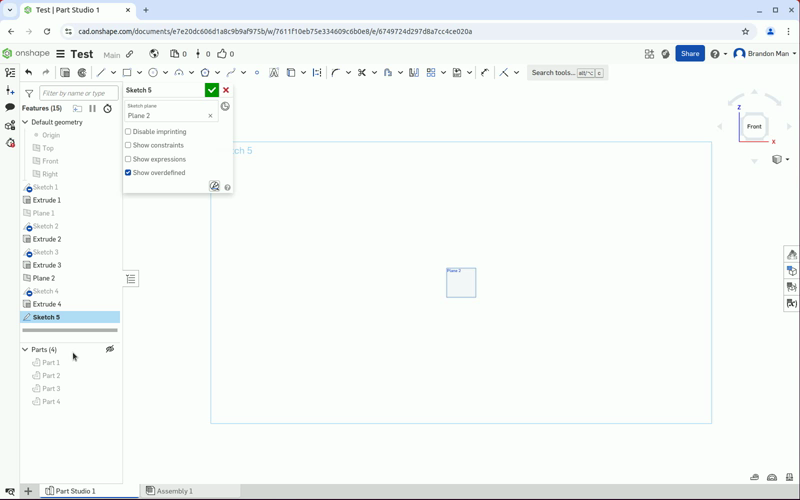
mouse_move(351, 282)
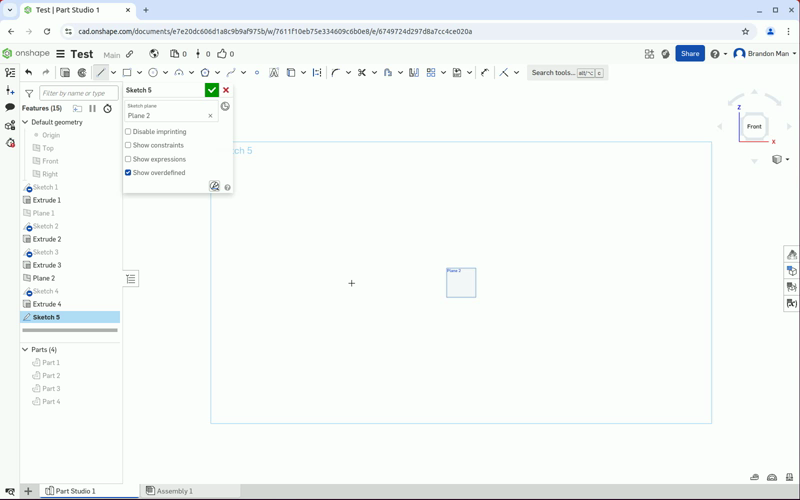
click(351, 282)
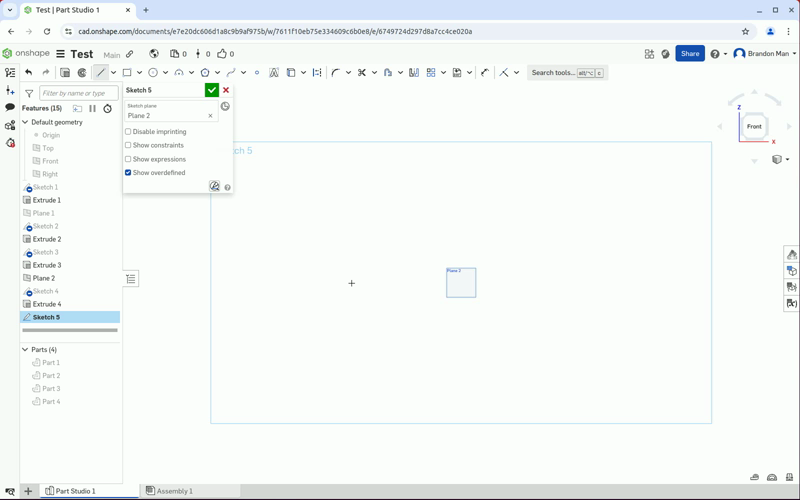
key_up(shift)
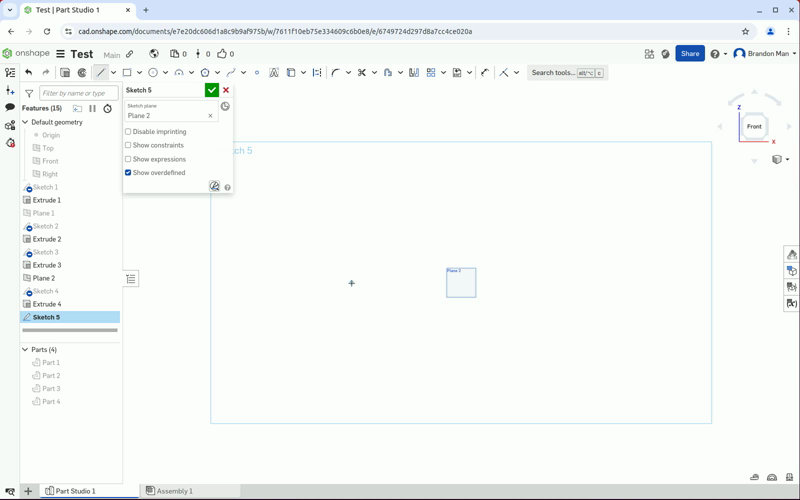
key_down(shift)
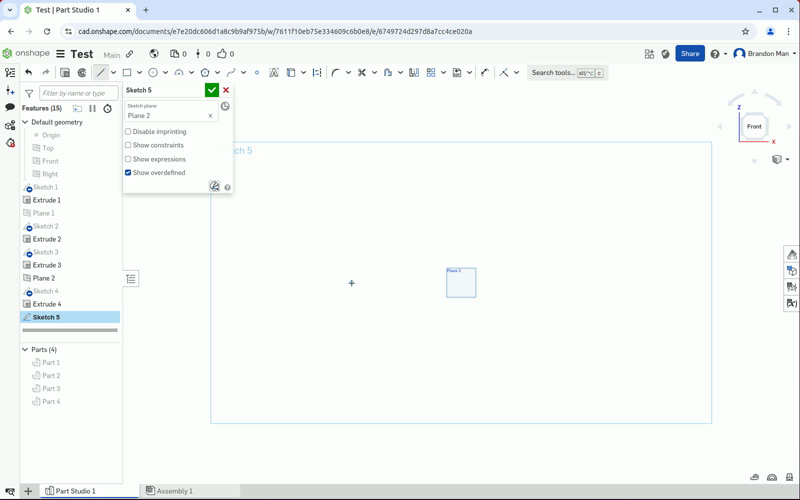
mouse_move(569, 282)
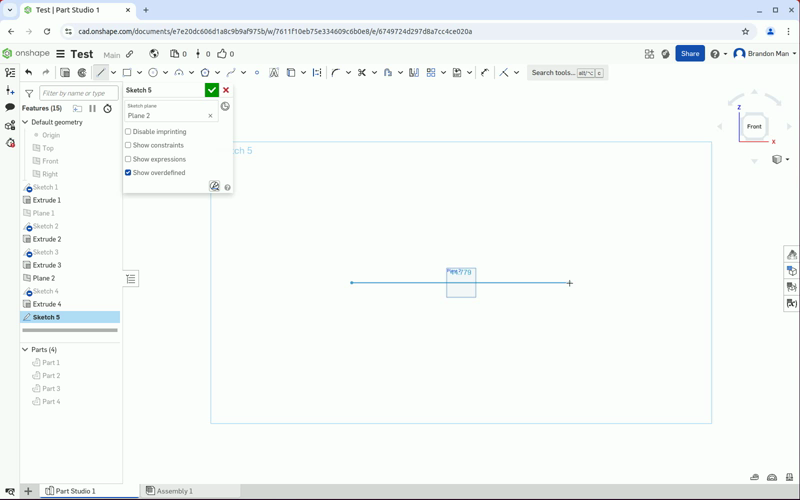
click(569, 282)
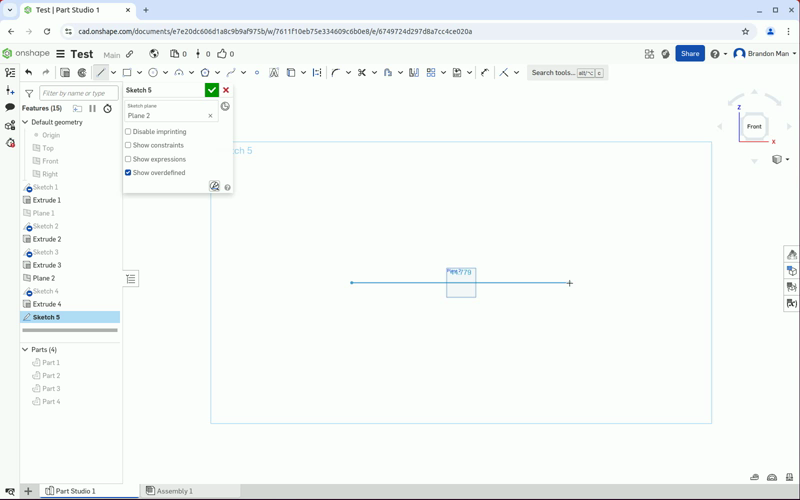
key_up(shift)
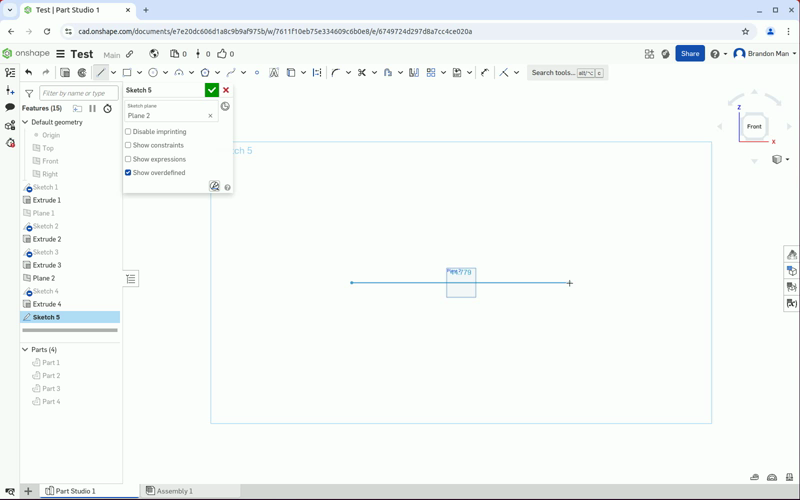
key_down(shift)
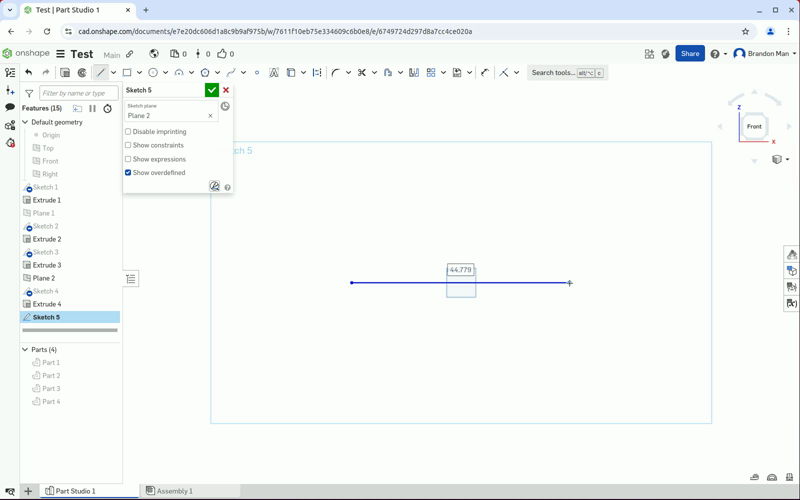
mouse_move(589, 282)
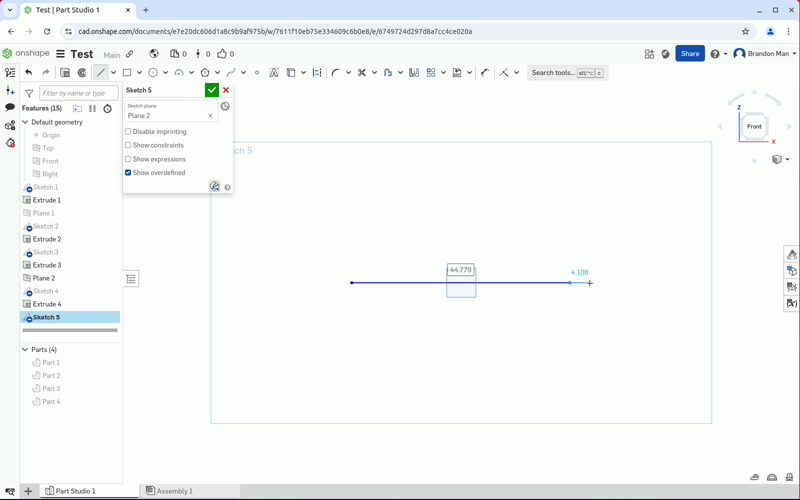
mouse_move(569, 260)
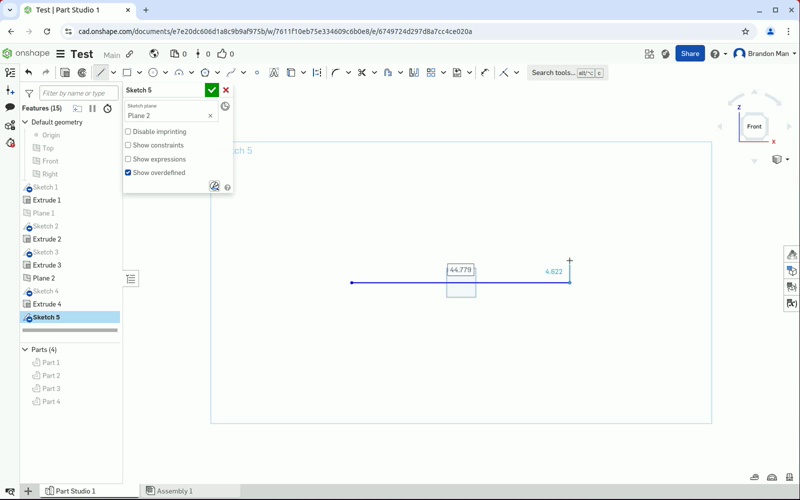
click(569, 260)
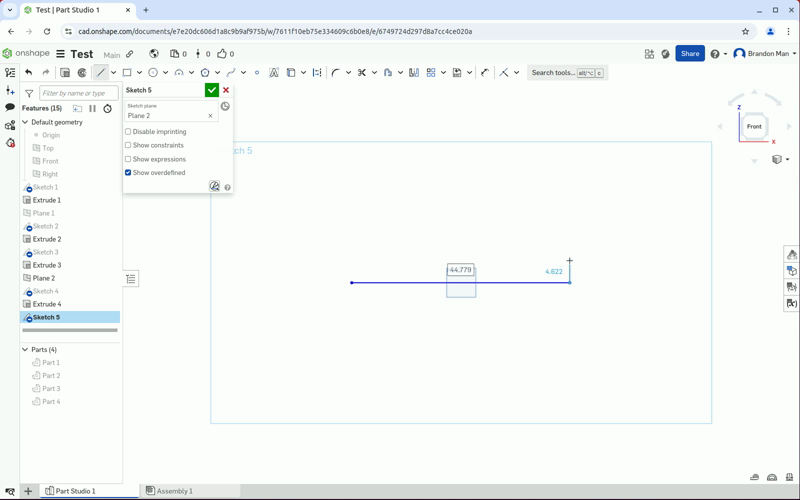
key_up(shift)
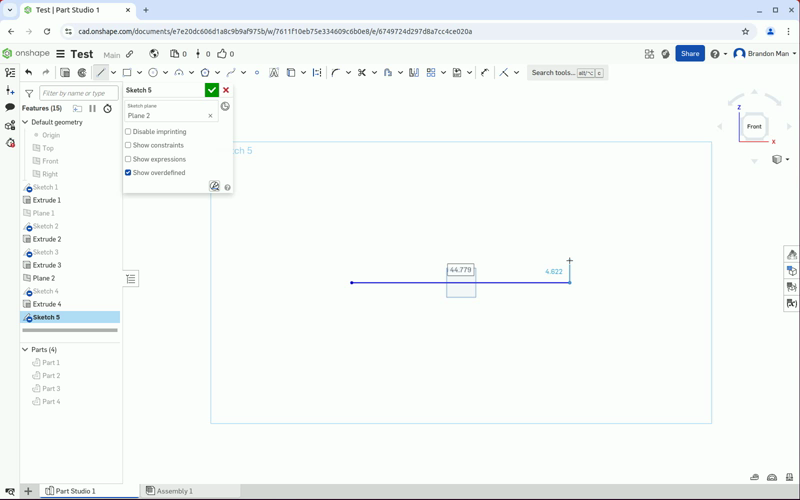
key_down(shift)
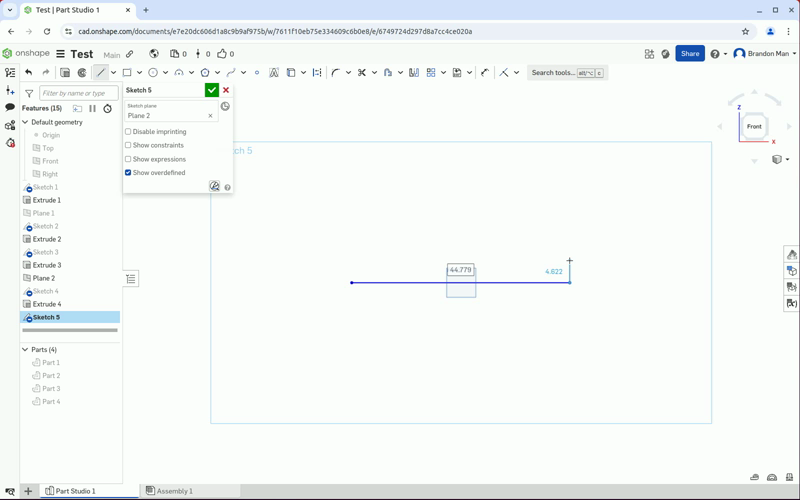
mouse_move(351, 260)
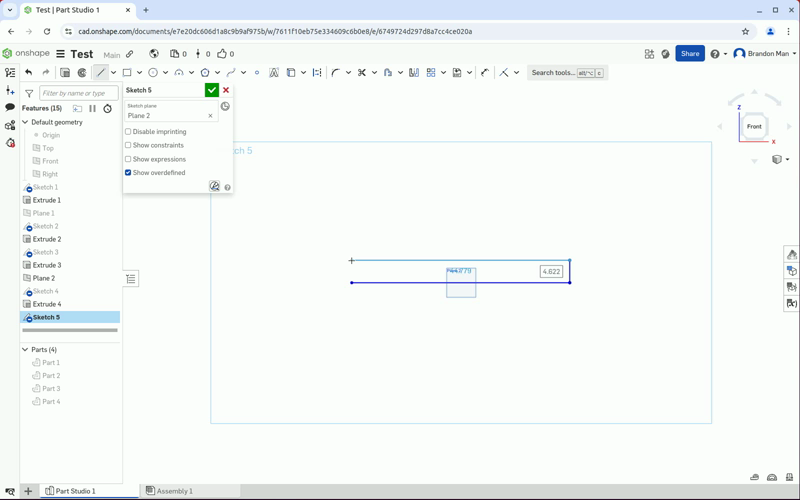
click(351, 260)
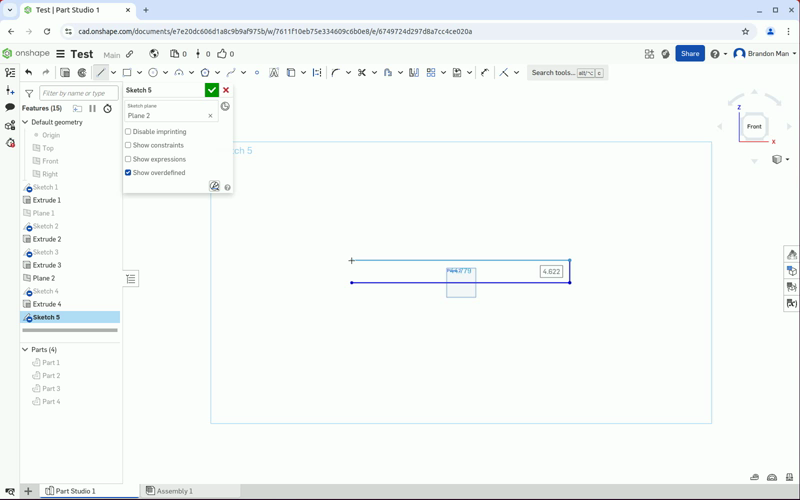
key_up(shift)
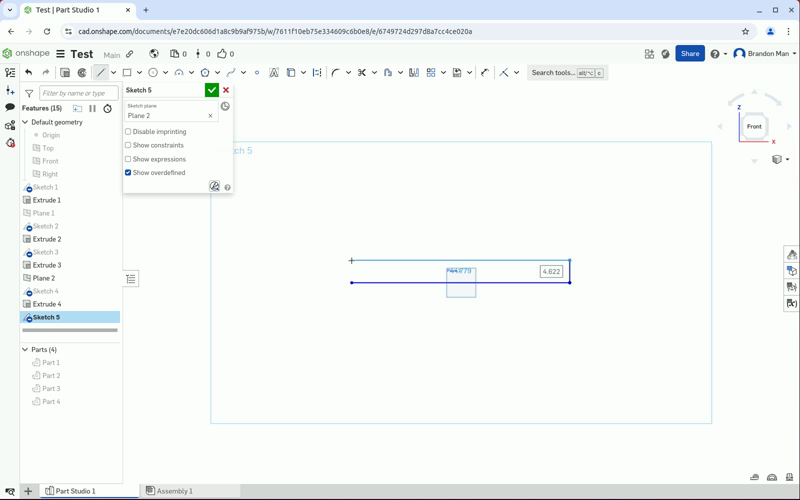
mouse_move(381, 260)
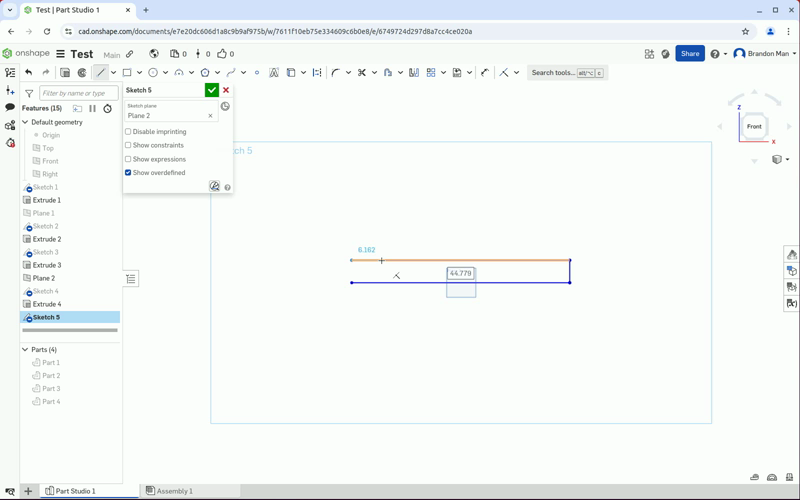
key_down(shift)
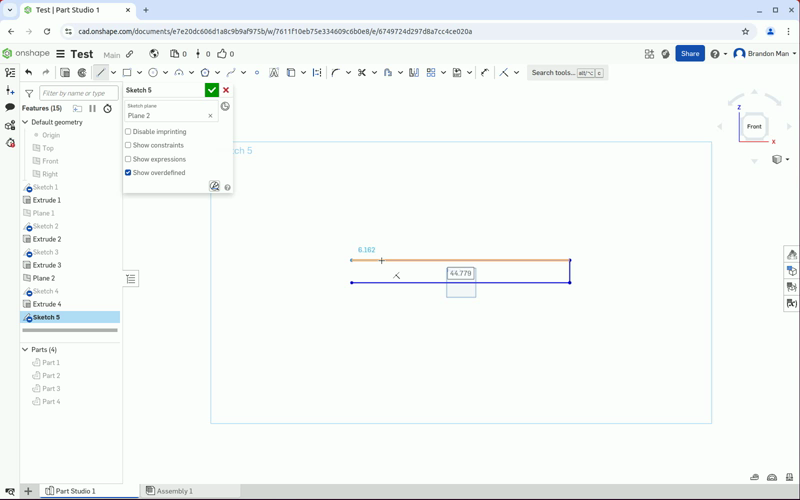
mouse_move(351, 282)
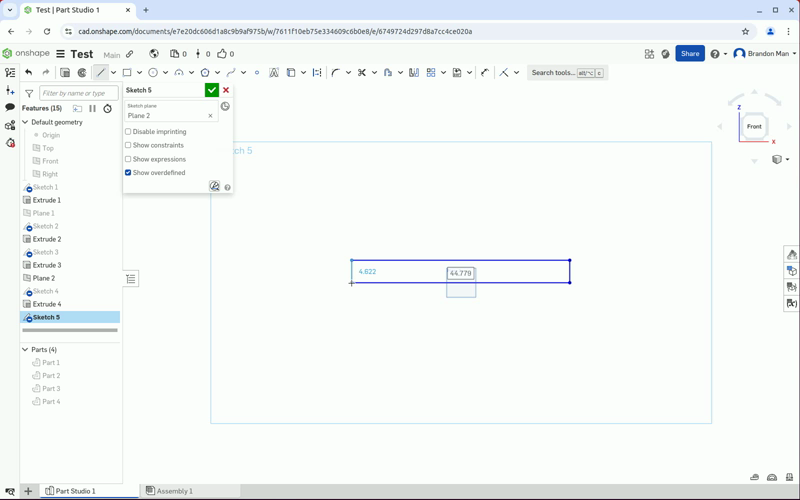
key_up(shift)
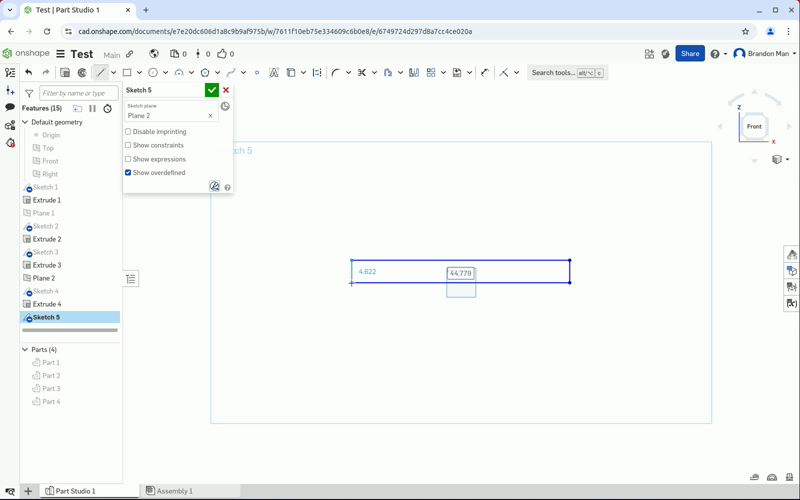
click(351, 282)
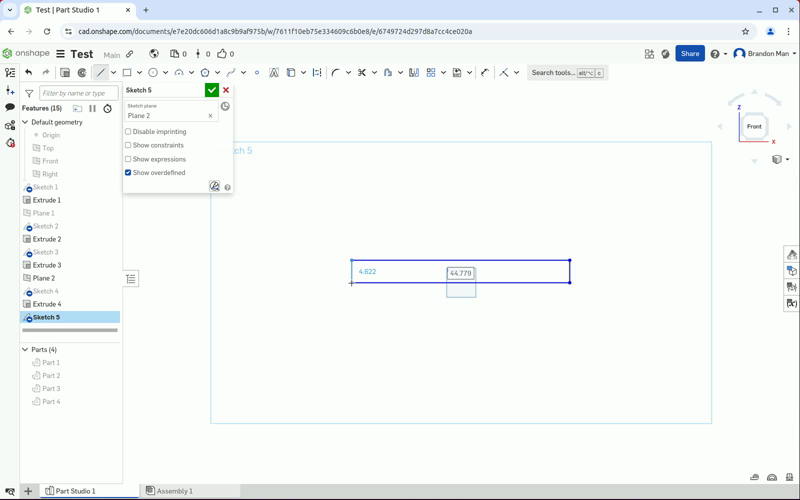
key(esc)
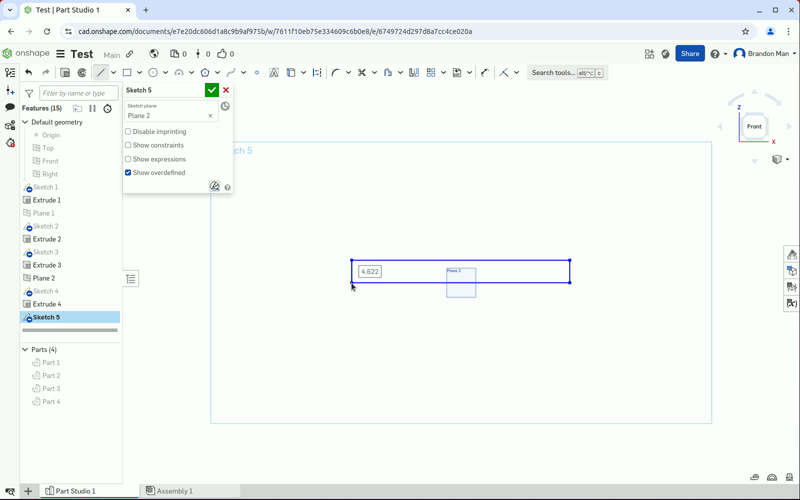
mouse_move(396, 277)
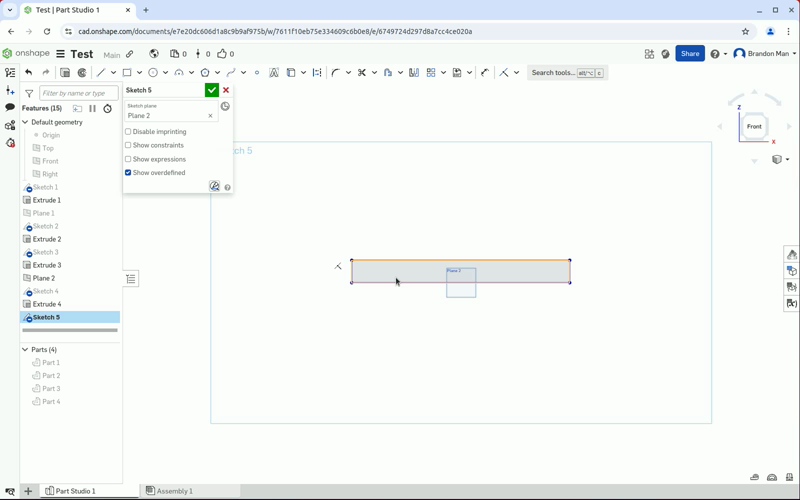
click(396, 277)
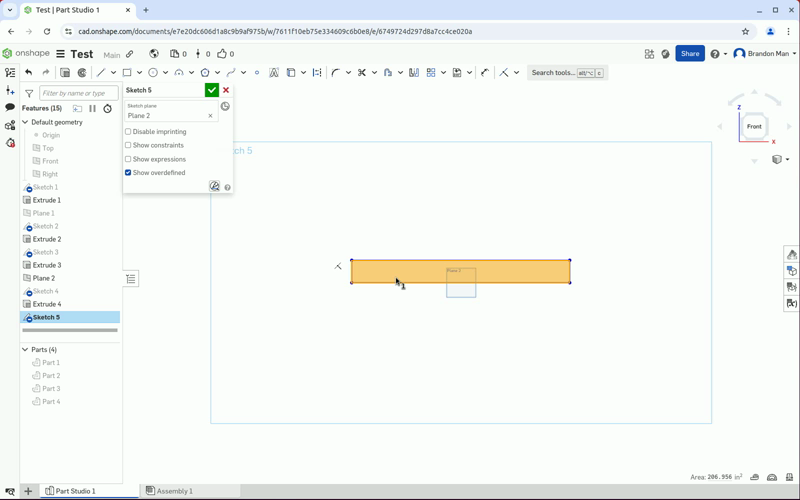
mouse_move(73, 352)
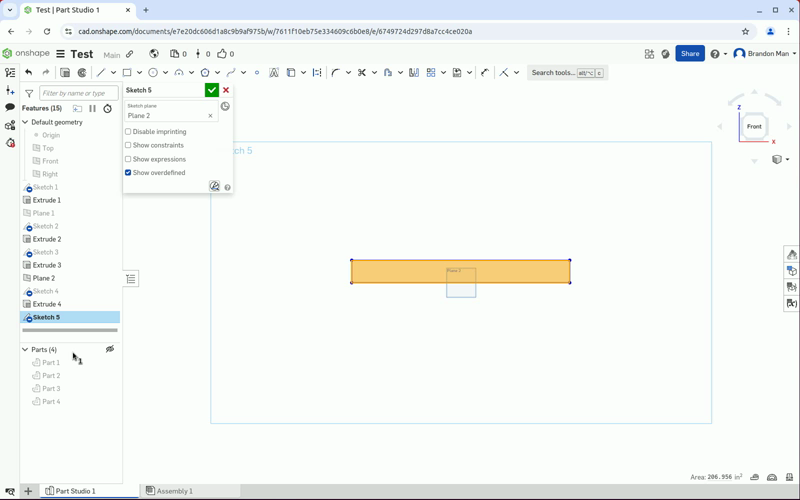
key(shift+y)
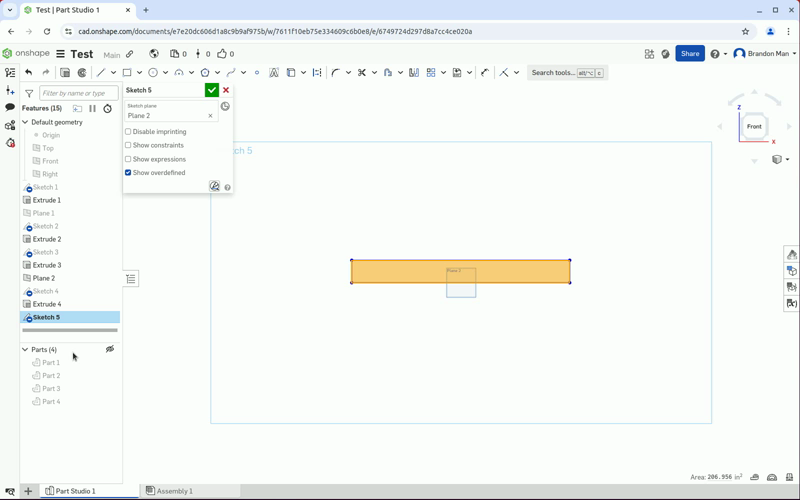
key(shift+e)
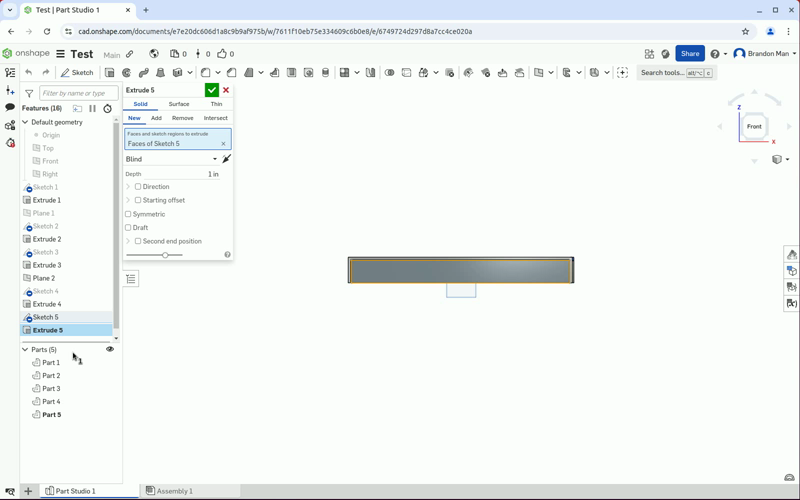
mouse_move(143, 106)
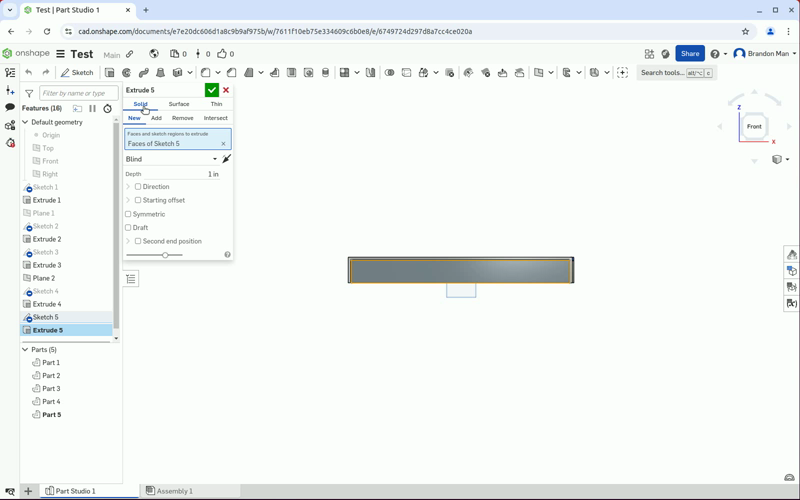
click(143, 106)
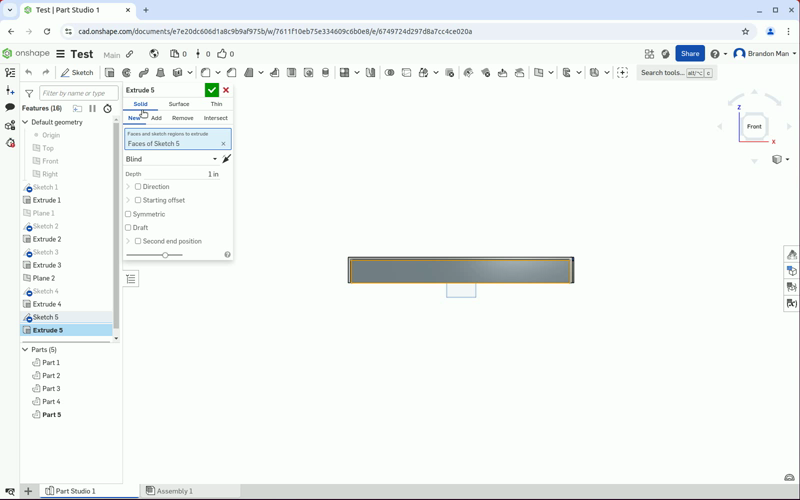
mouse_move(137, 120)
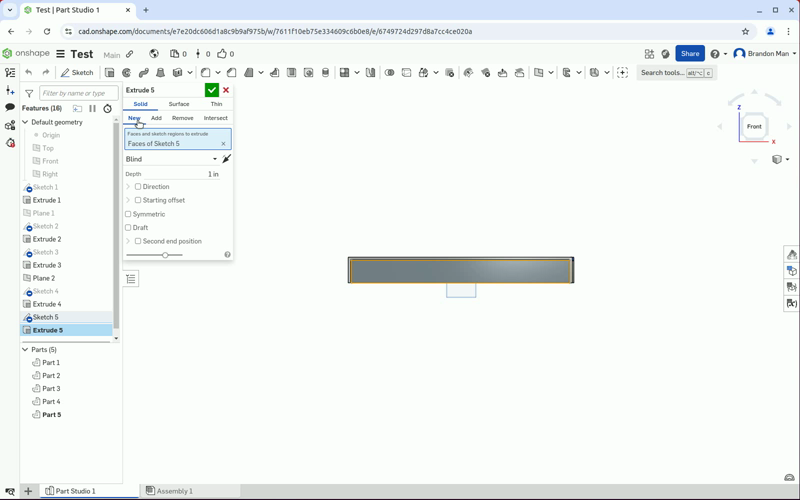
click(137, 120)
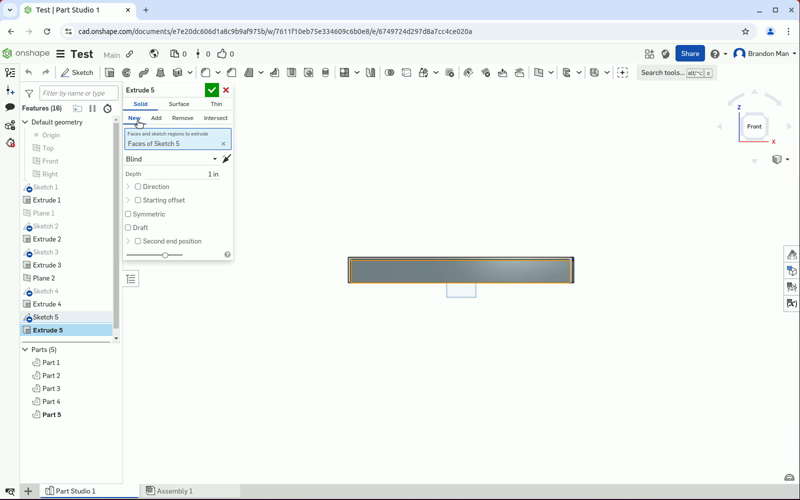
key(tab, 4)
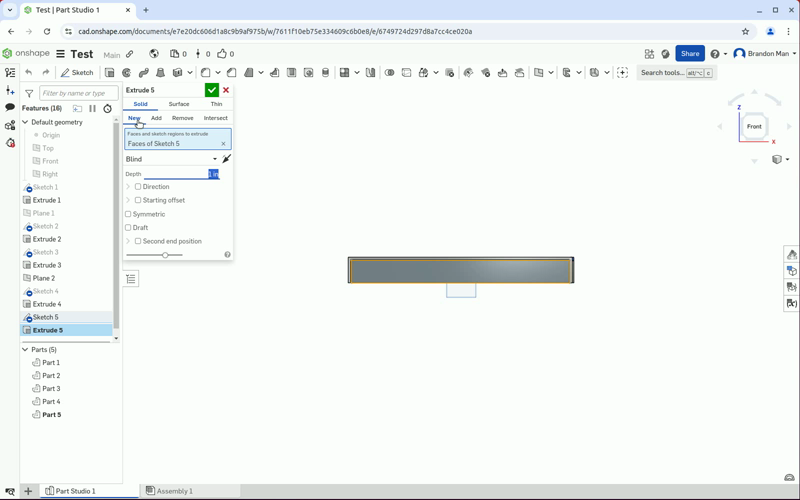
text(0.722)
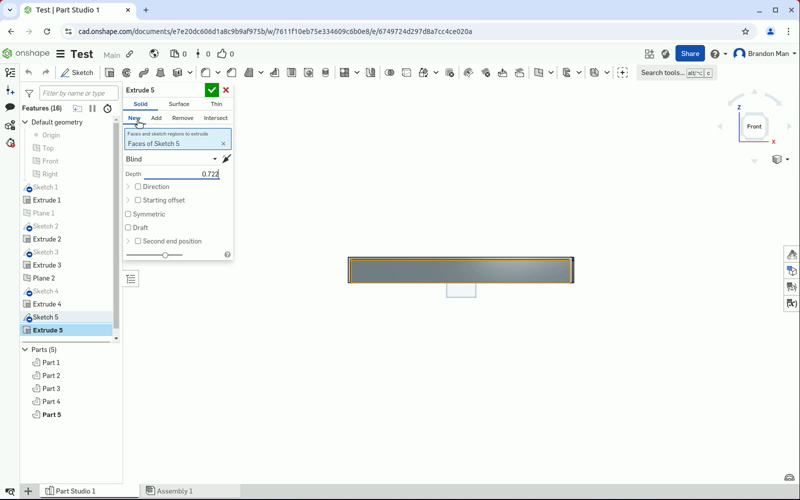
key(enter)
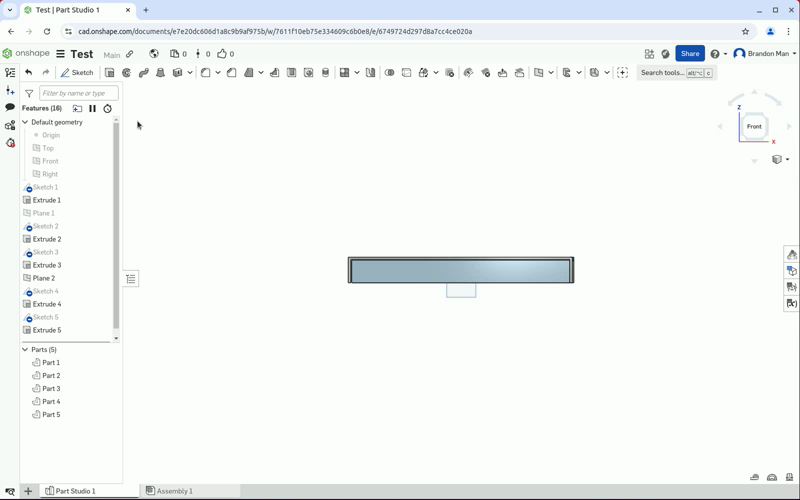
key(shift+h)
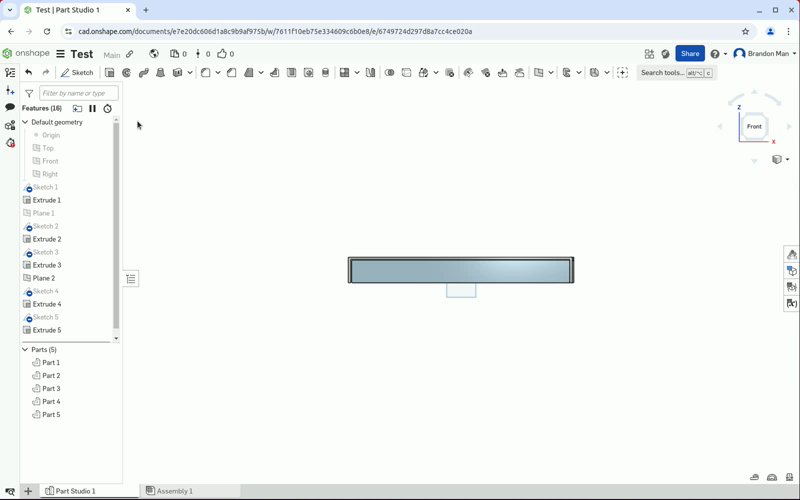
key(shift+h)
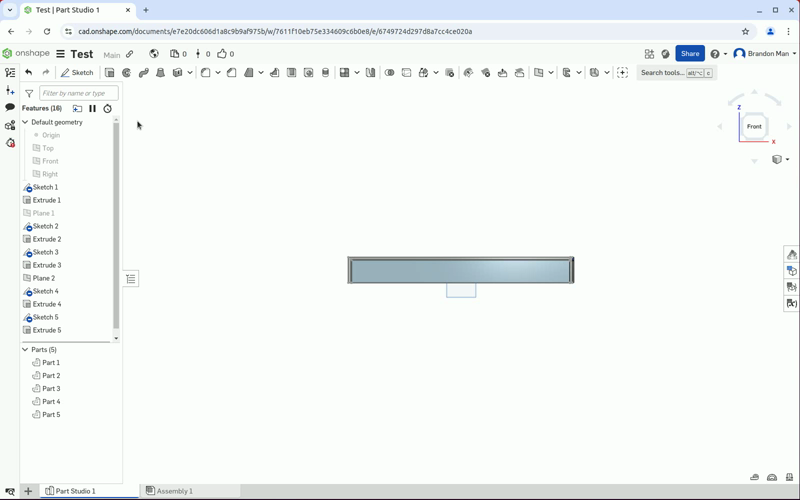
key(shift+7)
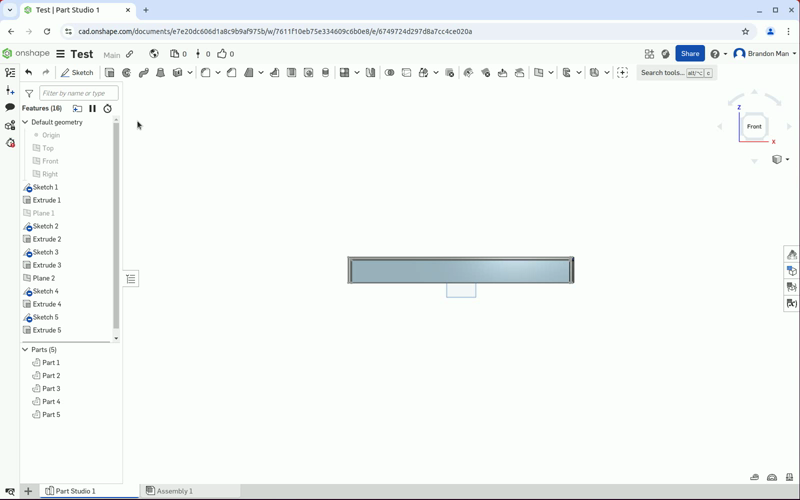
key(left, 2)
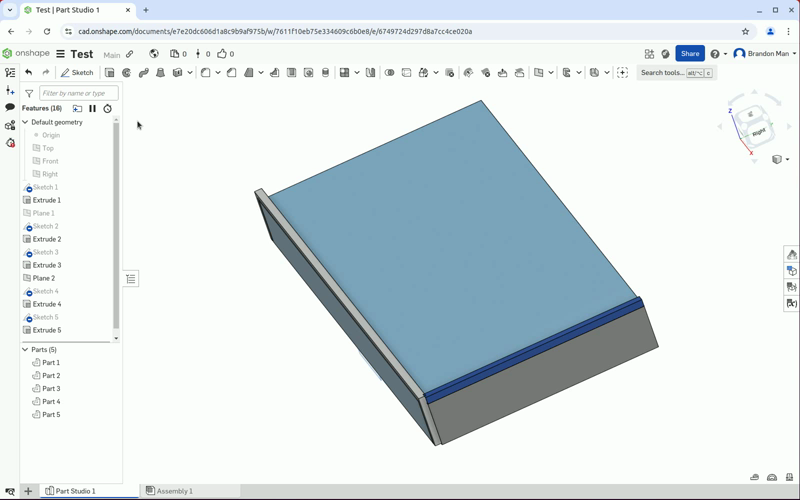
key(down, 2)
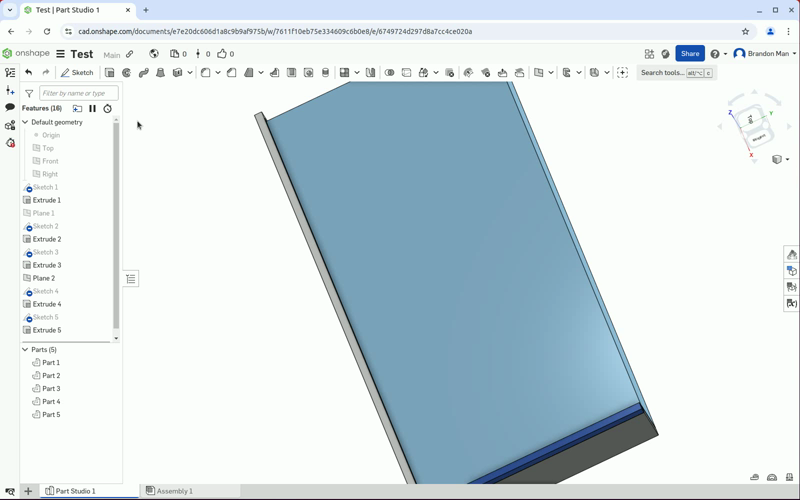
key(up, 2)
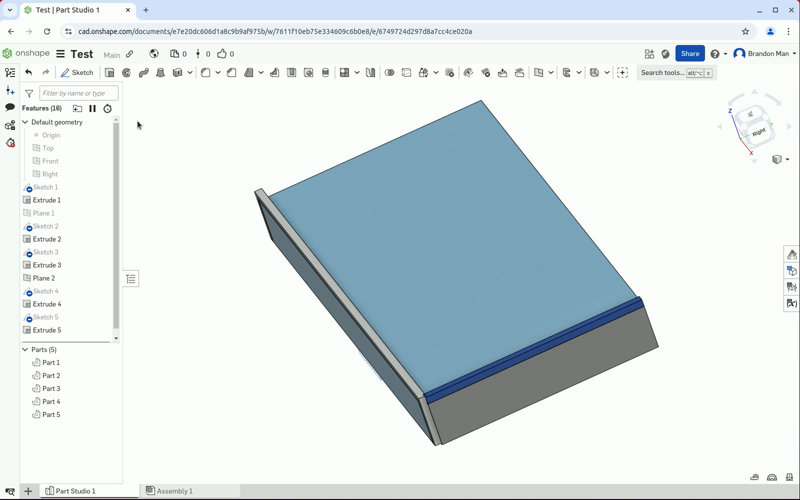
key(right, 2)
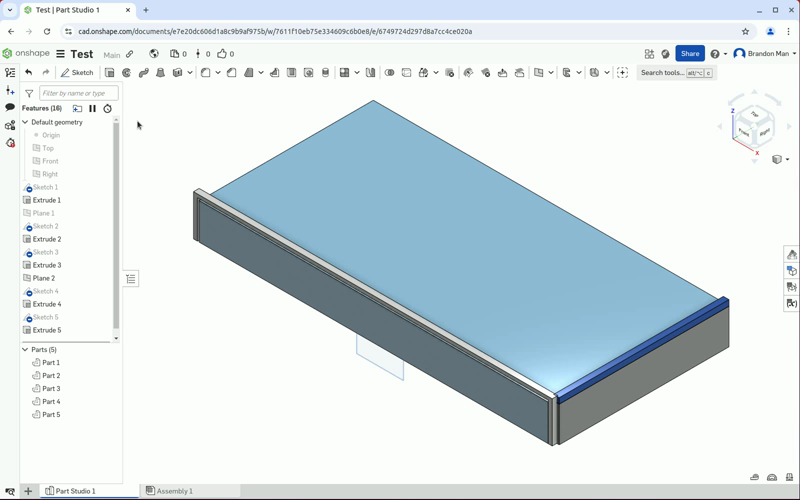
mouse_move(69, 189)
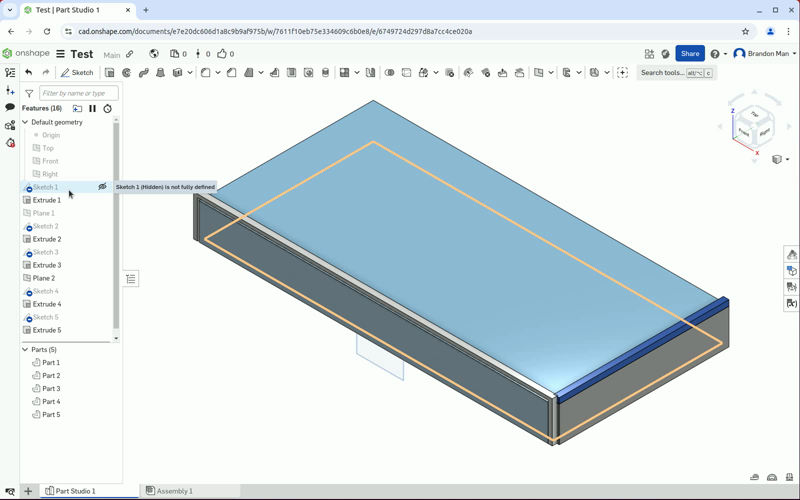
click(69, 189)